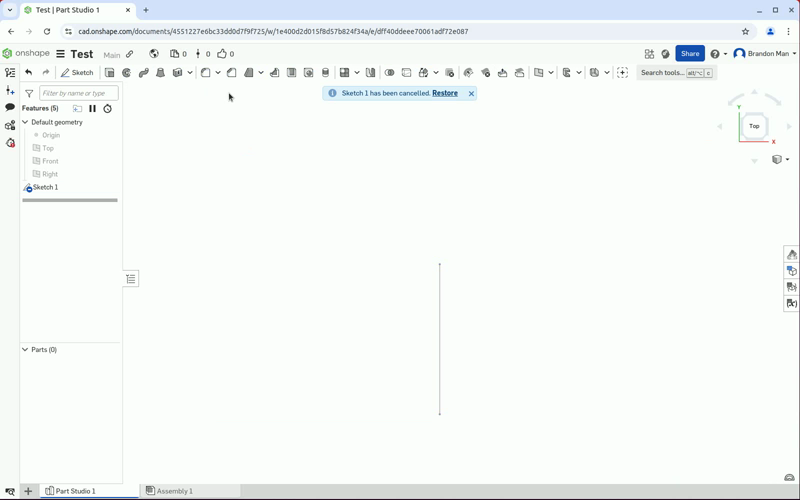
key(shift+h)
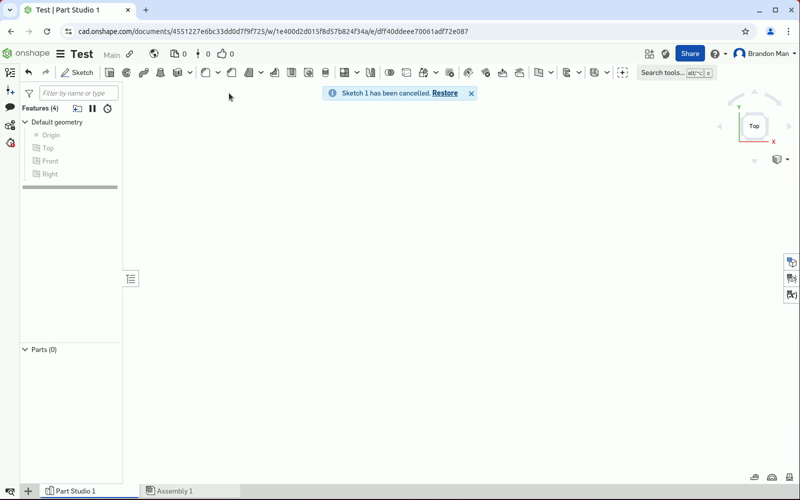
mouse_move(73, 352)
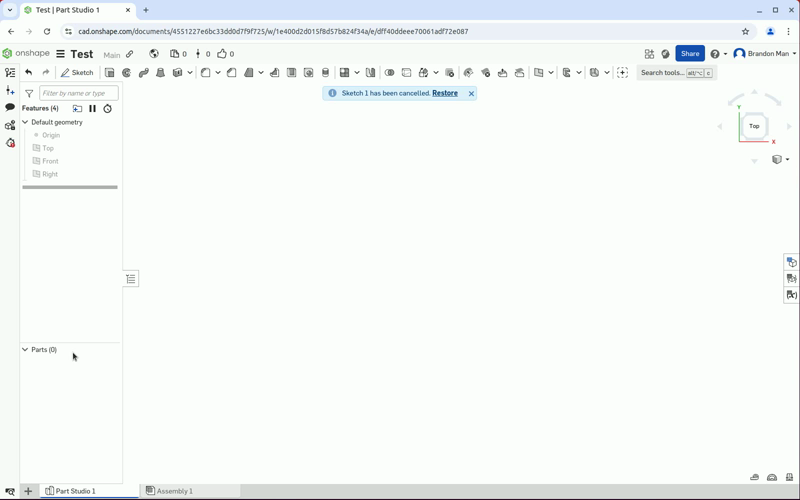
key(y)
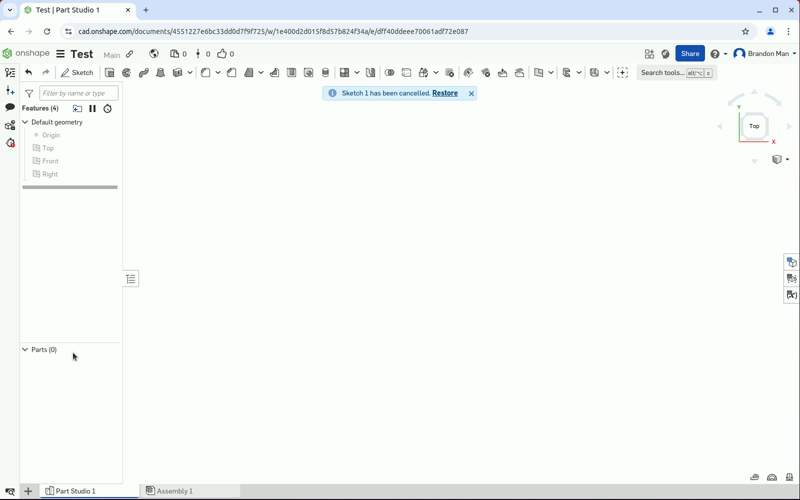
key(shift+p)
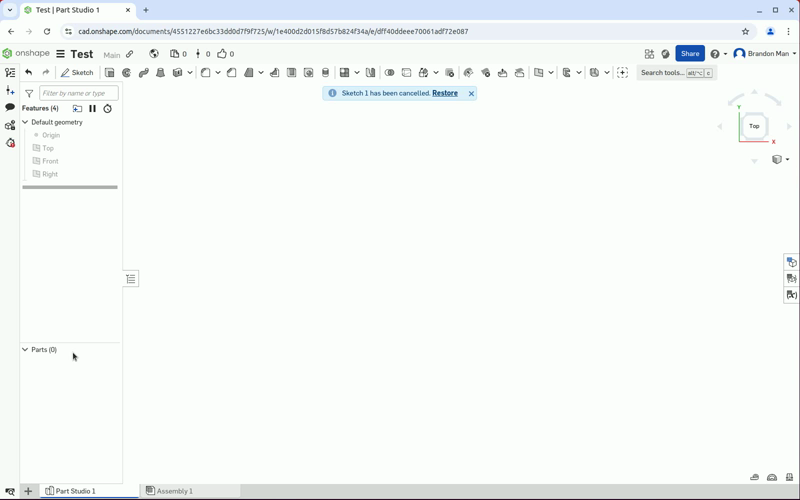
key(space)
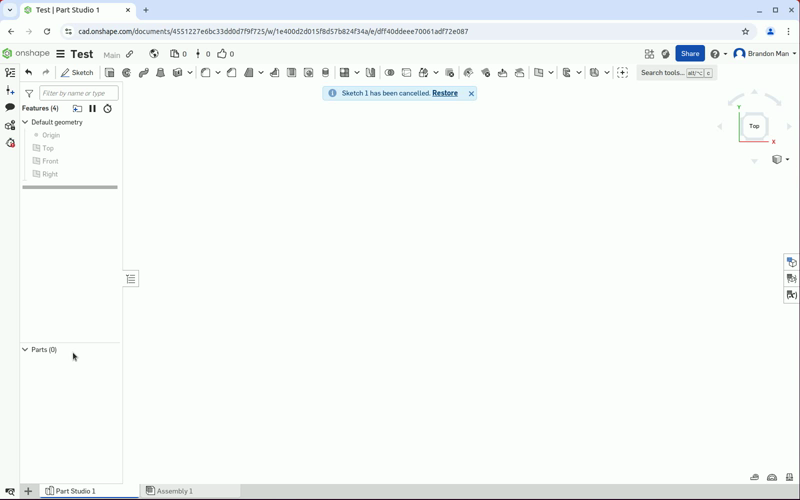
key_down(shift)
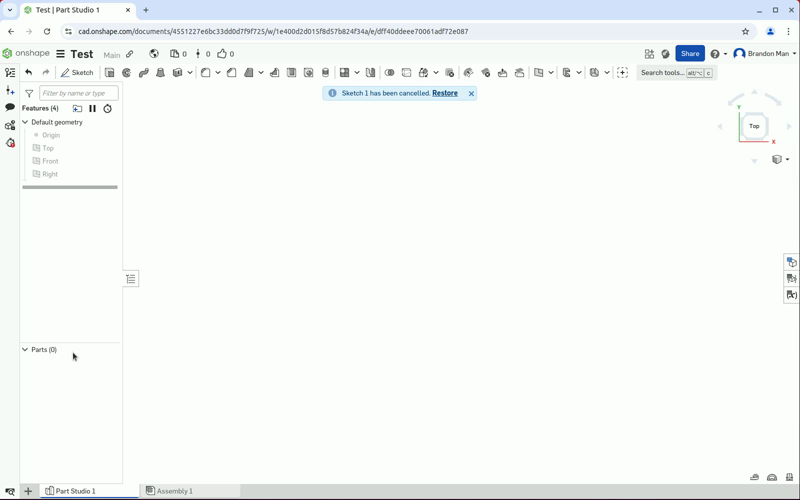
key(up)
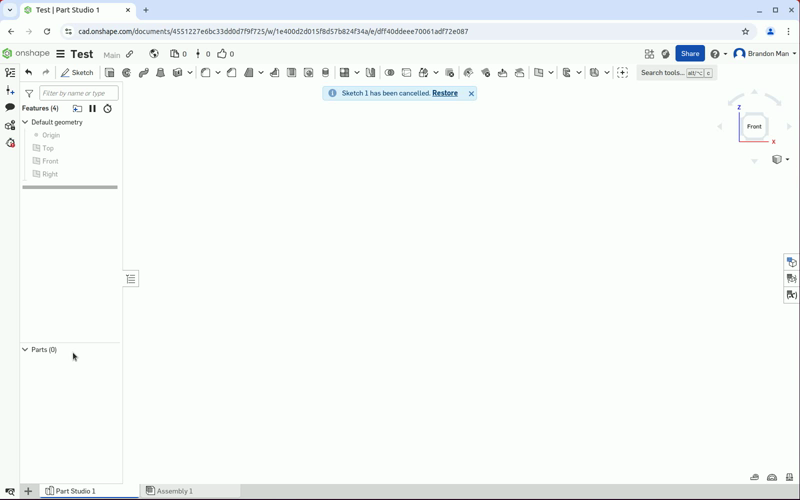
key_up(shift)
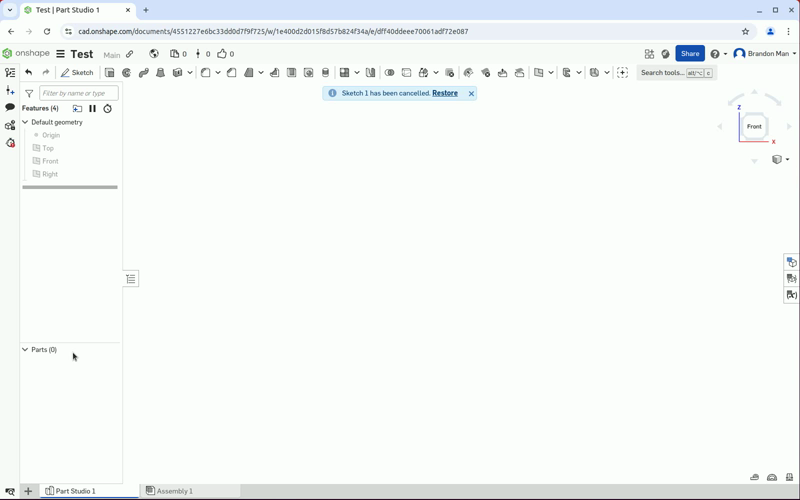
mouse_move(73, 352)
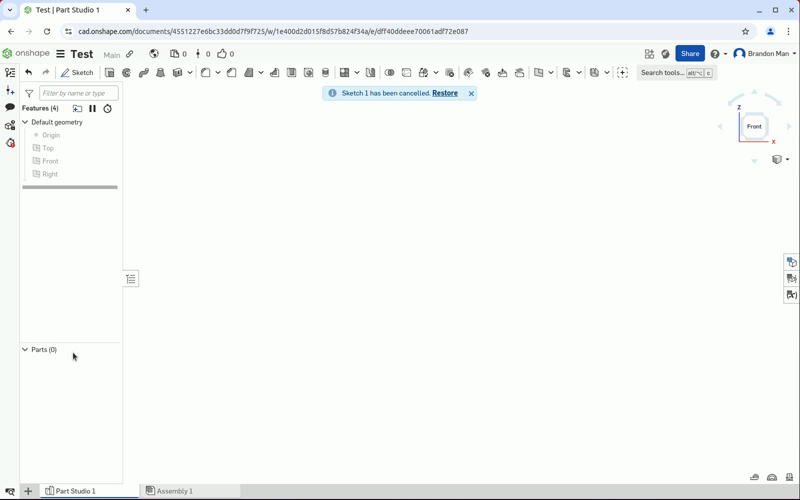
key(shift+y)
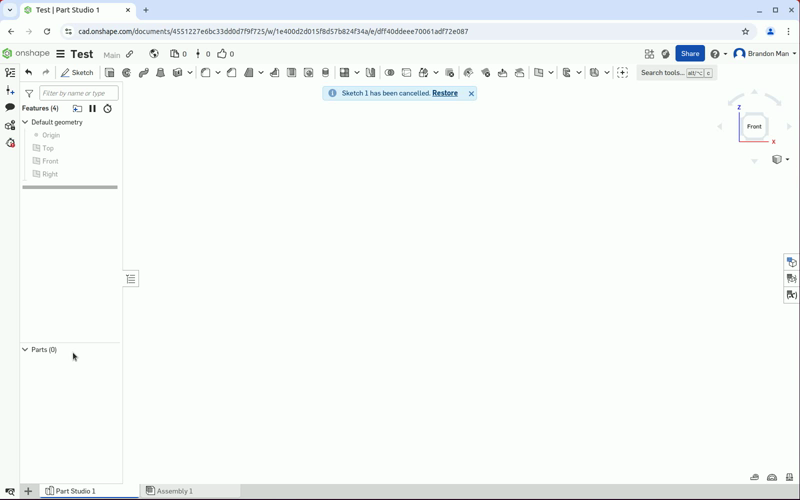
key(shift+s)
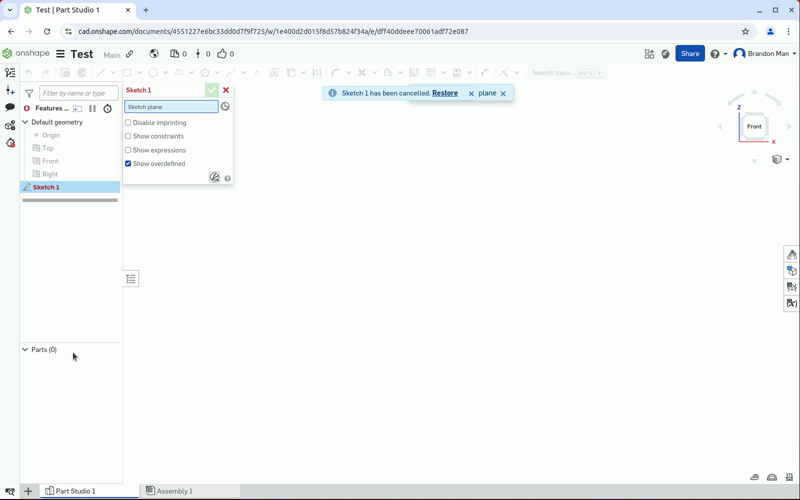
mouse_move(73, 163)
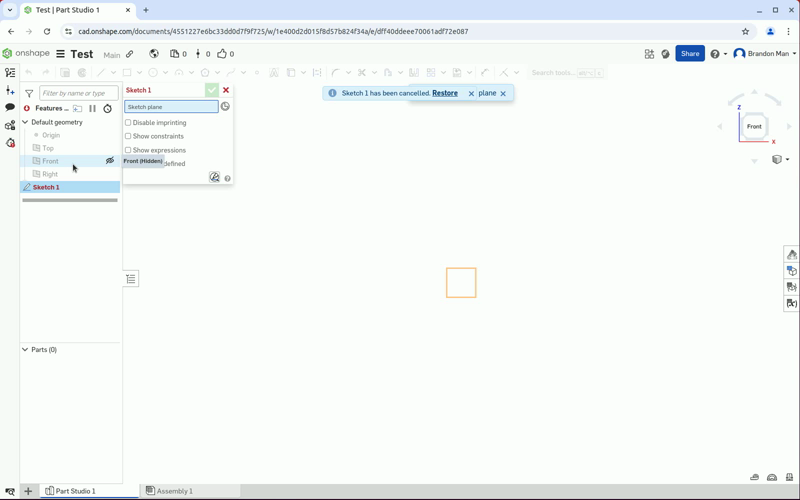
click(73, 163)
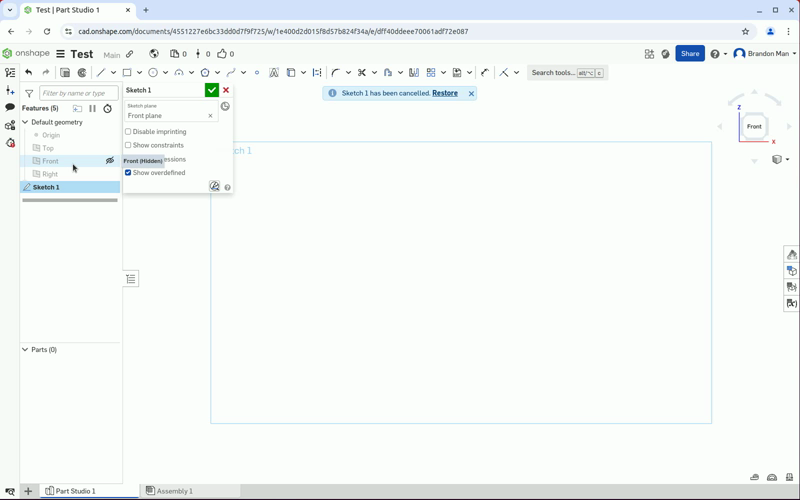
mouse_move(73, 352)
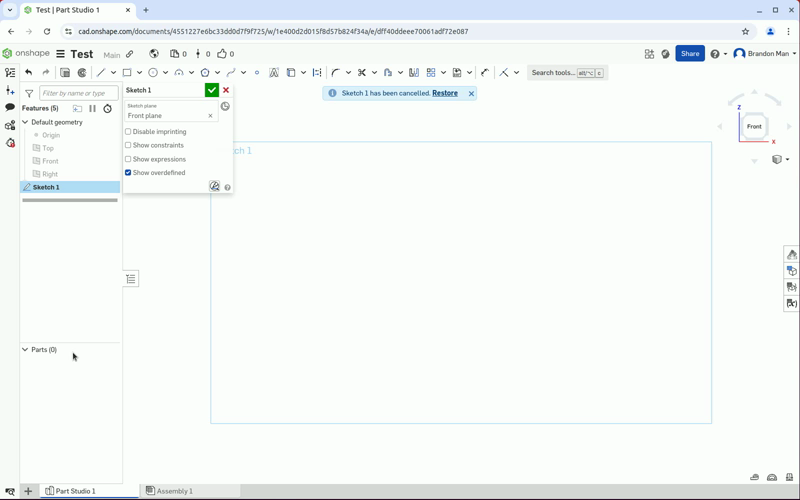
key(y)
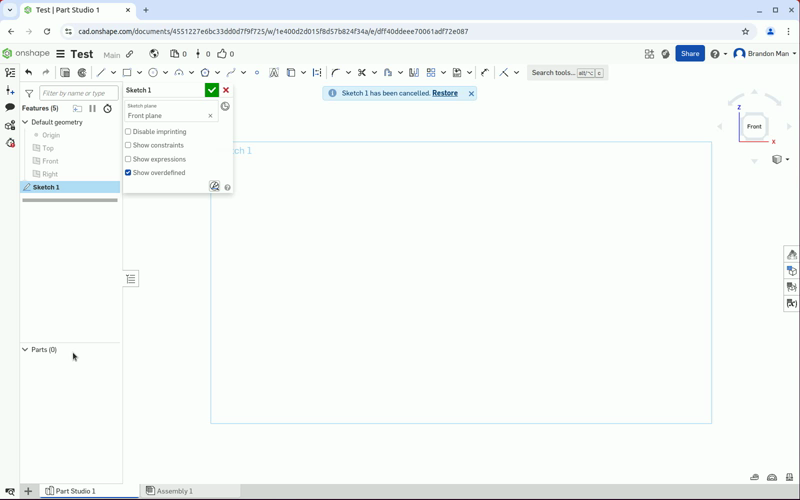
key(l)
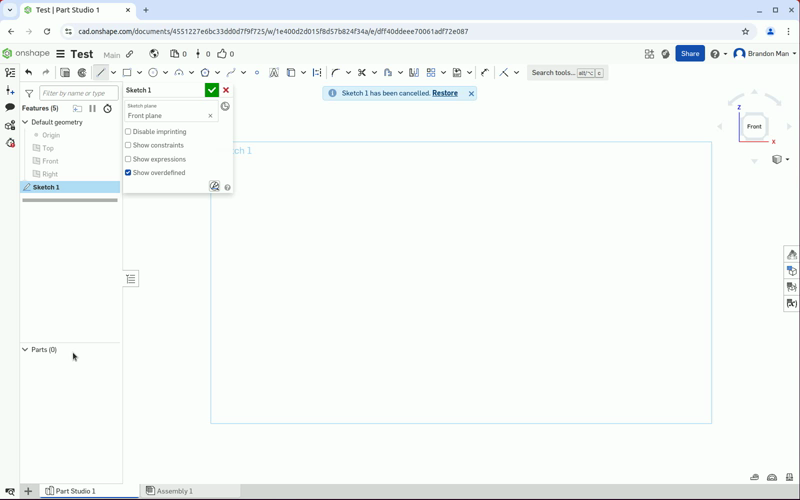
key_down(shift)
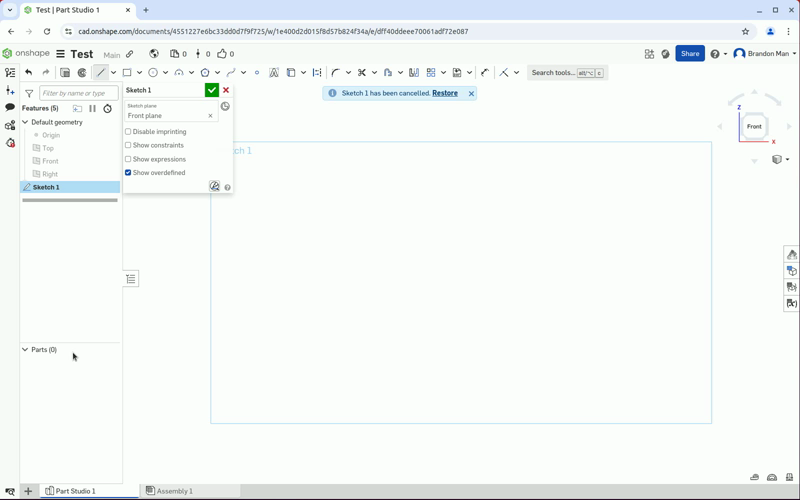
mouse_move(460, 282)
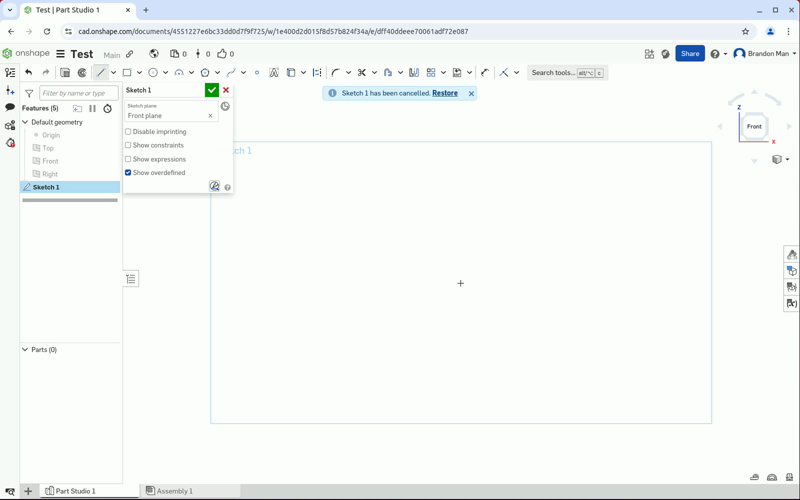
click(460, 282)
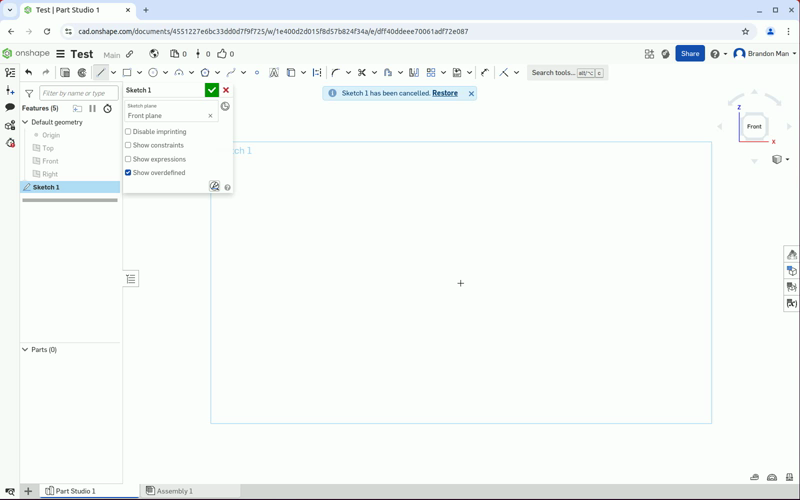
key_up(shift)
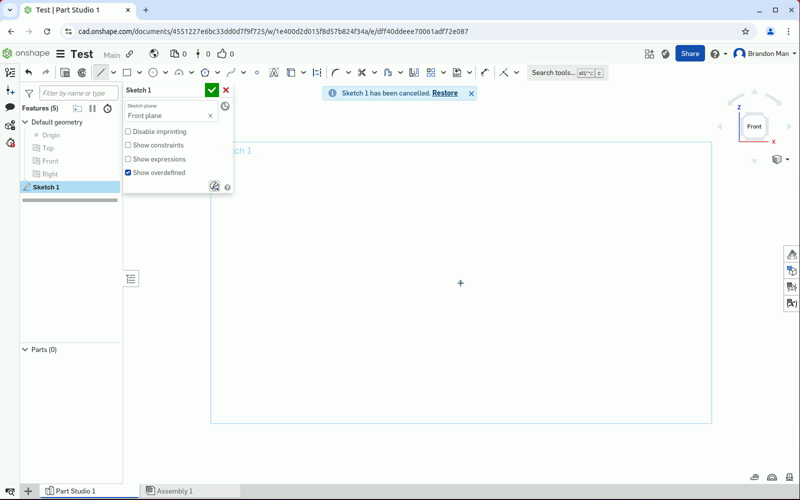
key_down(shift)
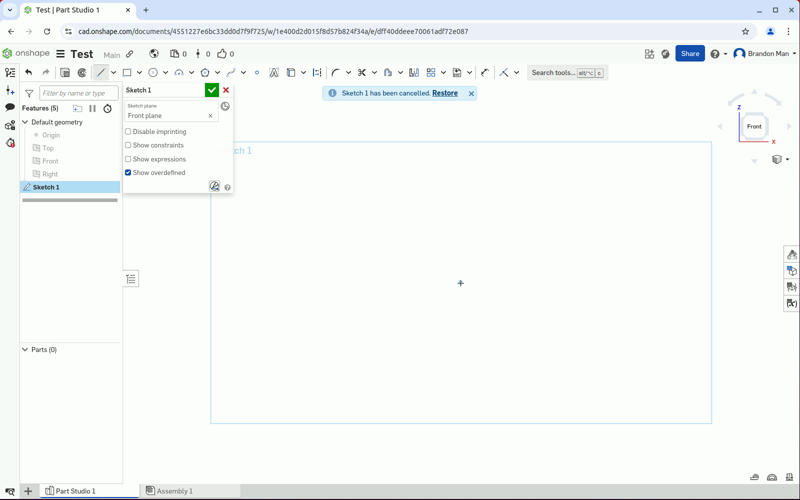
mouse_move(528, 282)
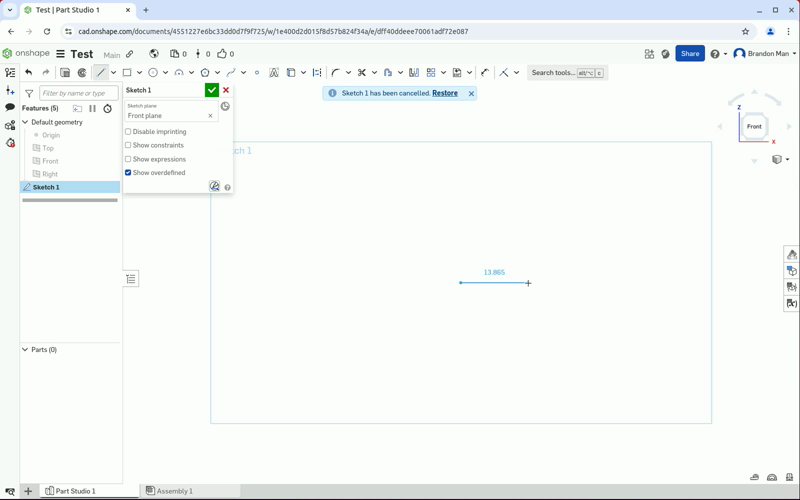
click(528, 282)
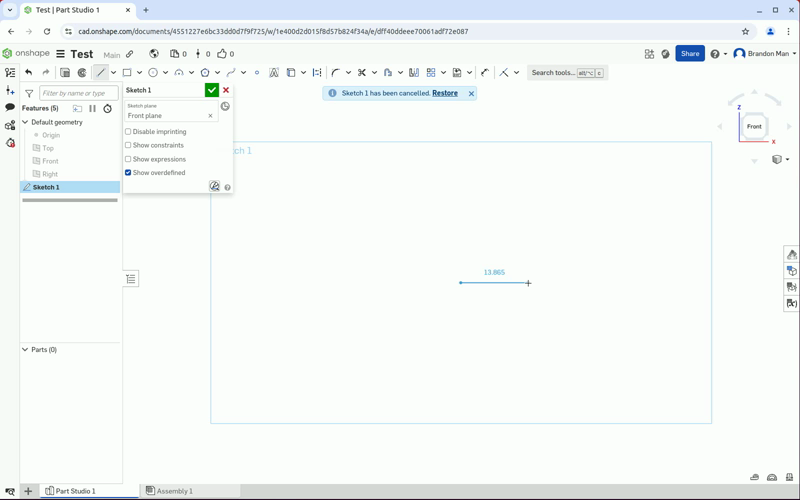
key_up(shift)
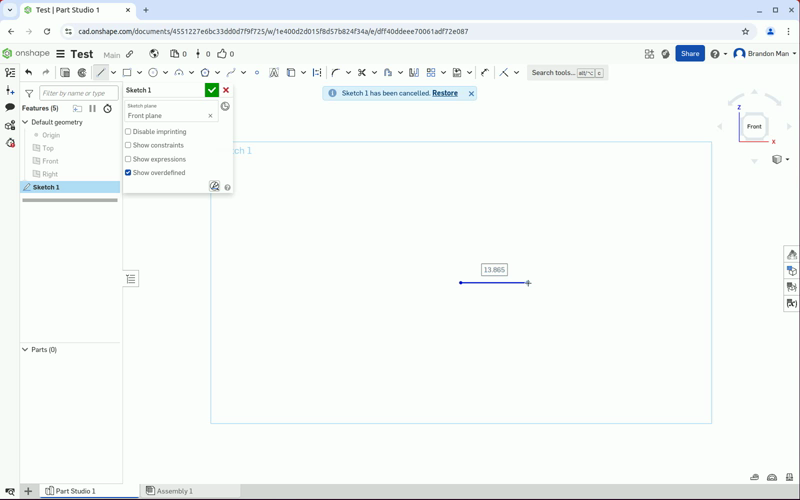
key_down(shift)
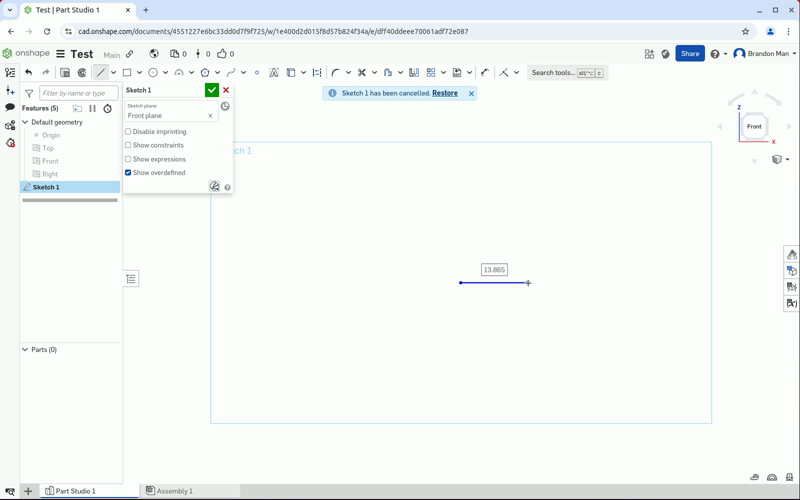
mouse_move(558, 282)
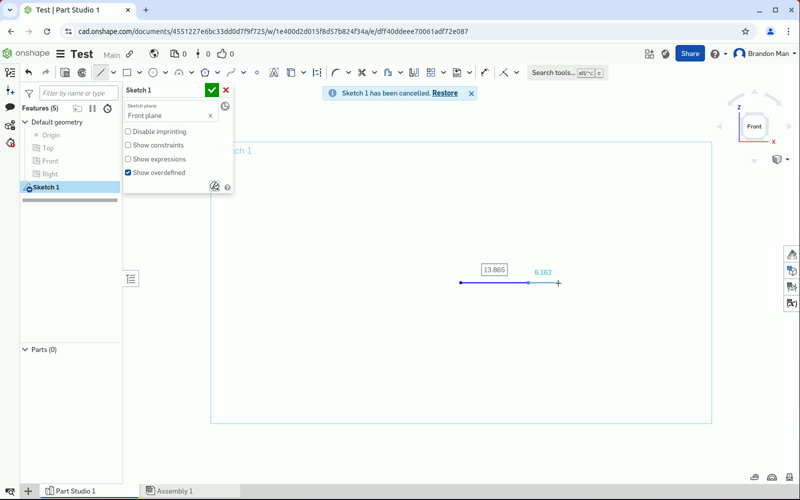
mouse_move(528, 237)
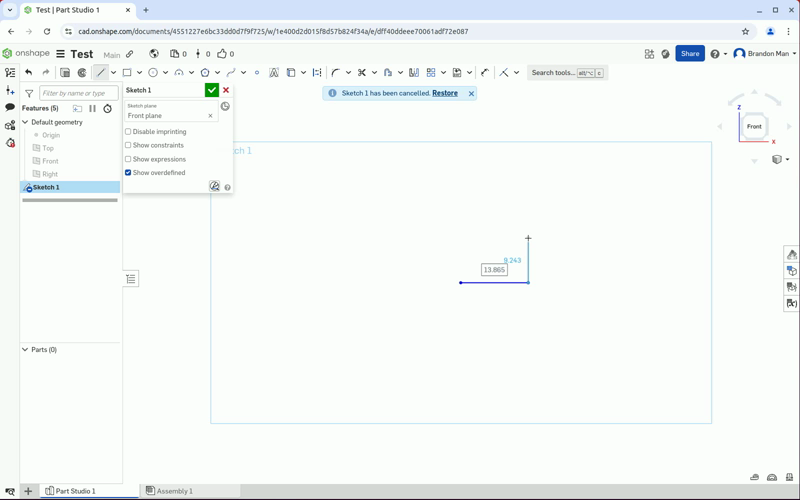
click(528, 237)
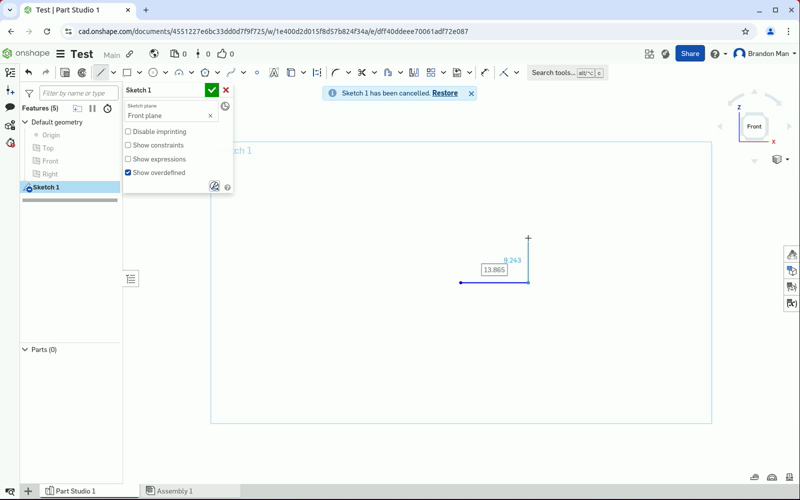
key_up(shift)
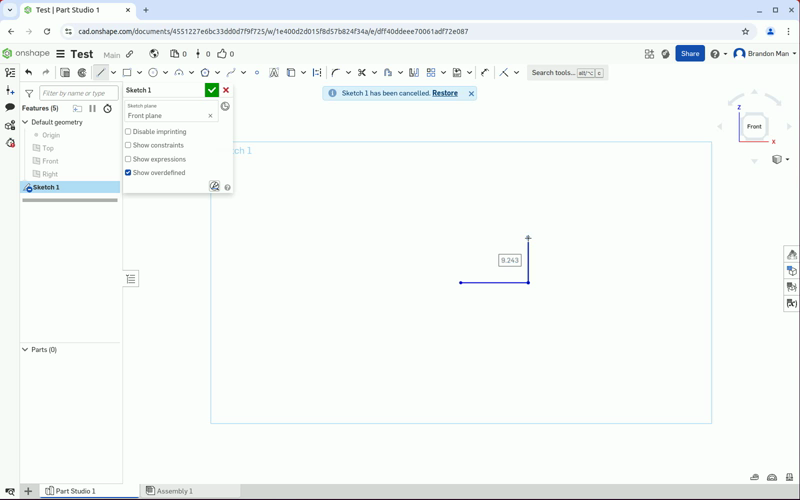
key_down(shift)
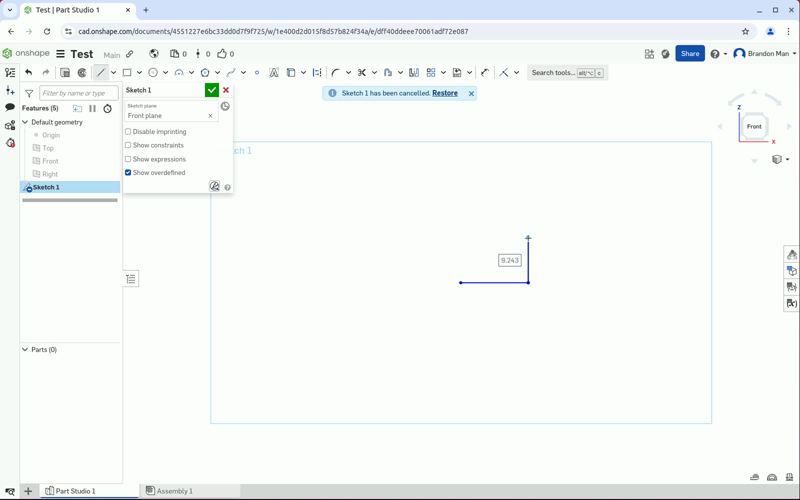
mouse_move(460, 237)
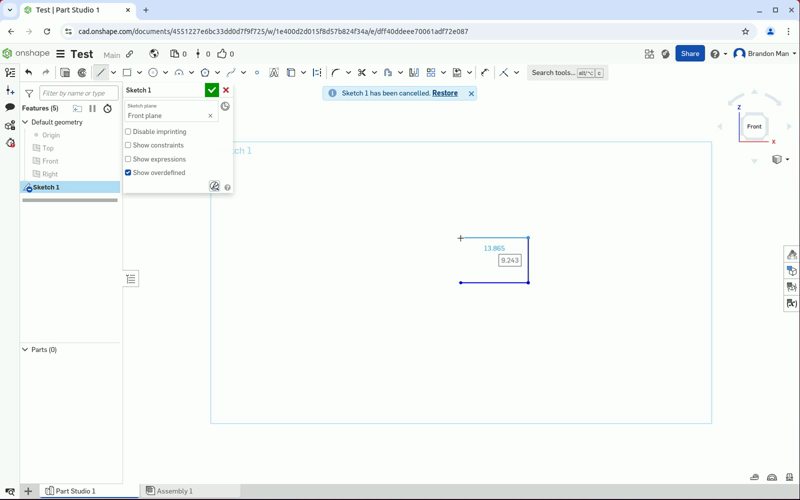
click(460, 237)
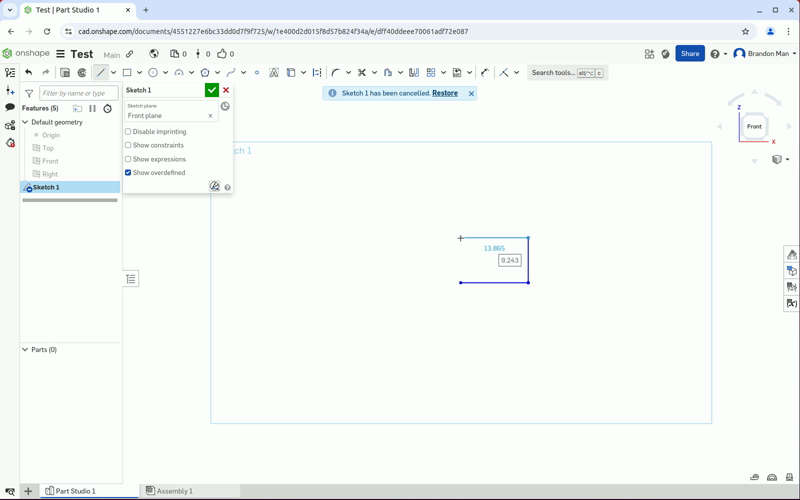
key_up(shift)
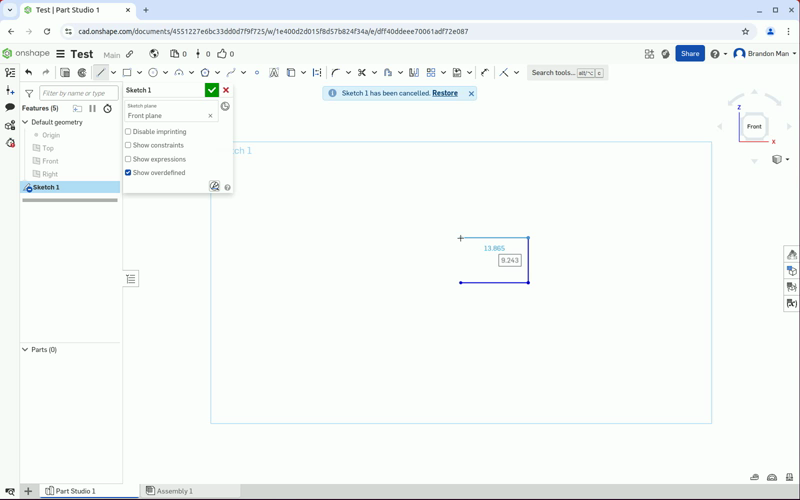
mouse_move(490, 237)
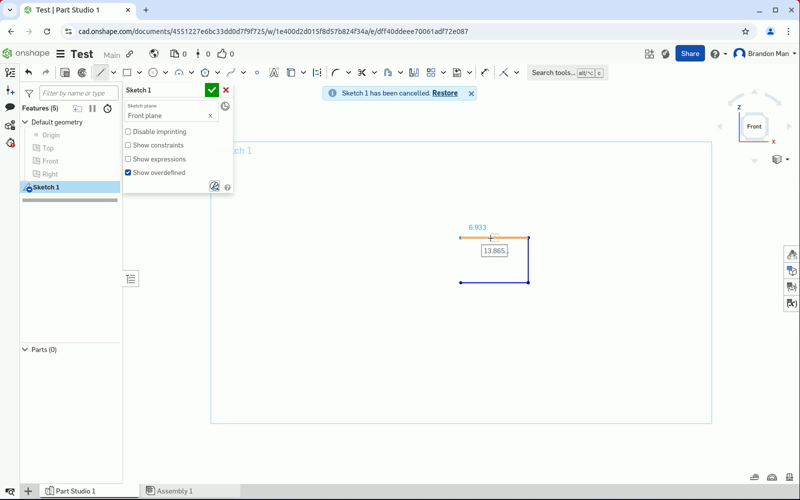
key_down(shift)
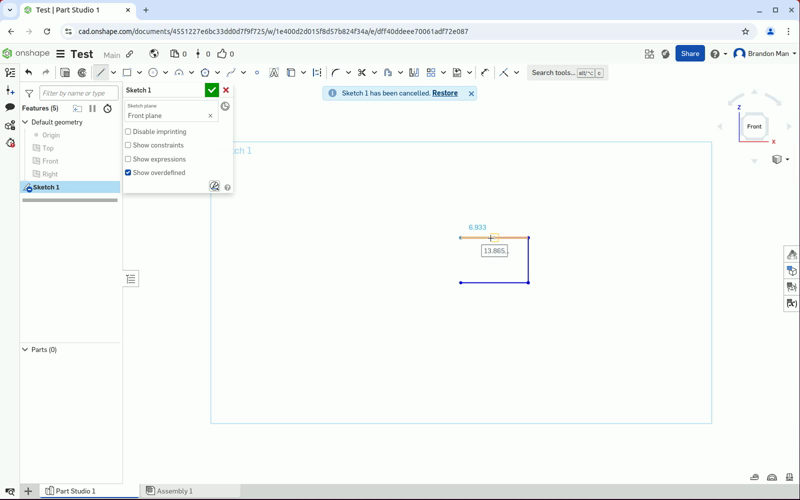
mouse_move(460, 282)
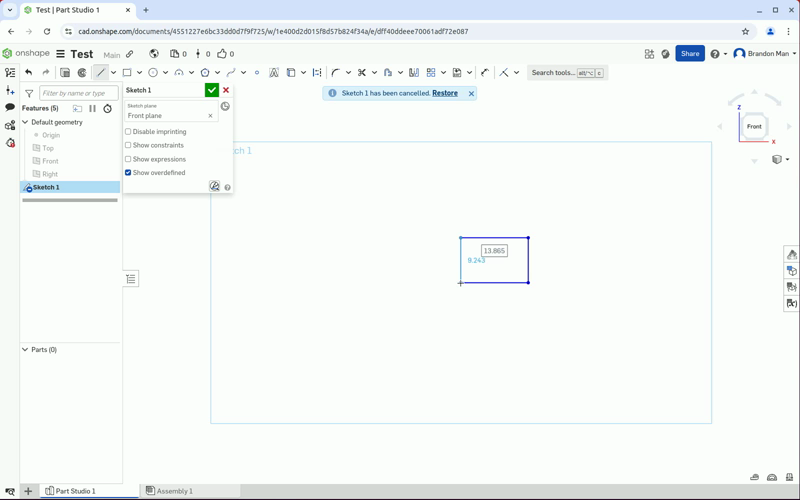
key_up(shift)
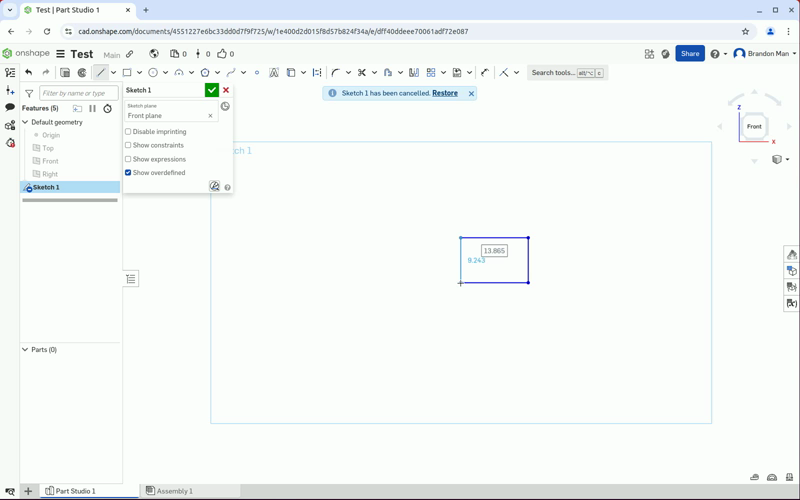
click(460, 282)
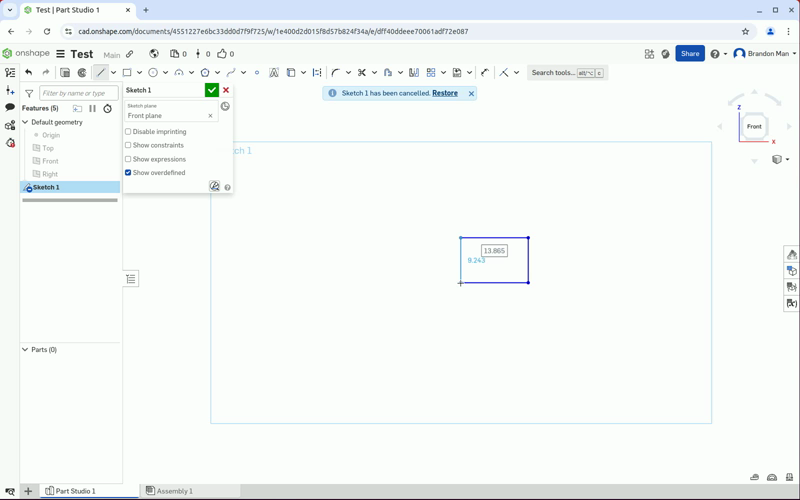
key(esc)
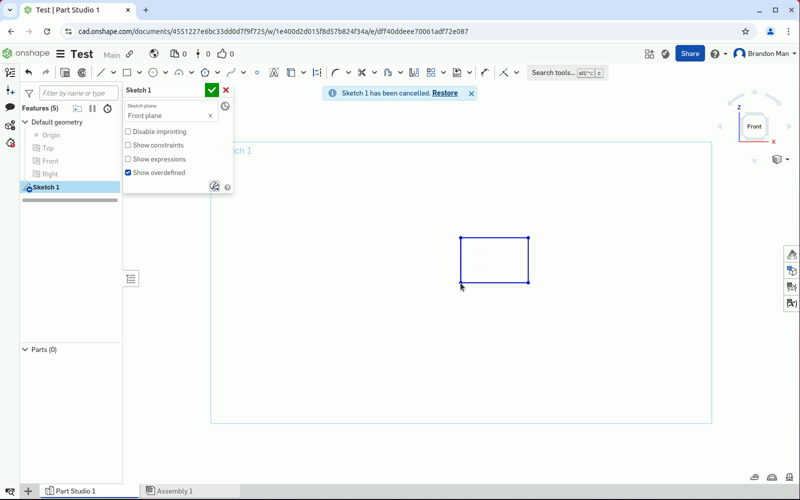
mouse_move(521, 274)
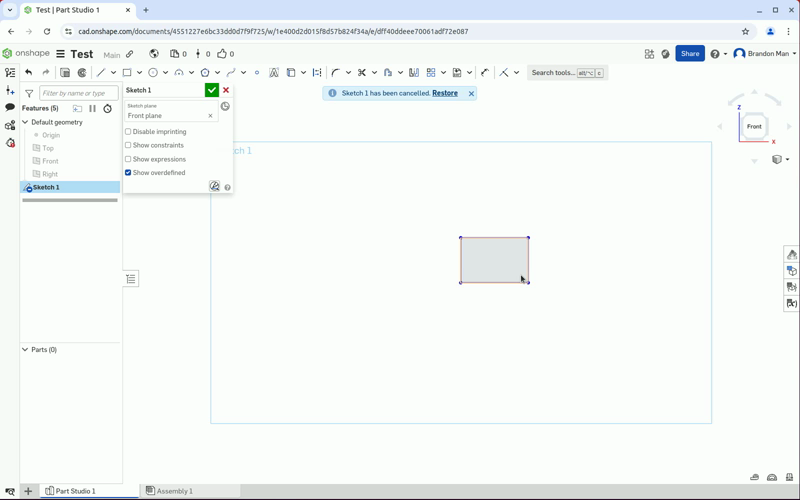
click(521, 274)
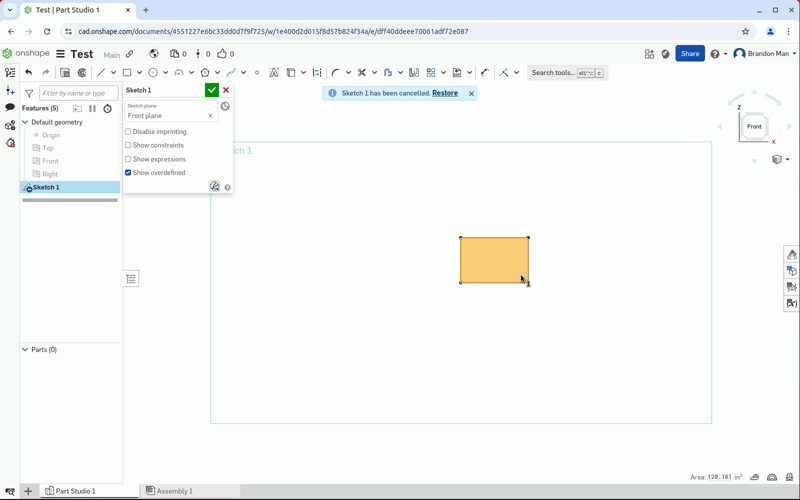
mouse_move(73, 352)
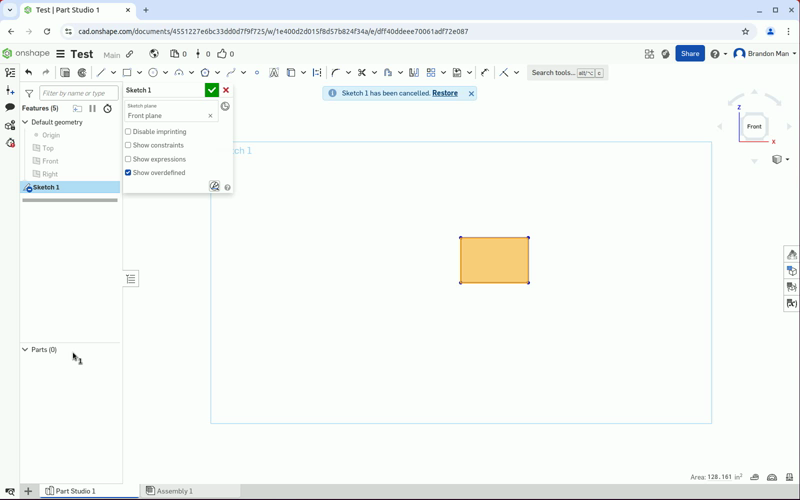
key(shift+y)
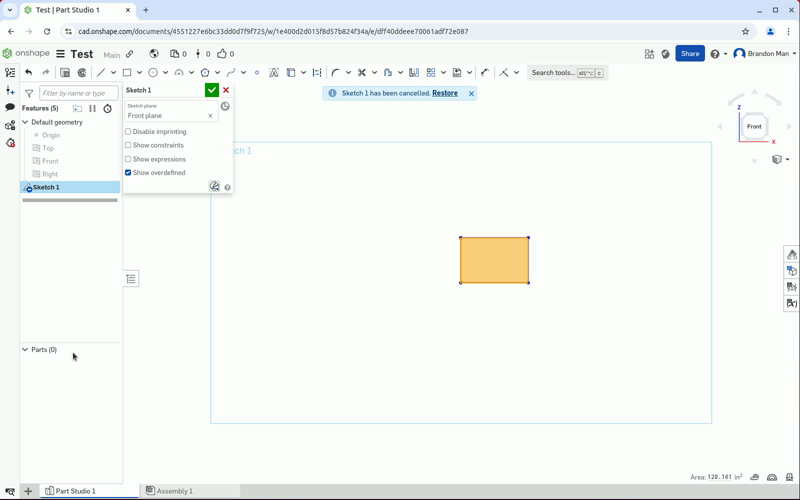
key(shift+e)
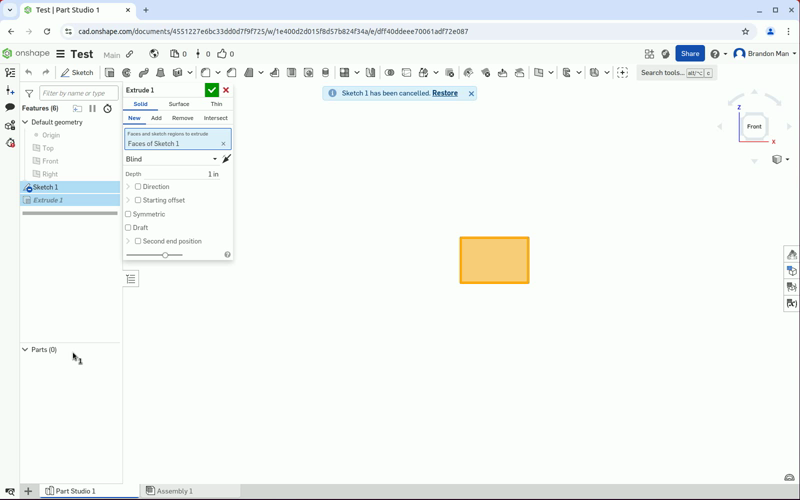
mouse_move(143, 106)
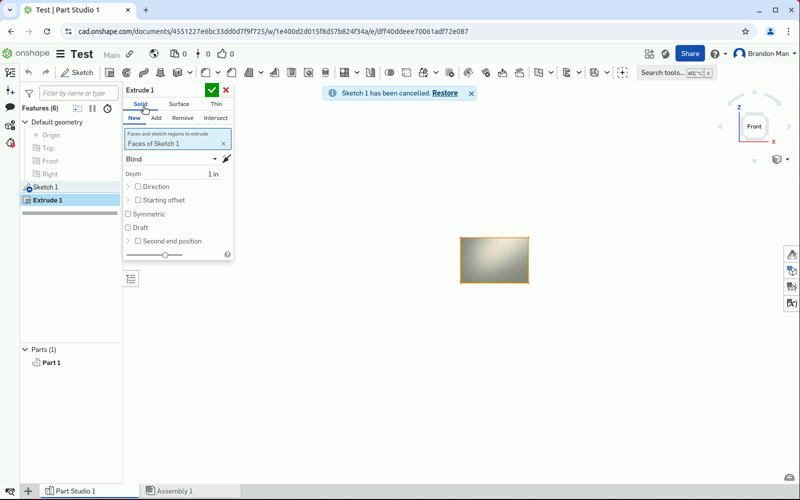
click(143, 106)
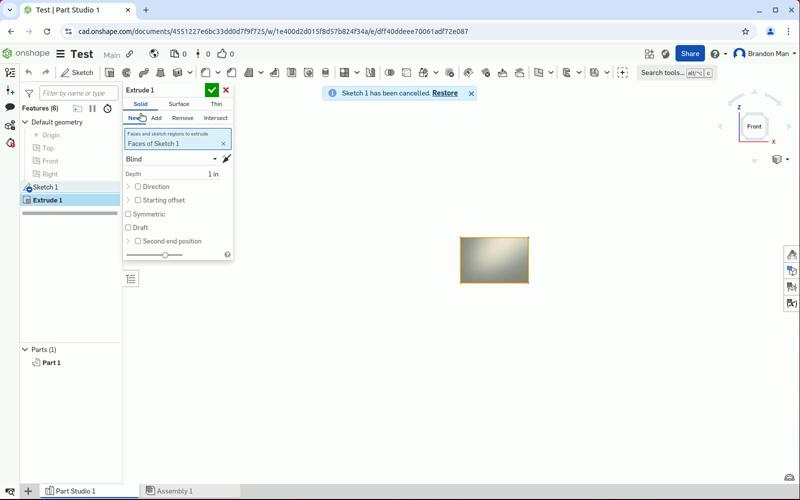
mouse_move(137, 120)
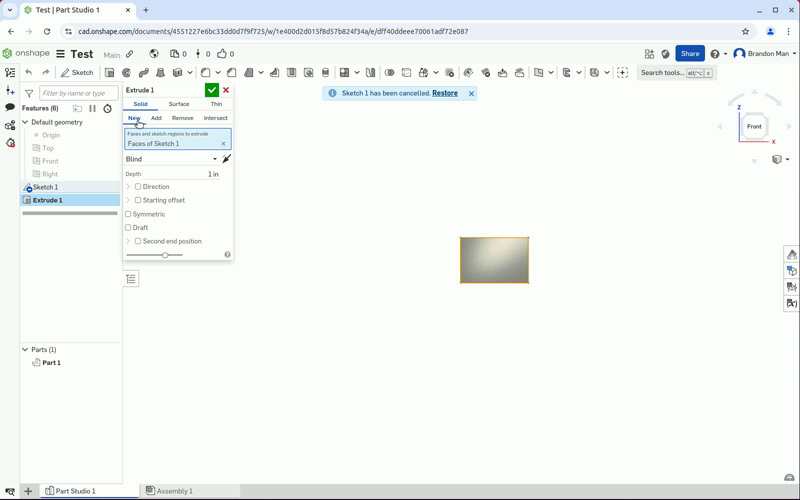
click(137, 120)
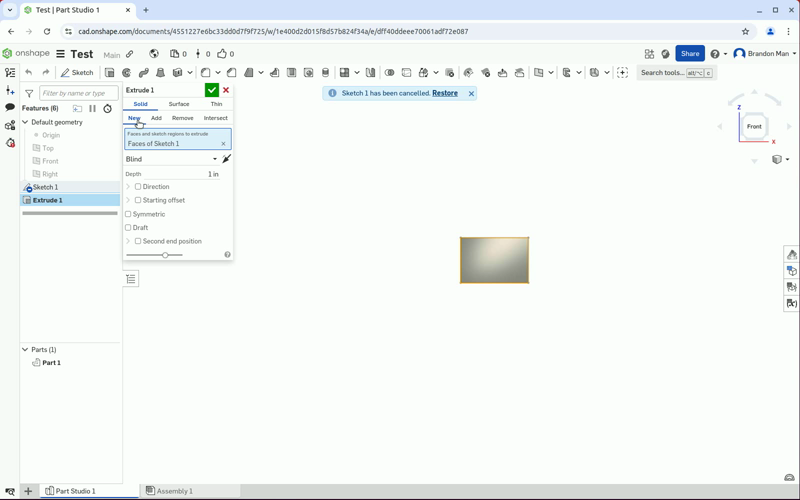
key(tab, 4)
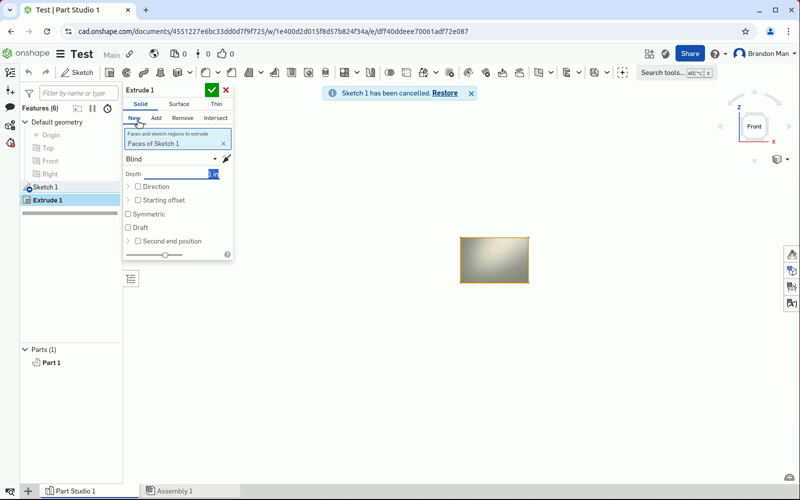
text(15.405)
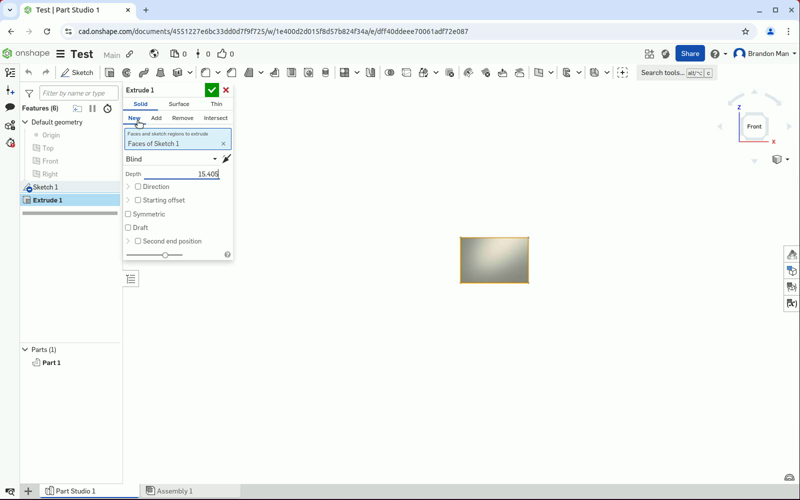
key(enter)
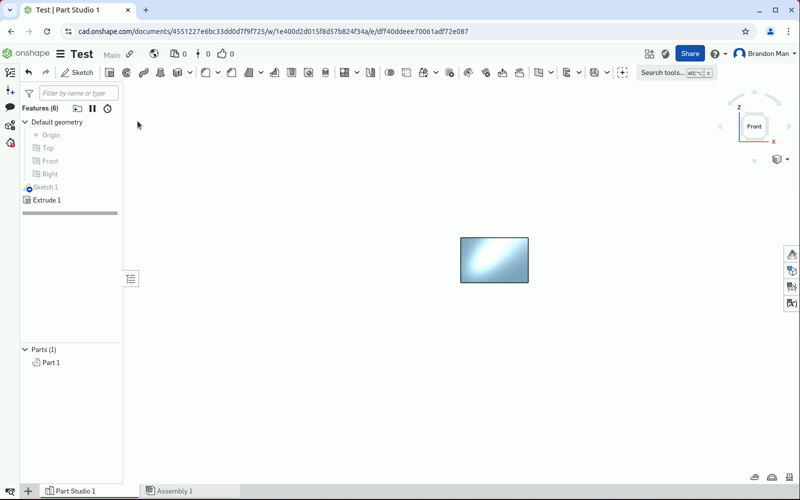
key(shift+h)
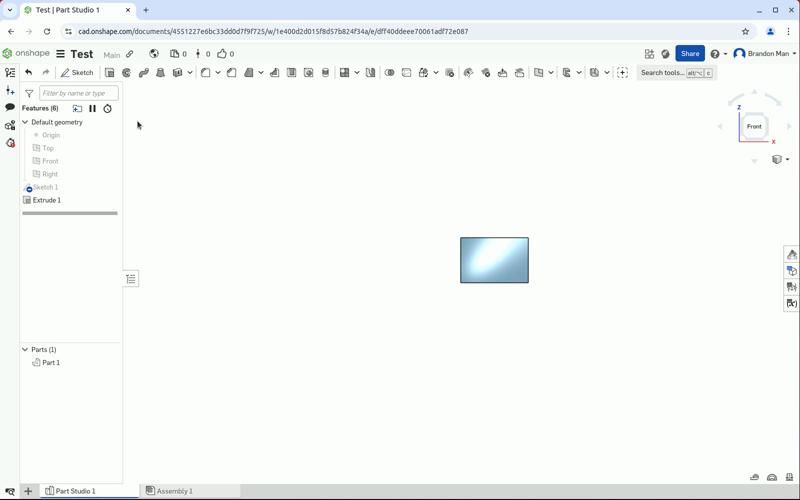
key(shift+h)
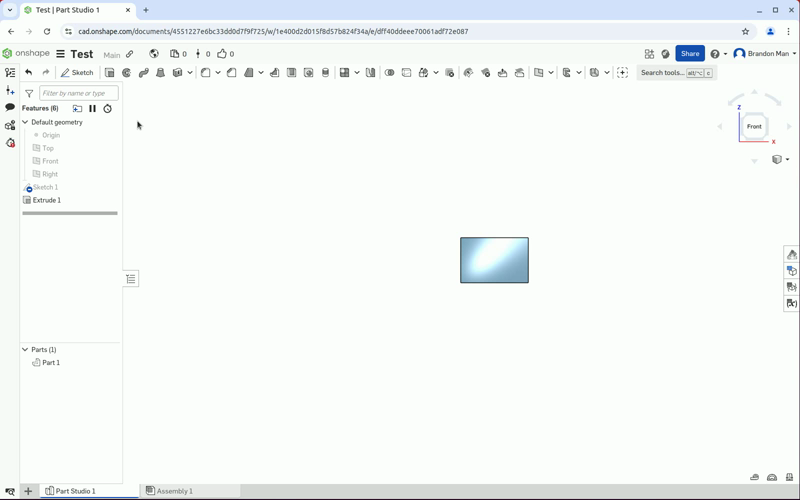
mouse_move(73, 189)
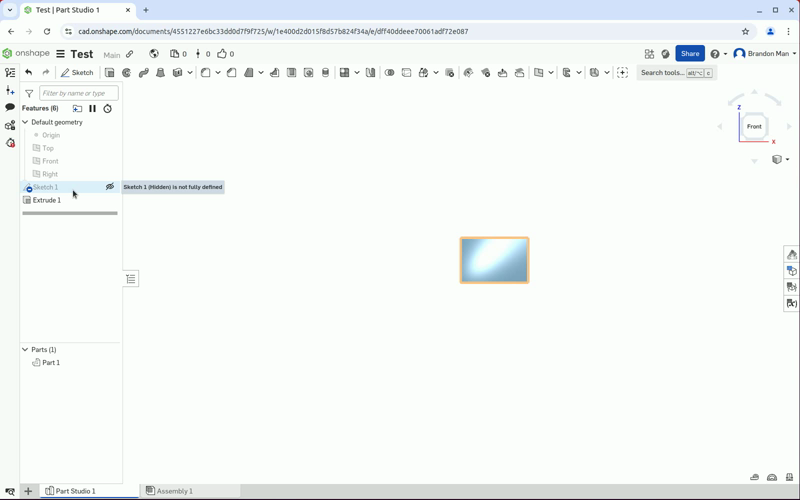
click(73, 189)
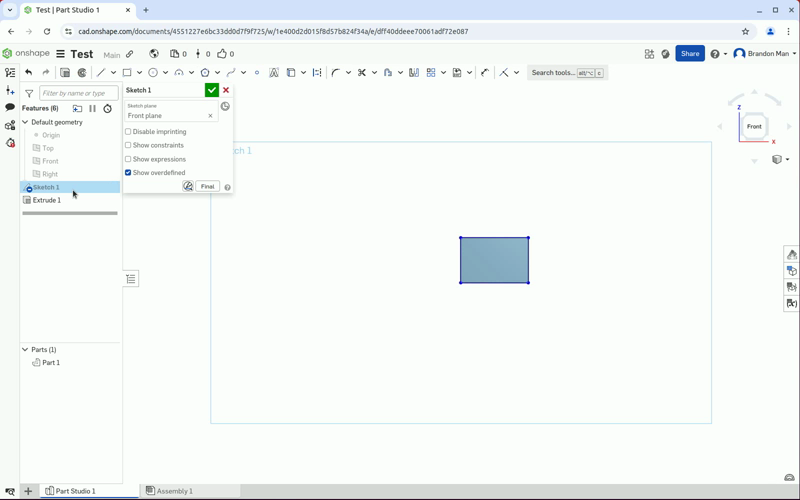
mouse_move(229, 92)
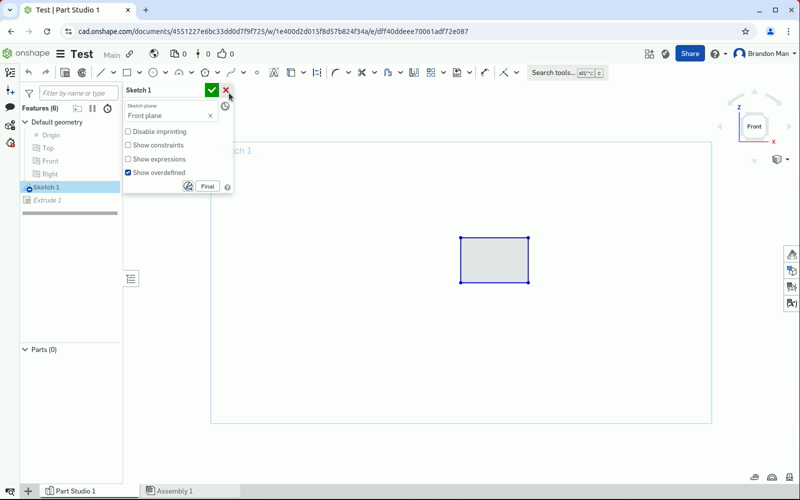
click(229, 92)
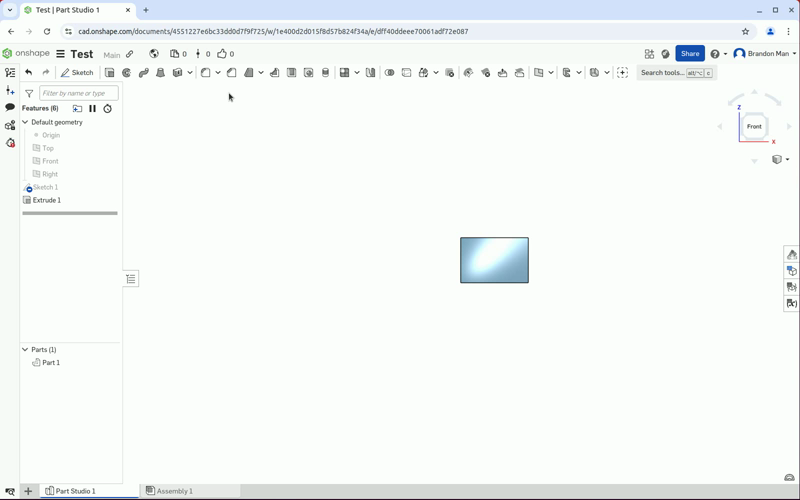
mouse_move(73, 352)
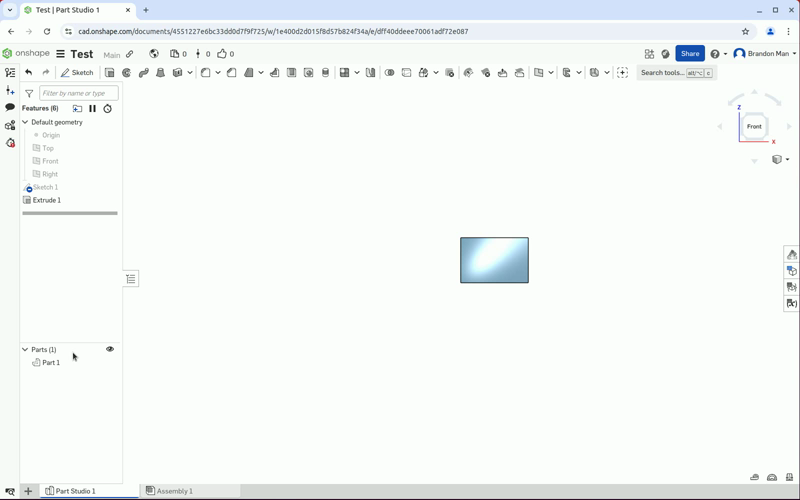
key(y)
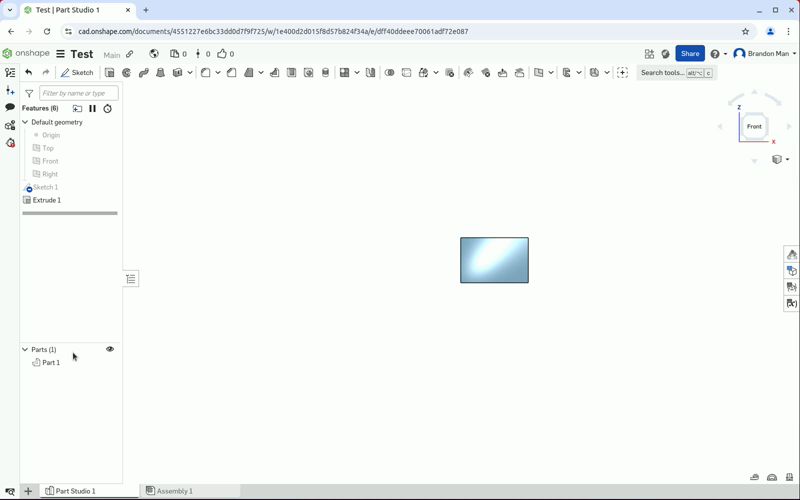
key(shift+p)
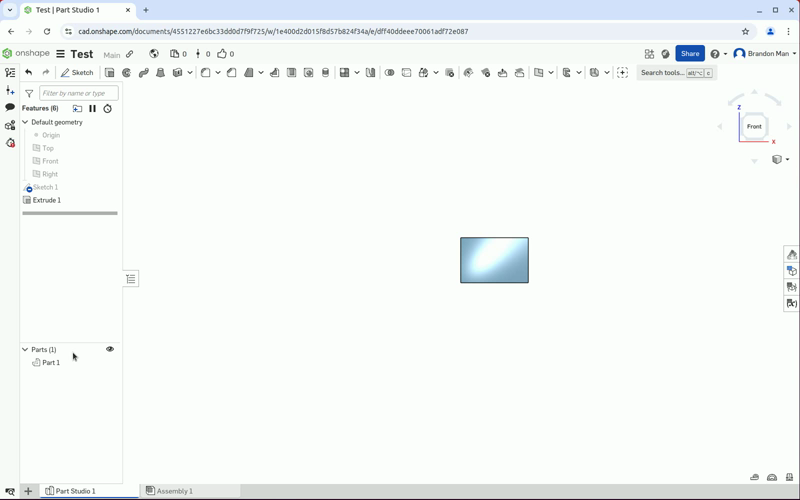
key(space)
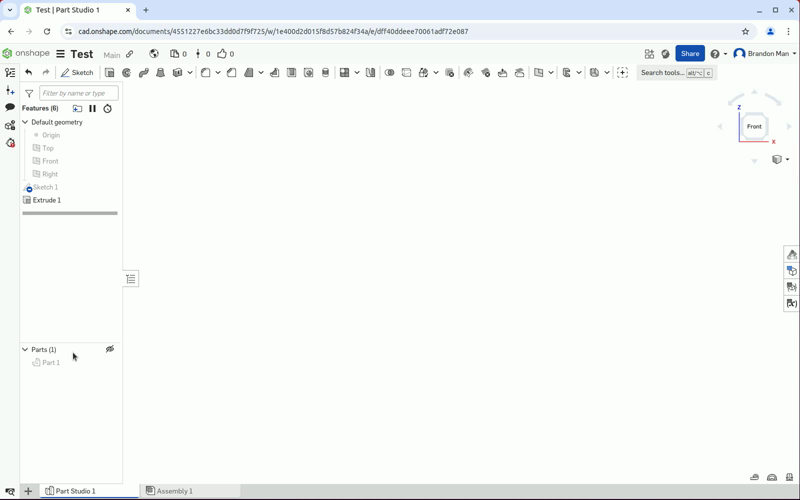
key_down(shift)
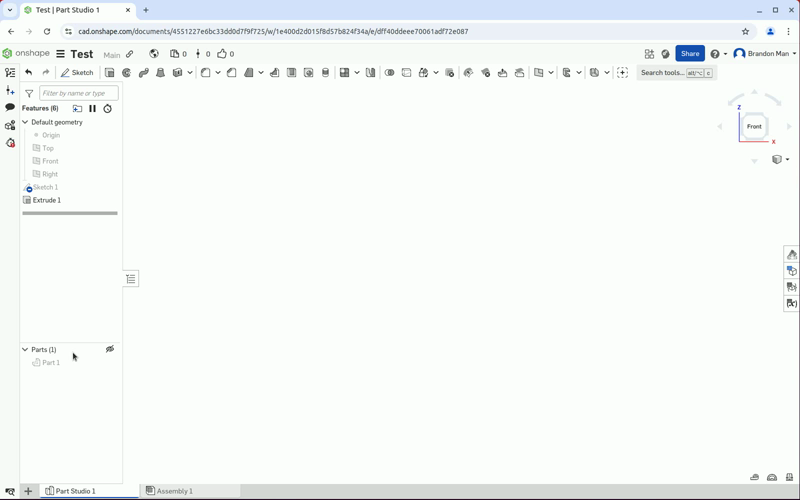
key(left)
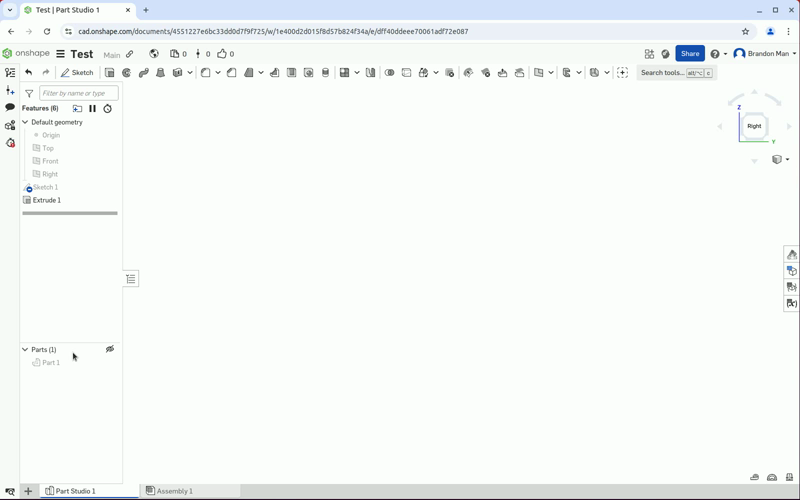
key_up(shift)
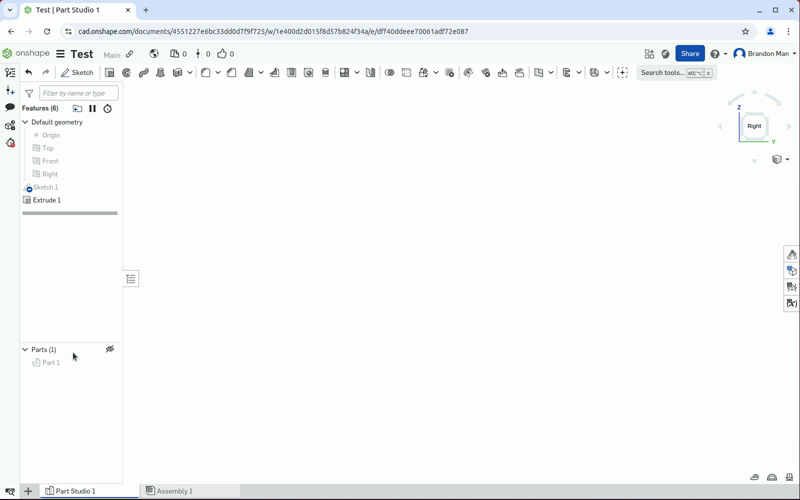
mouse_move(73, 352)
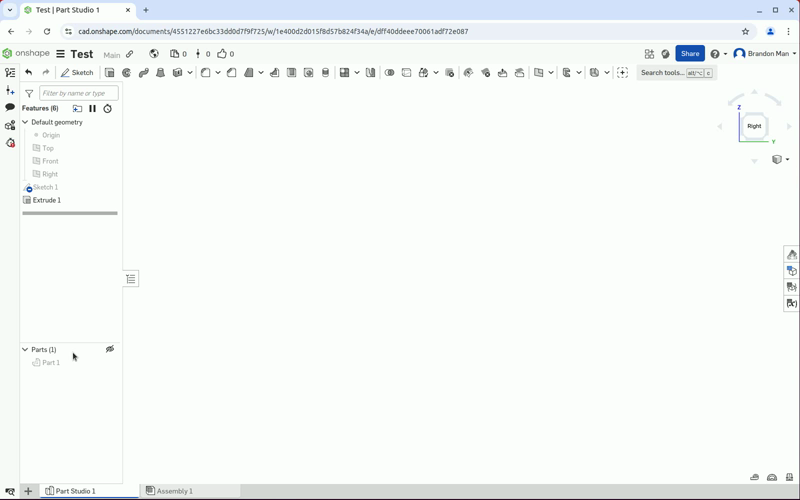
key(shift+y)
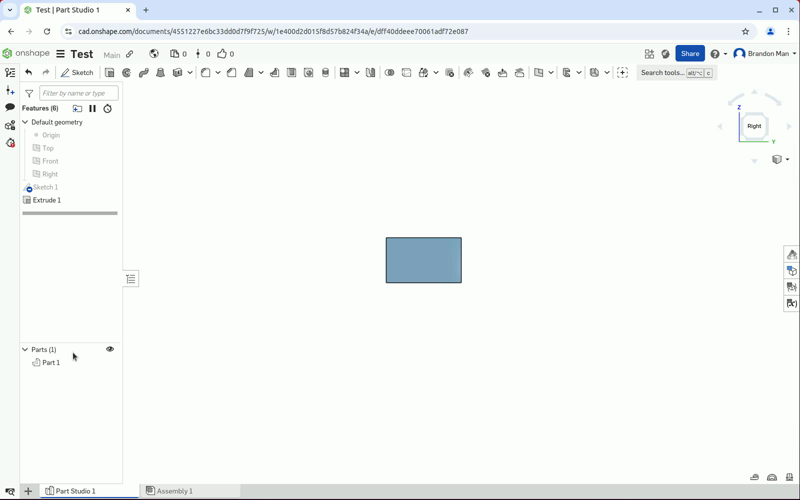
mouse_move(541, 75)
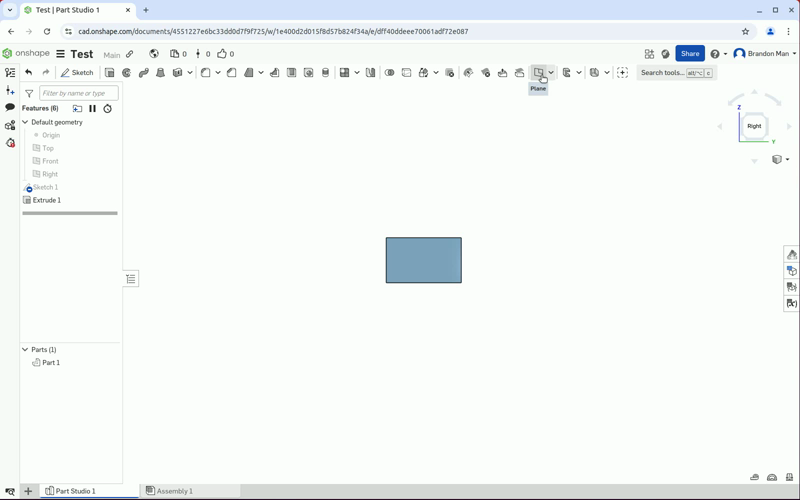
click(541, 75)
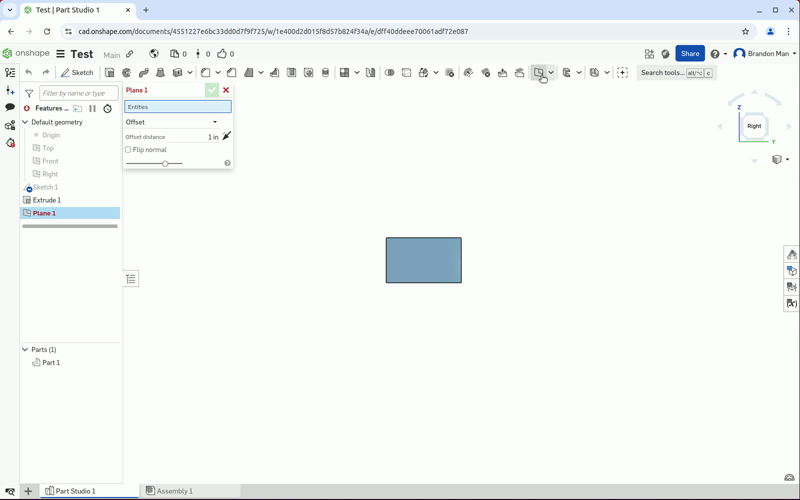
mouse_move(73, 176)
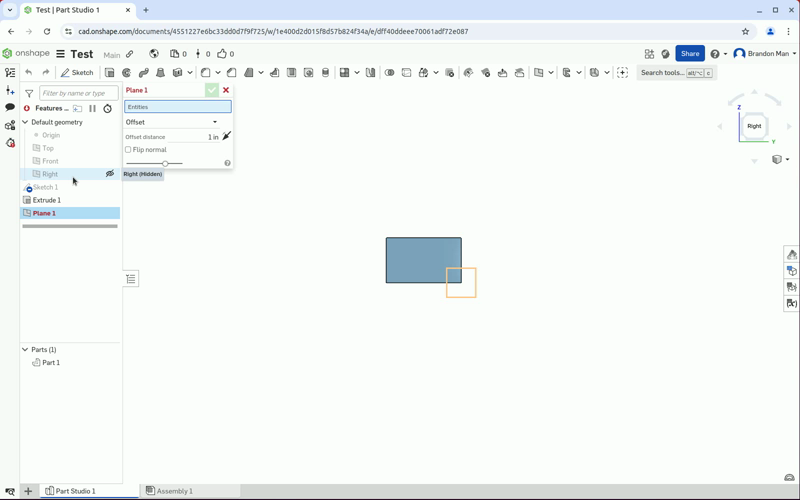
click(73, 176)
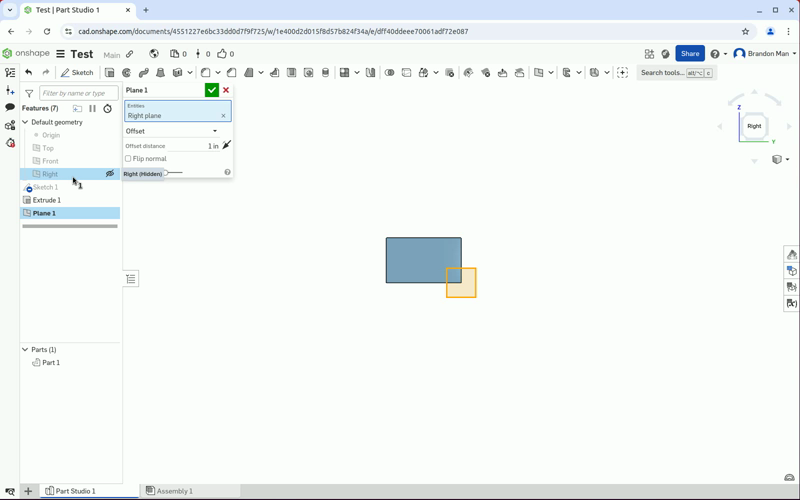
key(tab, 2)
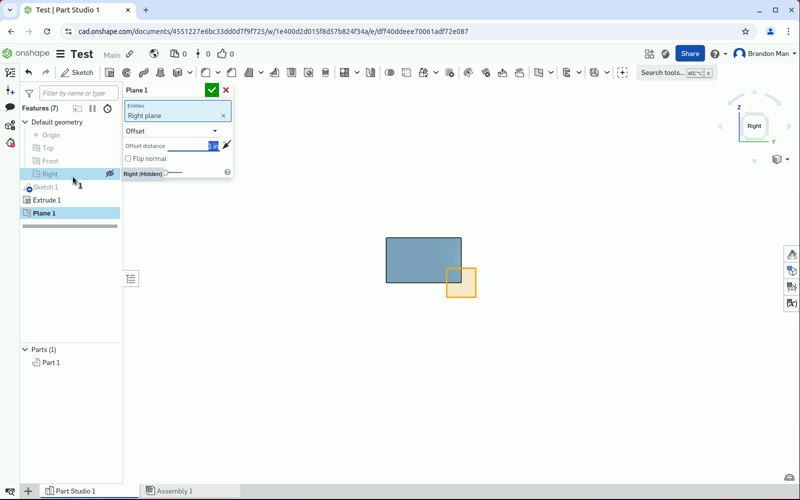
text(13.711)
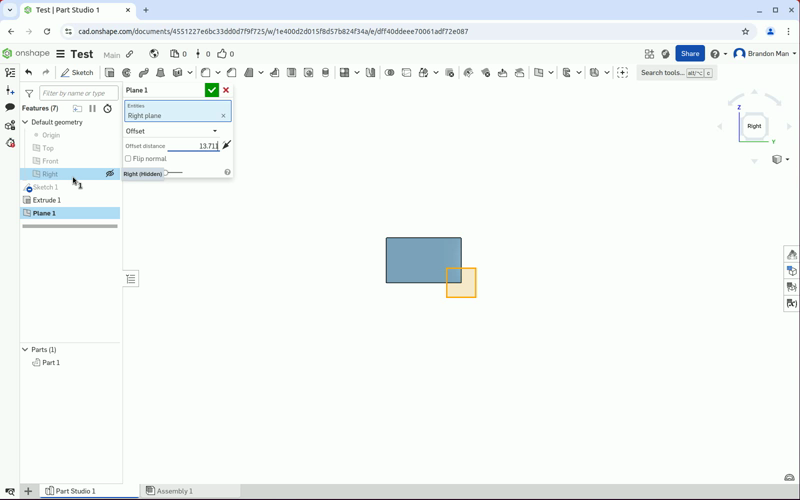
key(enter, 2)
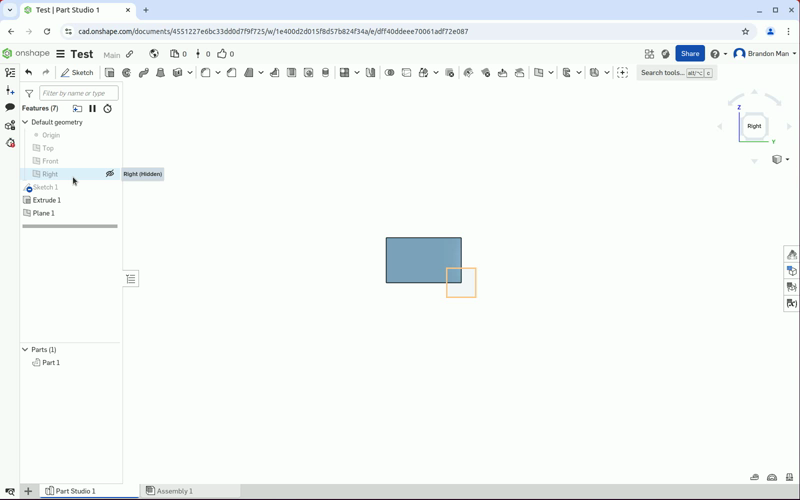
key(shift+s)
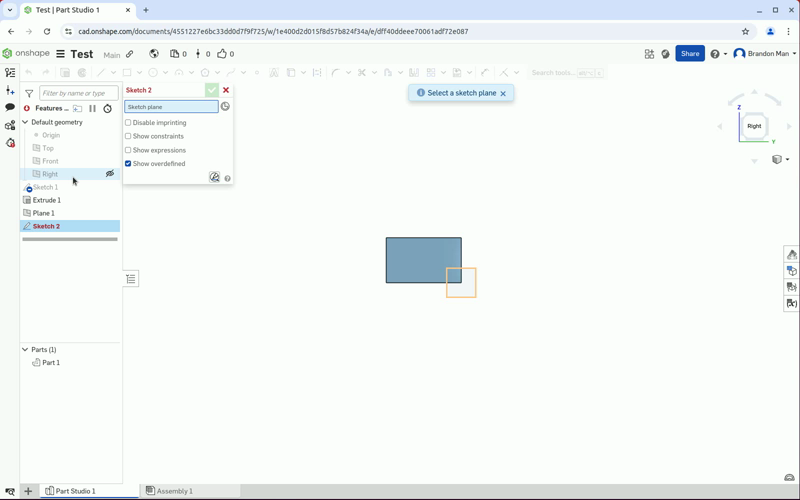
mouse_move(73, 215)
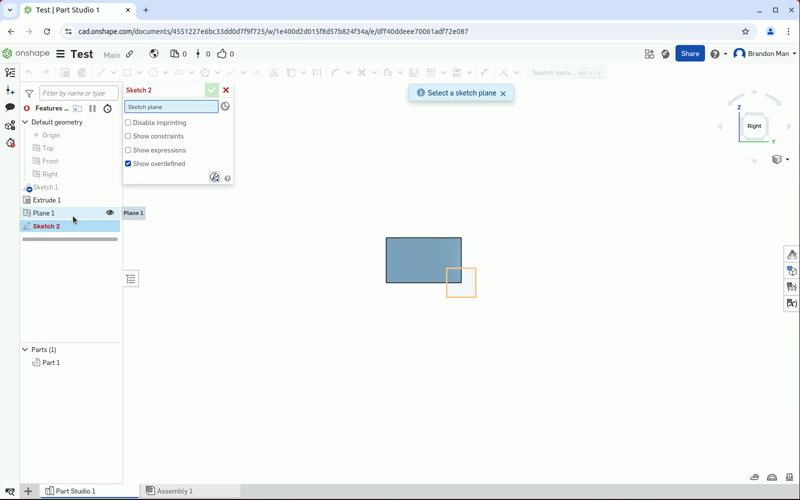
click(73, 215)
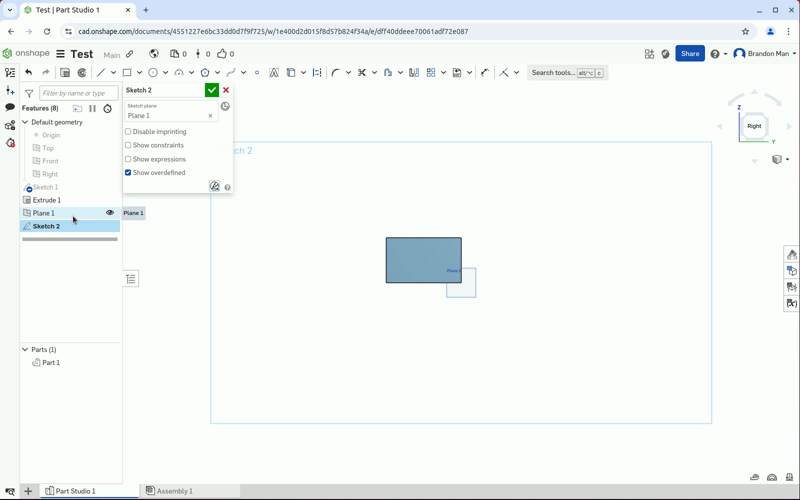
mouse_move(73, 352)
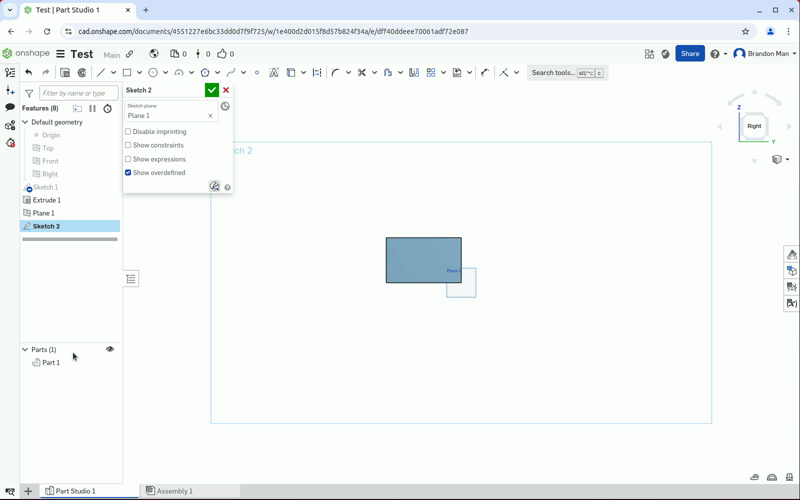
key(y)
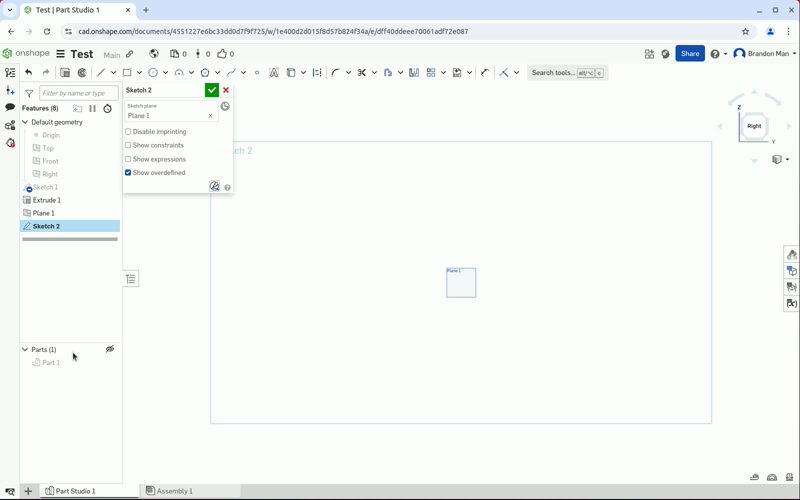
key(l)
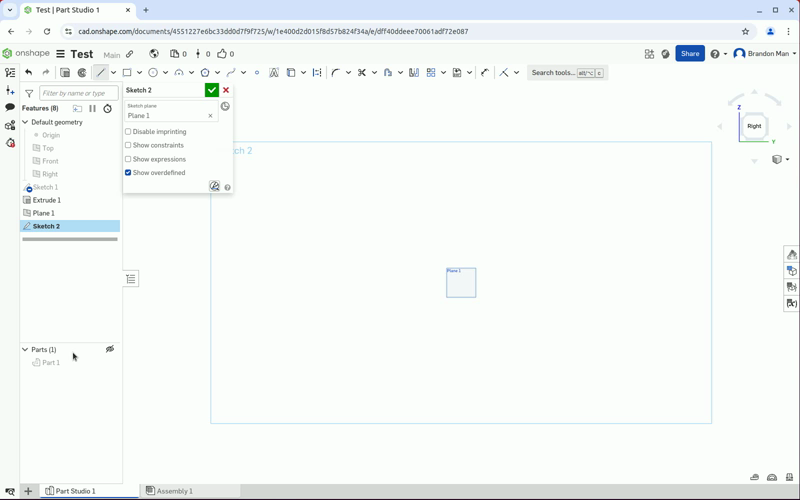
key_down(shift)
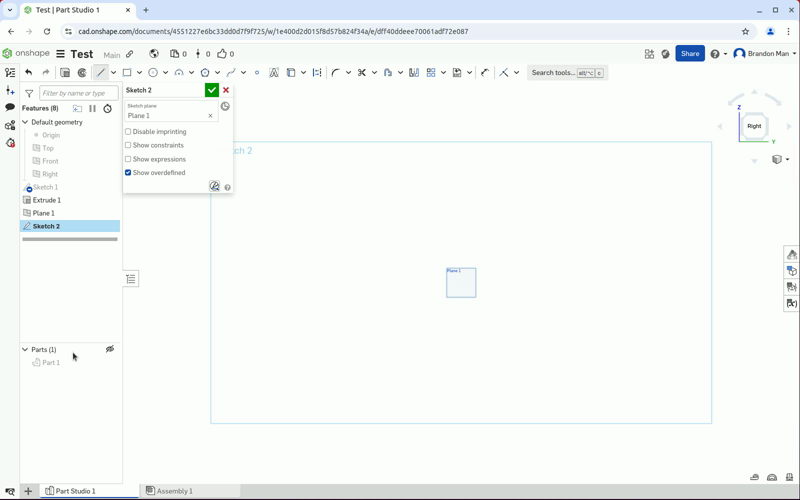
mouse_move(385, 238)
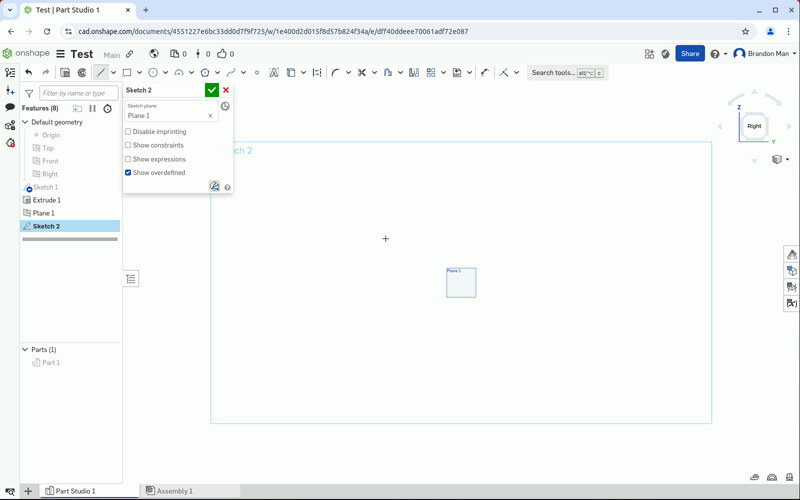
click(385, 238)
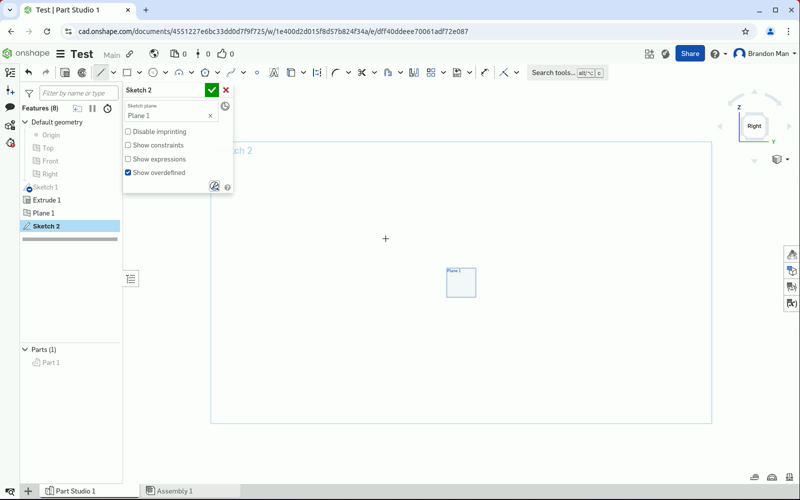
key_up(shift)
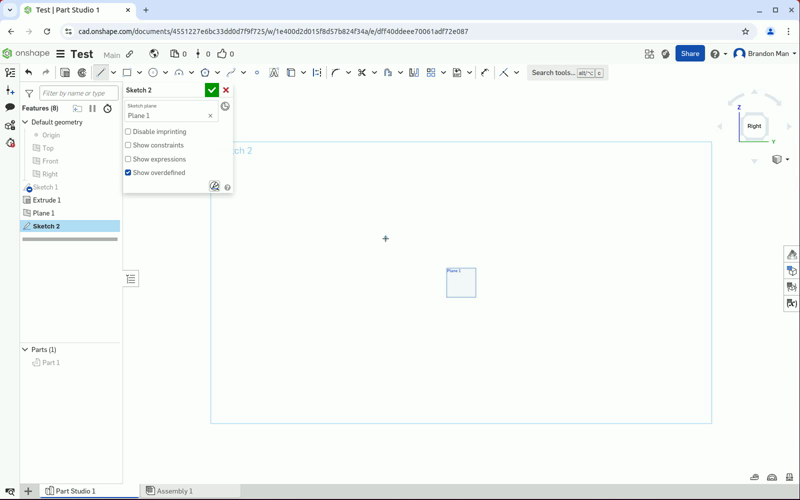
key_down(shift)
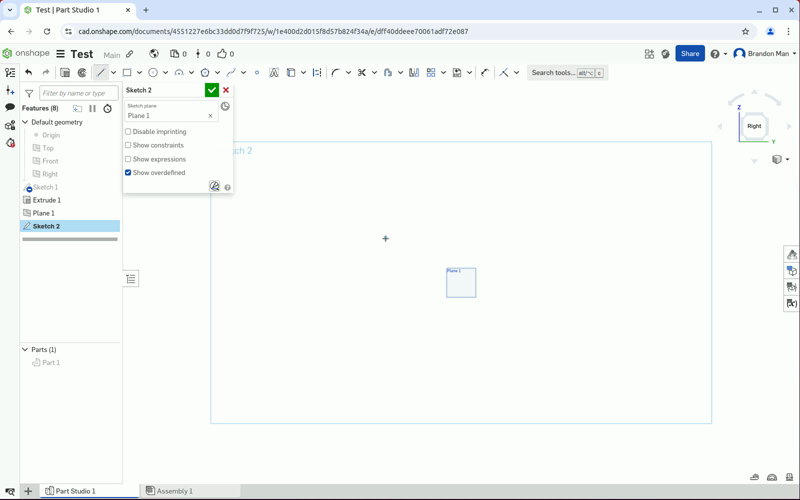
mouse_move(461, 238)
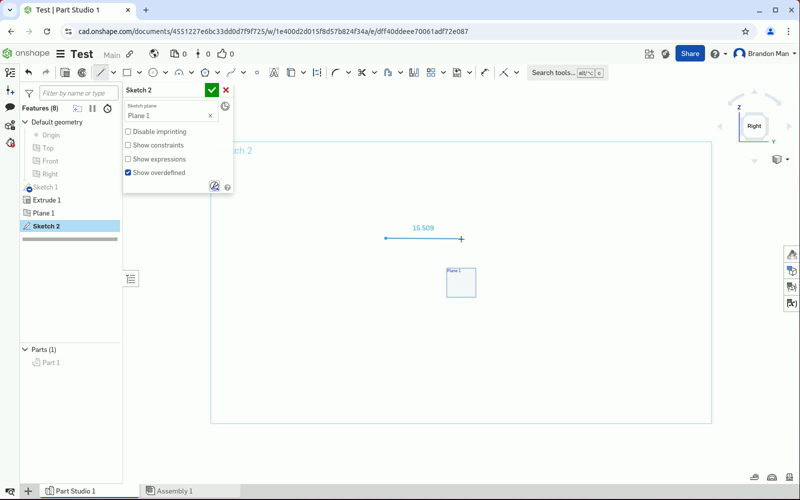
click(461, 238)
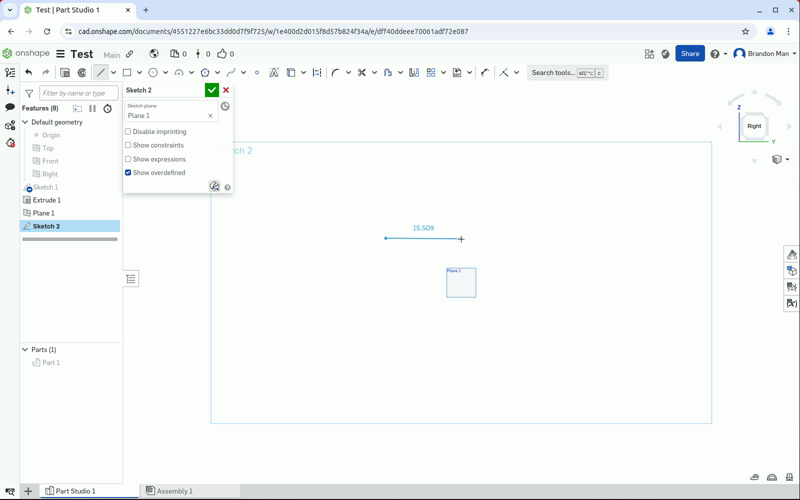
key_up(shift)
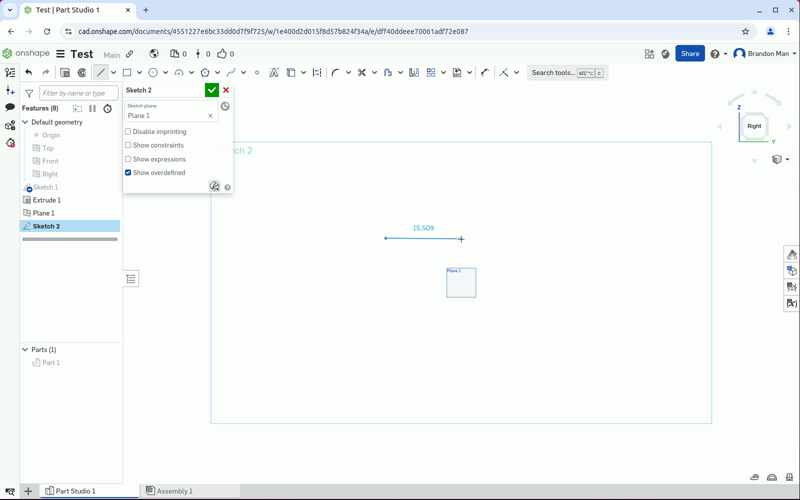
key(esc)
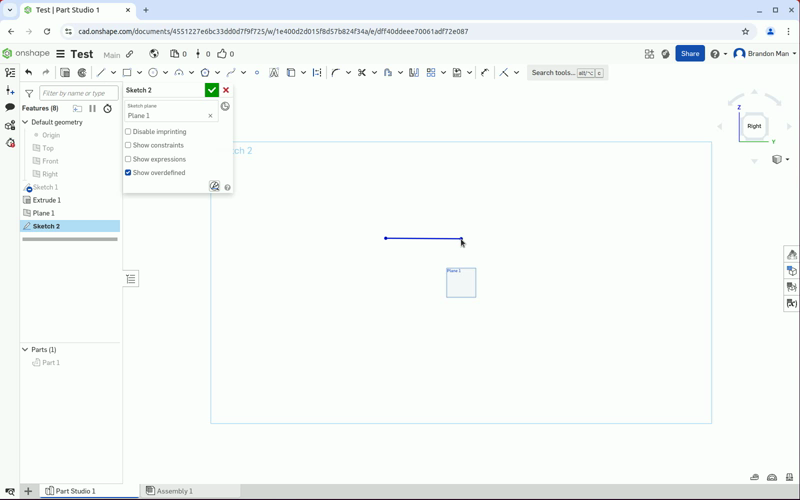
key(a)
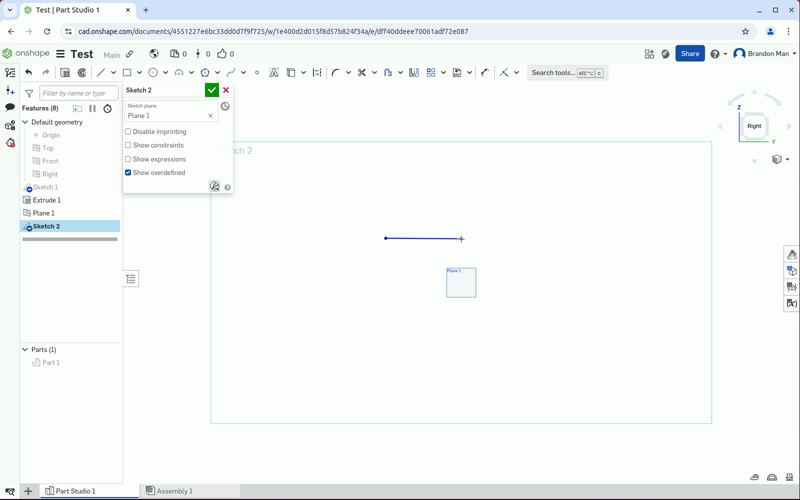
mouse_move(461, 238)
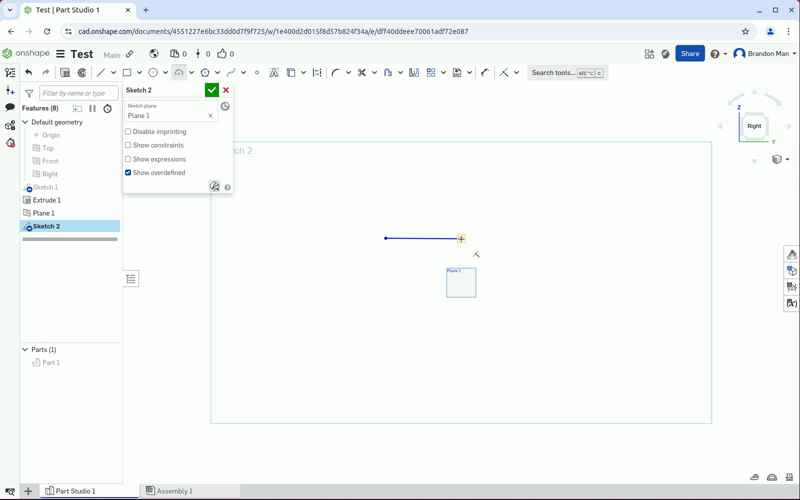
click(461, 238)
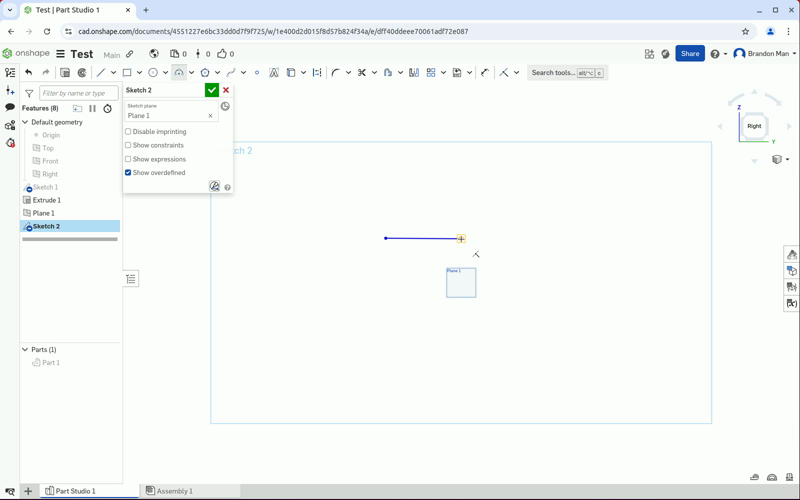
mouse_move(385, 238)
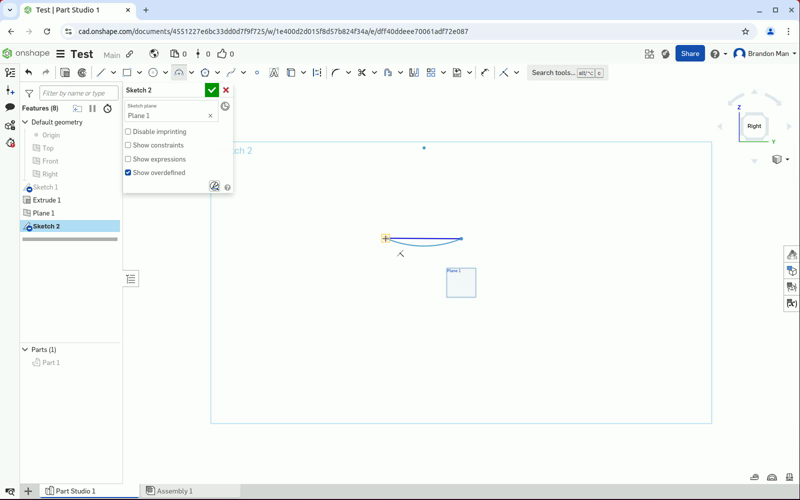
click(385, 238)
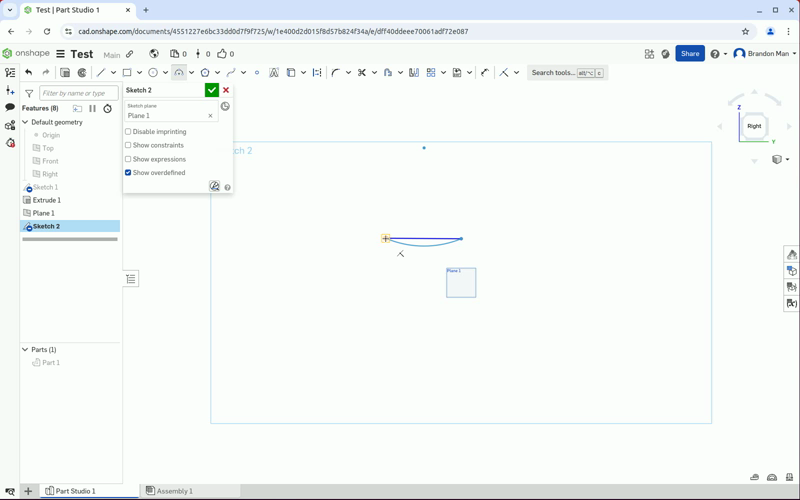
key_down(shift)
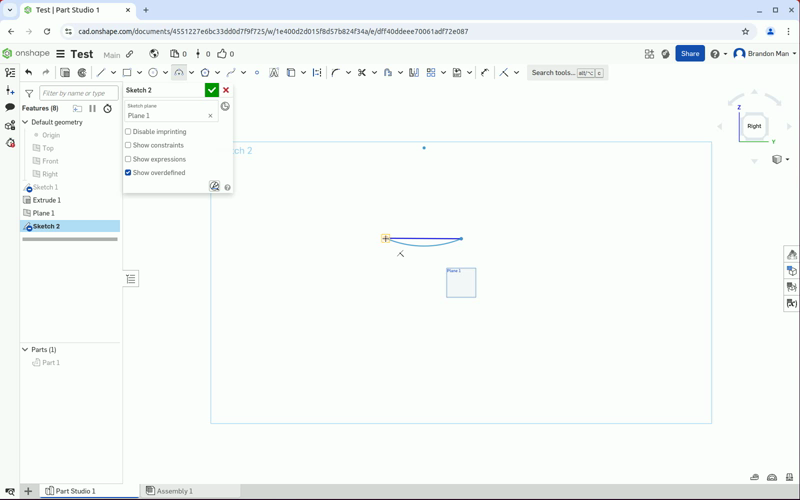
mouse_move(423, 200)
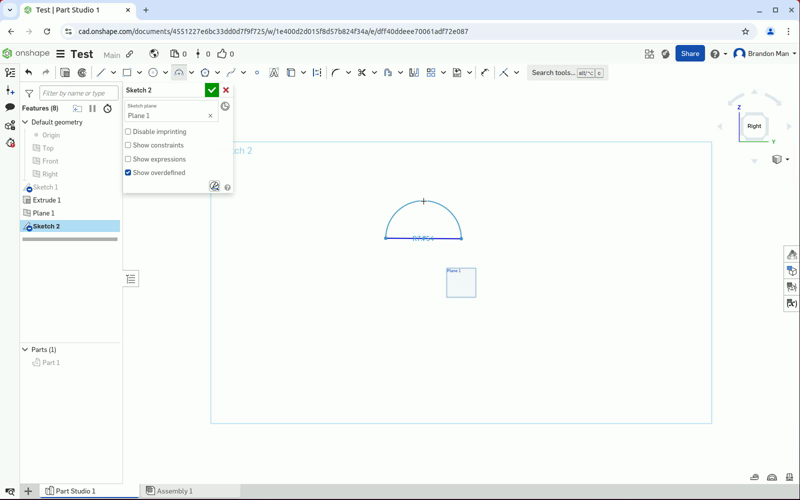
click(423, 200)
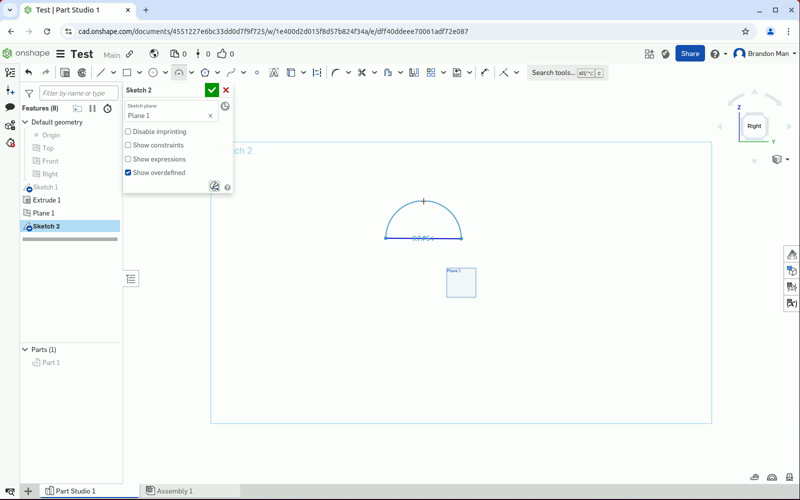
key_up(shift)
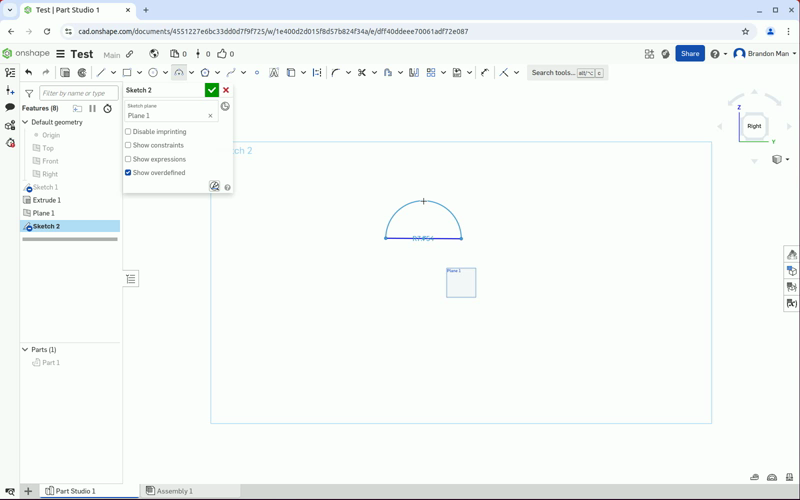
key(esc)
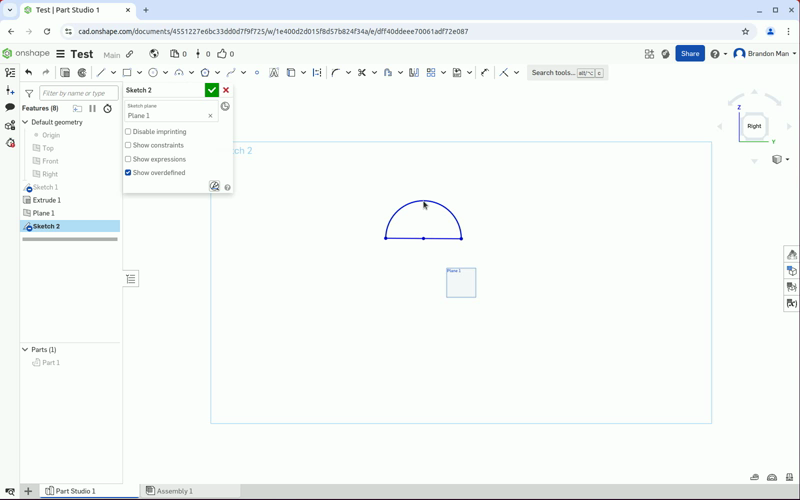
mouse_move(414, 211)
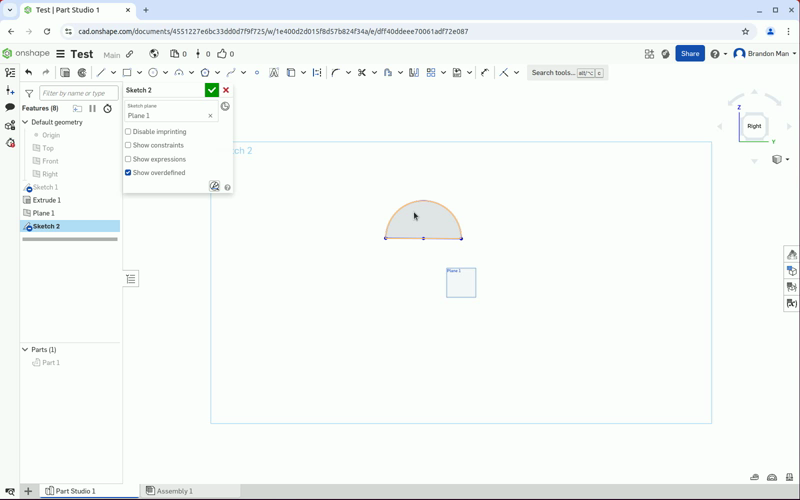
click(414, 211)
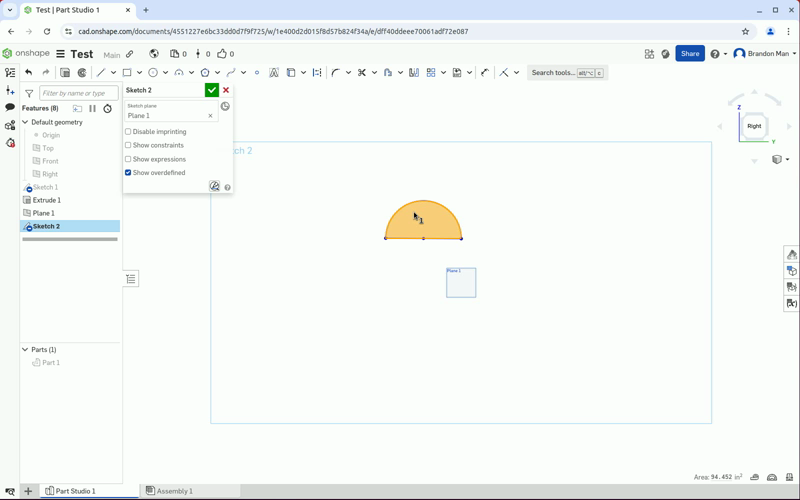
mouse_move(73, 352)
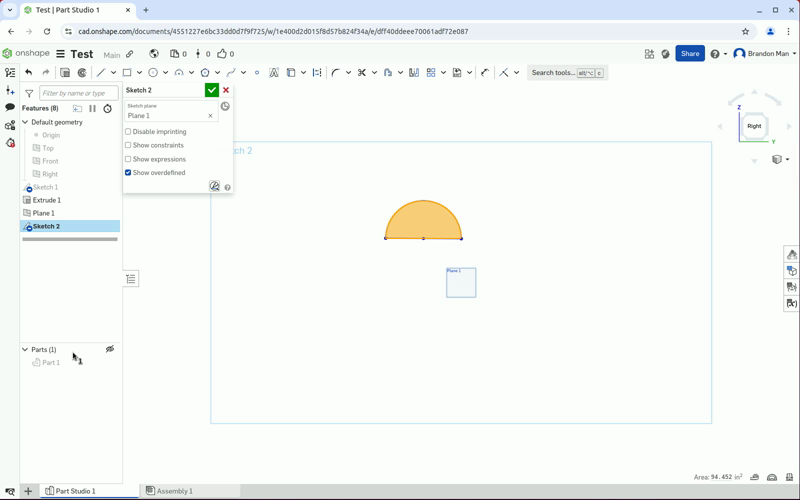
key(shift+y)
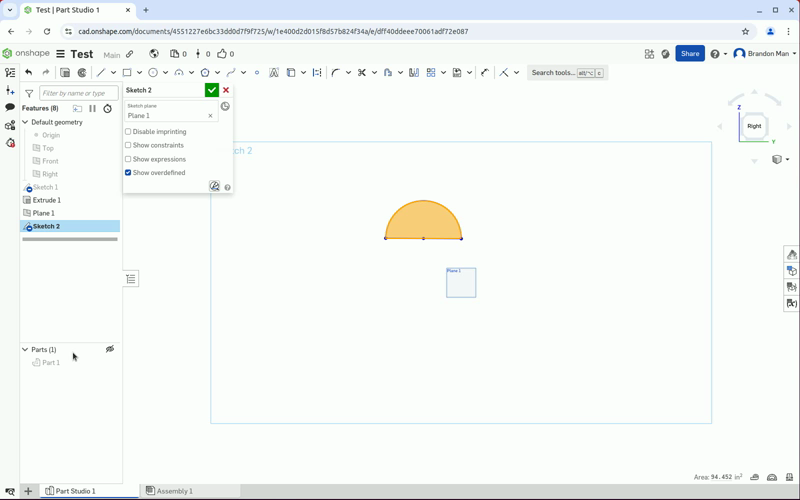
key(shift+e)
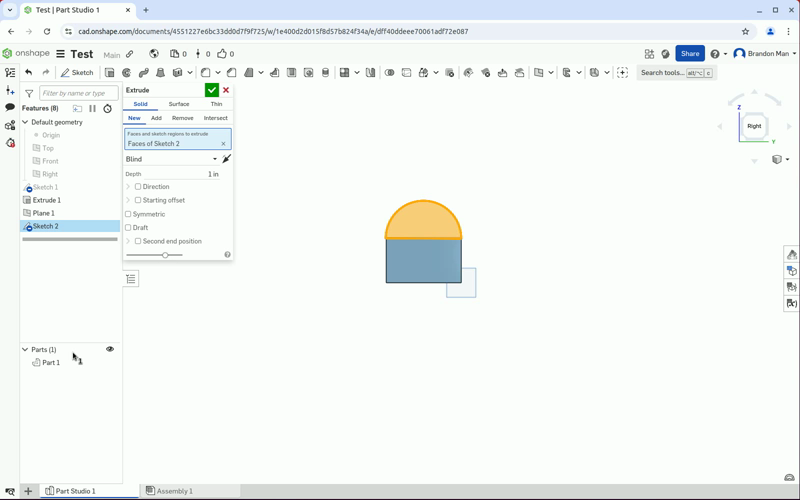
mouse_move(143, 106)
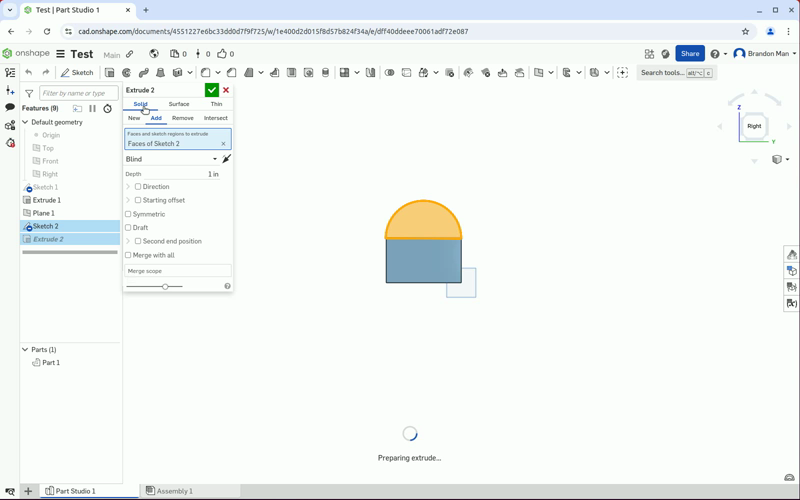
click(143, 106)
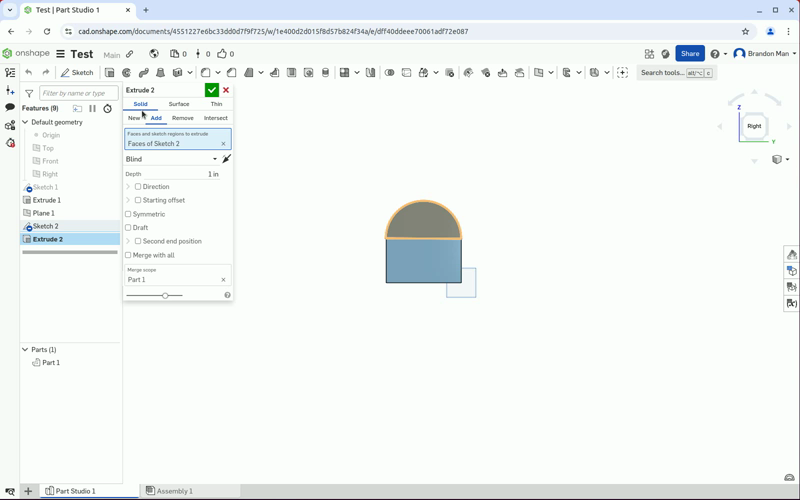
mouse_move(137, 120)
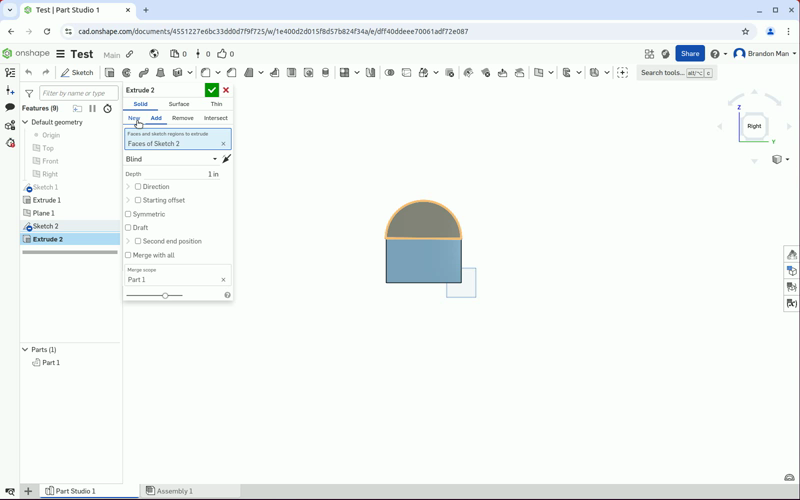
click(137, 120)
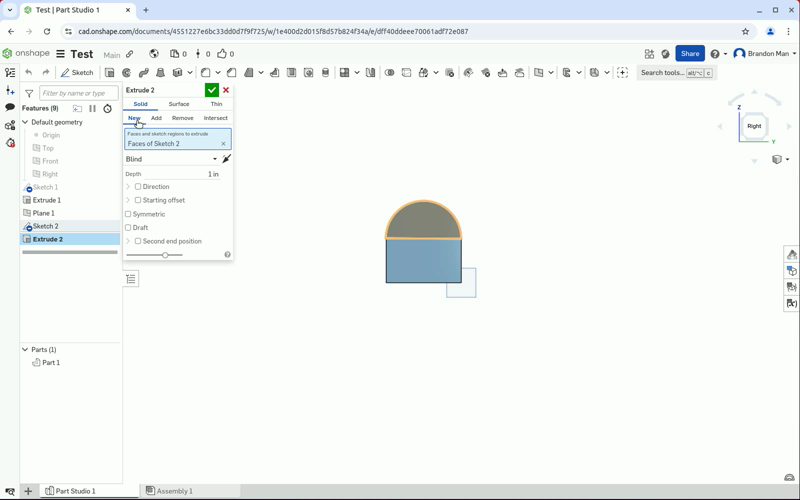
key(tab, 4)
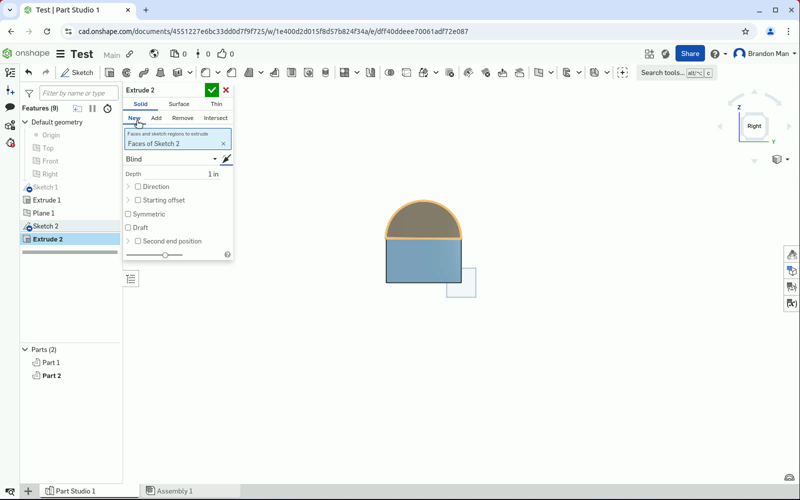
text(-7.703)
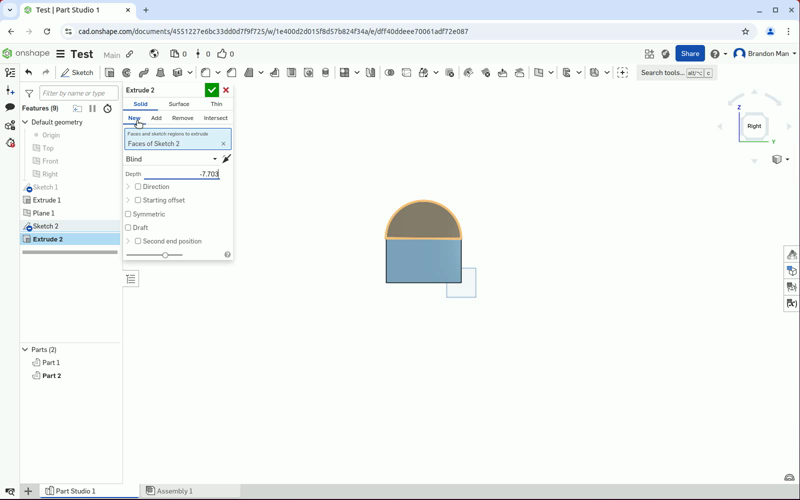
key(enter)
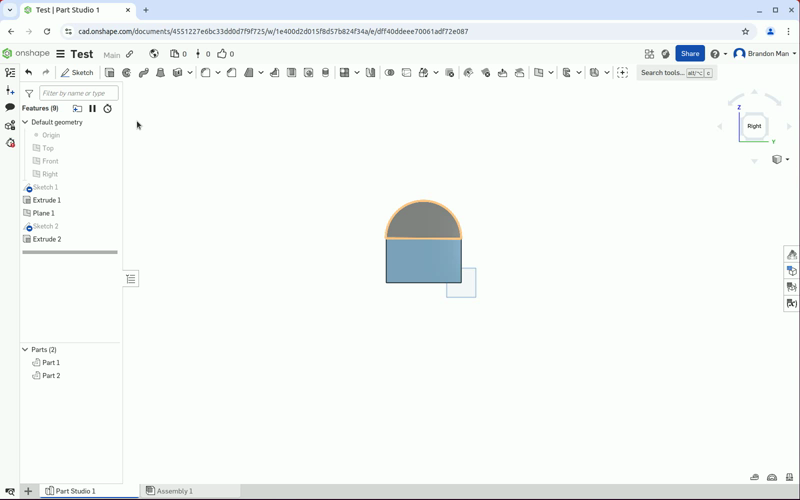
key(shift+h)
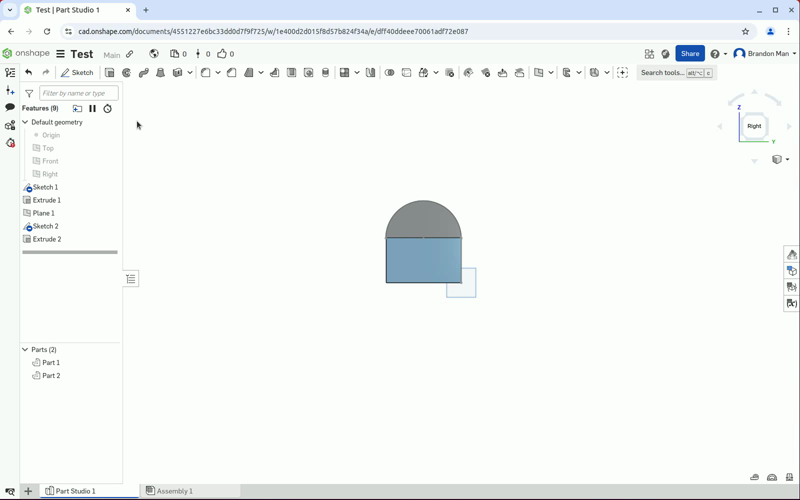
key(shift+h)
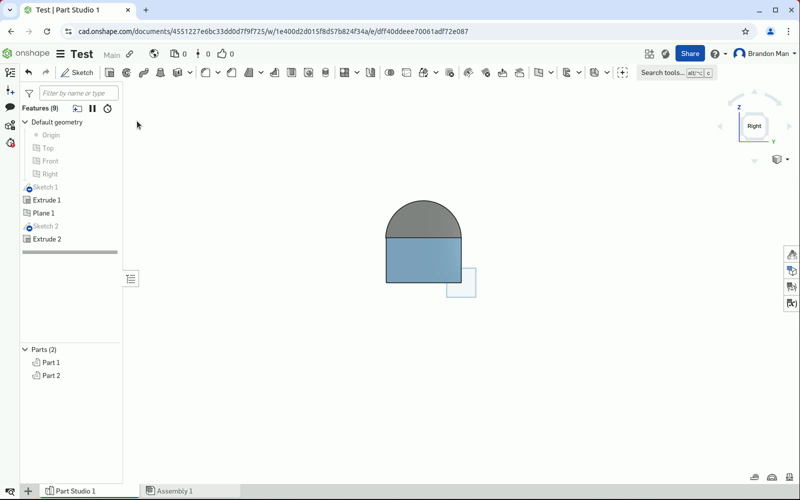
mouse_move(73, 189)
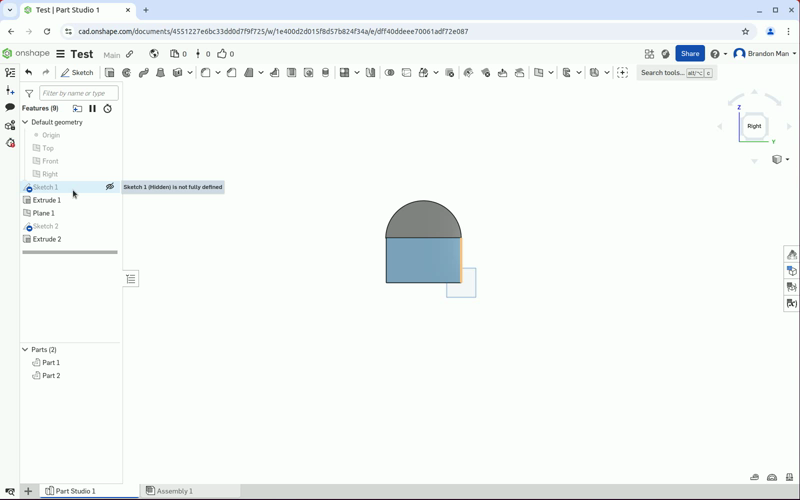
click(73, 189)
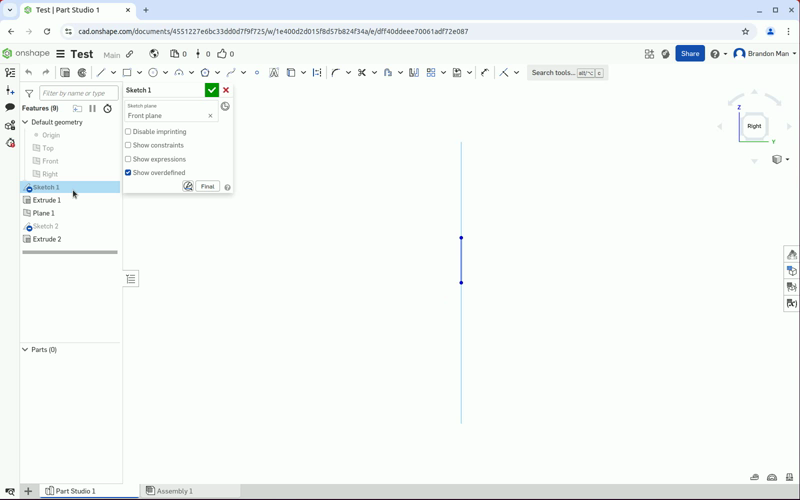
mouse_move(229, 92)
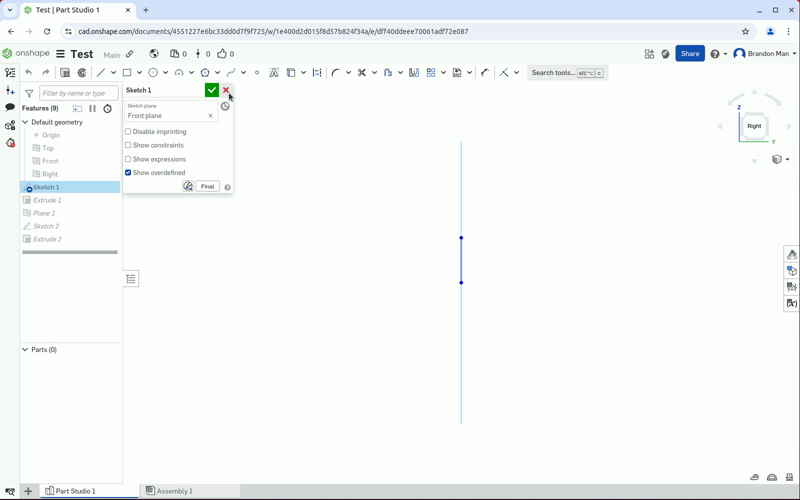
click(229, 92)
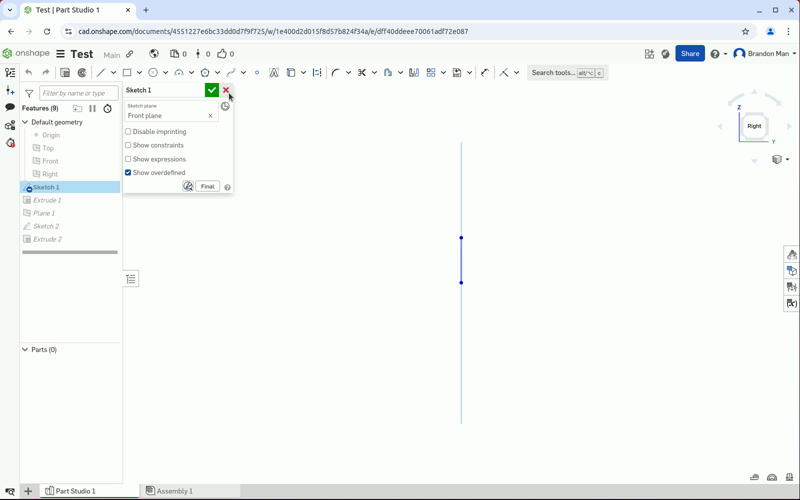
key(shift+s)
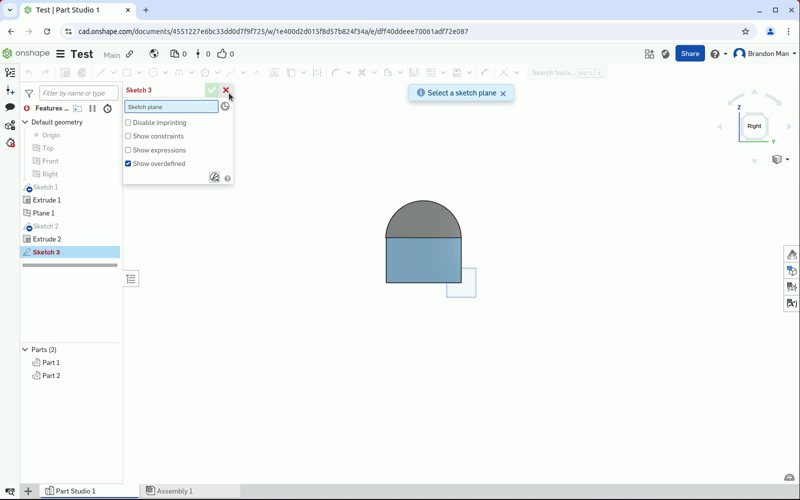
mouse_move(73, 176)
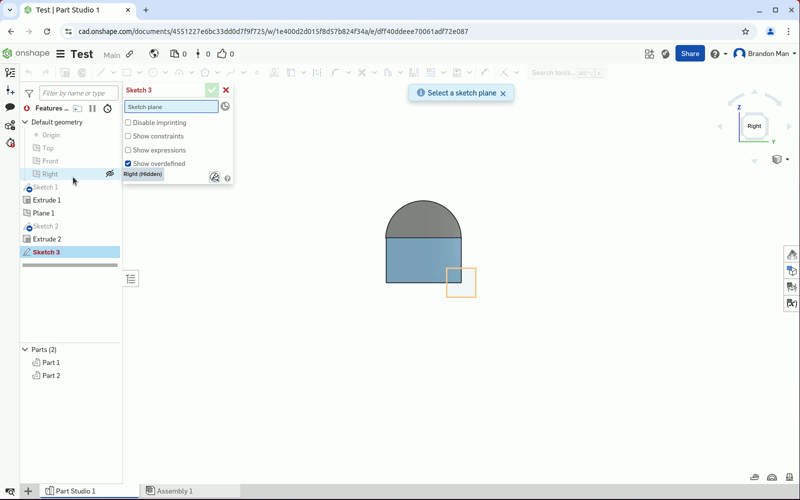
click(73, 176)
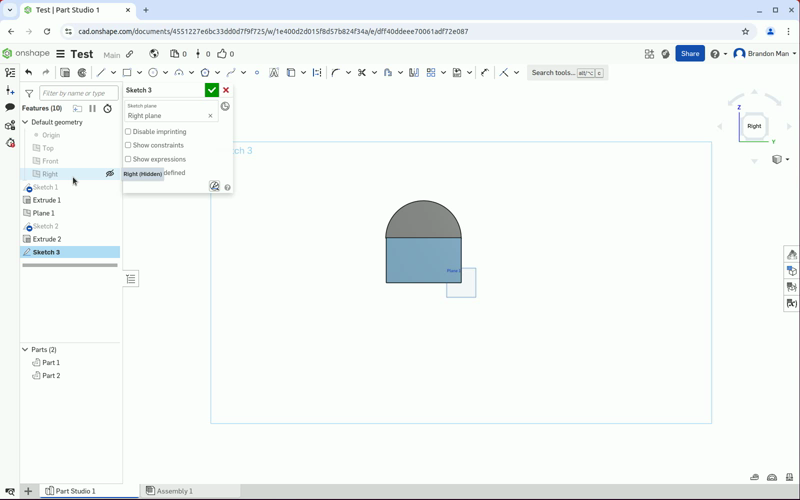
mouse_move(73, 352)
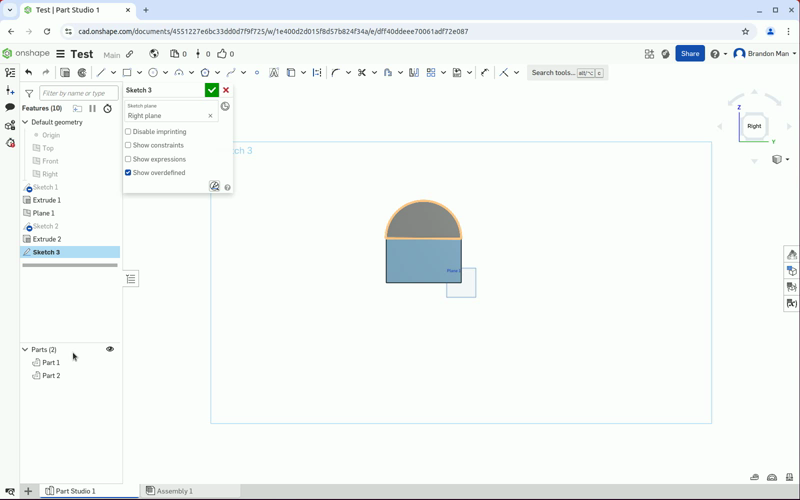
key(y)
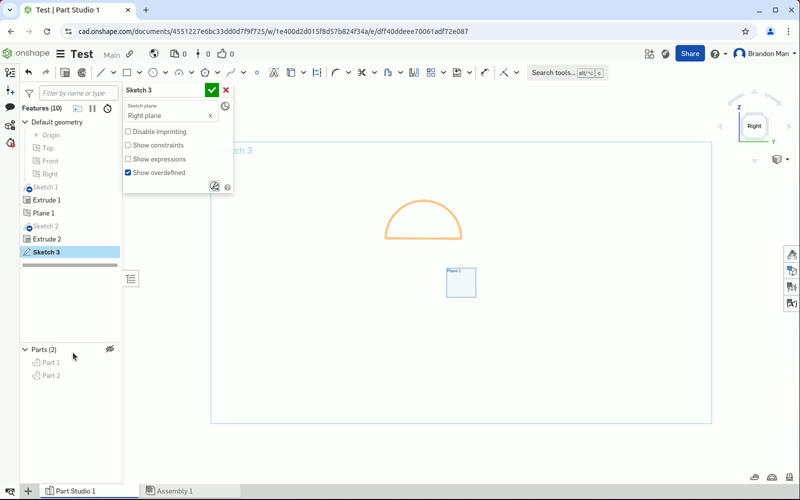
key(l)
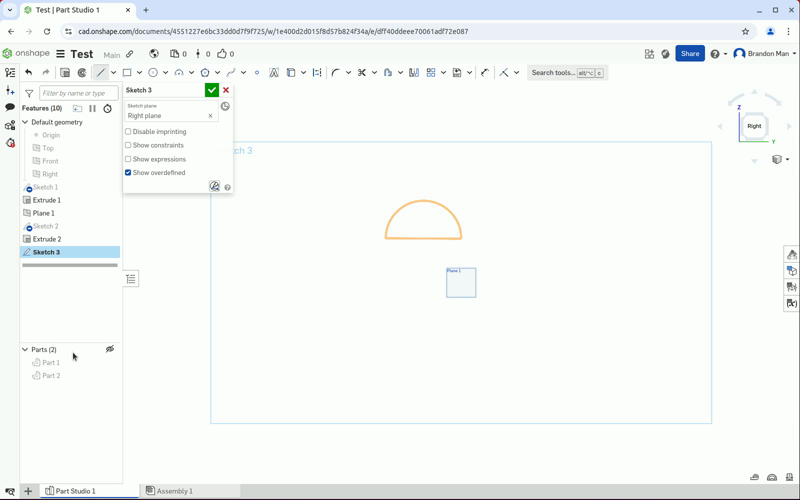
key_down(shift)
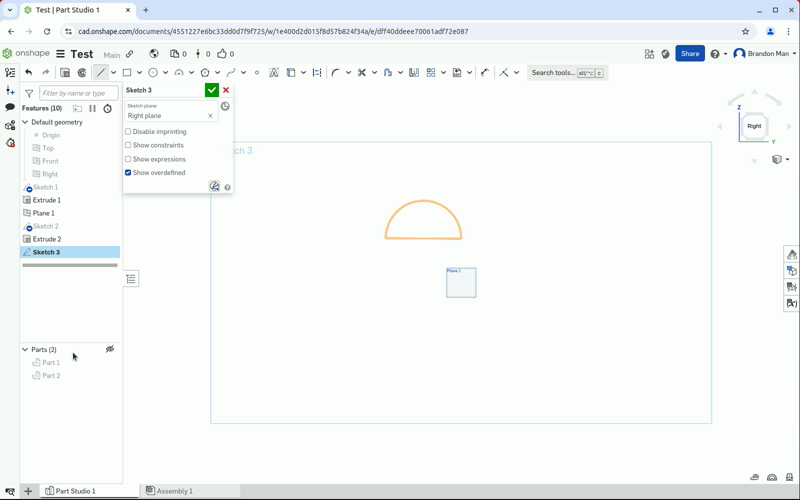
mouse_move(432, 313)
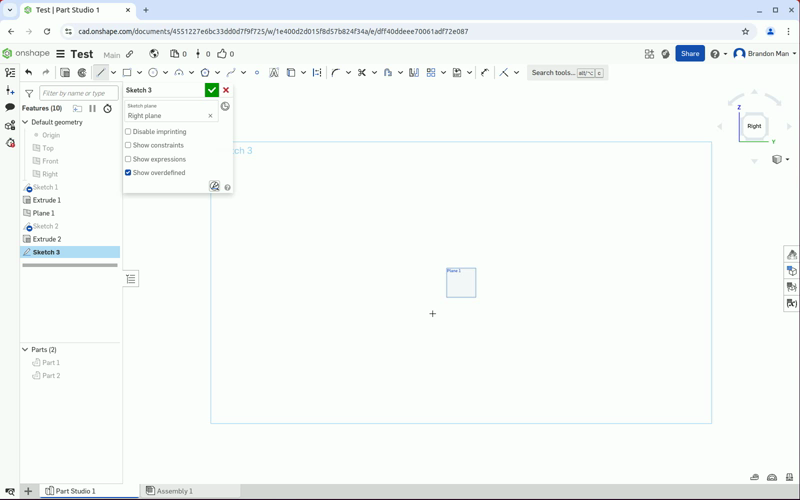
click(432, 313)
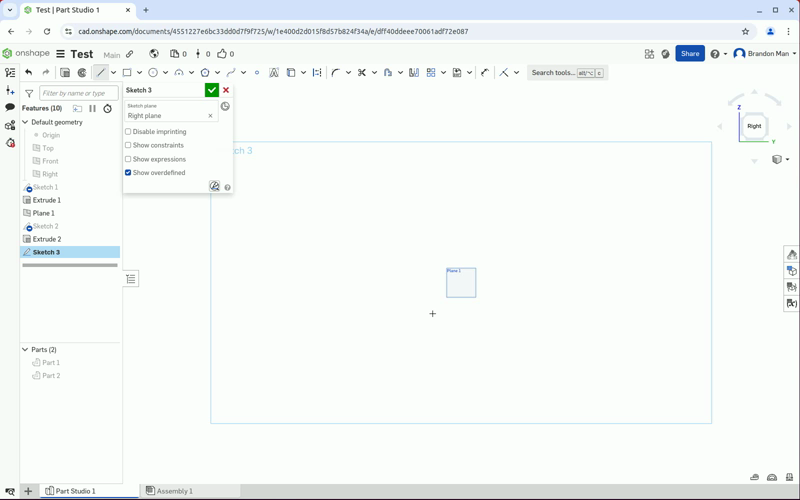
key_up(shift)
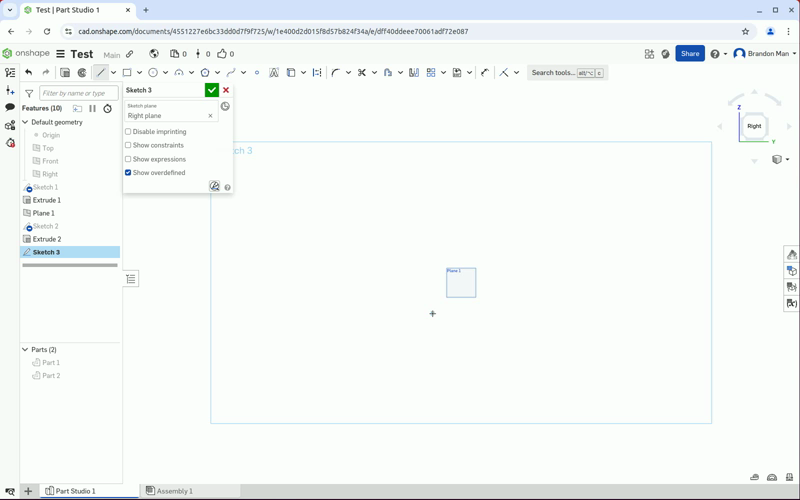
key_down(shift)
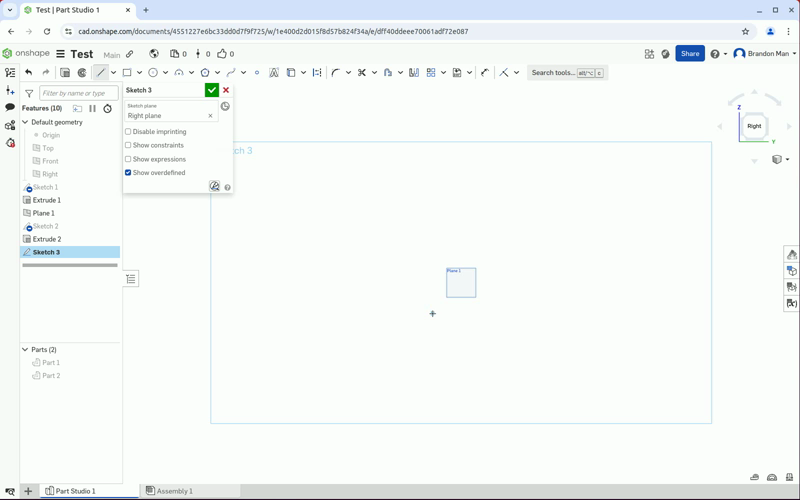
mouse_move(462, 313)
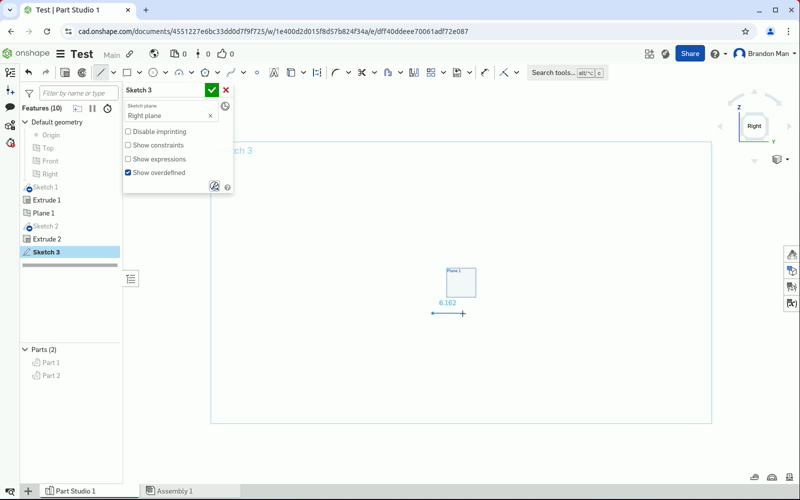
mouse_move(489, 313)
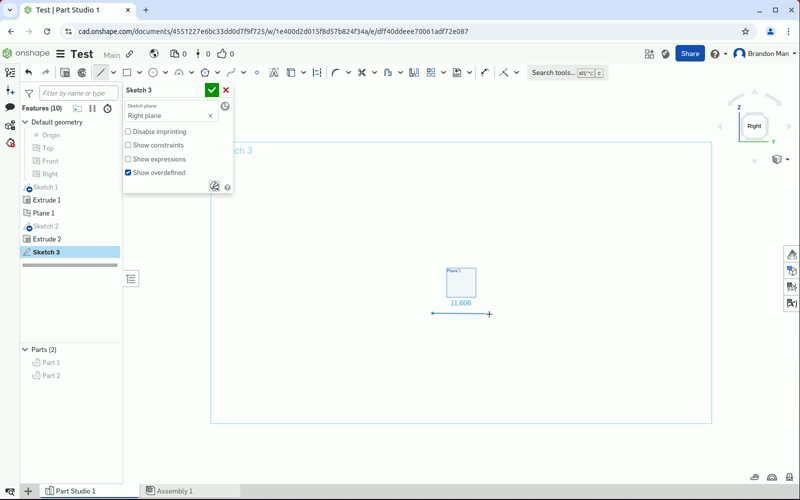
click(489, 313)
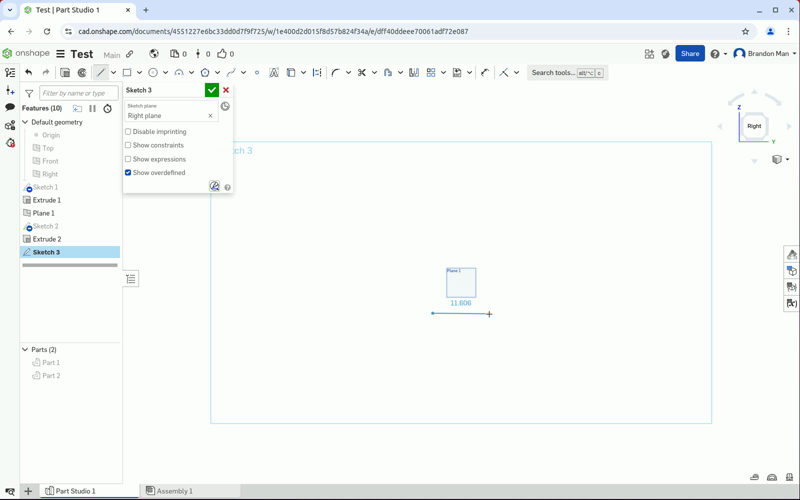
key_up(shift)
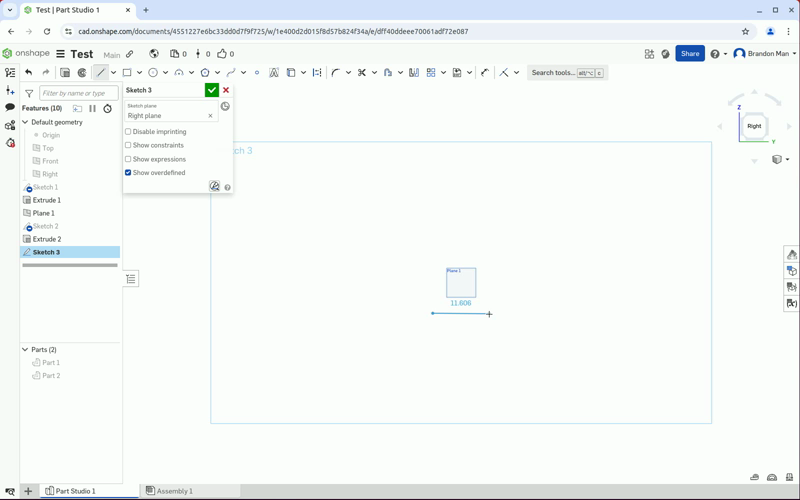
key_down(shift)
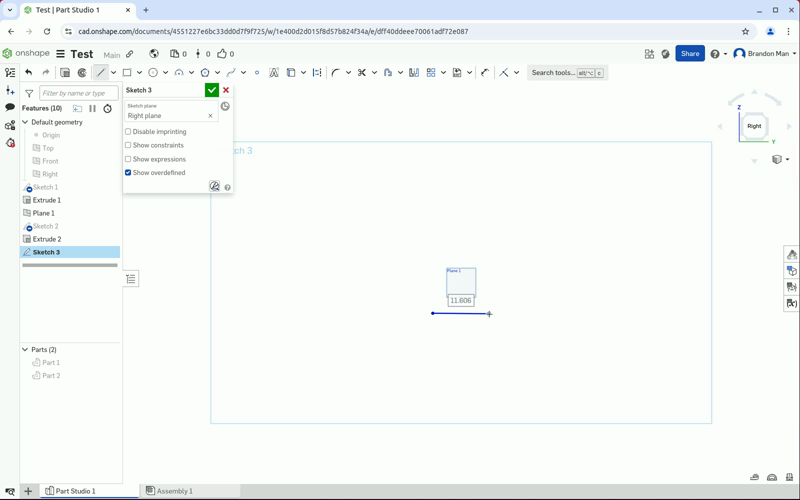
mouse_move(519, 313)
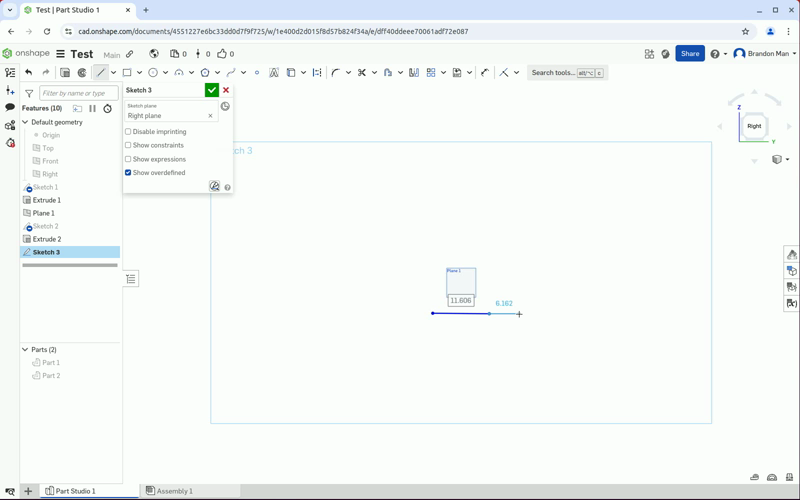
mouse_move(489, 266)
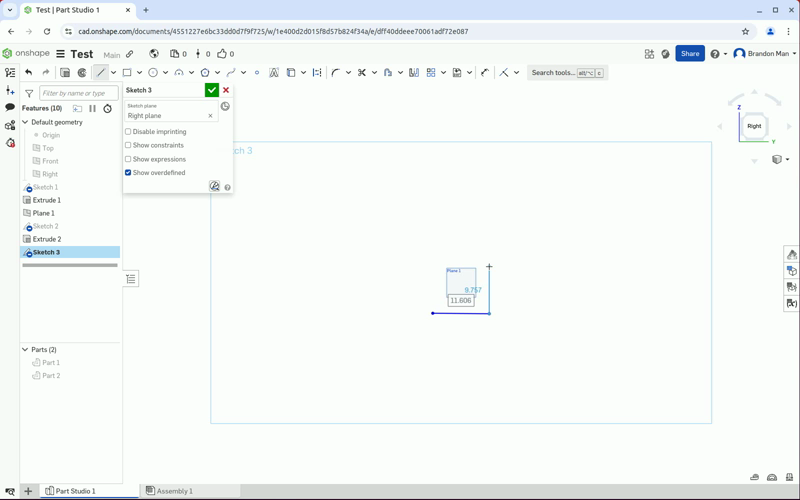
click(489, 266)
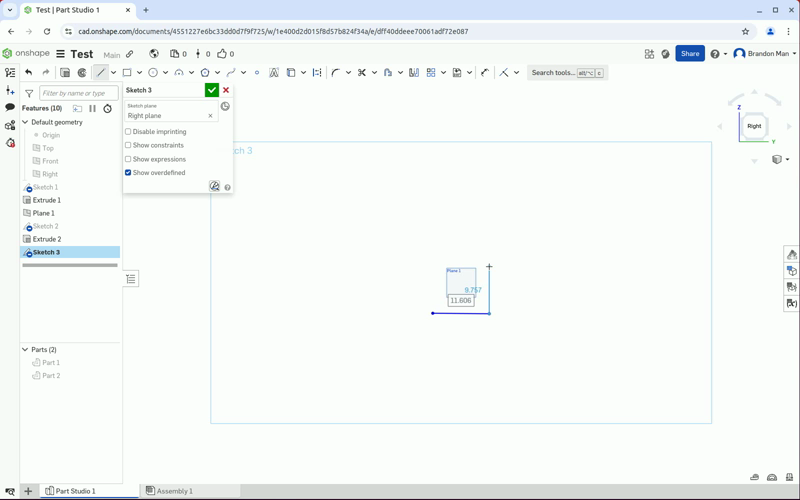
key_up(shift)
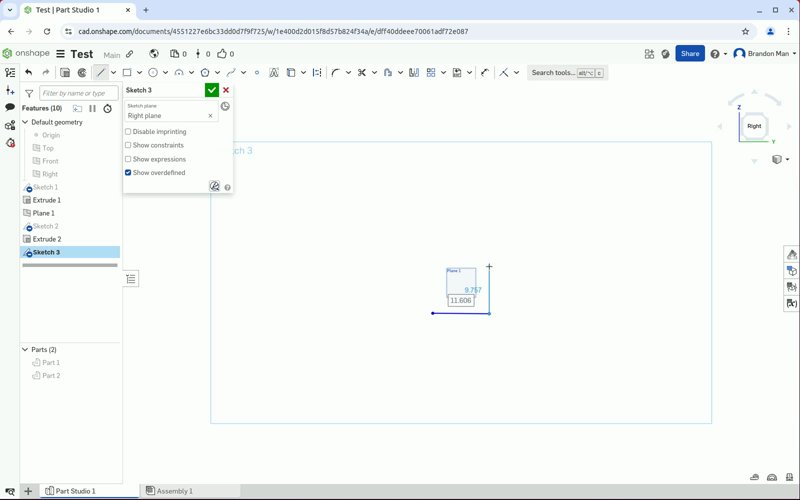
key_down(shift)
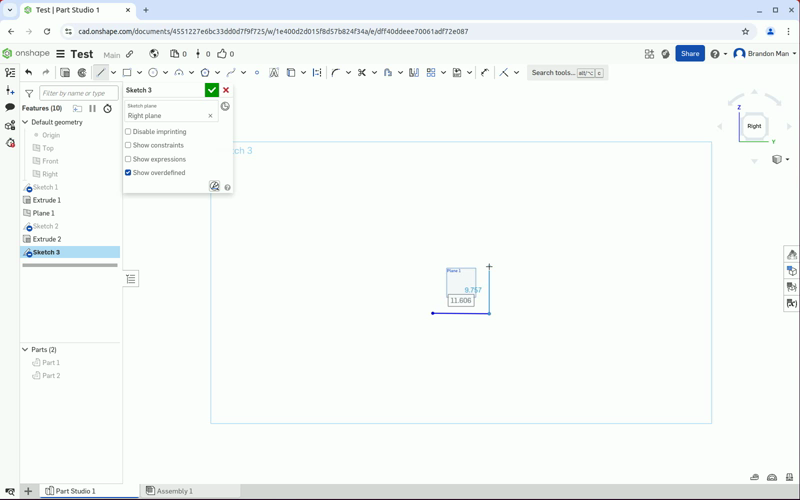
mouse_move(519, 266)
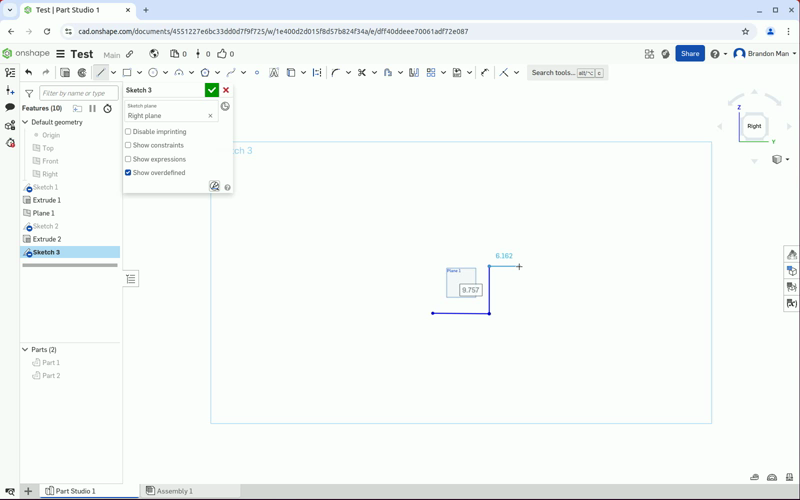
mouse_move(432, 266)
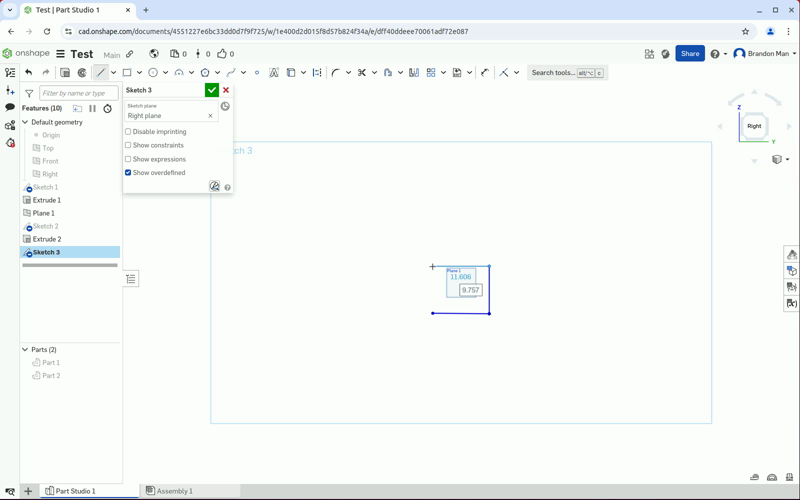
click(432, 266)
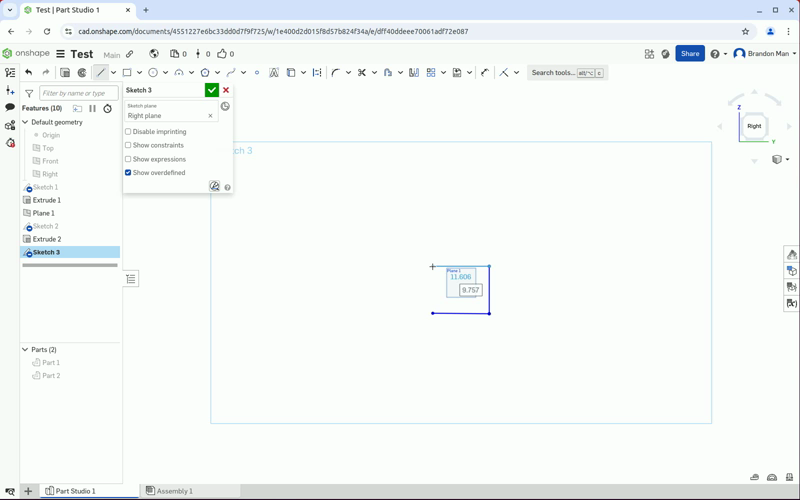
key_up(shift)
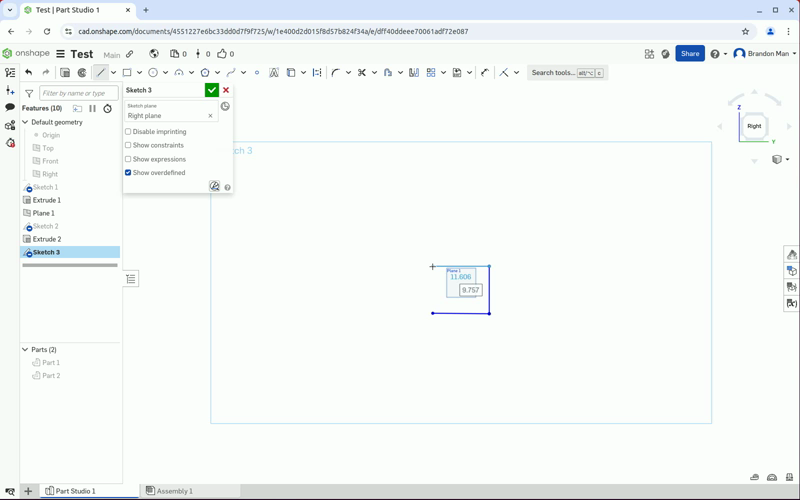
mouse_move(462, 266)
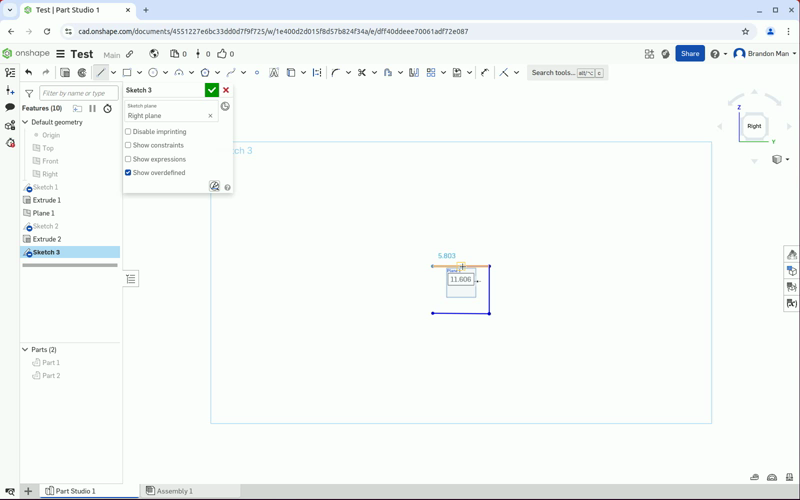
key_down(shift)
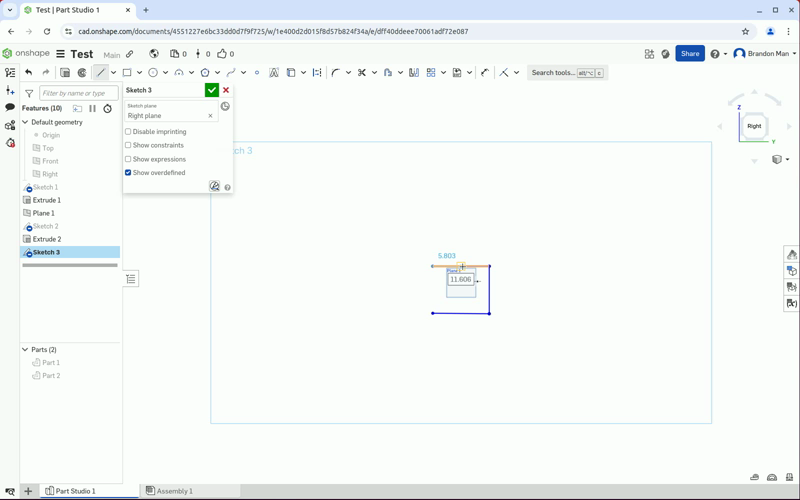
mouse_move(432, 313)
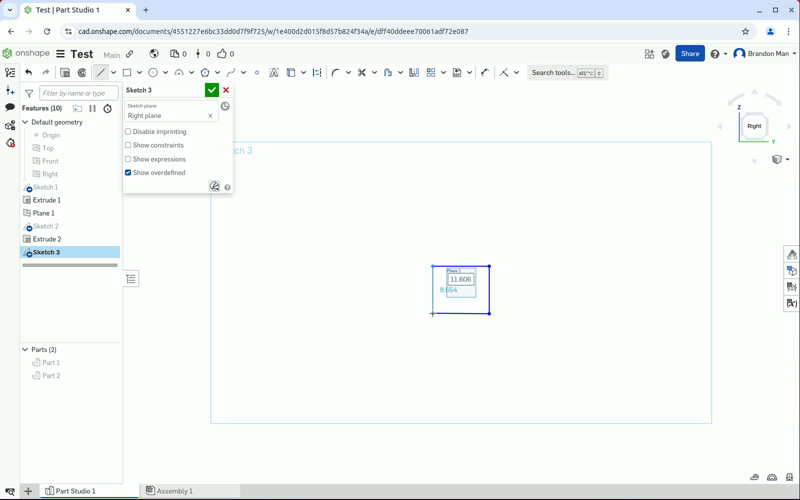
key_up(shift)
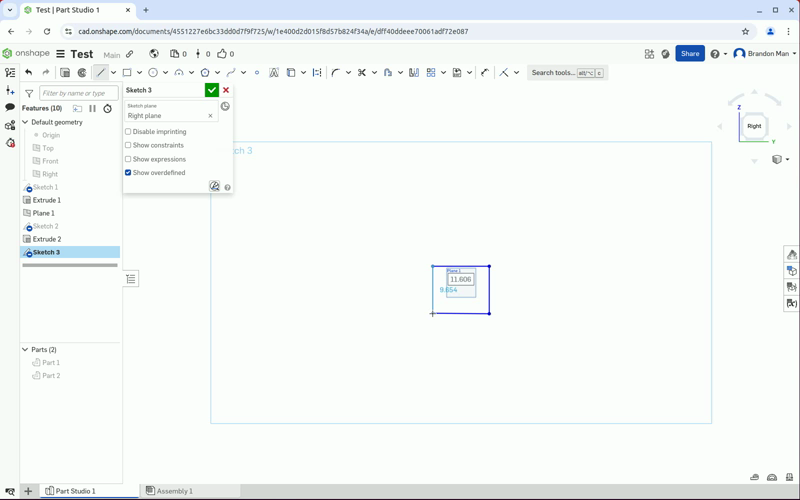
click(432, 313)
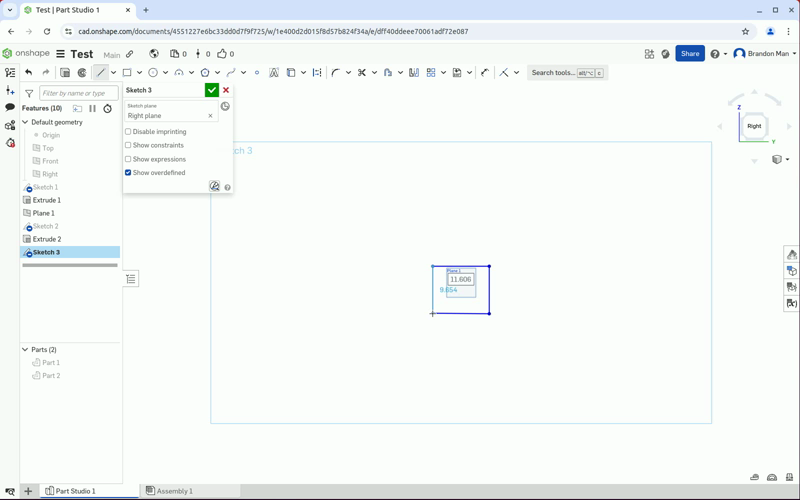
key(esc)
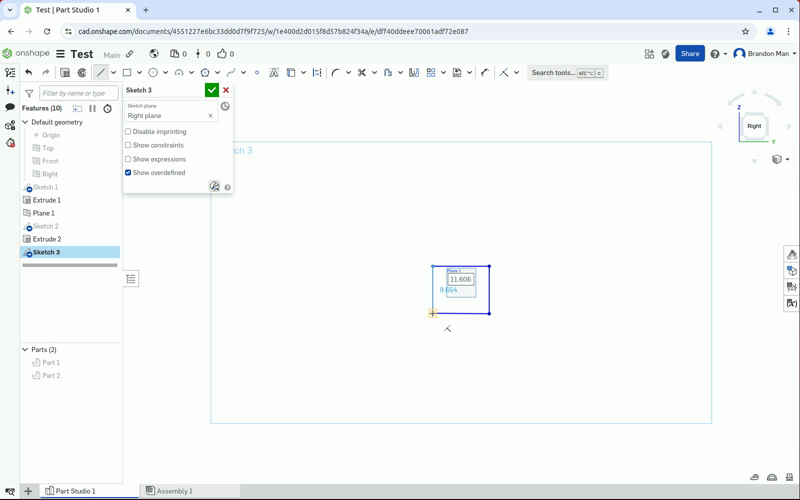
mouse_move(437, 310)
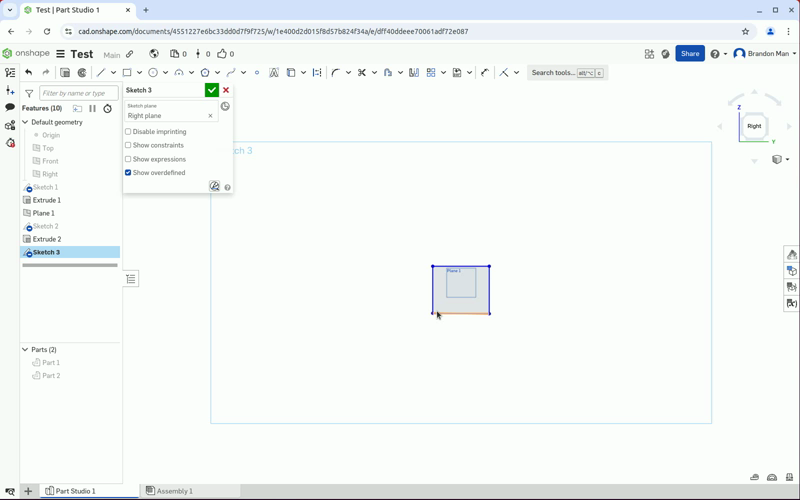
click(437, 310)
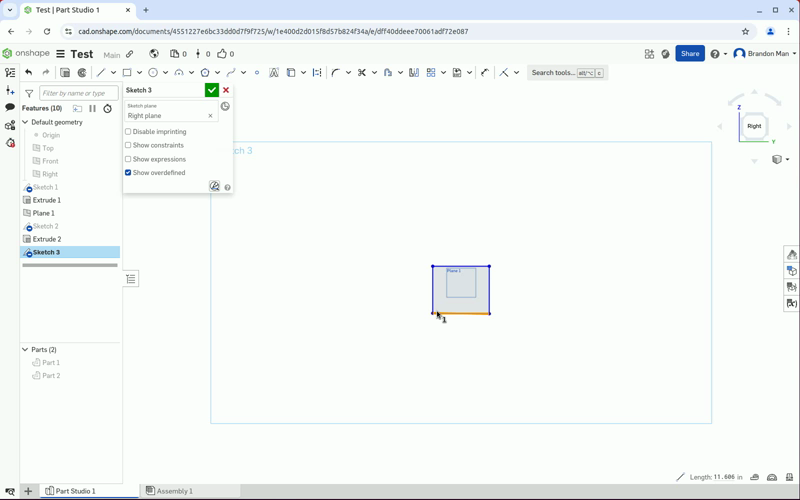
mouse_move(73, 352)
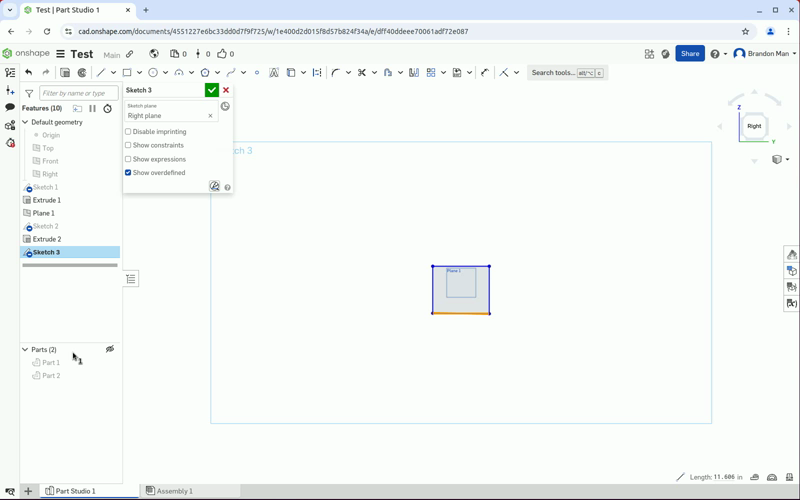
key(shift+y)
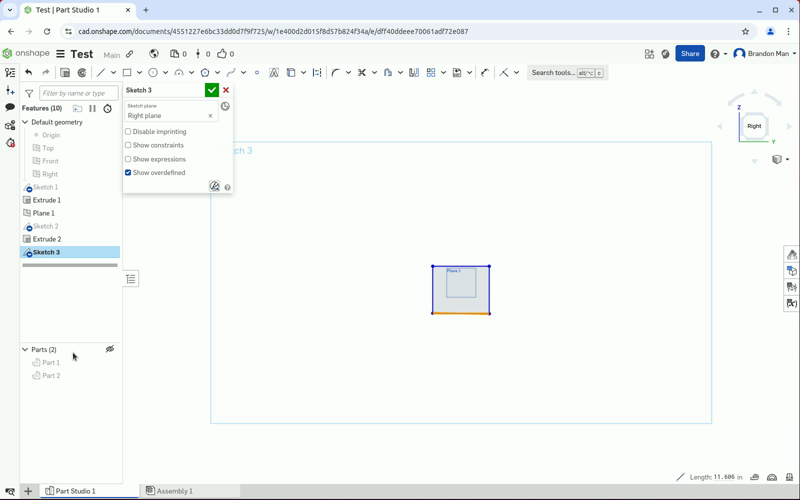
key(shift+e)
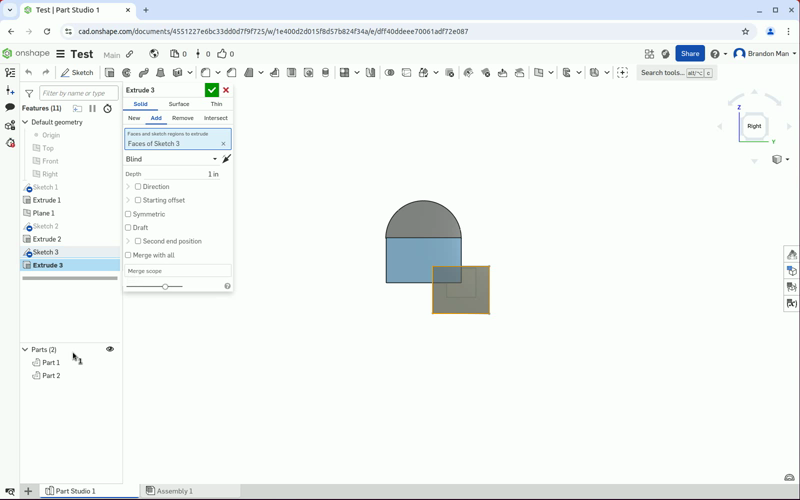
mouse_move(143, 106)
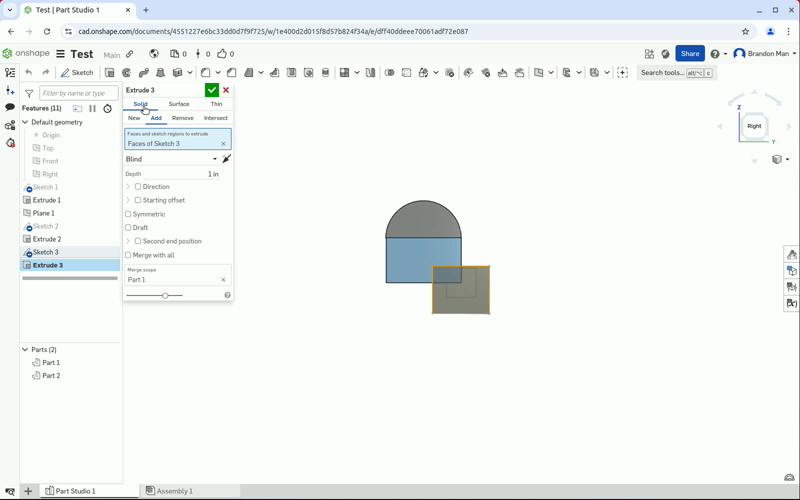
click(143, 106)
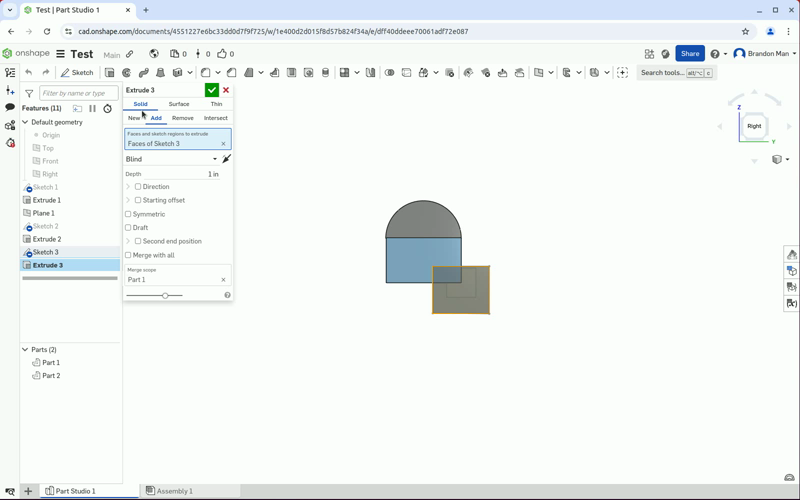
mouse_move(137, 120)
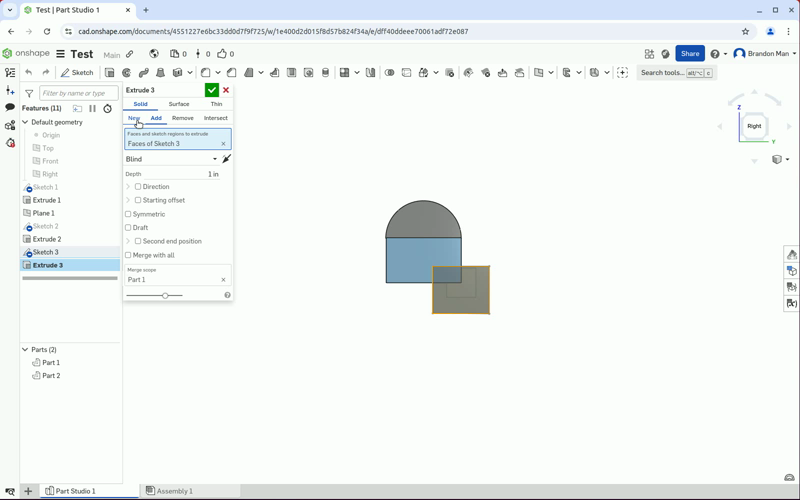
click(137, 120)
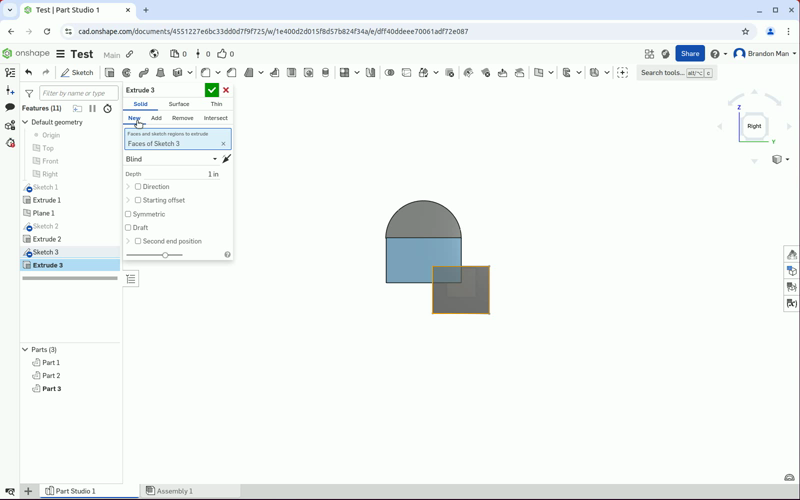
key(tab, 4)
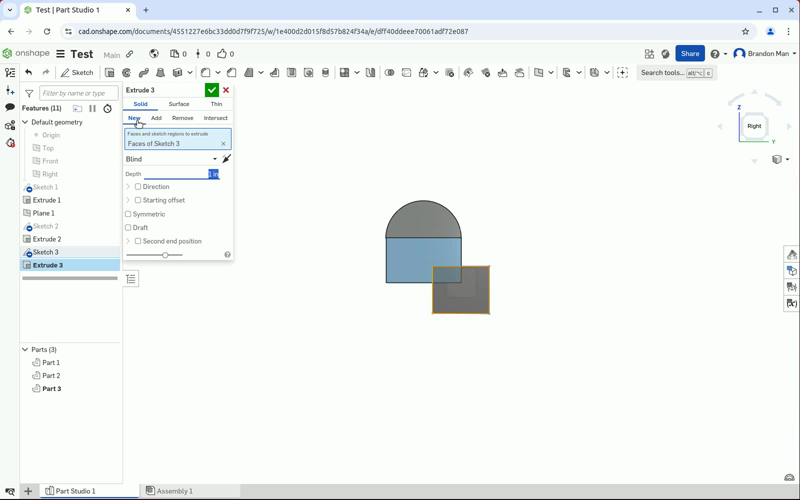
text(23.108)
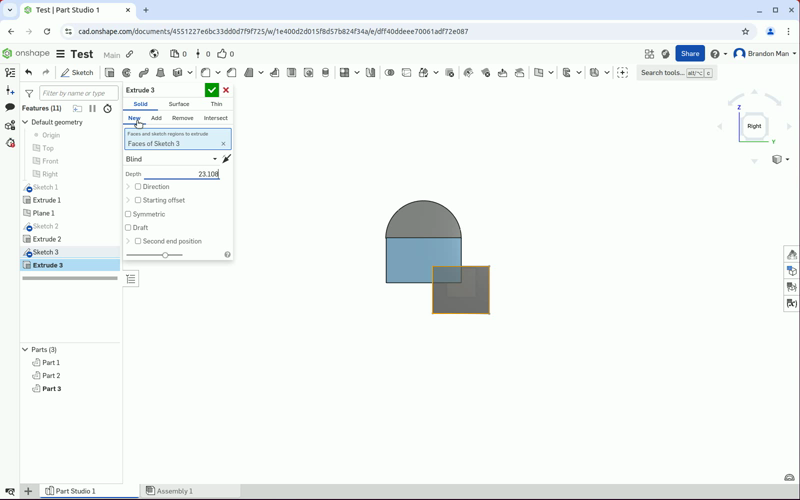
key(enter)
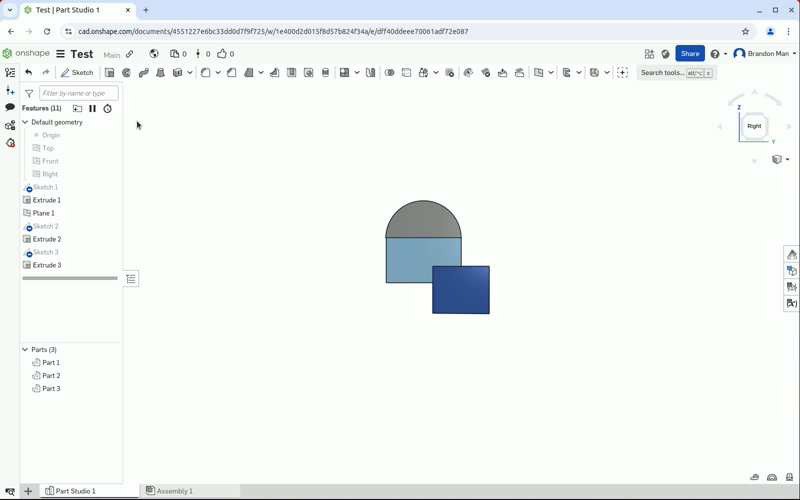
key(shift+h)
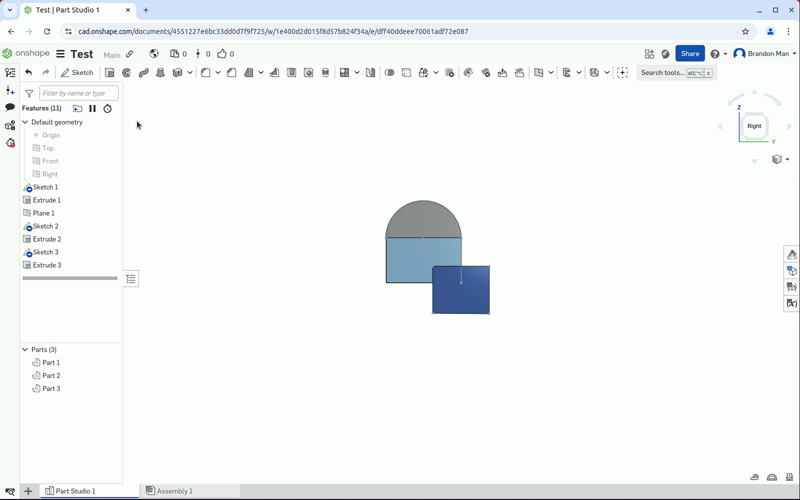
key(shift+h)
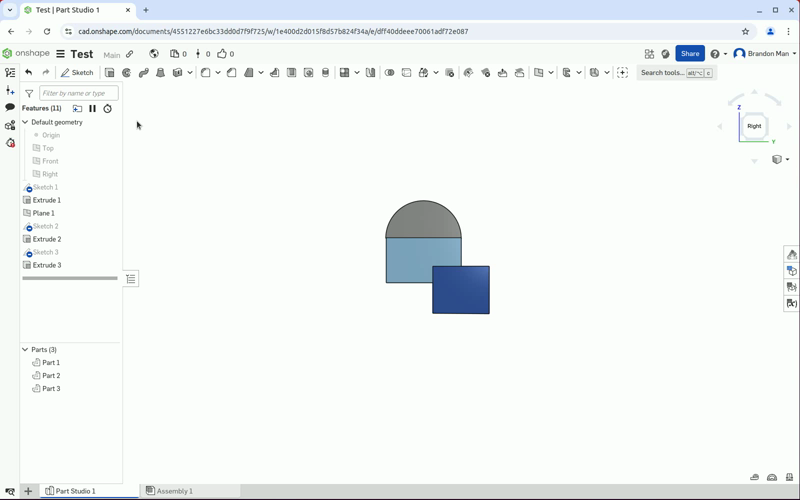
mouse_move(73, 189)
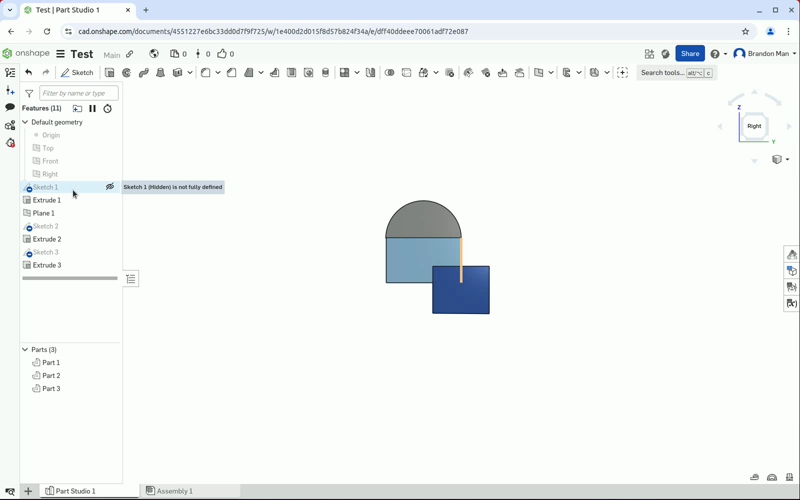
click(73, 189)
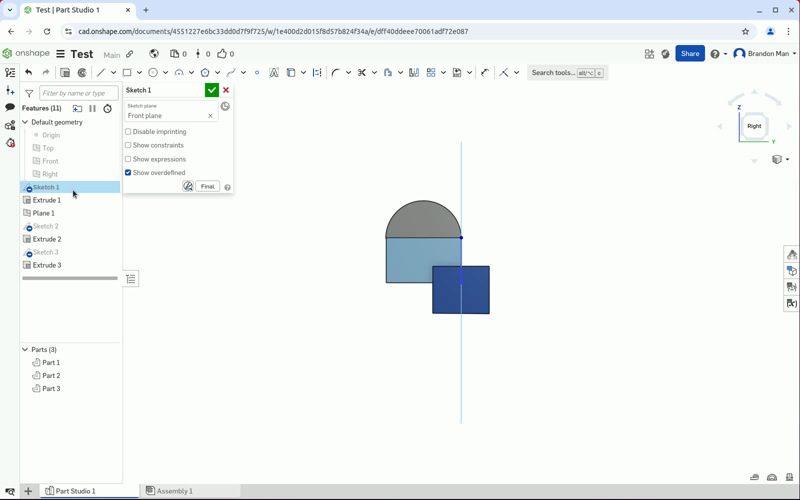
mouse_move(229, 92)
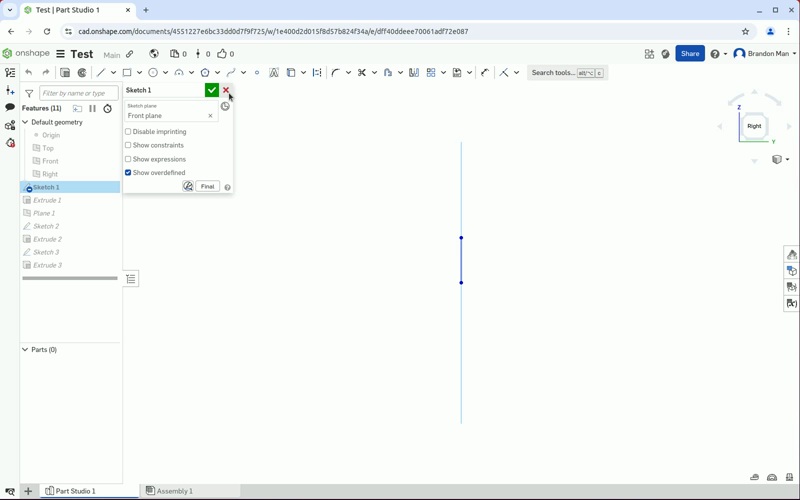
click(229, 92)
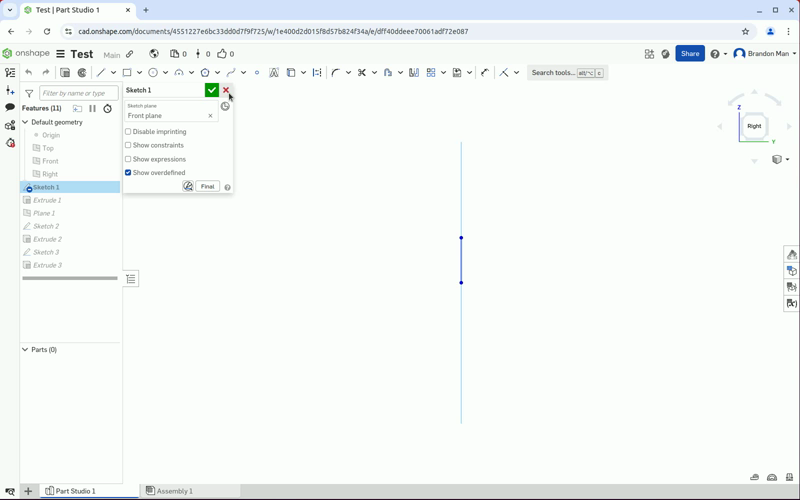
key(shift+s)
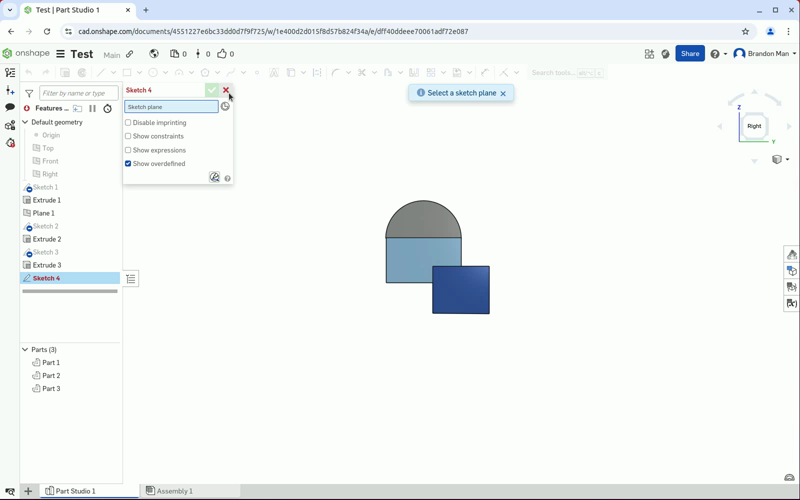
mouse_move(73, 215)
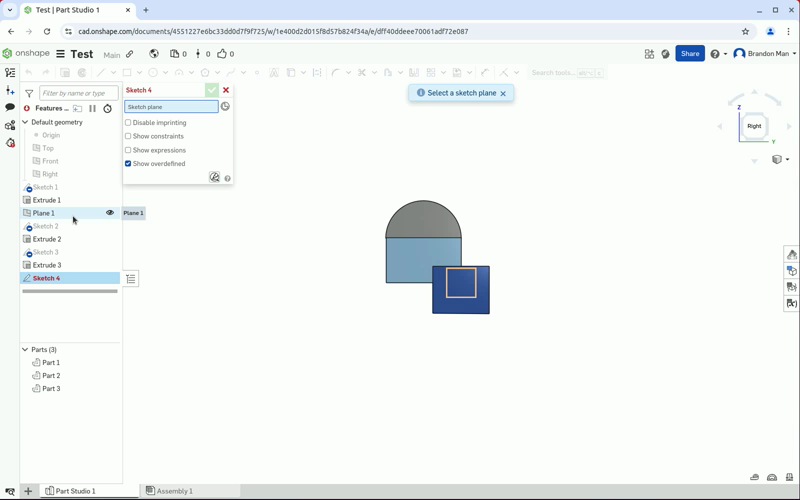
click(73, 215)
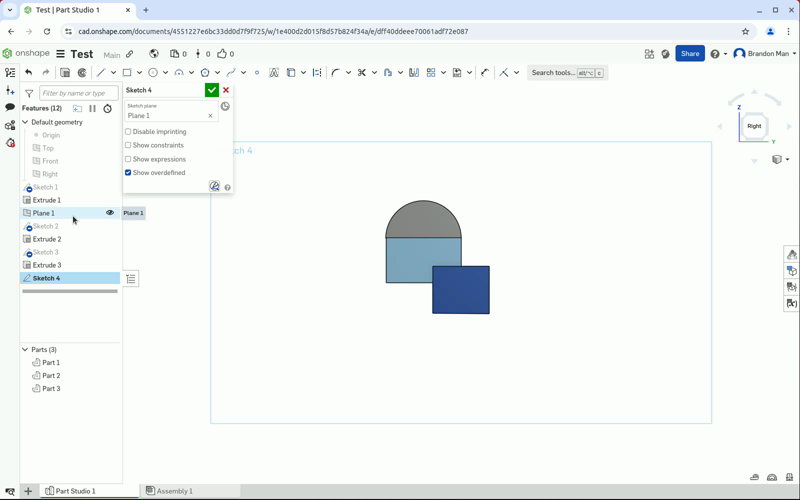
mouse_move(73, 352)
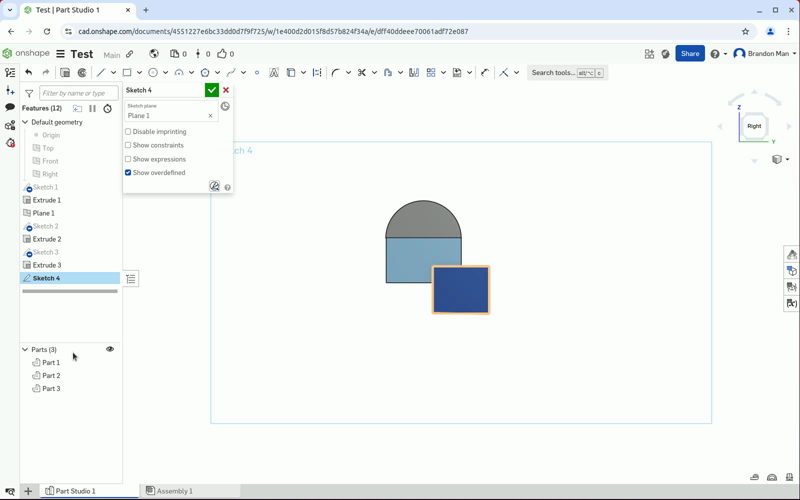
key(y)
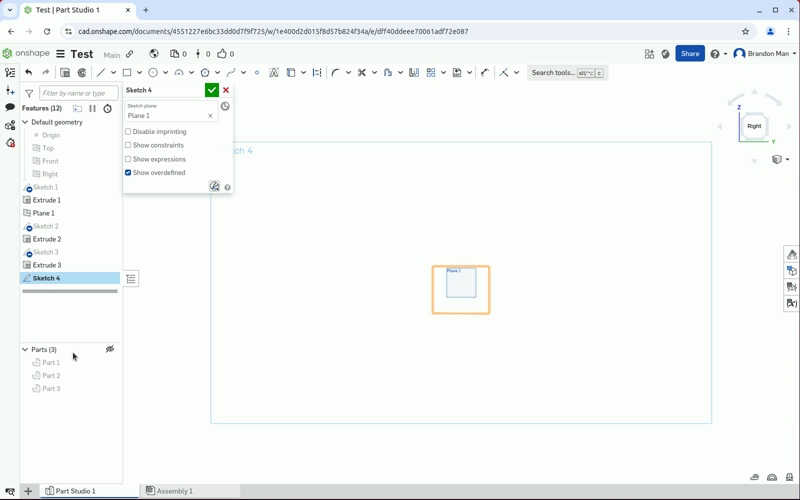
key(a)
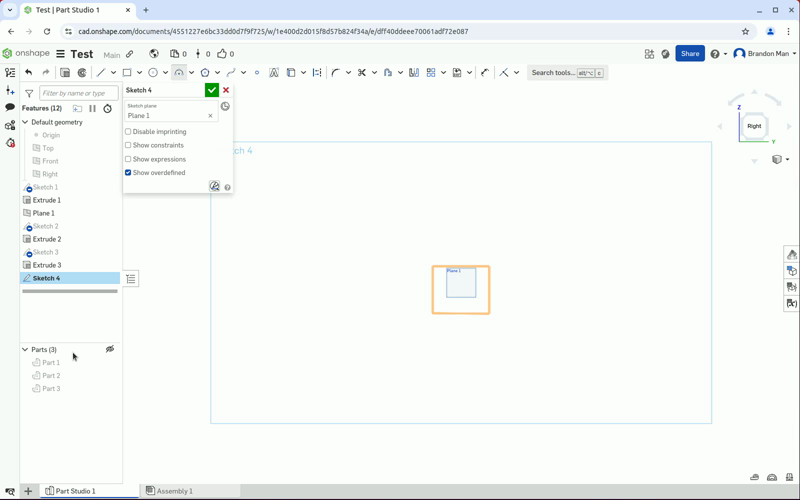
key_down(shift)
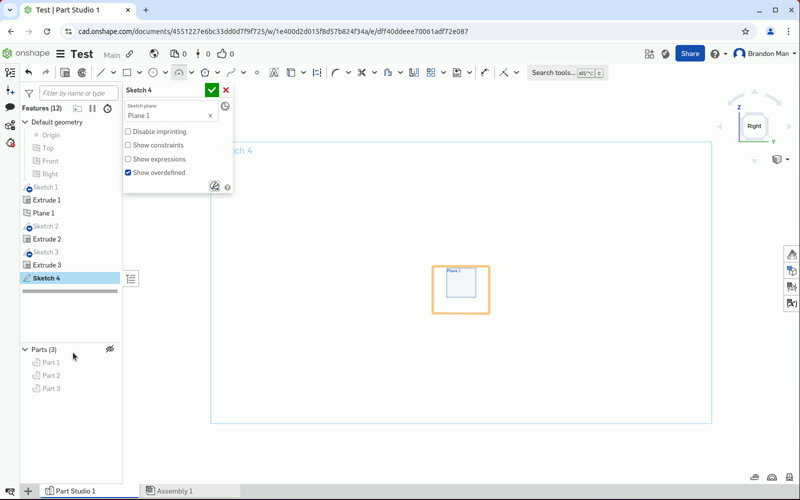
mouse_move(385, 282)
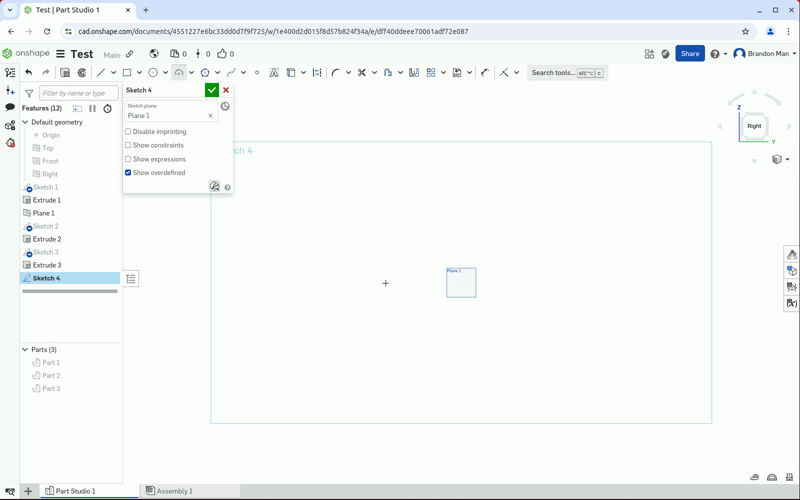
click(385, 282)
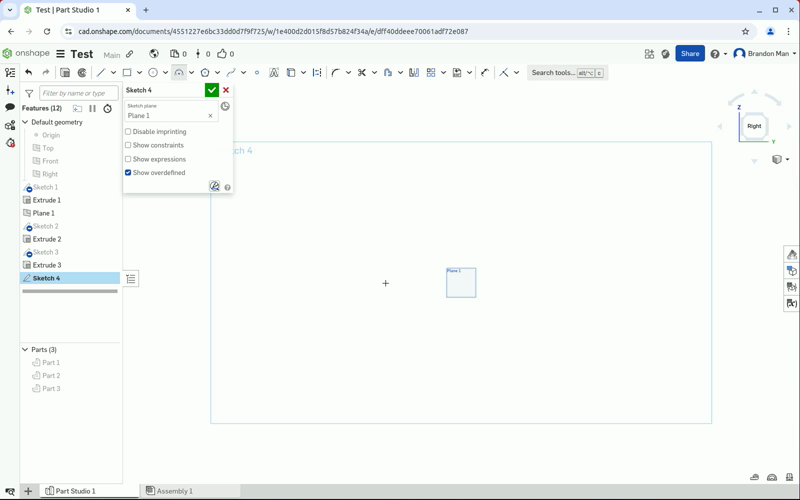
key_up(shift)
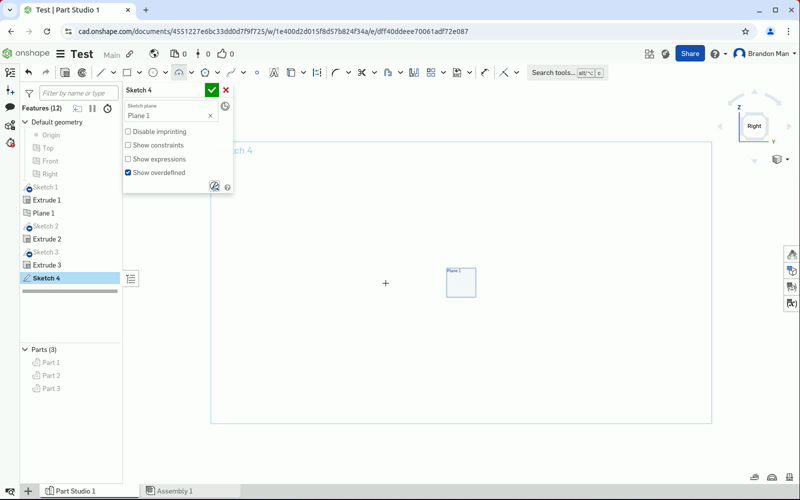
key_down(shift)
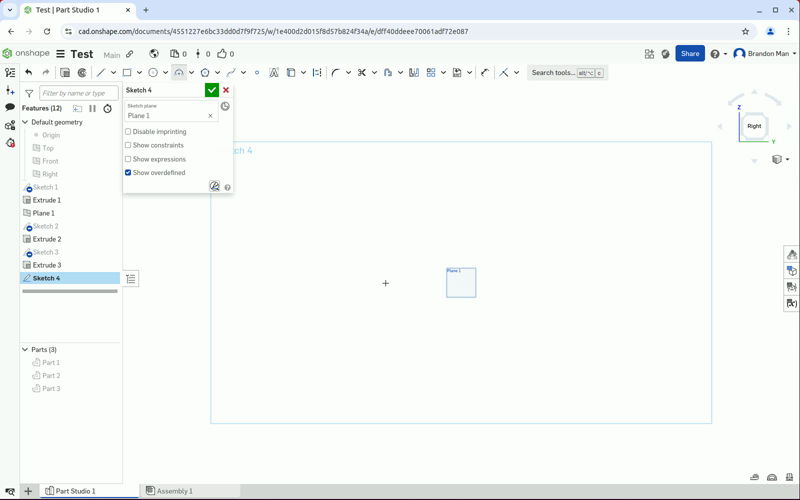
mouse_move(461, 238)
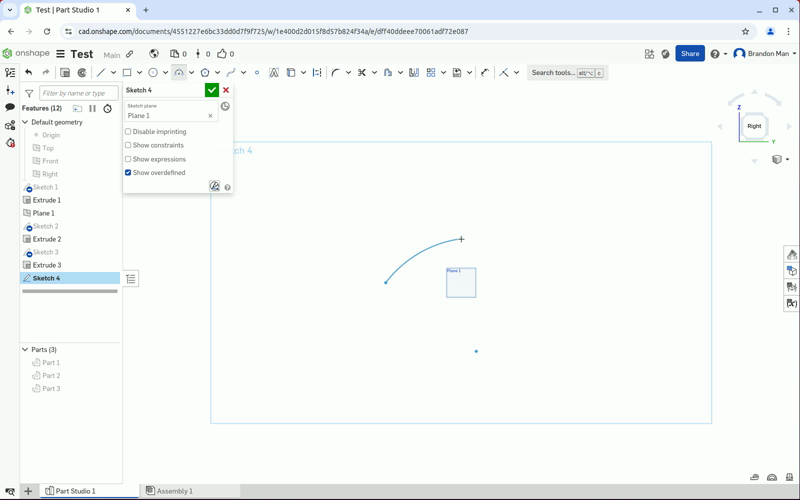
click(461, 238)
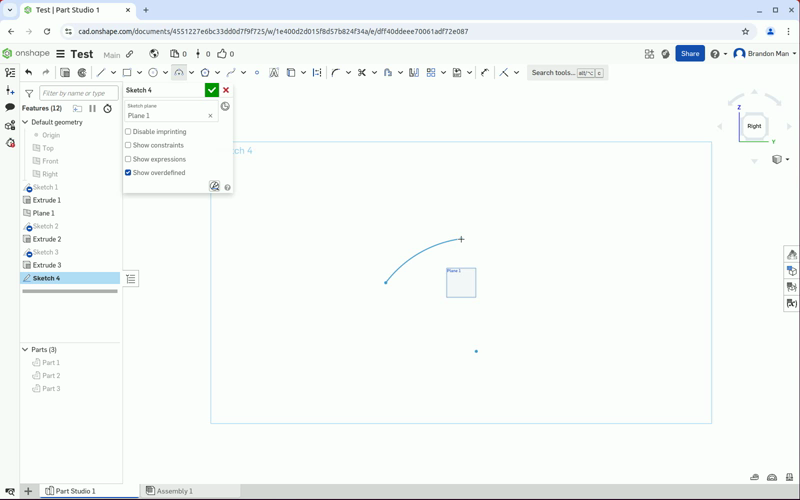
mouse_move(445, 298)
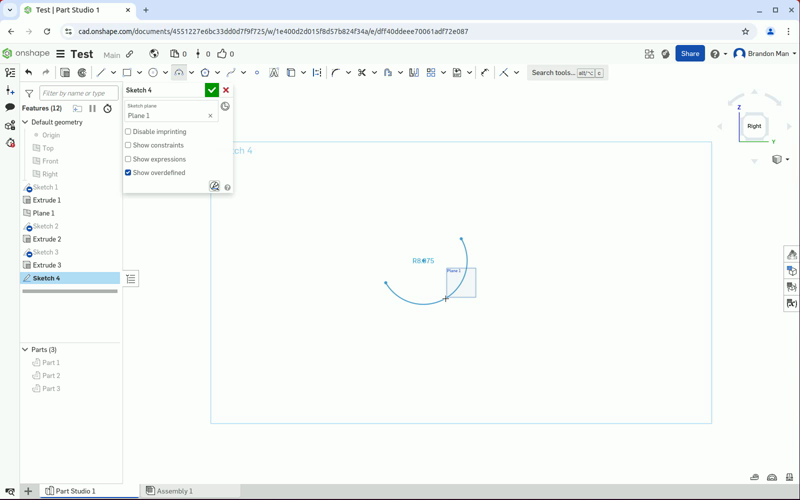
click(445, 298)
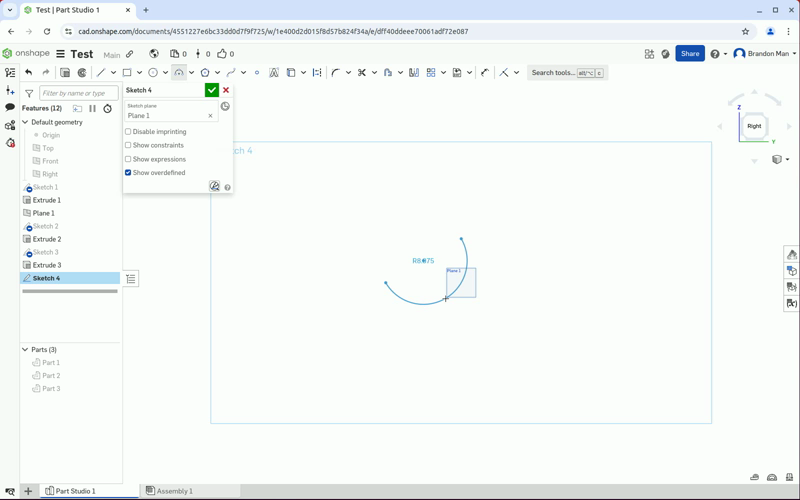
key_up(shift)
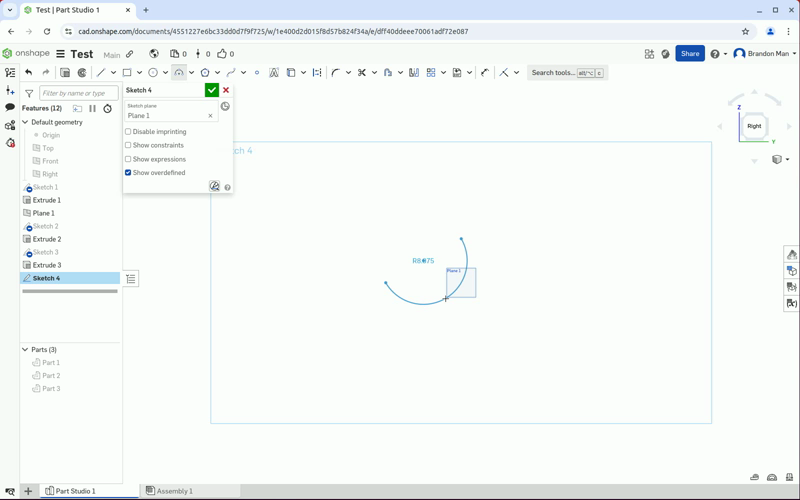
key(esc)
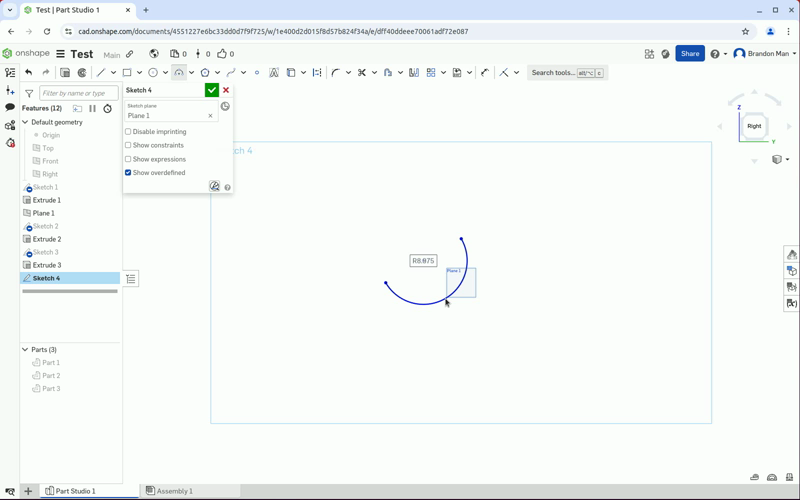
key(l)
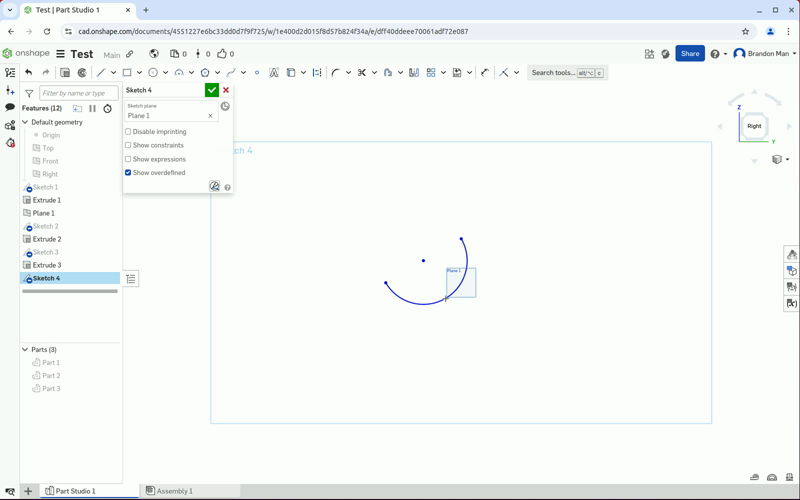
mouse_move(461, 238)
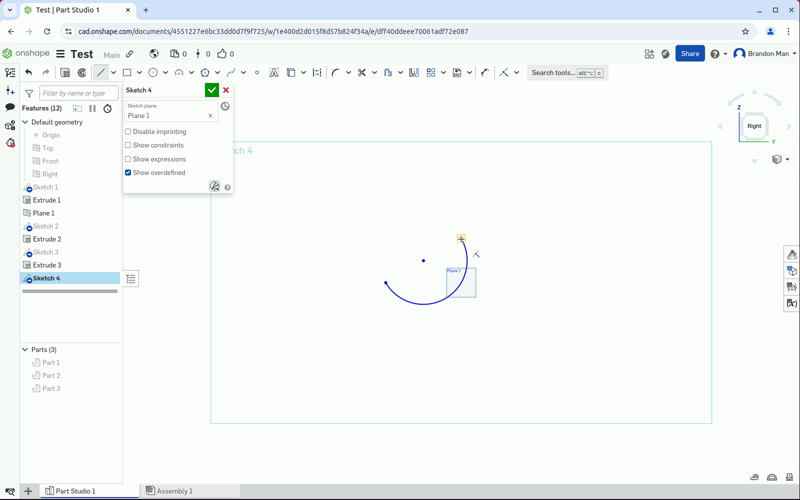
click(461, 238)
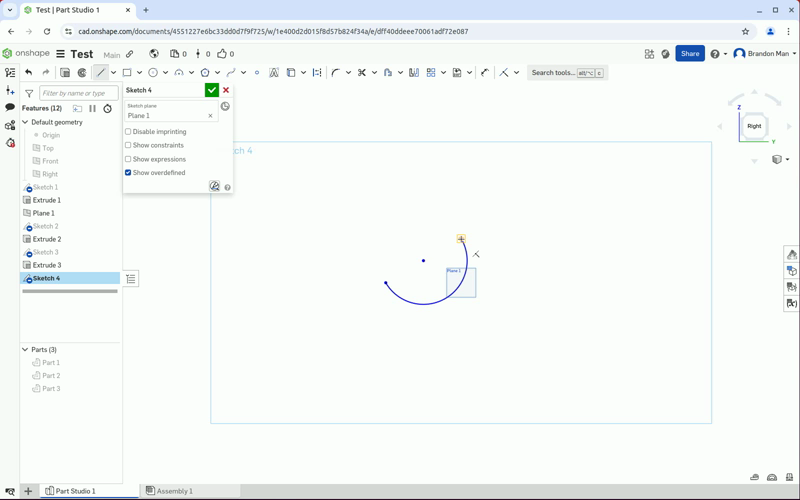
key_down(shift)
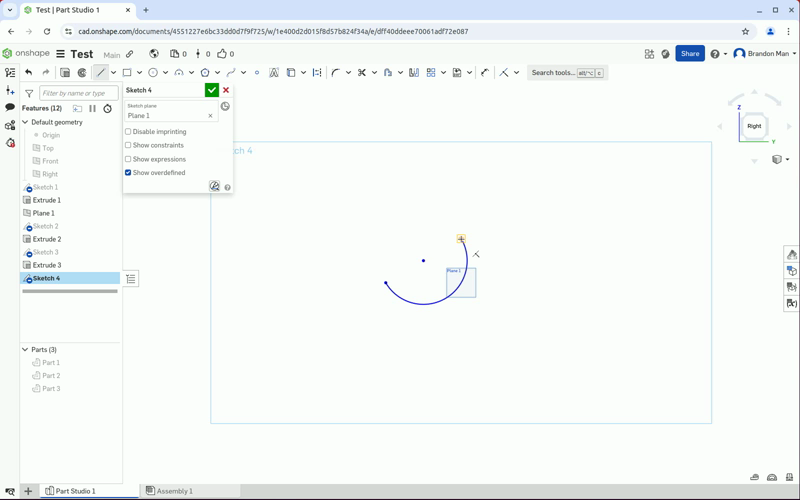
mouse_move(491, 238)
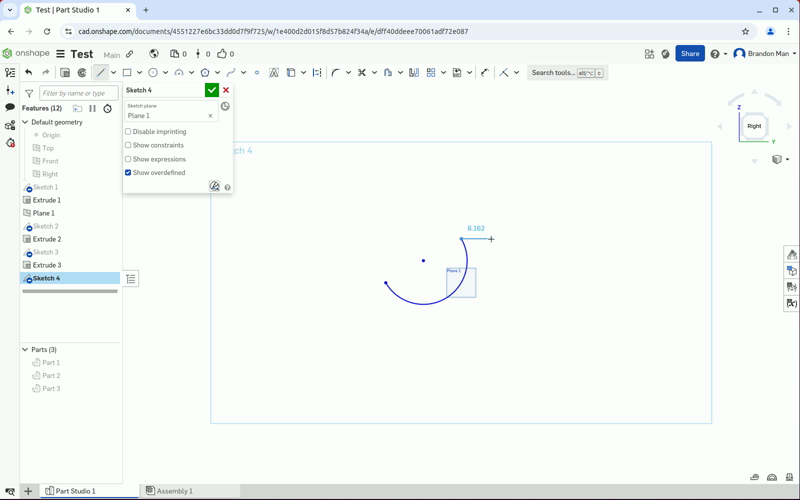
mouse_move(461, 266)
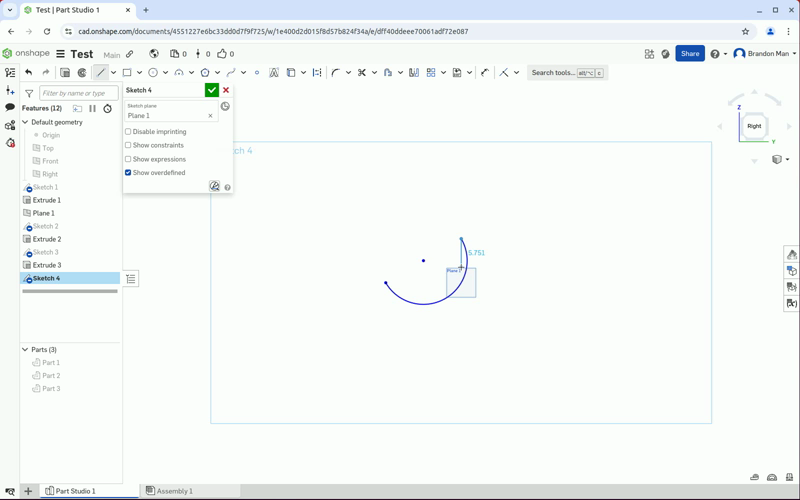
click(461, 266)
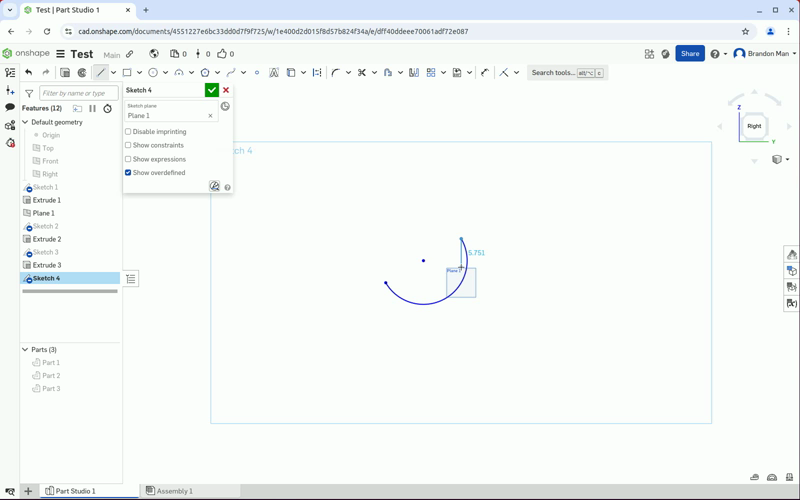
key_up(shift)
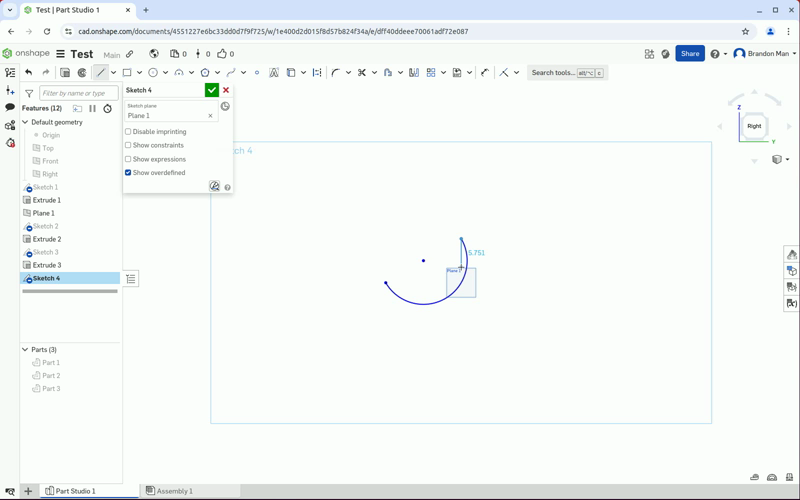
key_down(shift)
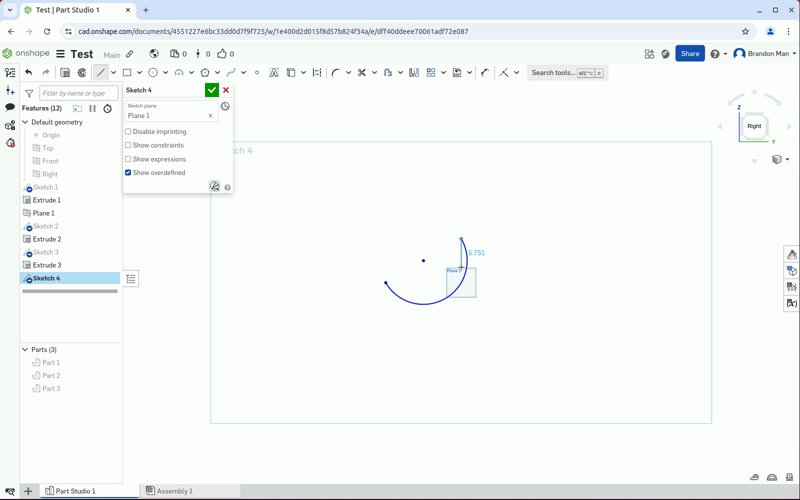
mouse_move(491, 266)
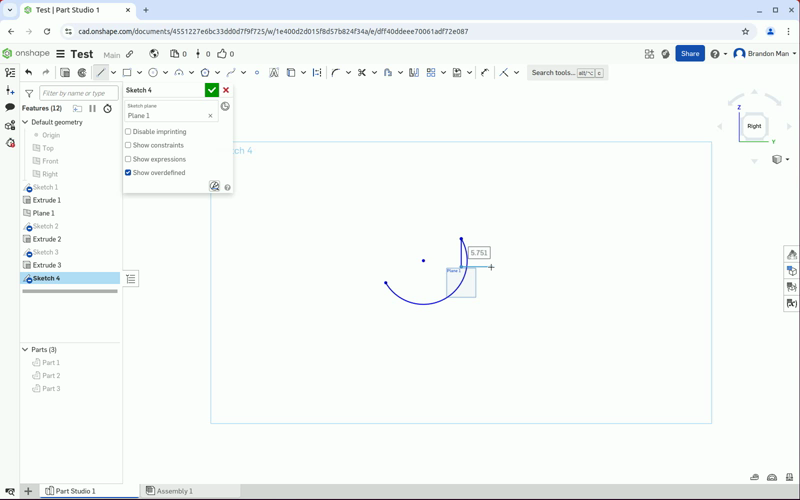
mouse_move(432, 266)
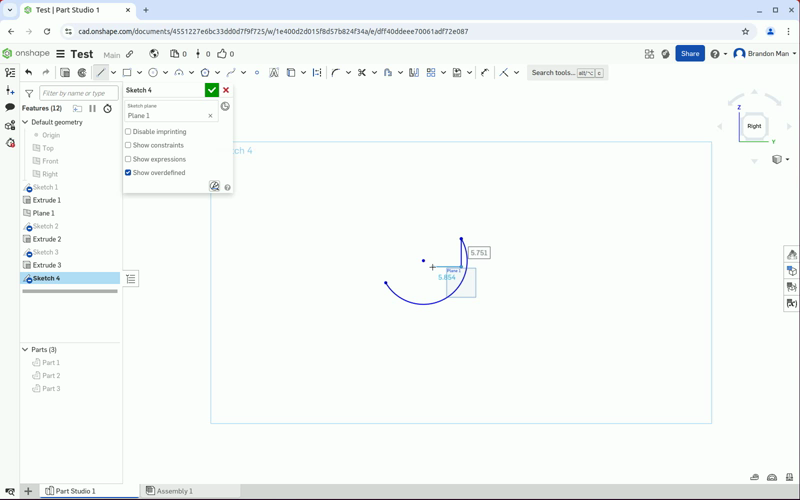
click(432, 266)
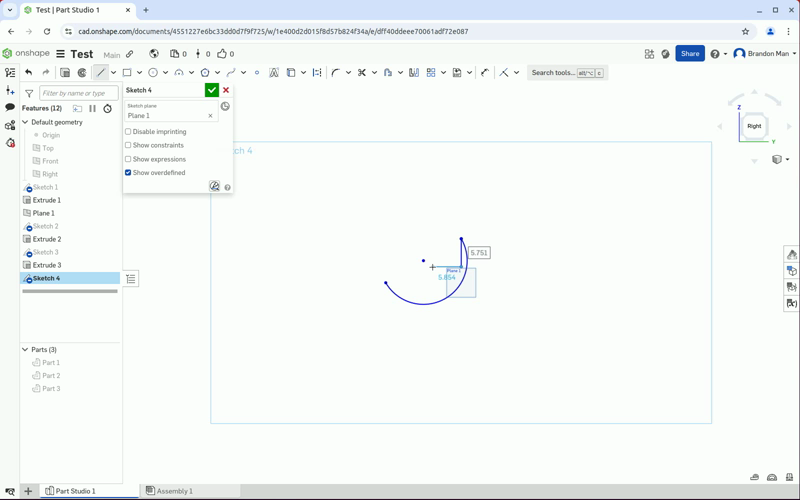
key_up(shift)
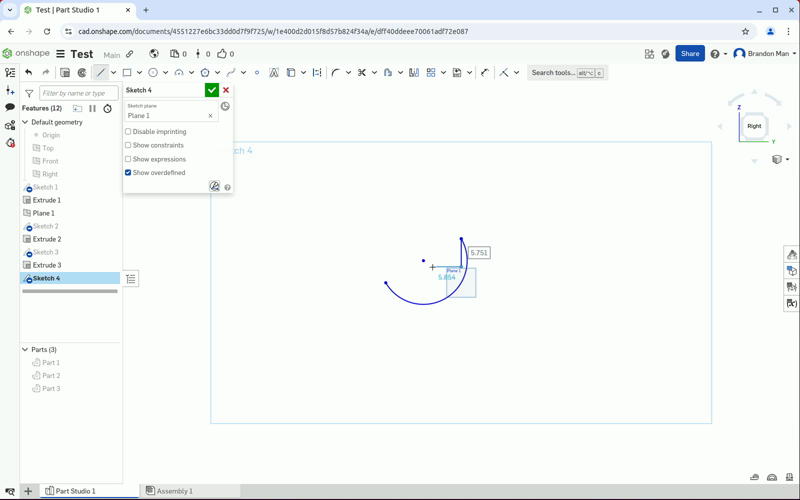
key_down(shift)
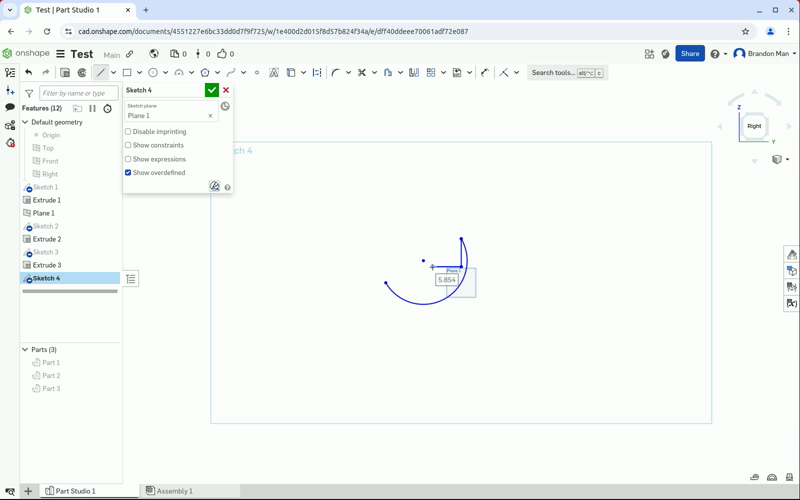
mouse_move(462, 266)
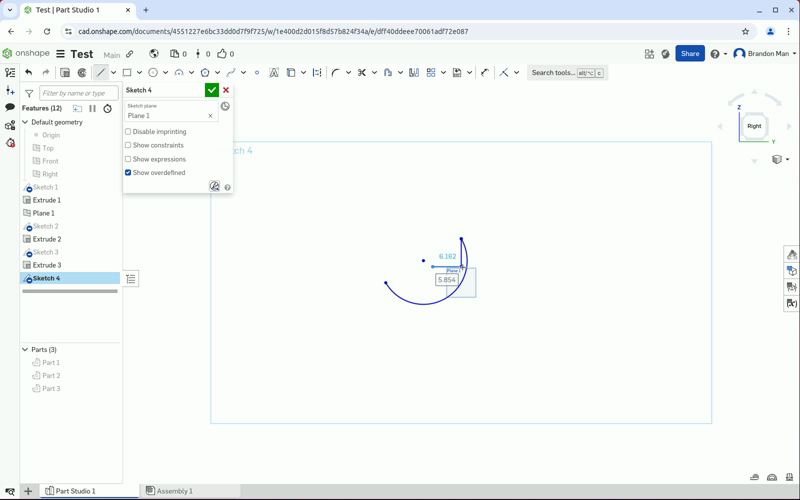
mouse_move(432, 282)
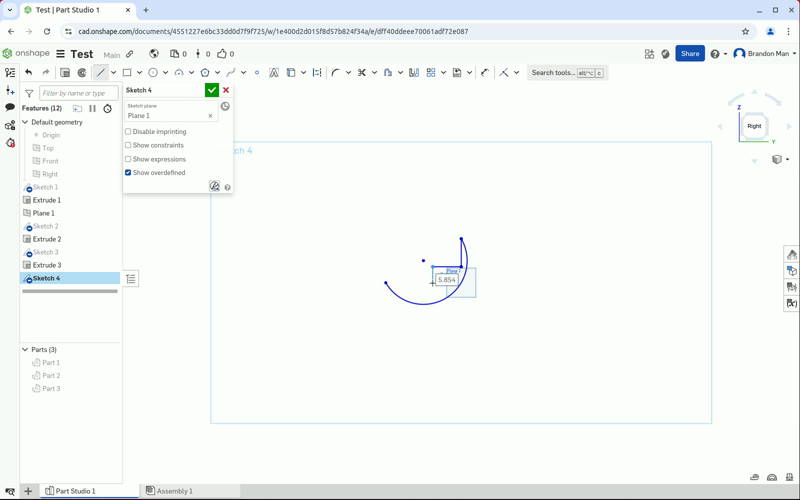
click(432, 282)
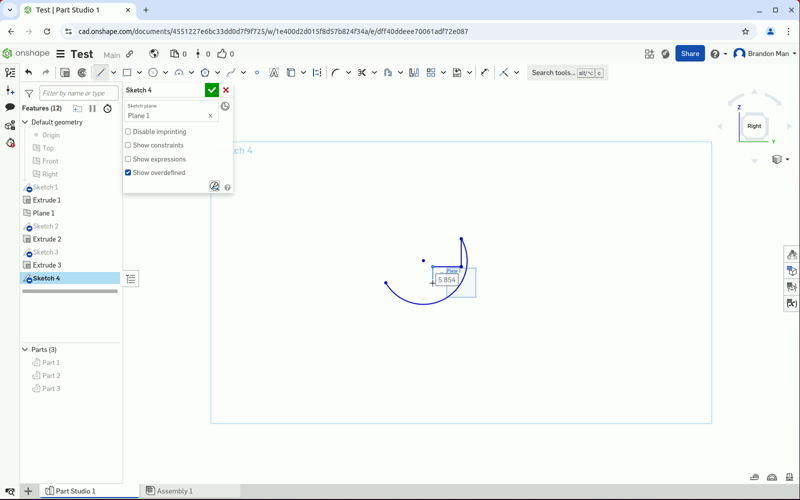
key_up(shift)
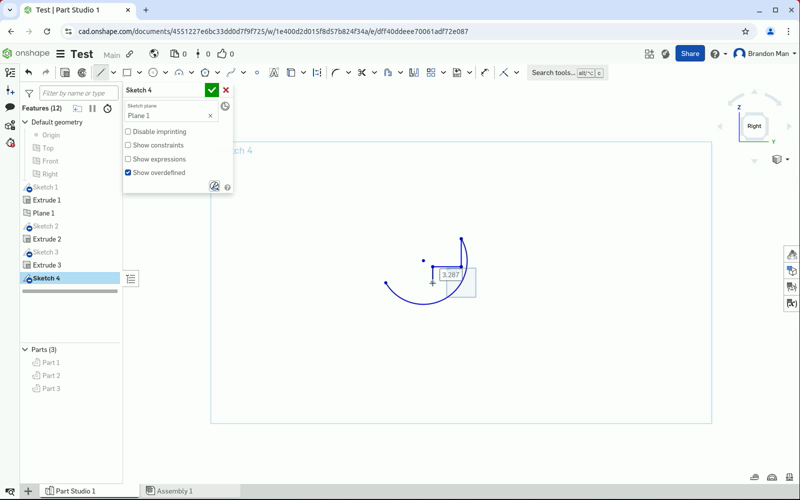
mouse_move(462, 282)
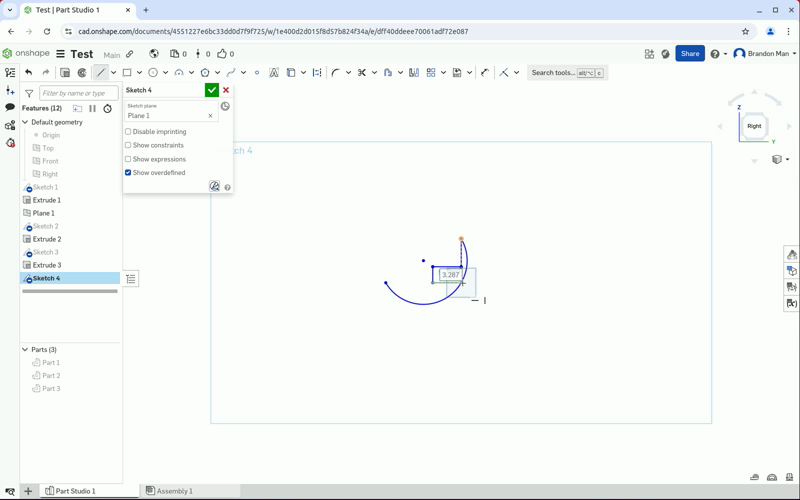
key_down(shift)
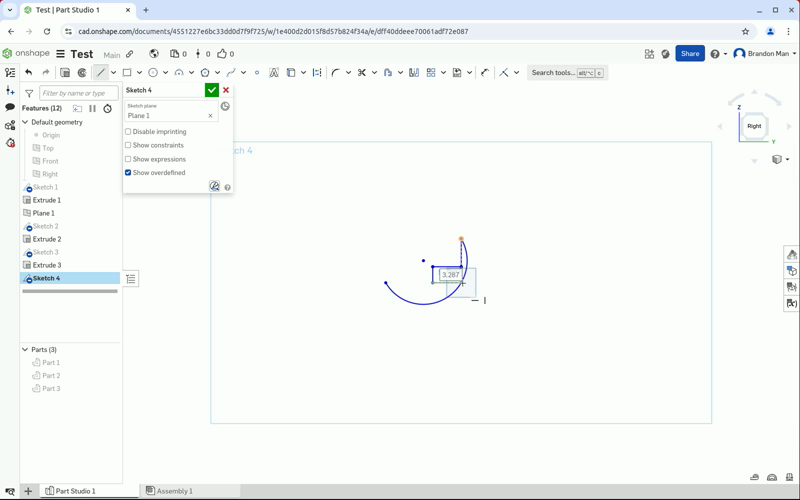
mouse_move(385, 282)
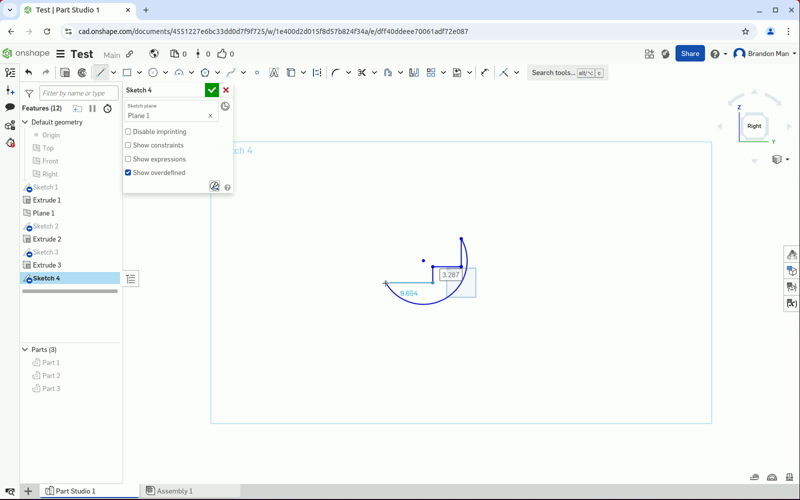
key_up(shift)
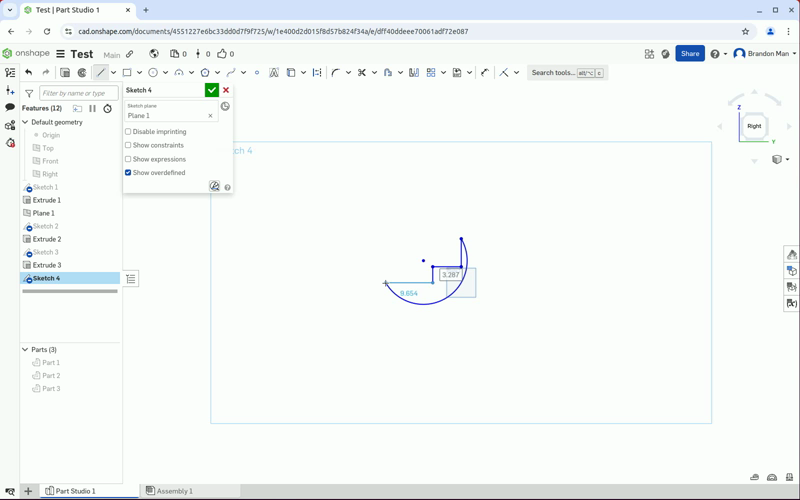
click(385, 282)
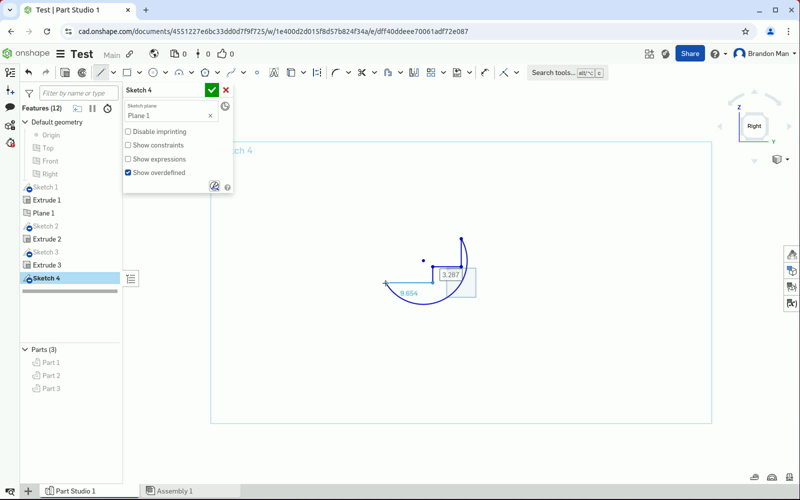
key(esc)
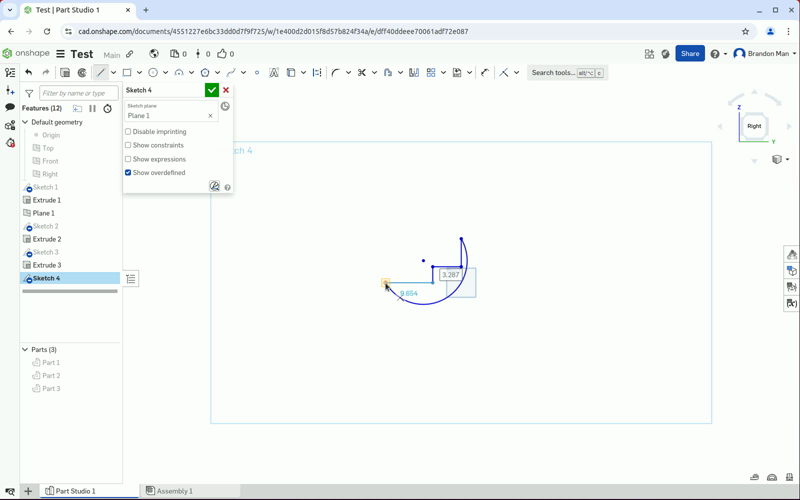
mouse_move(419, 285)
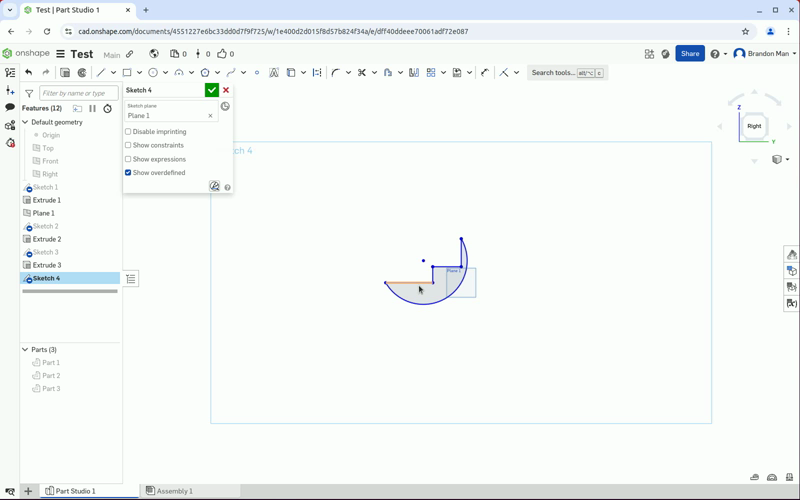
scroll(6)
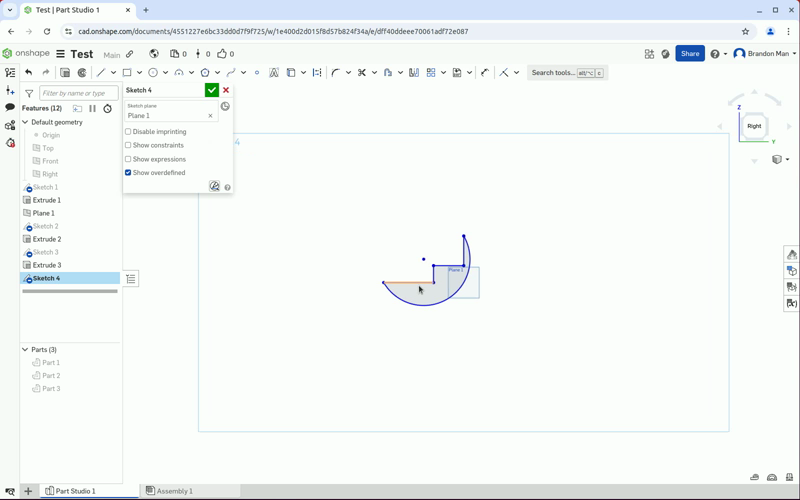
scroll(6)
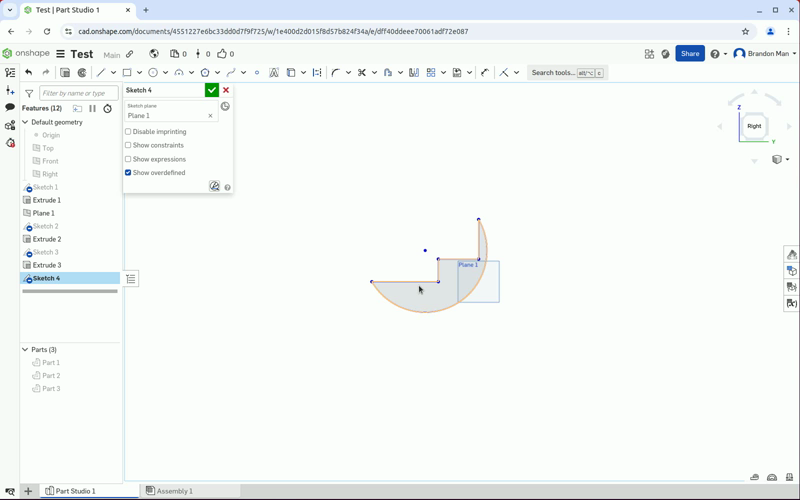
scroll(6)
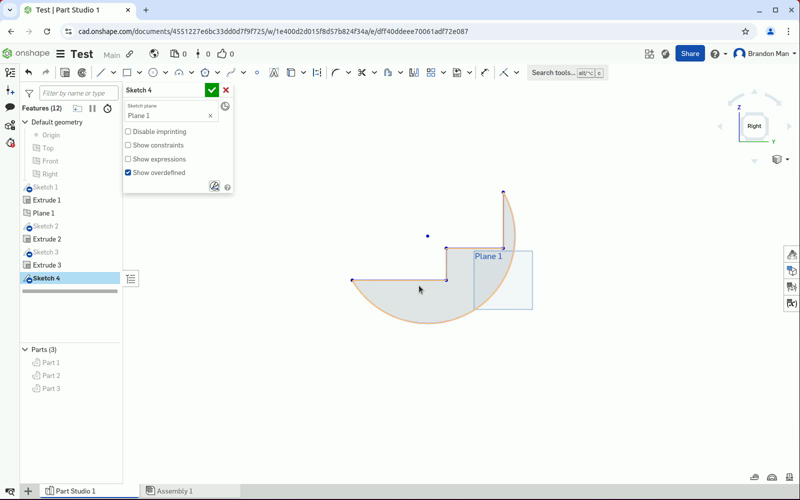
scroll(6)
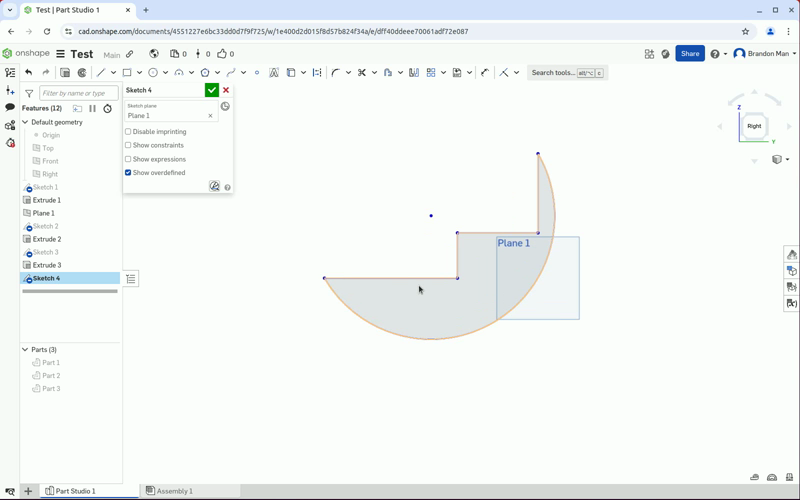
scroll(6)
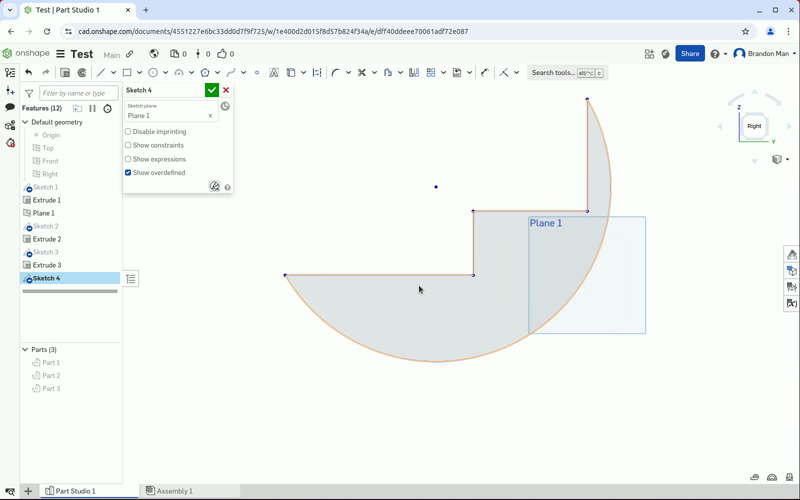
scroll(6)
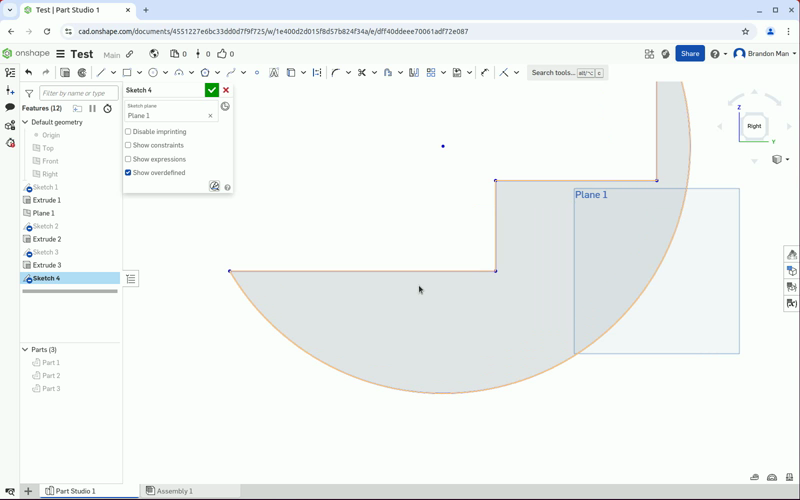
scroll(6)
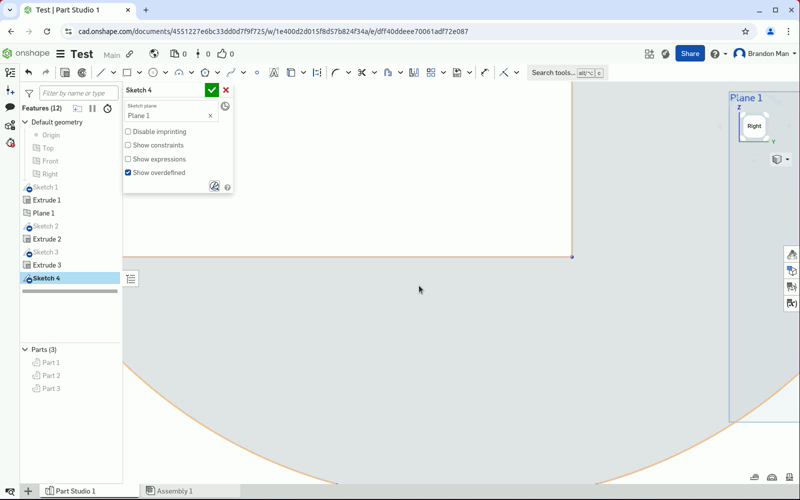
click(419, 285)
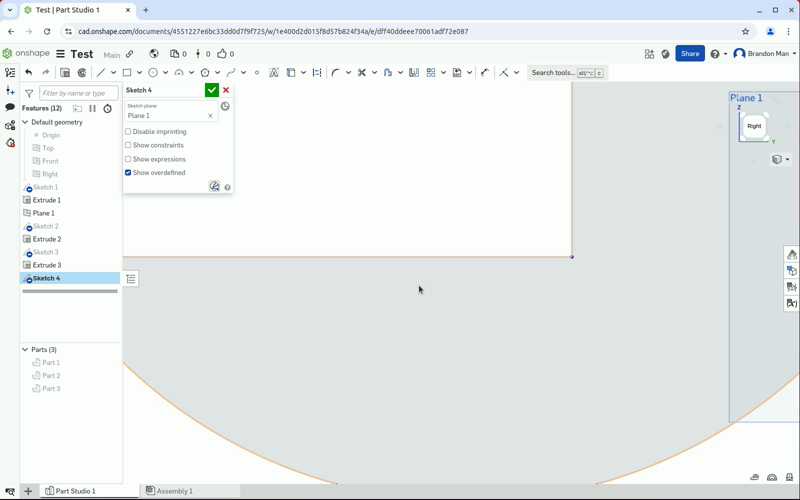
scroll(-6)
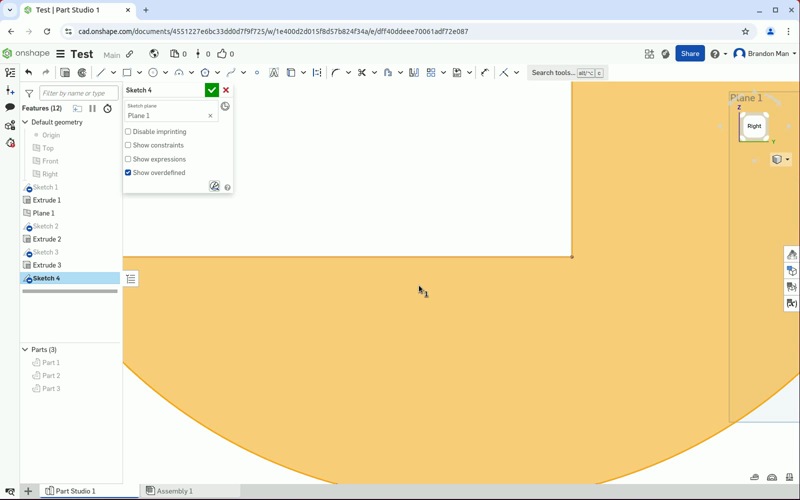
scroll(-6)
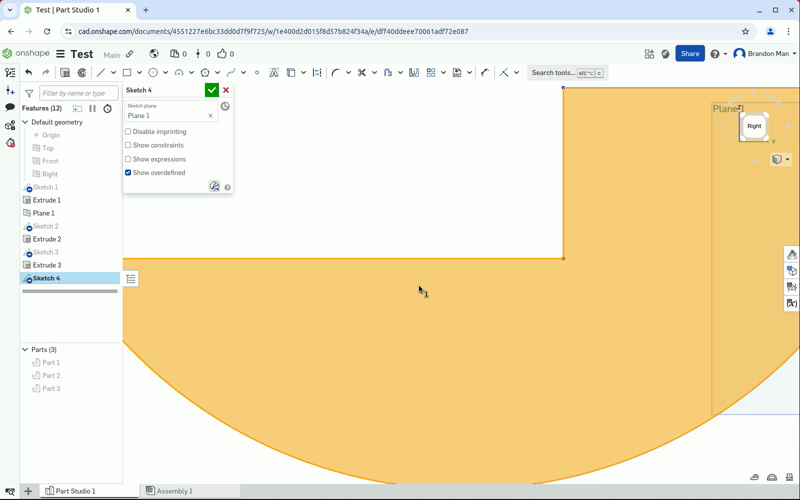
scroll(-6)
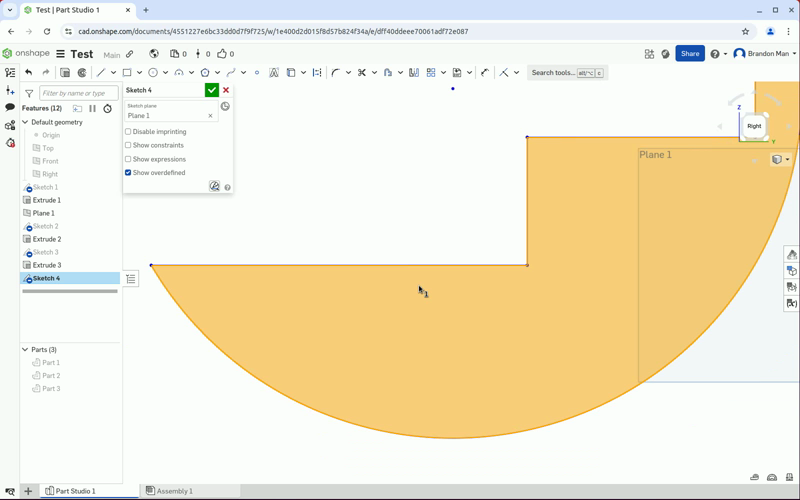
scroll(-6)
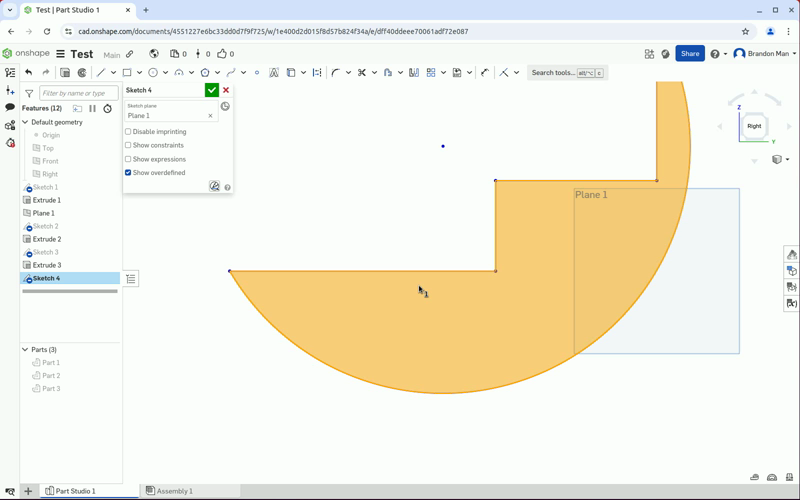
scroll(-6)
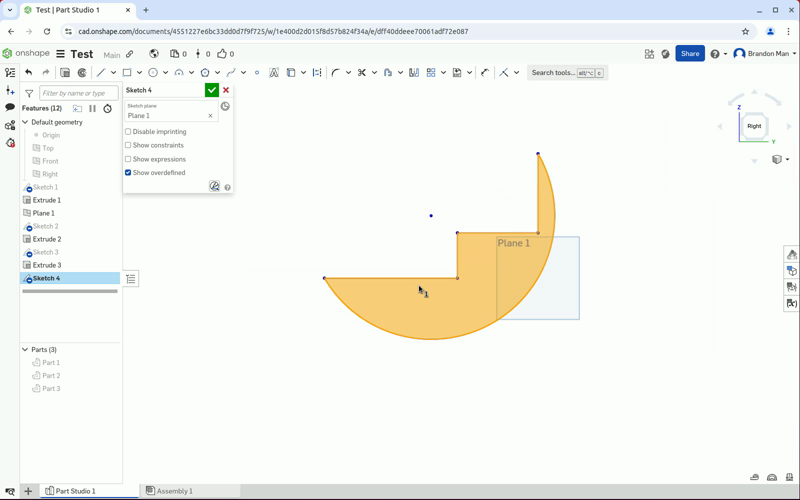
scroll(-6)
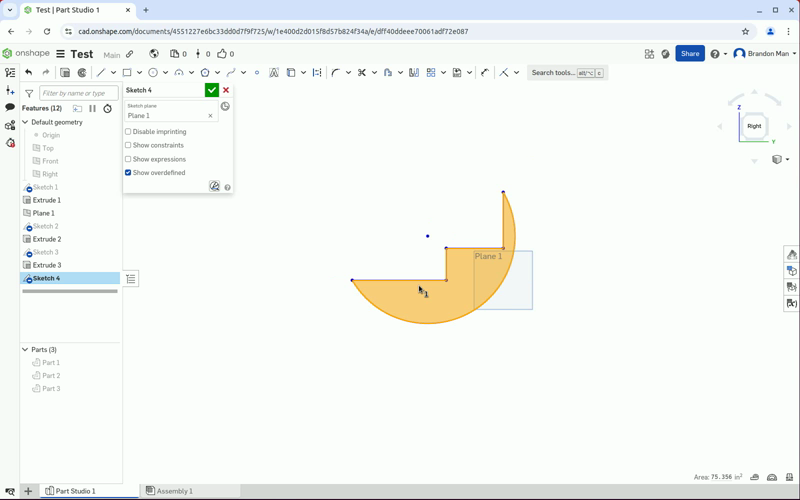
scroll(-6)
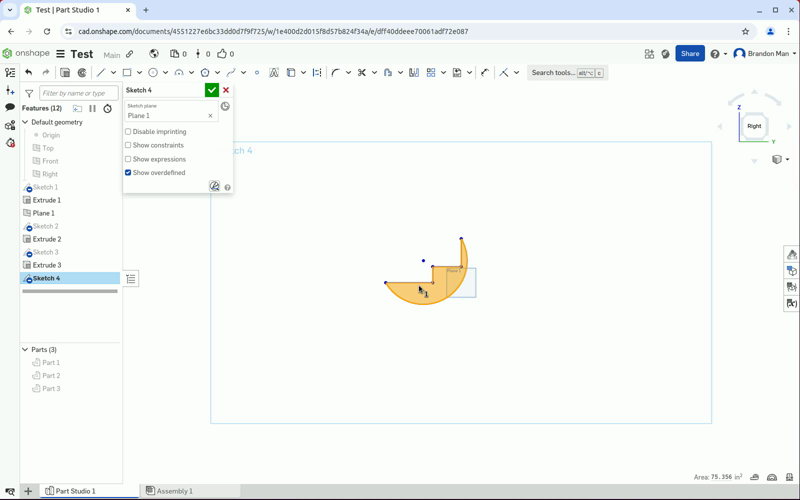
mouse_move(73, 352)
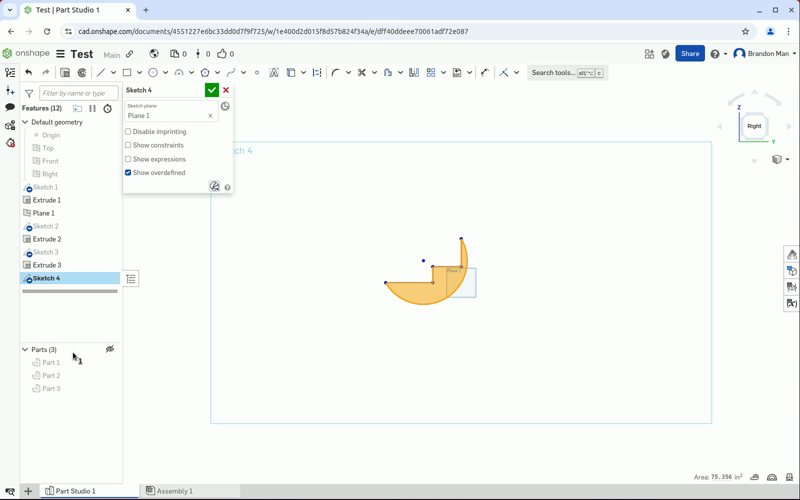
key(shift+y)
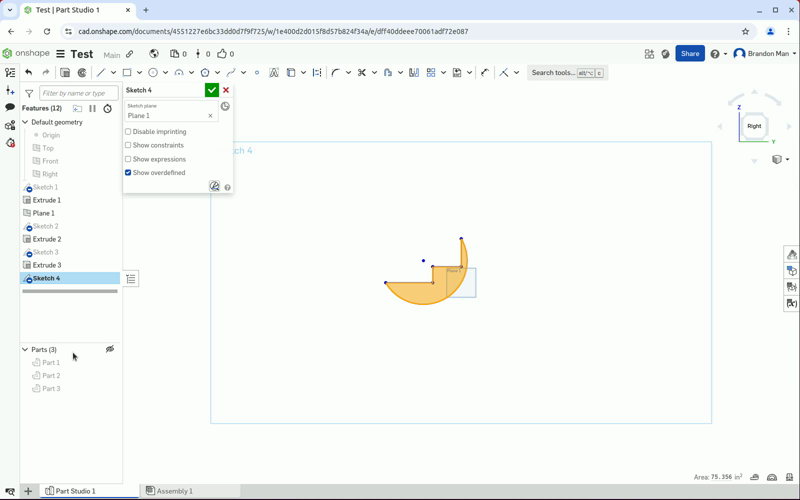
key(shift+e)
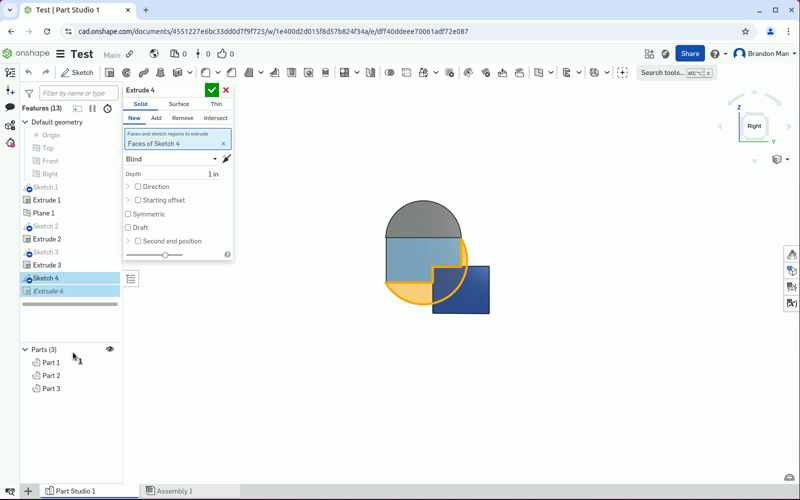
mouse_move(143, 106)
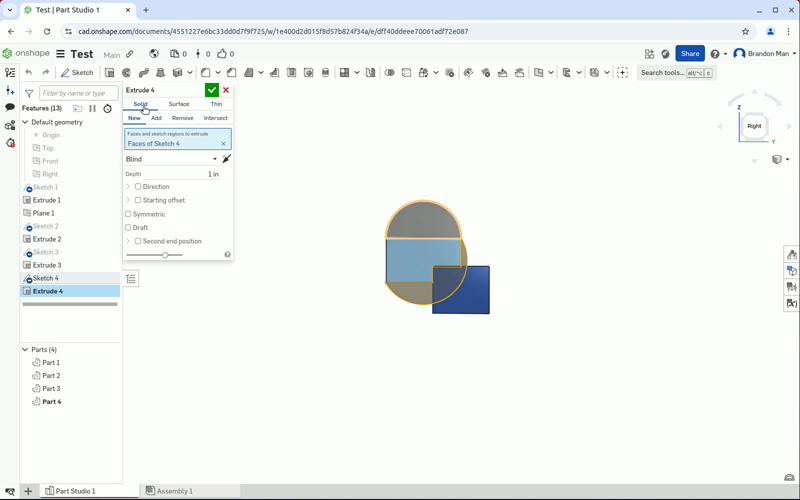
click(143, 106)
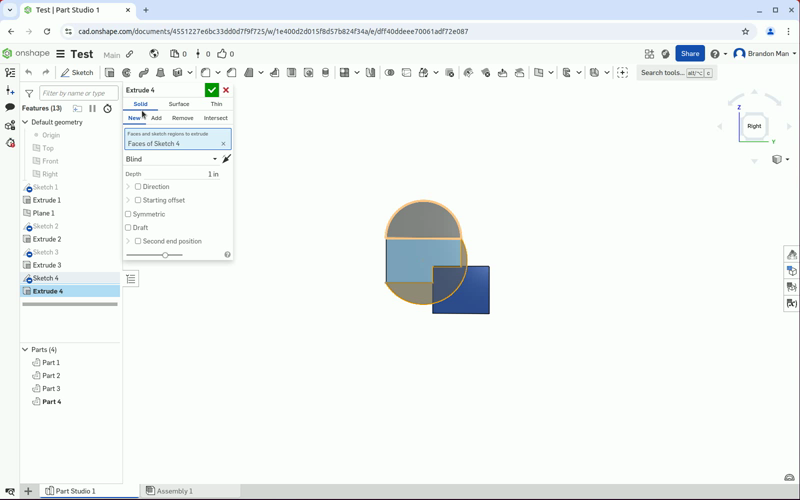
mouse_move(137, 120)
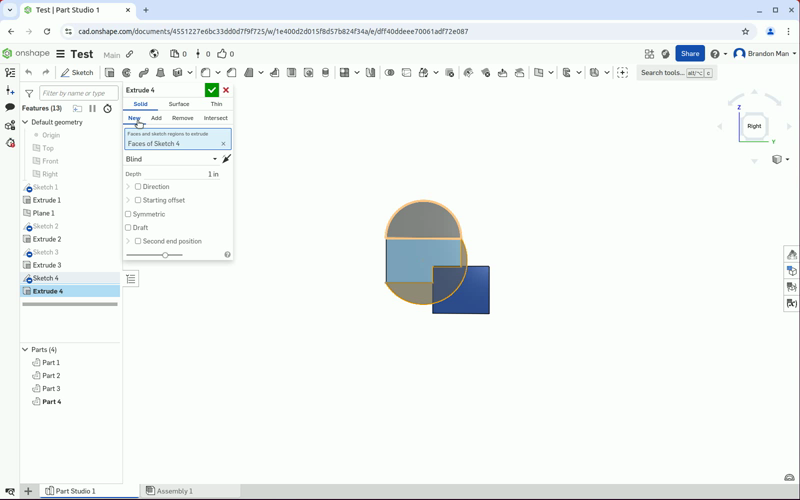
click(137, 120)
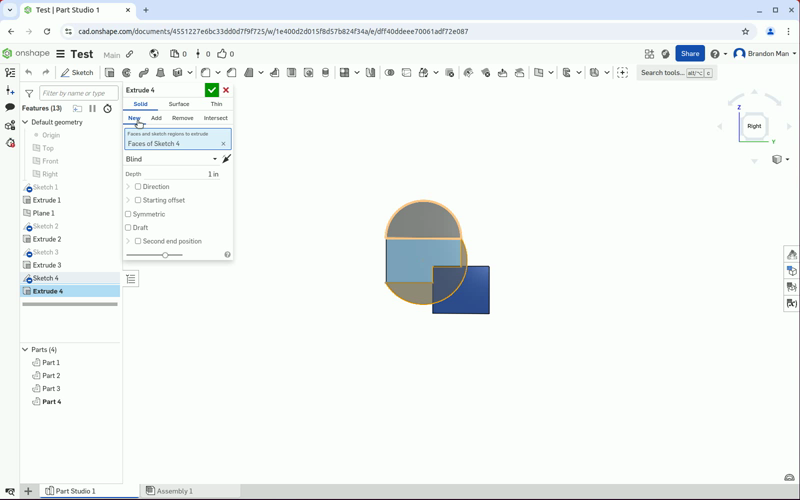
key(tab, 4)
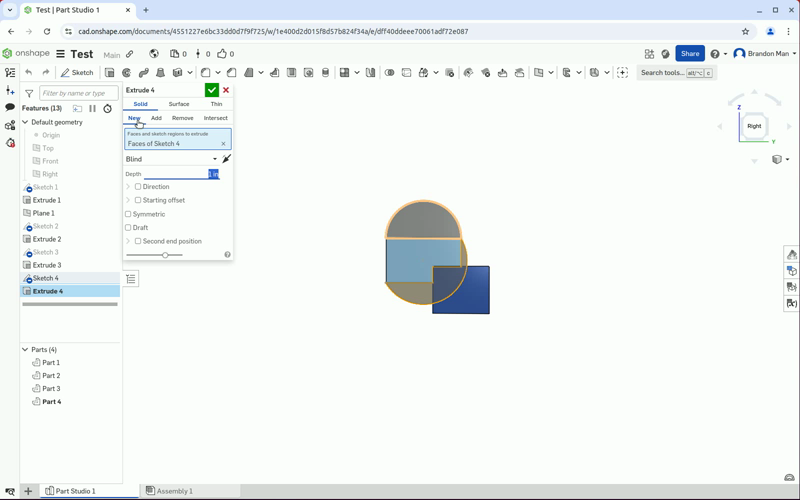
text(7.703)
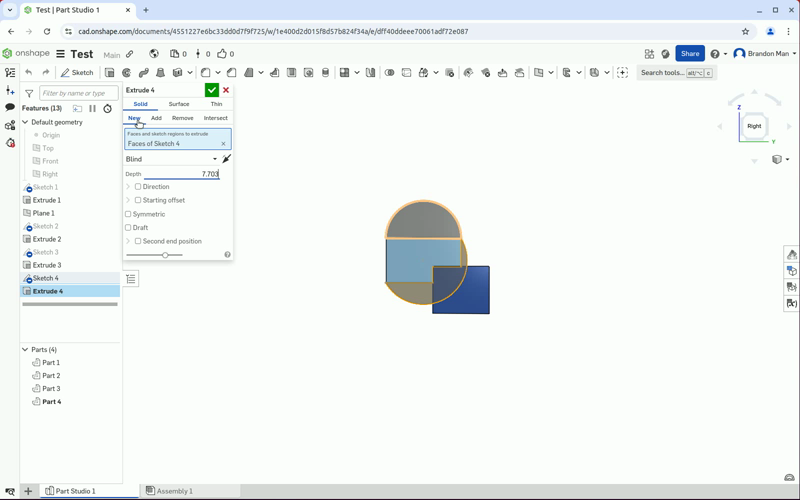
key(enter)
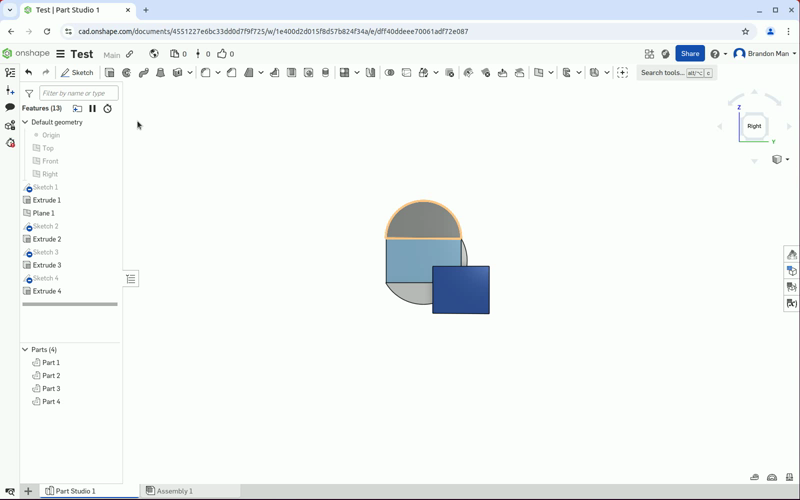
key(shift+h)
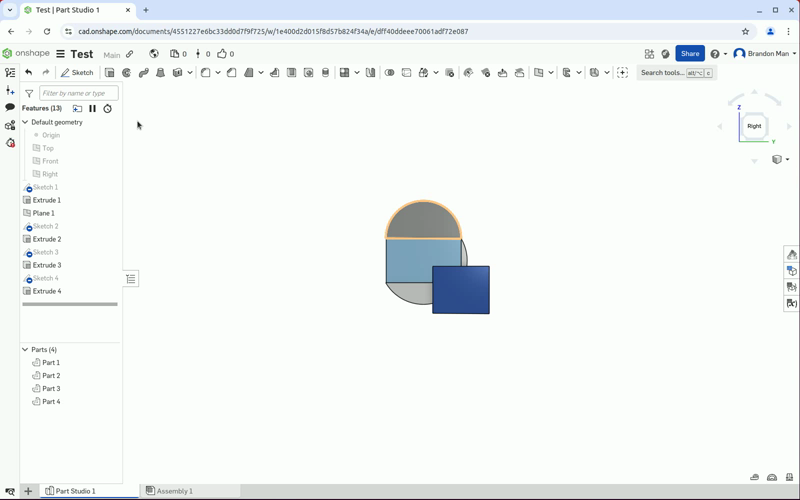
key(shift+h)
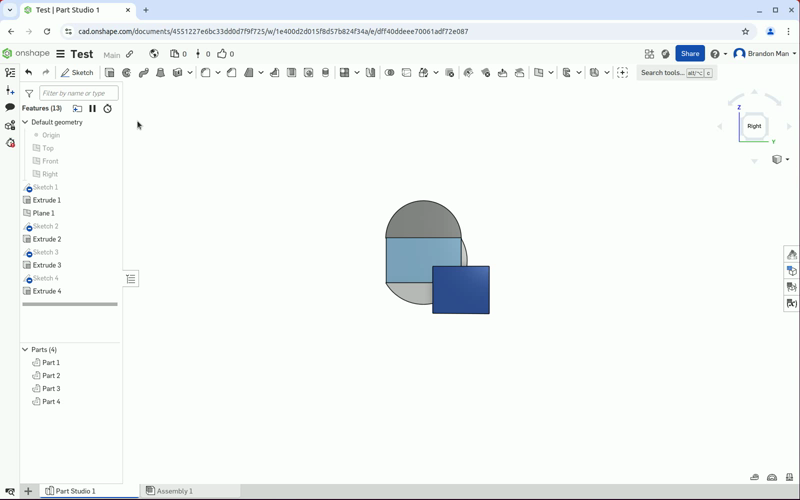
mouse_move(73, 189)
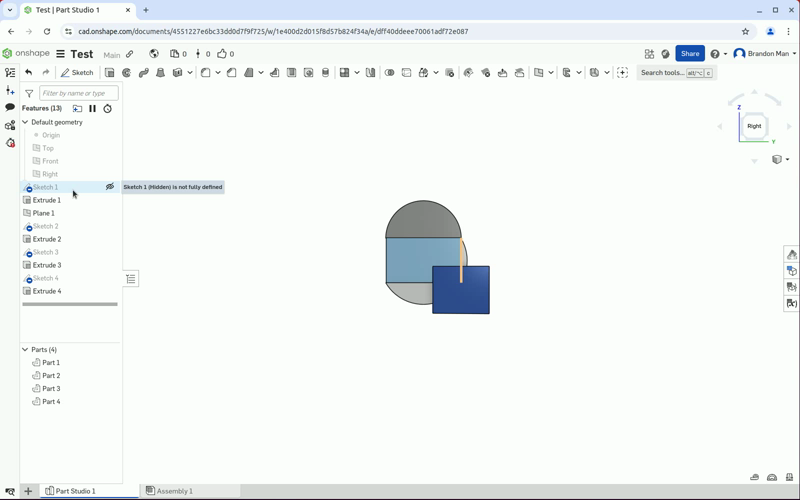
click(73, 189)
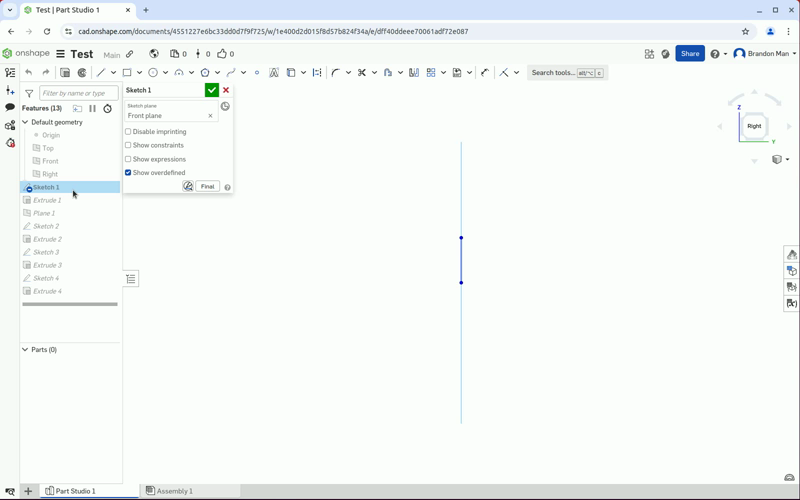
mouse_move(229, 92)
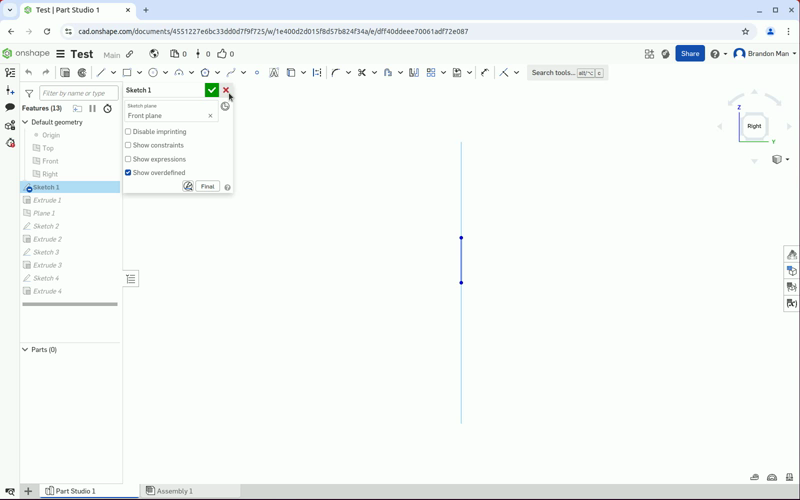
click(229, 92)
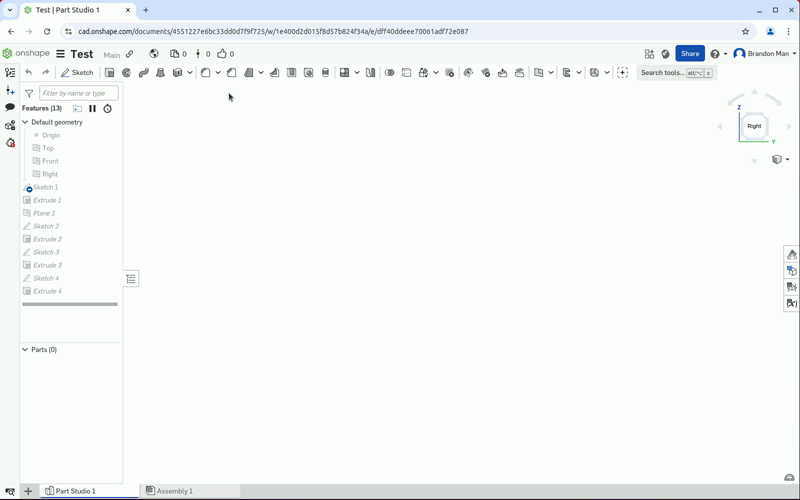
key(shift+s)
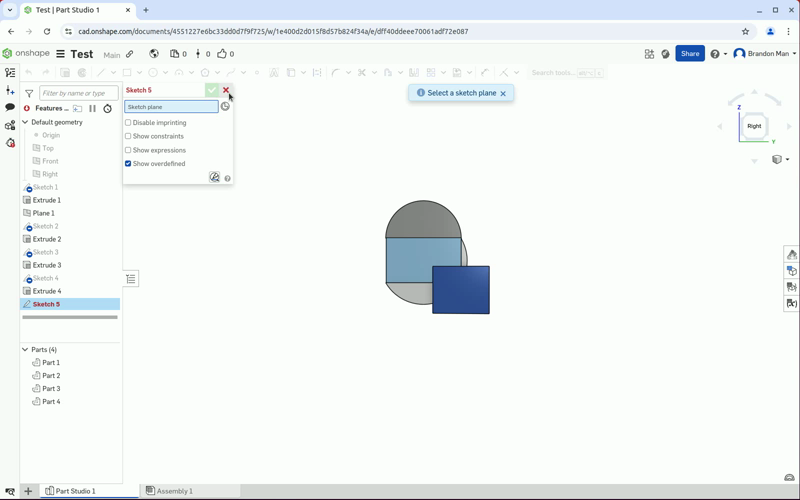
mouse_move(73, 215)
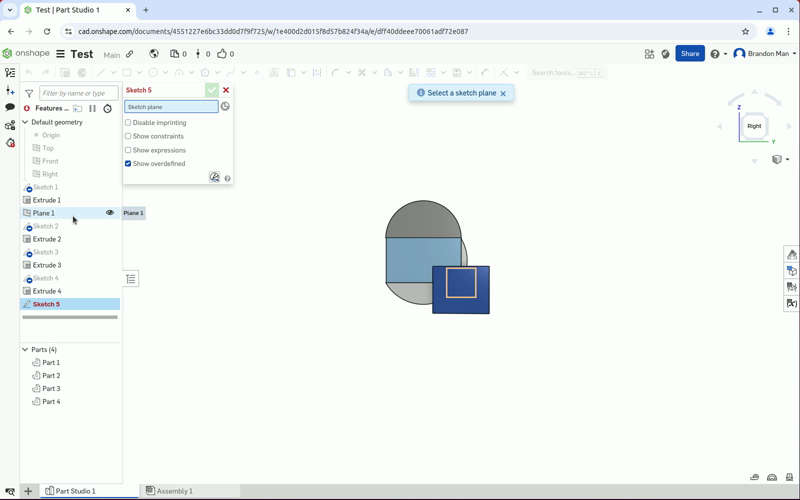
click(73, 215)
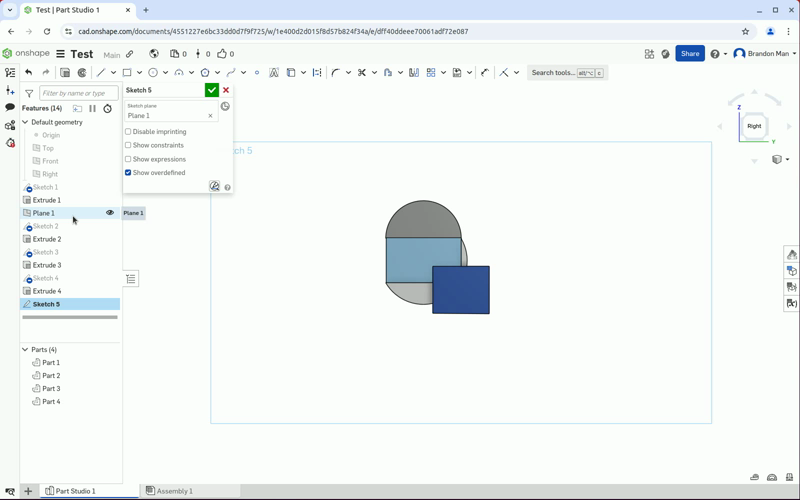
mouse_move(73, 352)
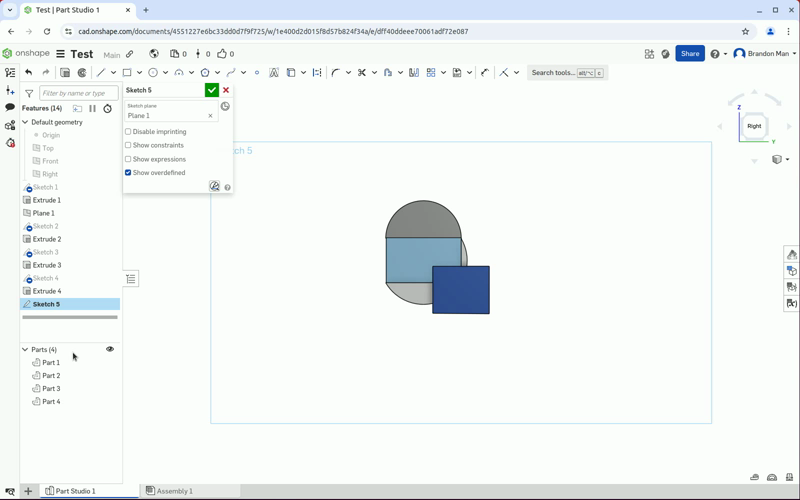
key(y)
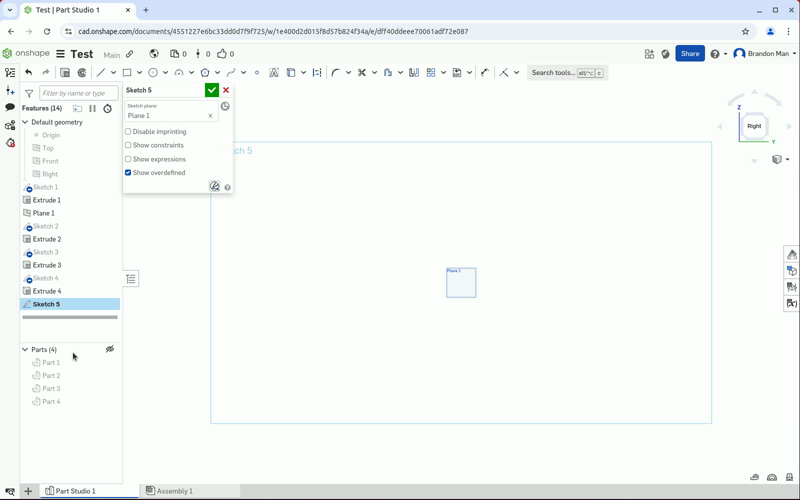
key(l)
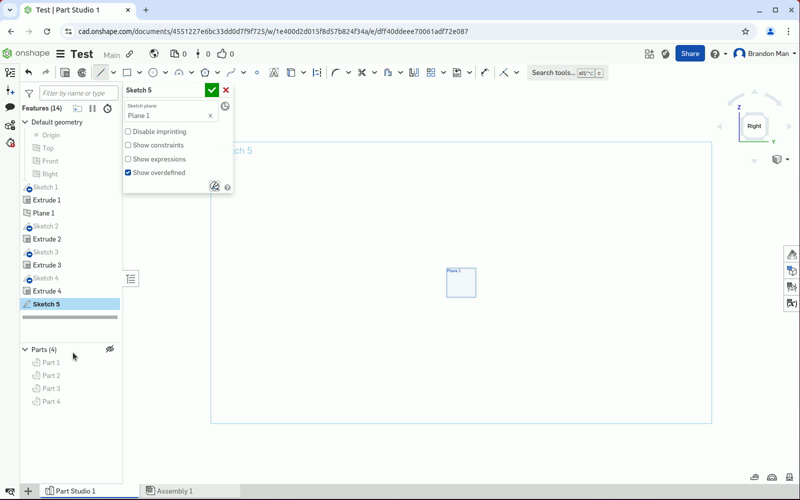
key_down(shift)
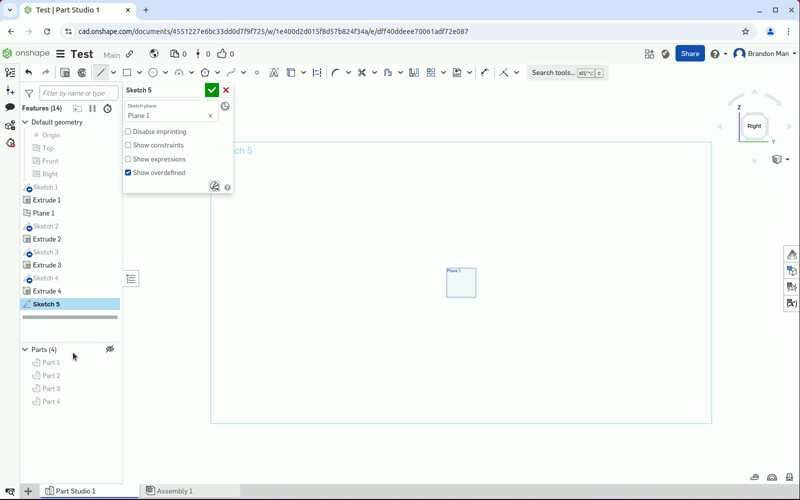
mouse_move(385, 238)
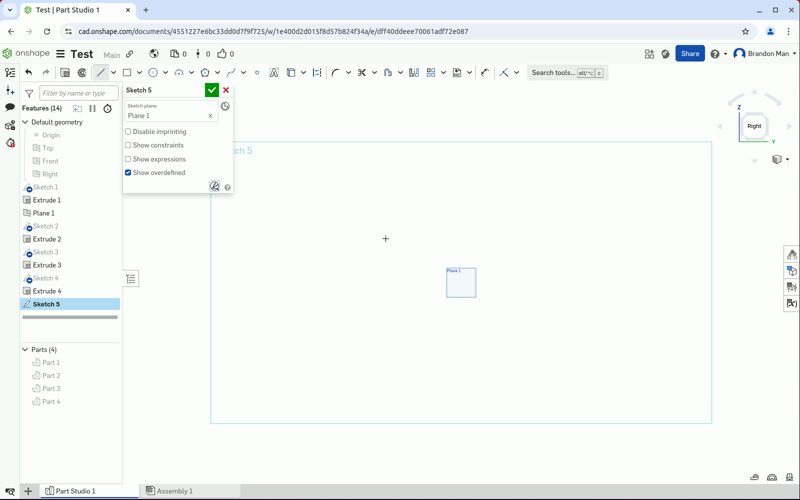
click(385, 238)
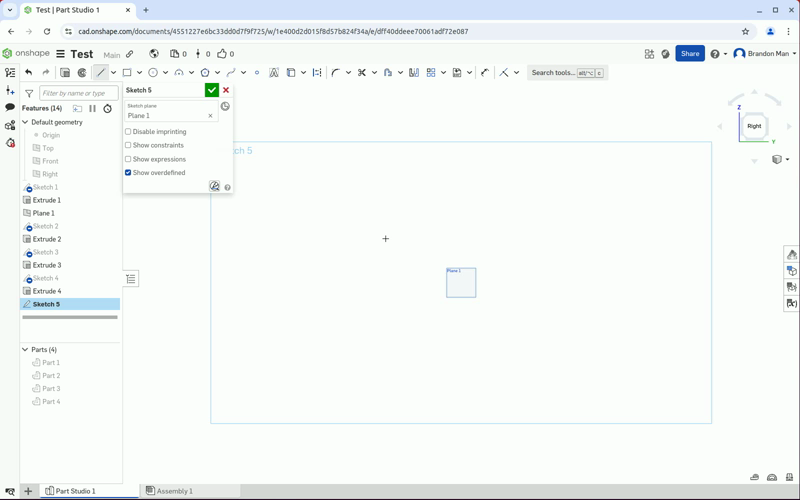
key_up(shift)
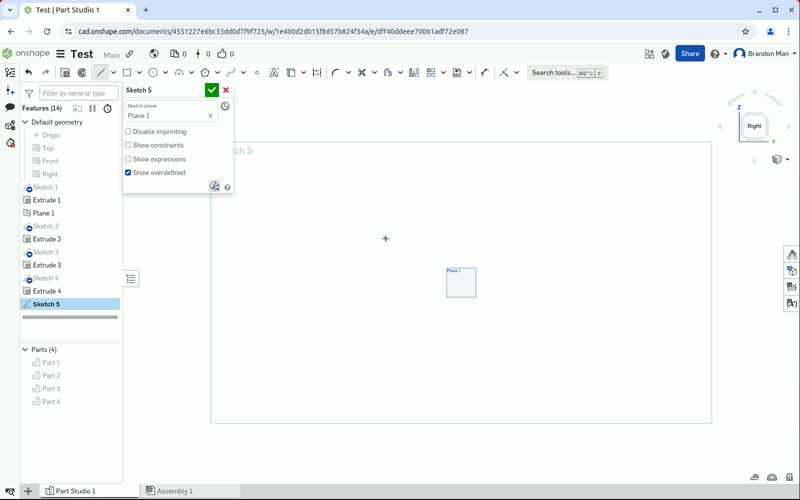
key_down(shift)
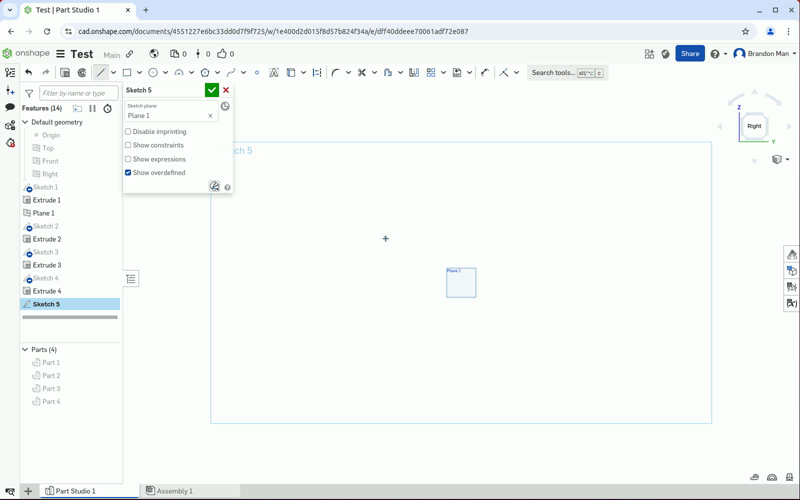
mouse_move(461, 238)
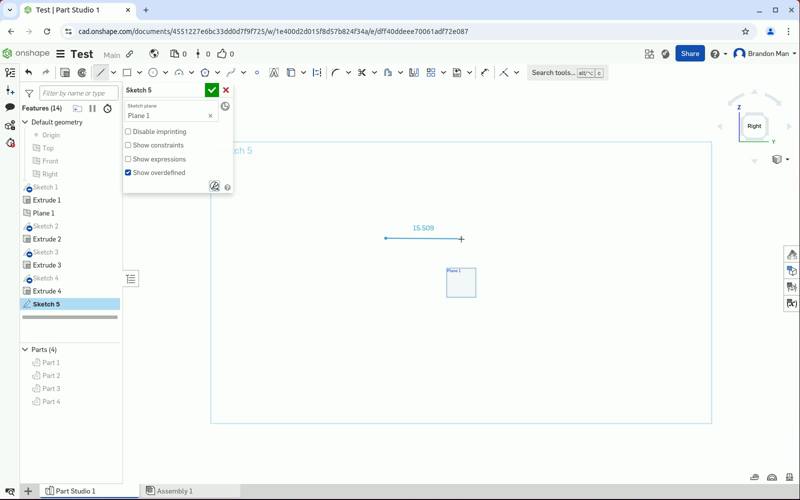
click(461, 238)
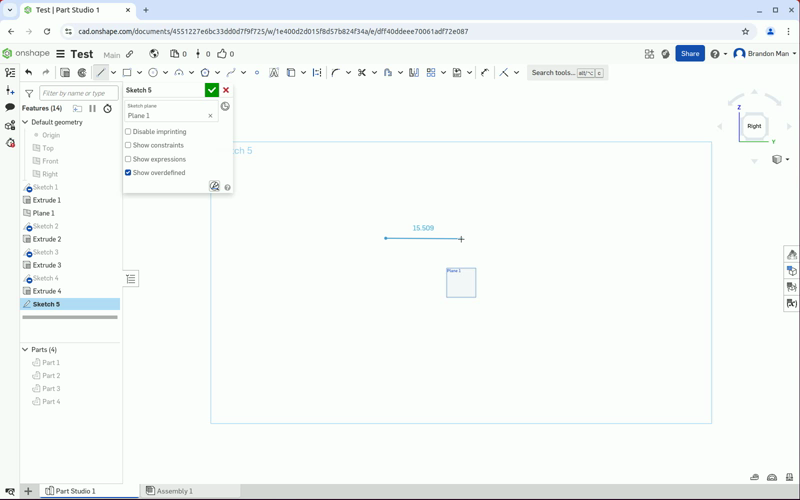
key_up(shift)
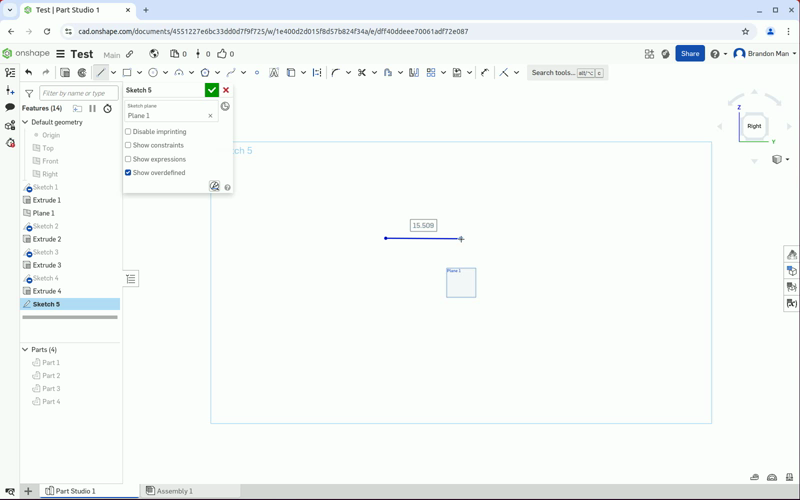
key(esc)
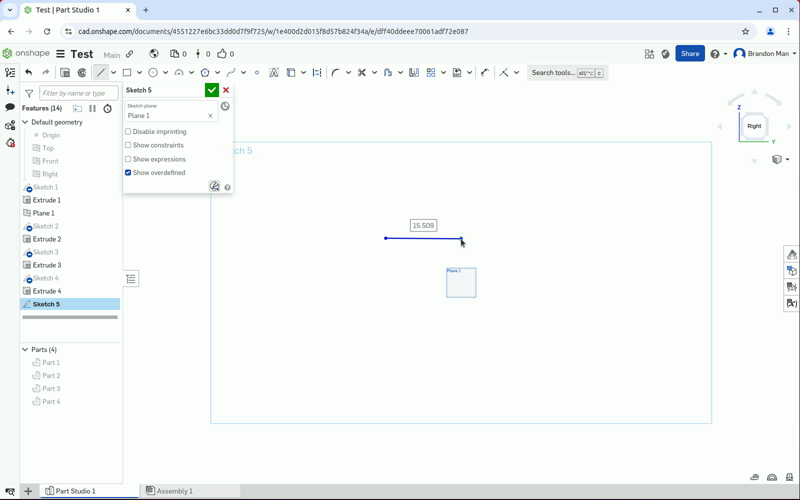
key(a)
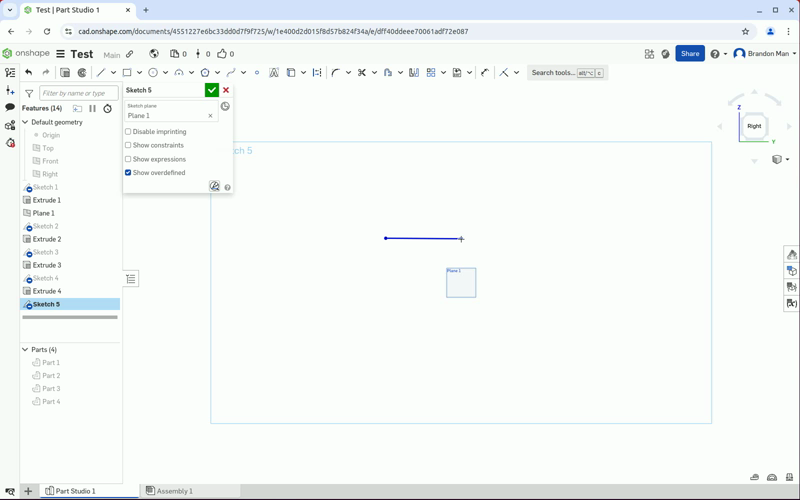
mouse_move(461, 238)
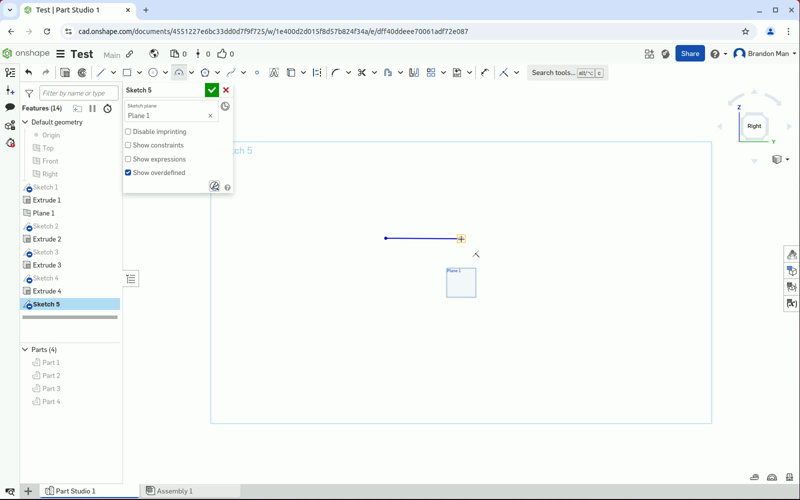
click(461, 238)
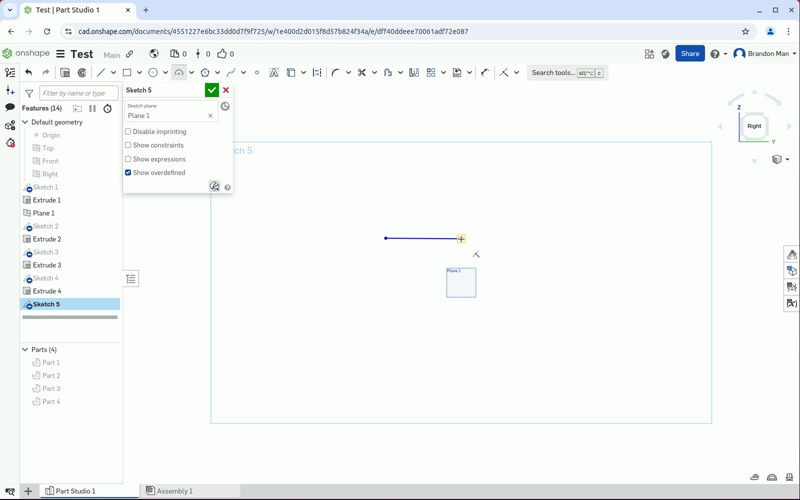
mouse_move(385, 238)
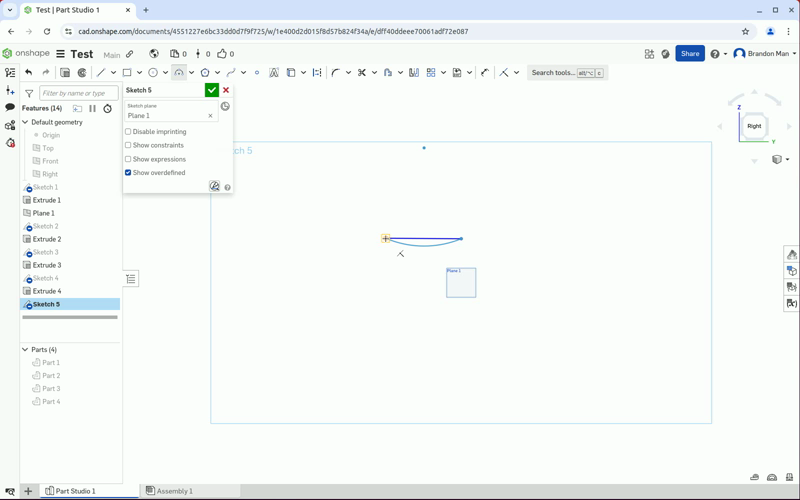
click(385, 238)
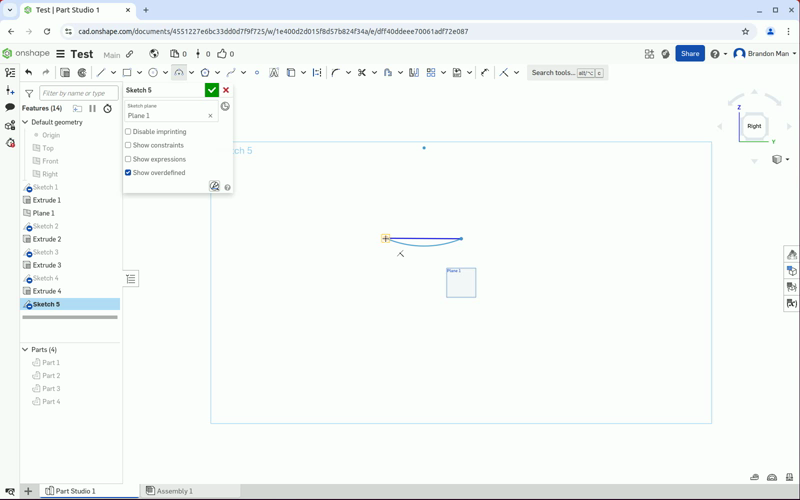
key_down(shift)
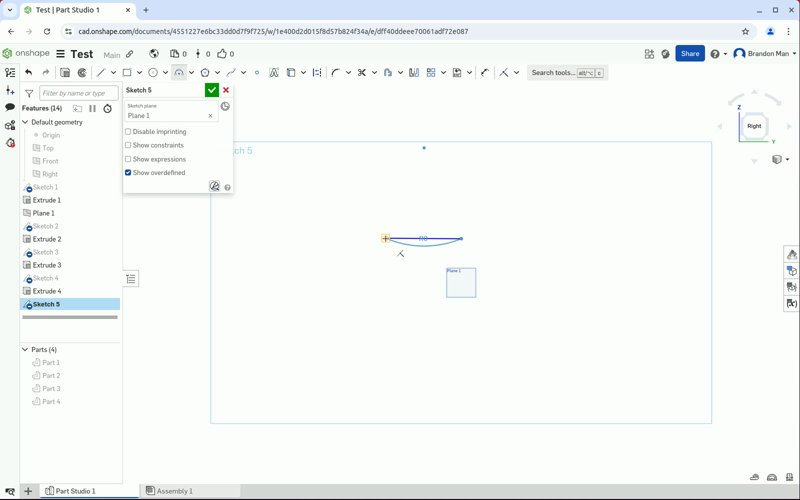
mouse_move(423, 216)
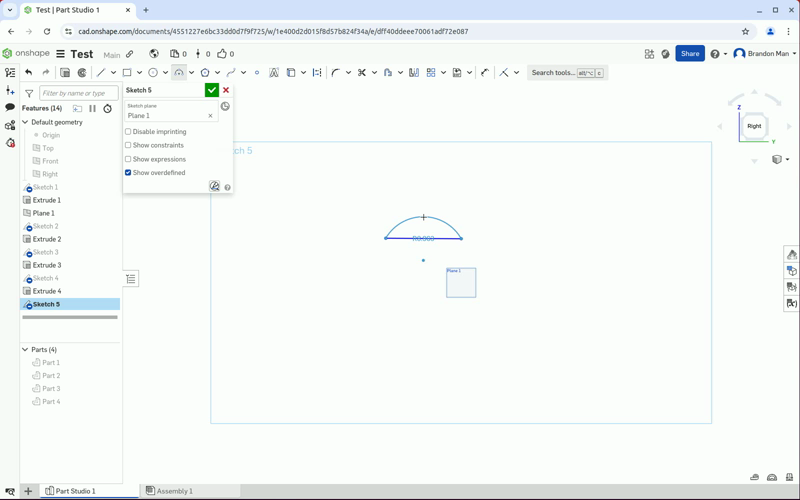
click(423, 216)
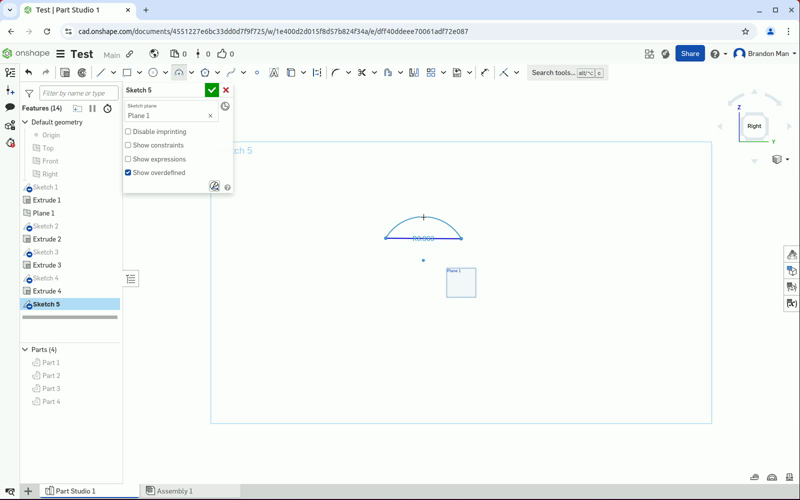
key_up(shift)
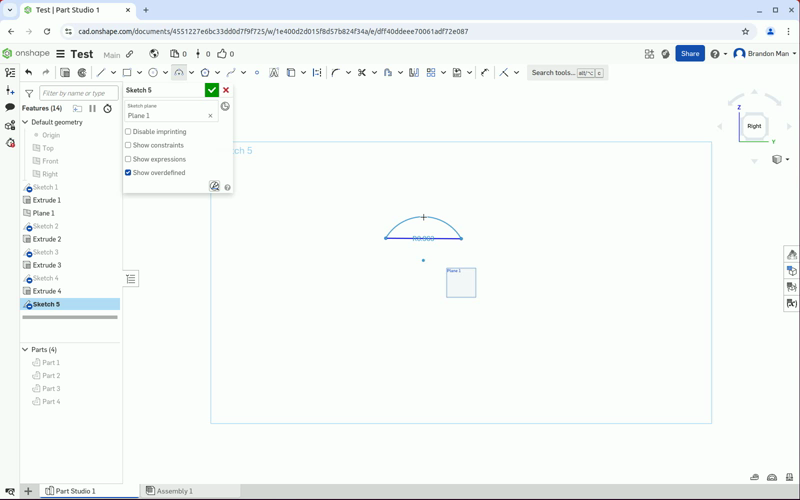
key(esc)
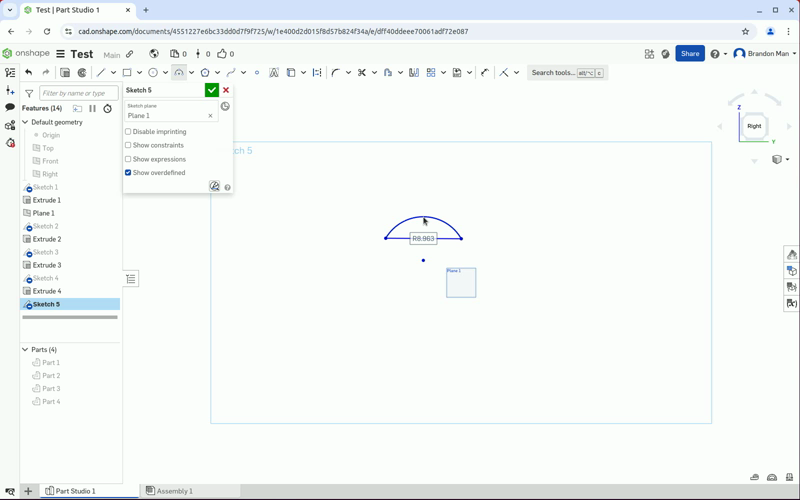
mouse_move(403, 228)
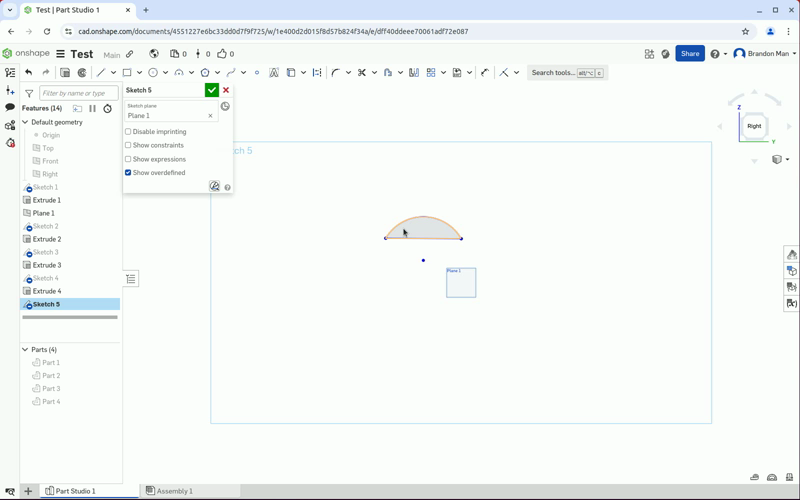
scroll(6)
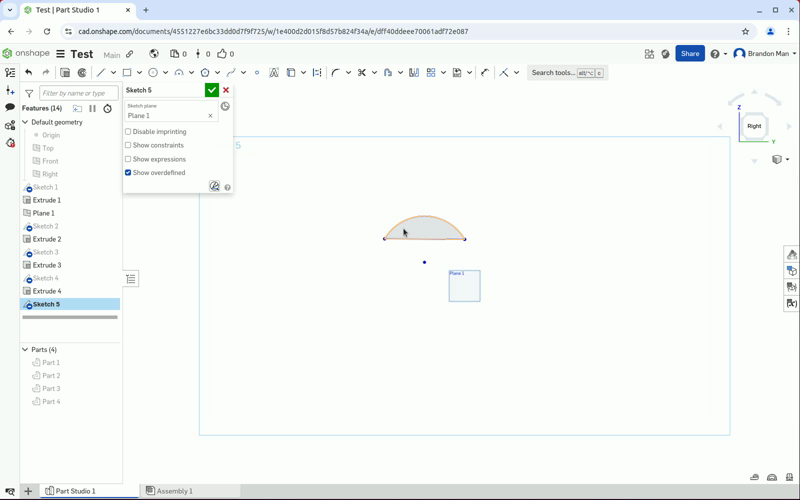
scroll(6)
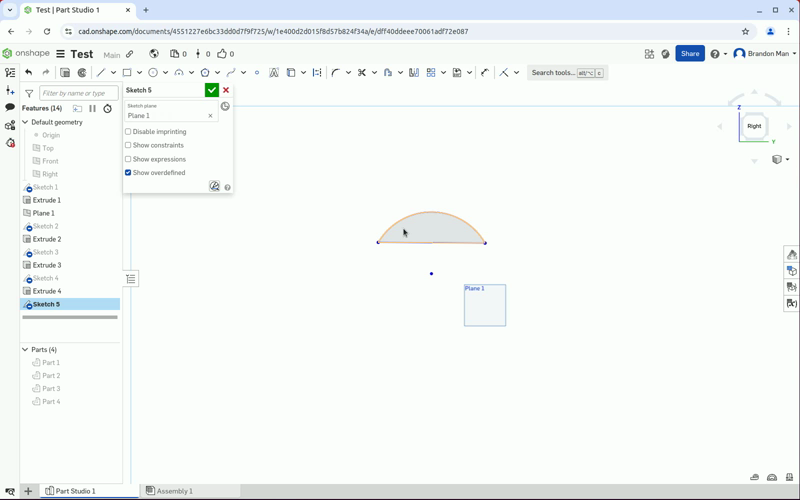
scroll(6)
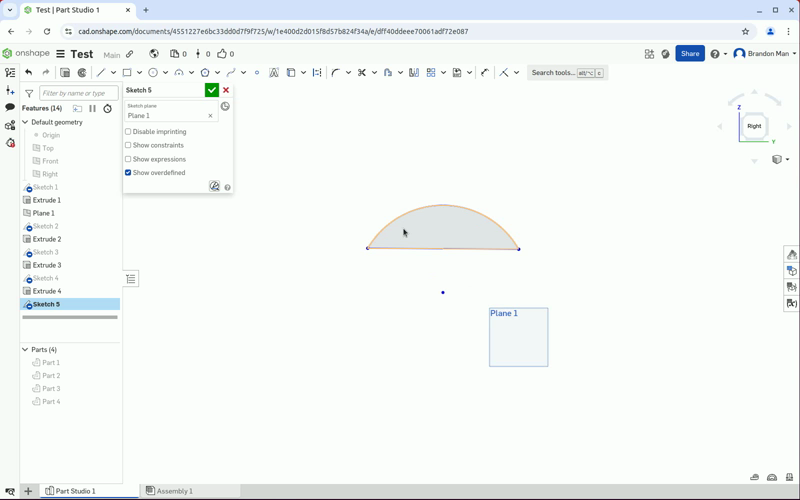
scroll(6)
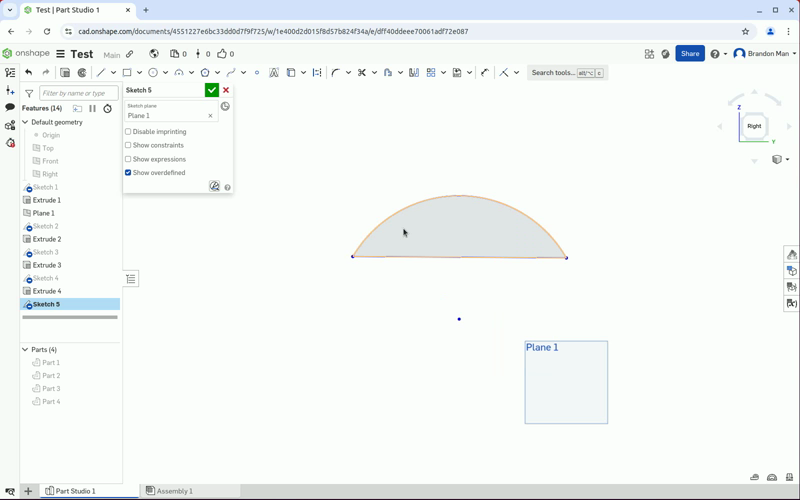
scroll(6)
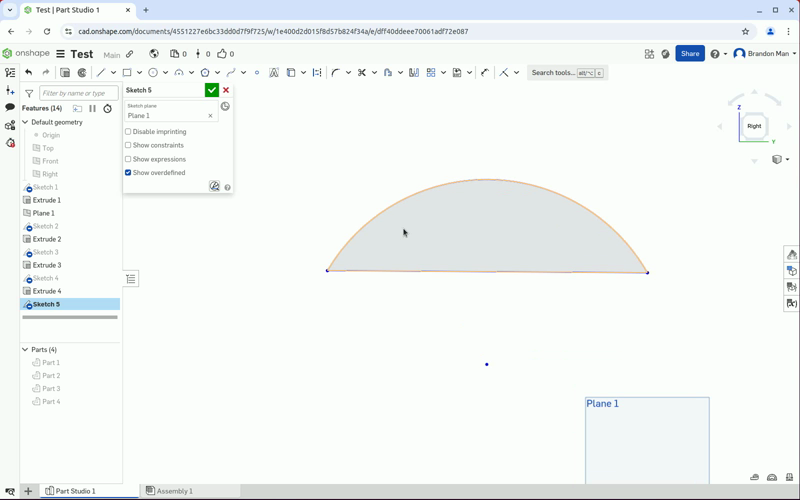
scroll(6)
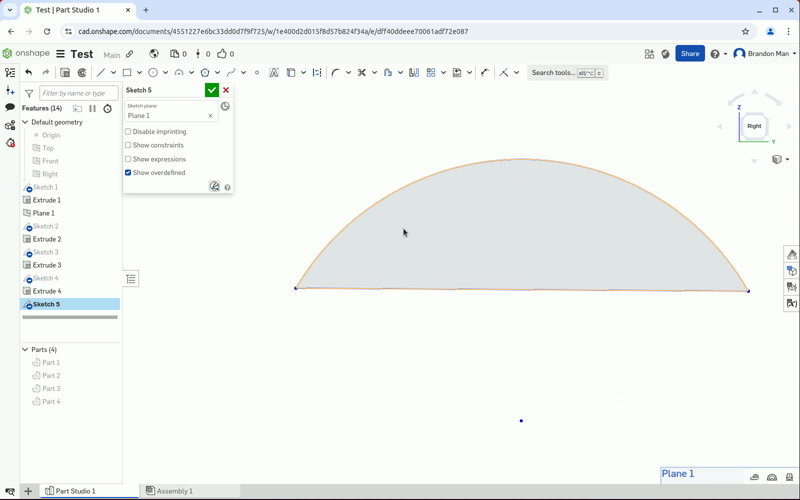
scroll(6)
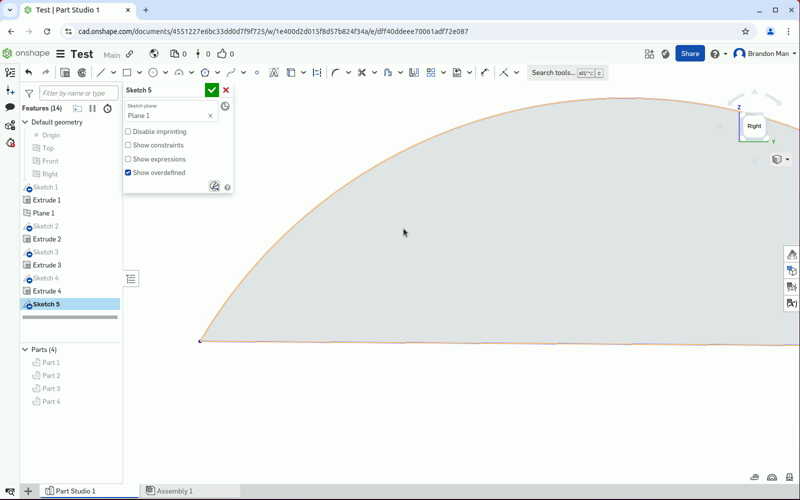
click(403, 228)
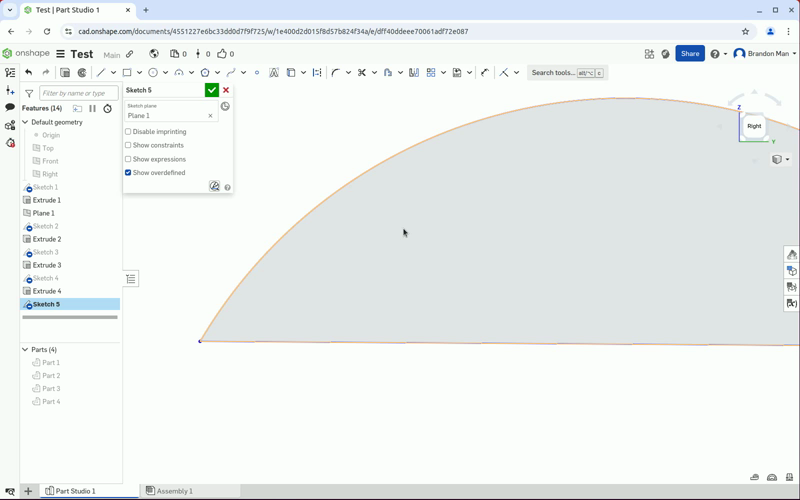
scroll(-6)
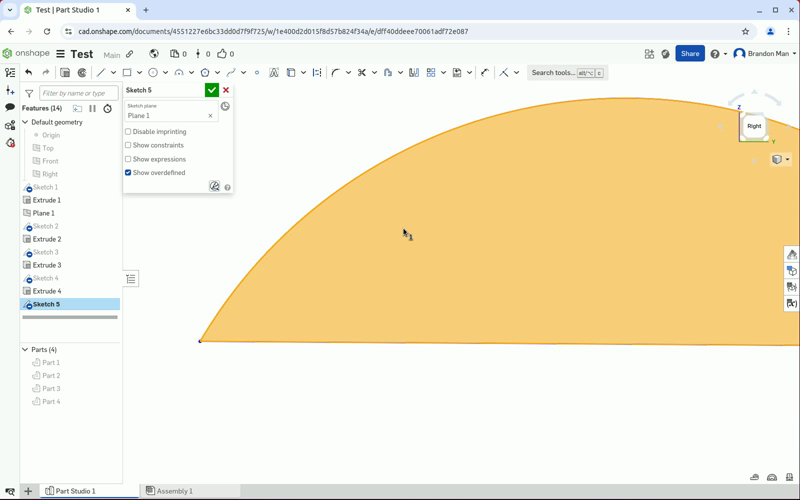
scroll(-6)
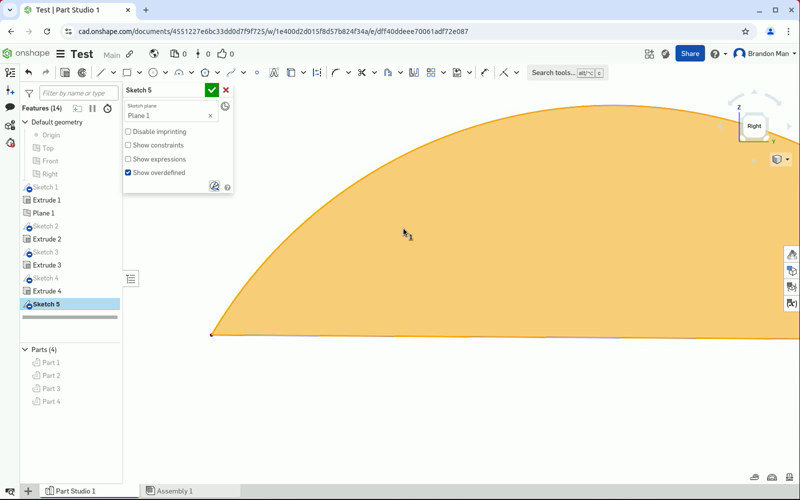
scroll(-6)
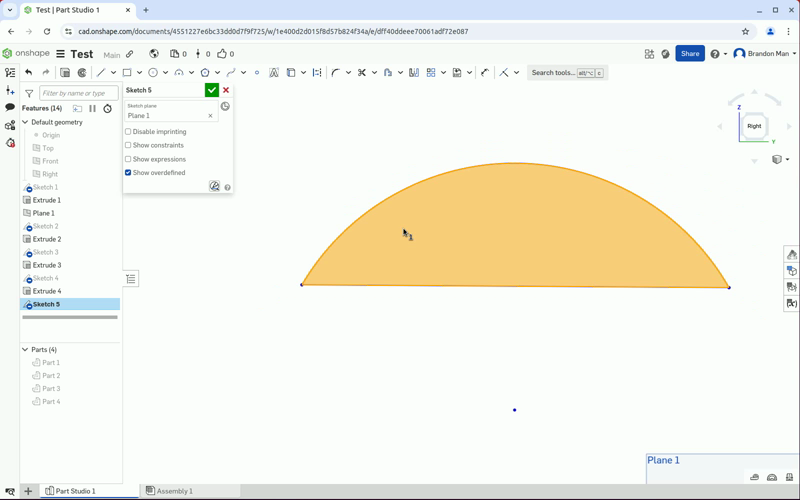
scroll(-6)
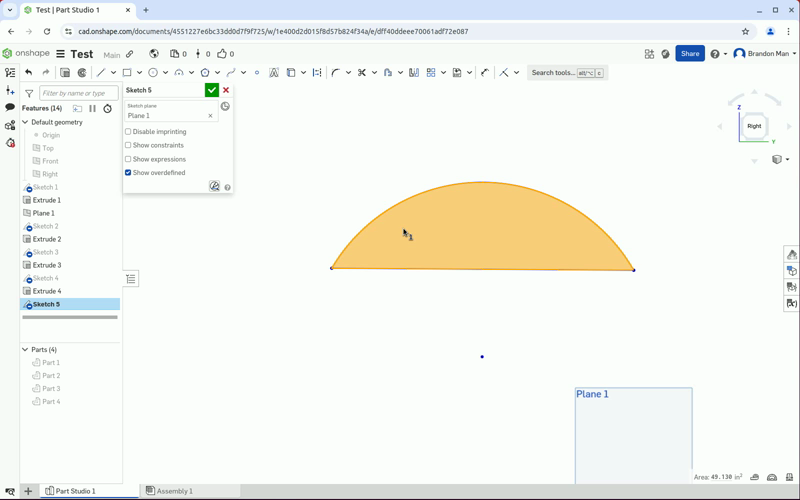
scroll(-6)
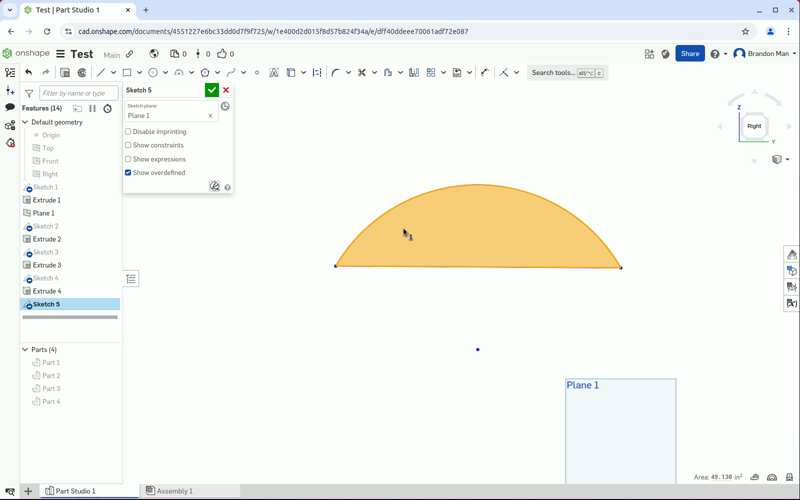
scroll(-6)
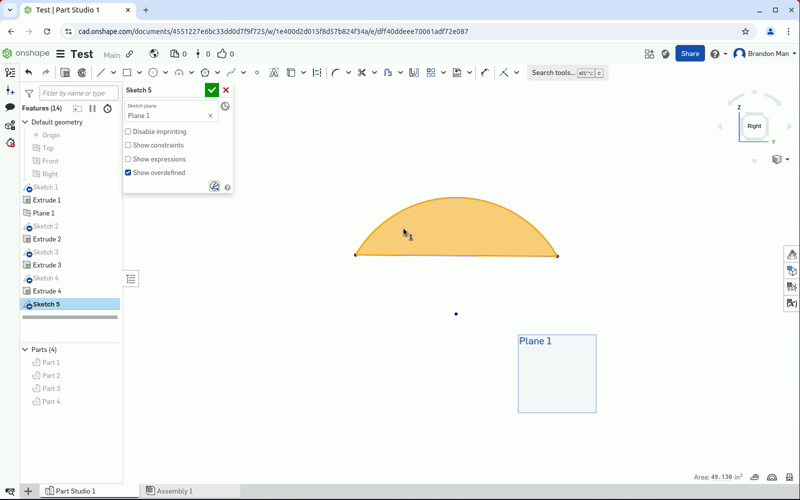
scroll(-6)
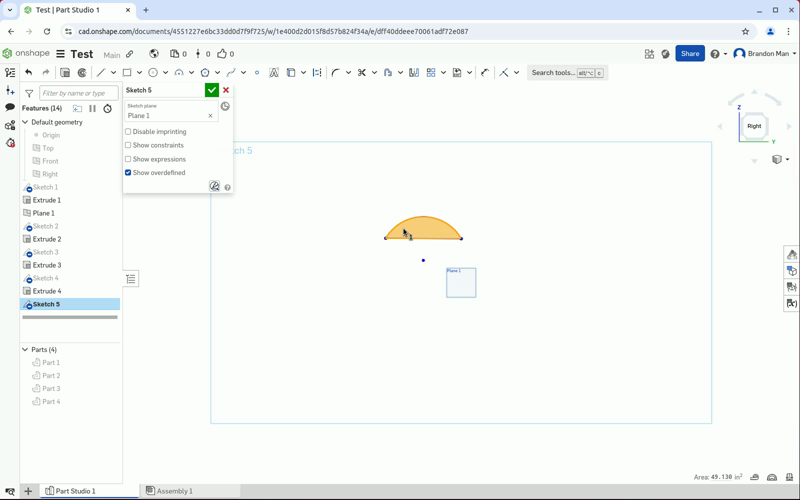
mouse_move(73, 352)
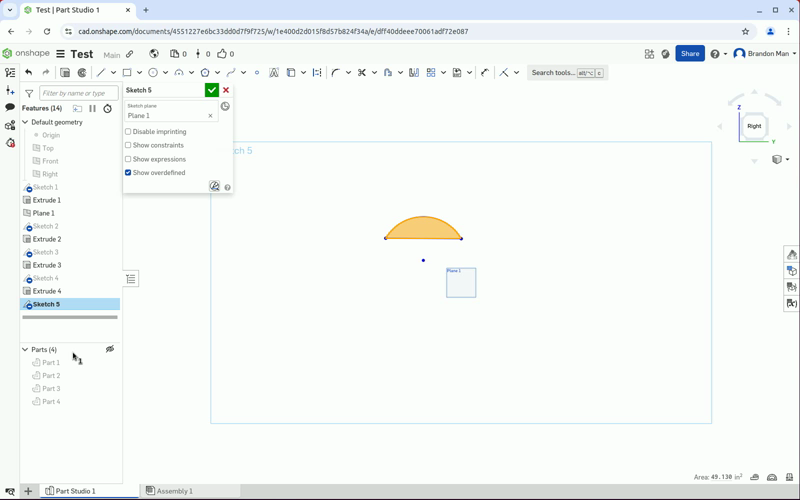
key(shift+y)
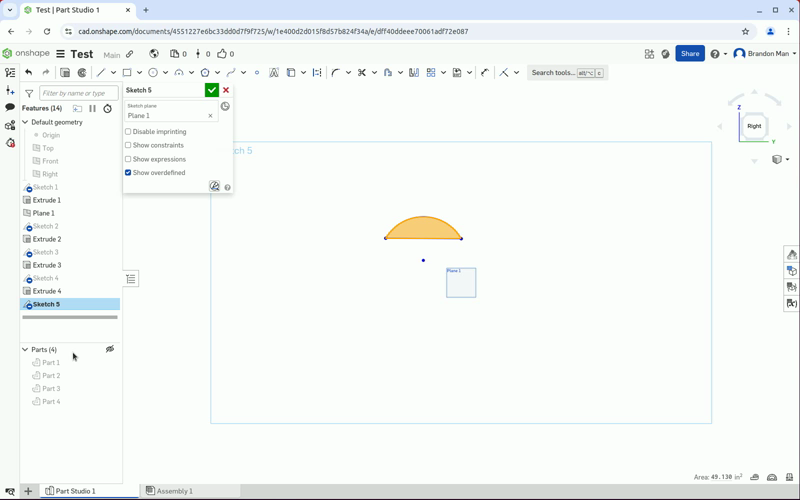
key(shift+e)
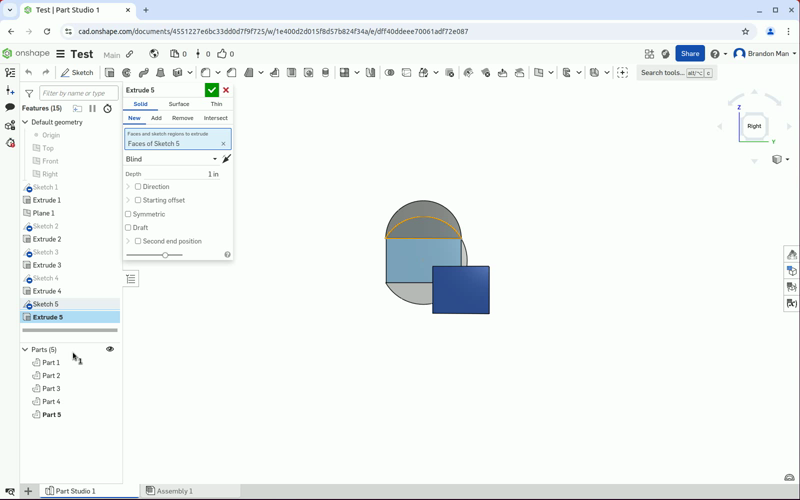
mouse_move(143, 106)
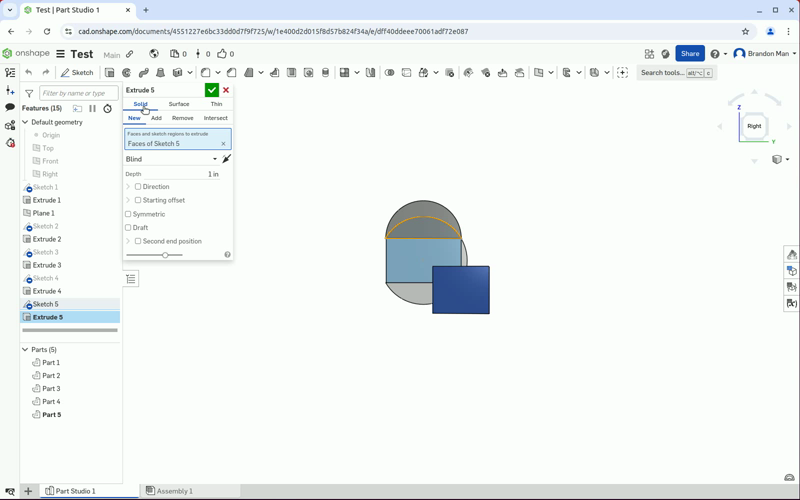
click(143, 106)
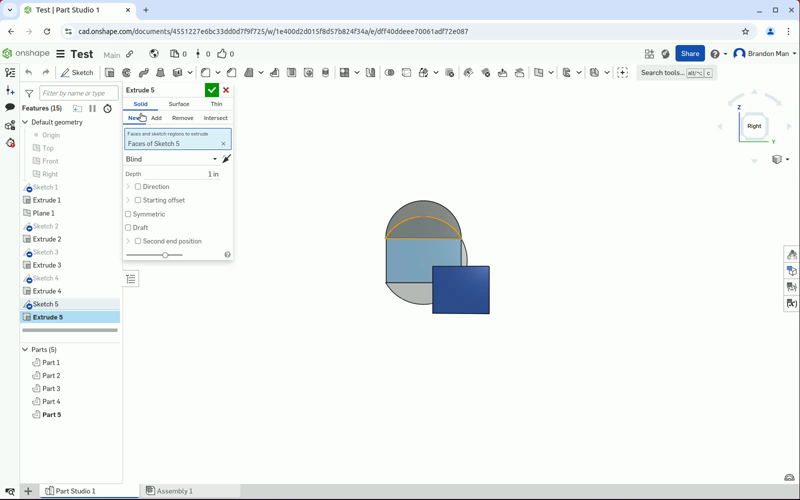
mouse_move(137, 120)
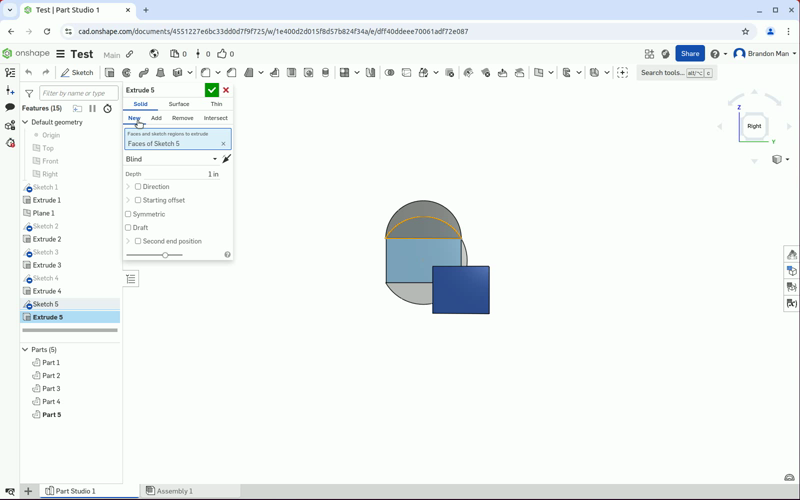
click(137, 120)
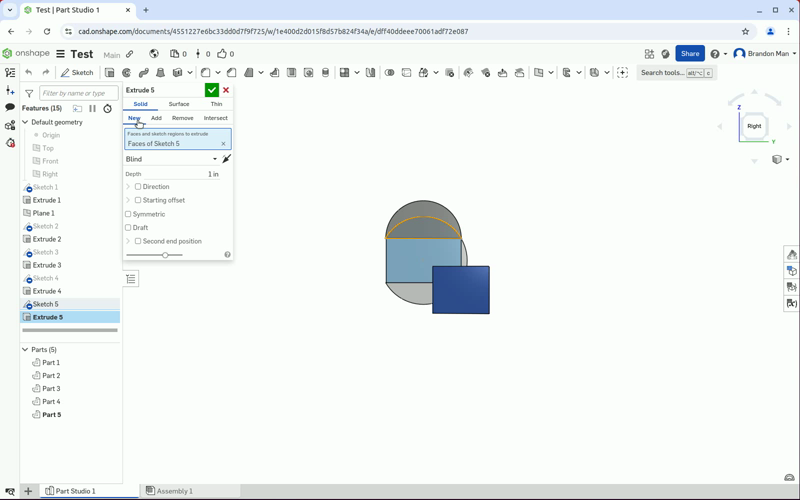
key(tab, 4)
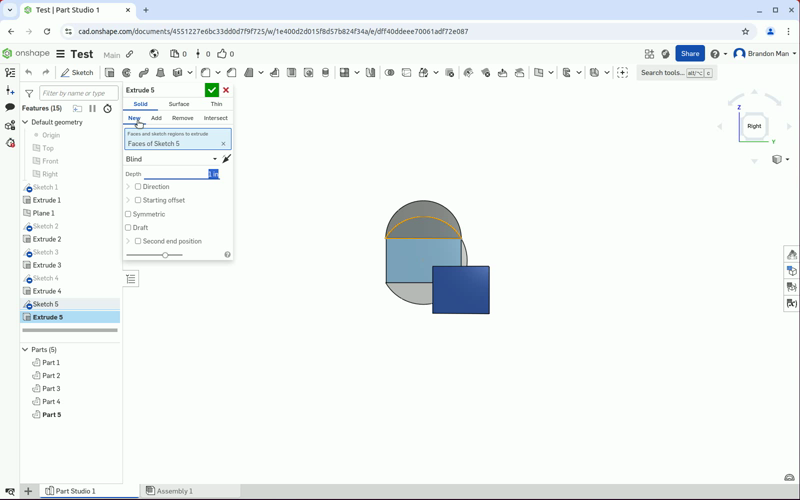
text(7.703)
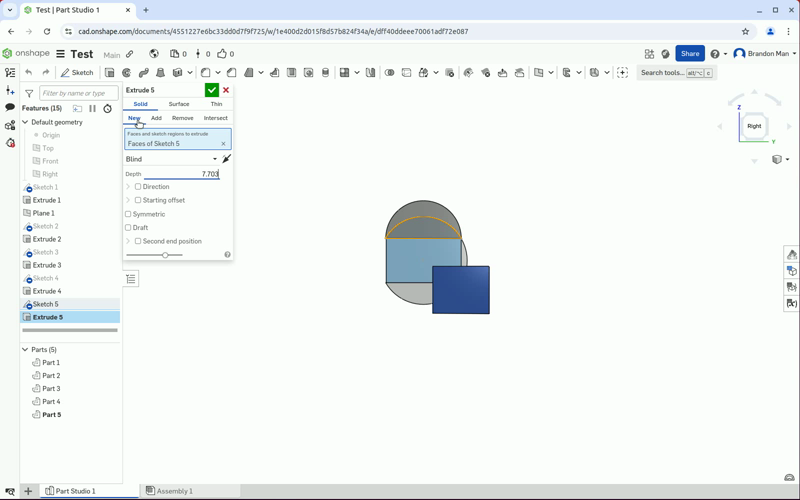
key(enter)
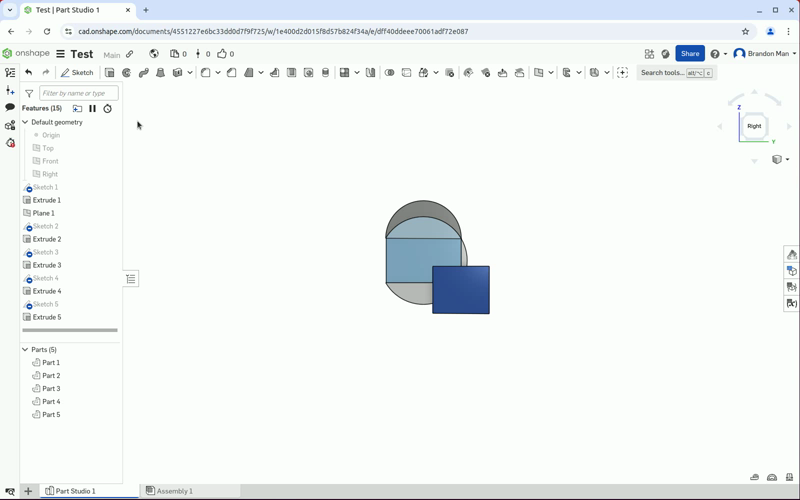
key(shift+h)
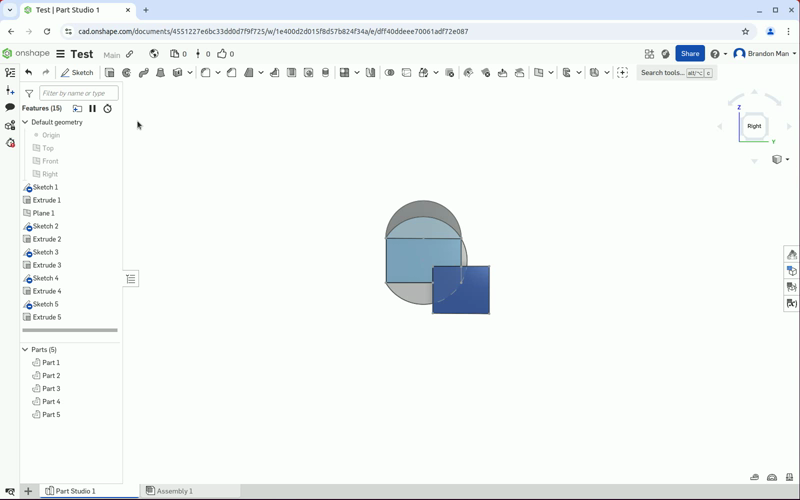
key(shift+h)
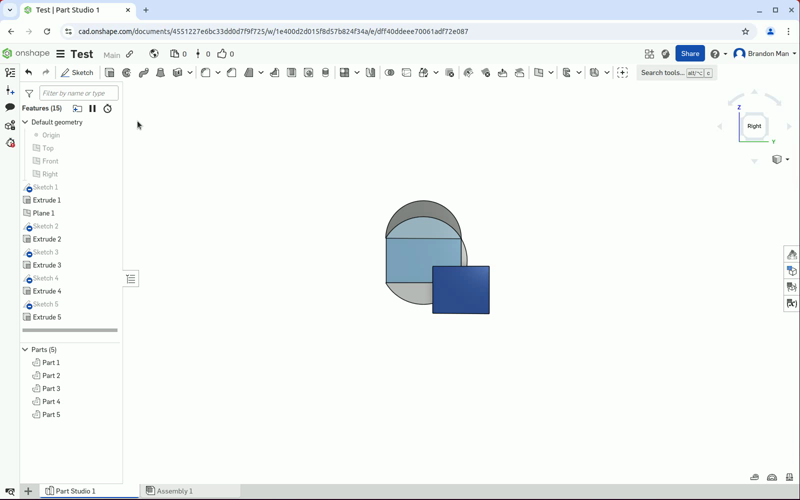
mouse_move(73, 189)
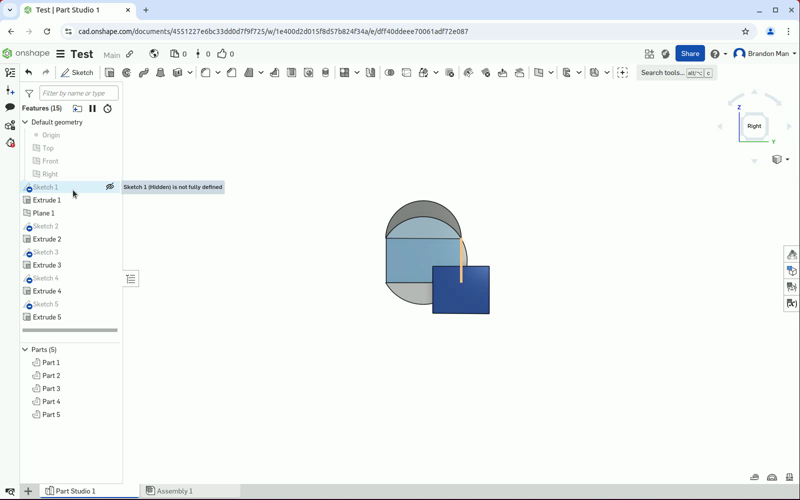
click(73, 189)
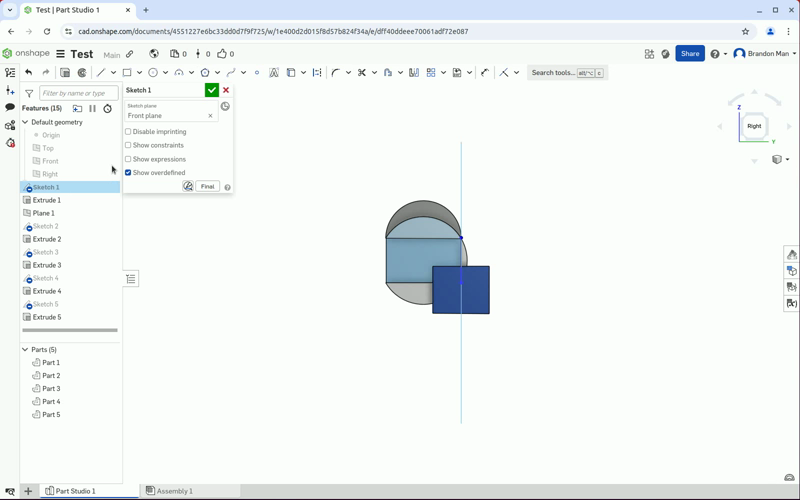
mouse_move(229, 92)
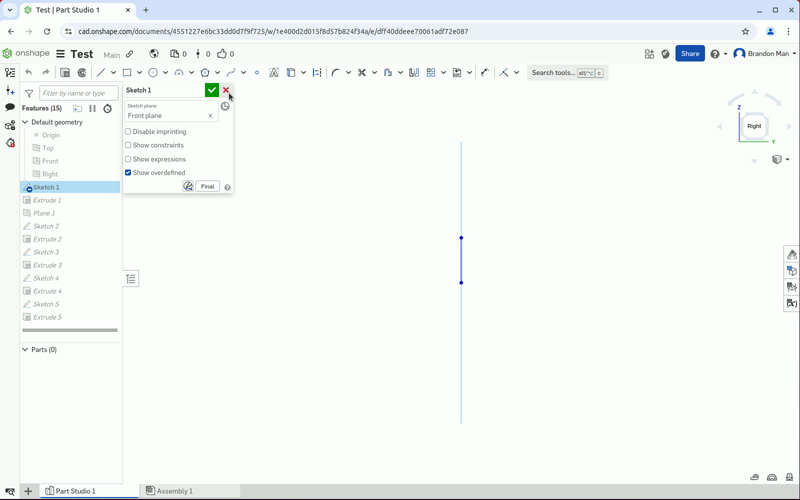
click(229, 92)
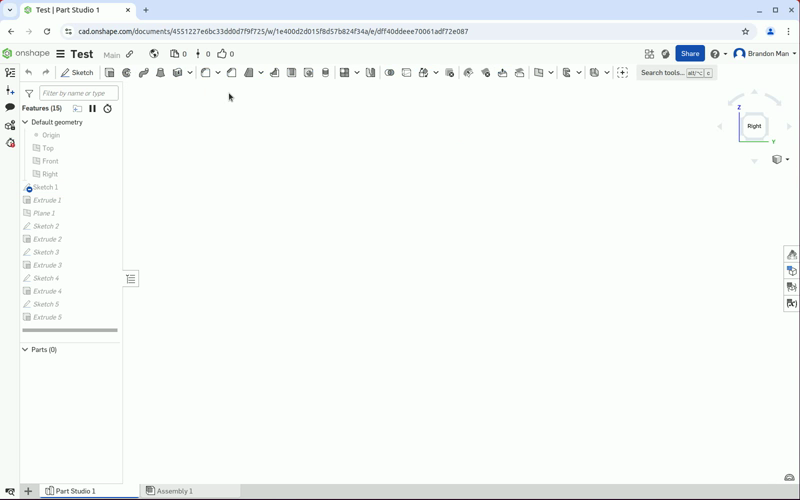
key(shift+s)
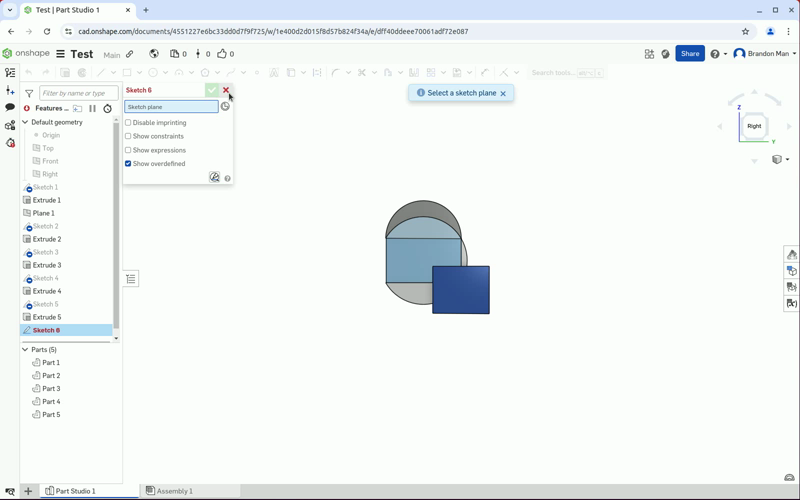
mouse_move(69, 215)
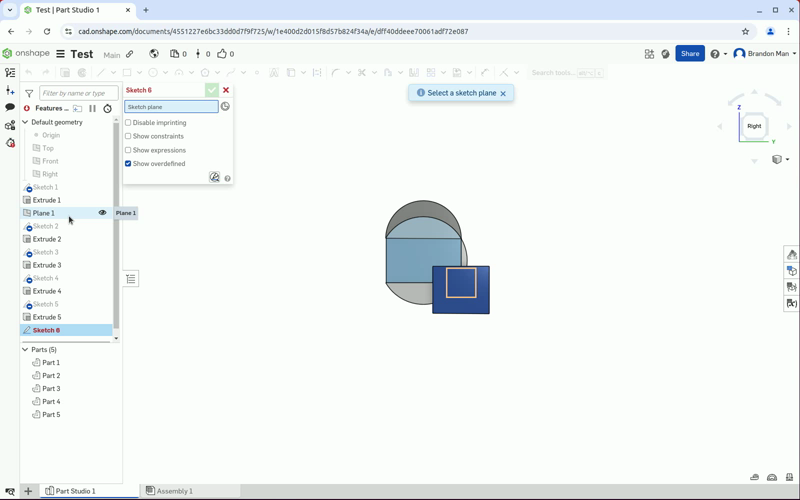
click(69, 215)
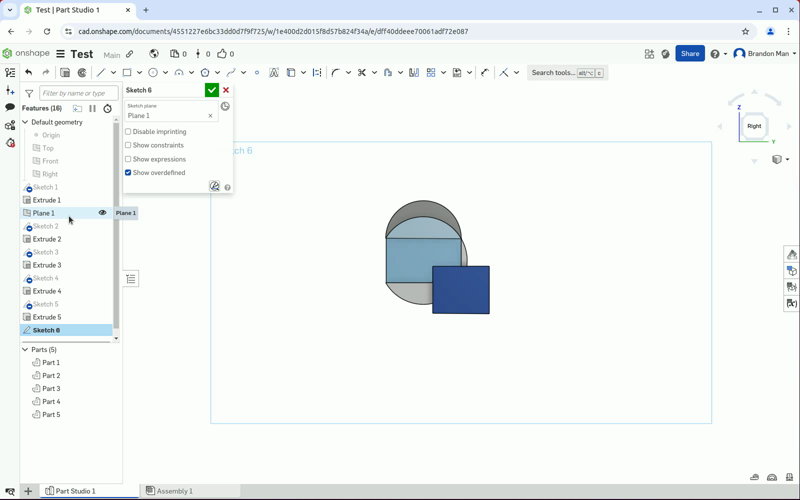
mouse_move(73, 352)
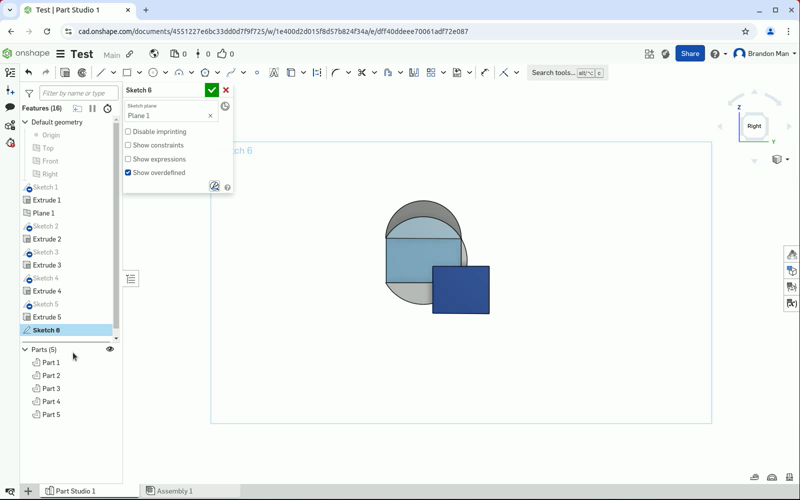
key(y)
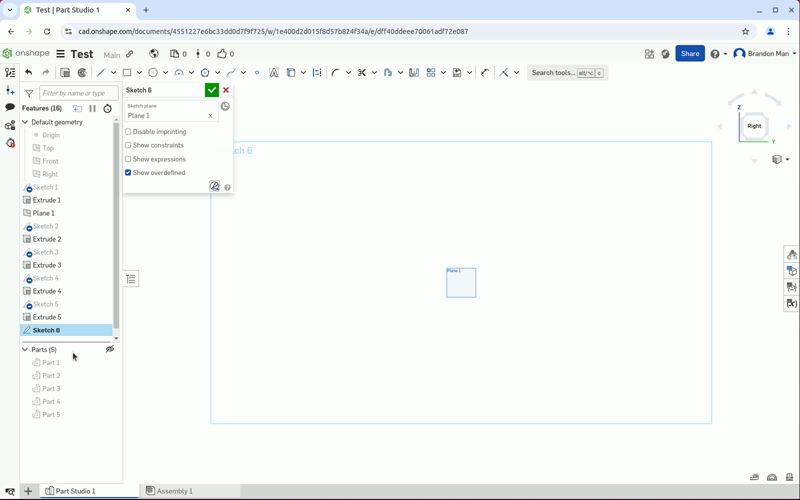
key(l)
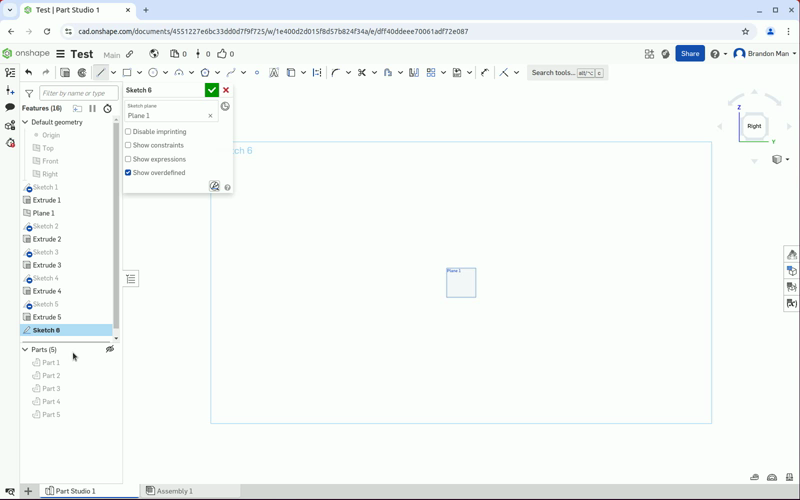
key_down(shift)
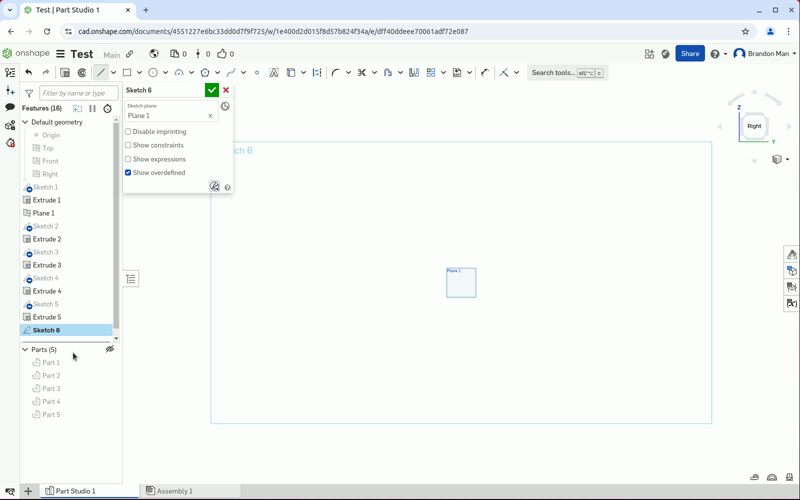
mouse_move(385, 282)
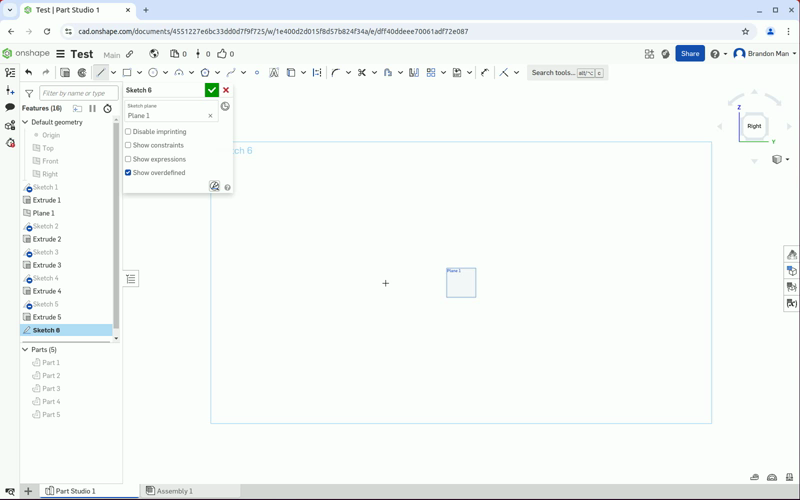
click(385, 282)
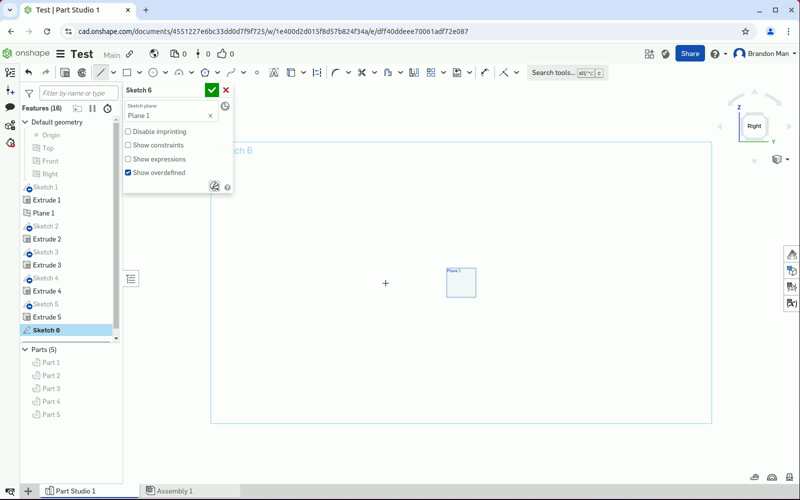
key_up(shift)
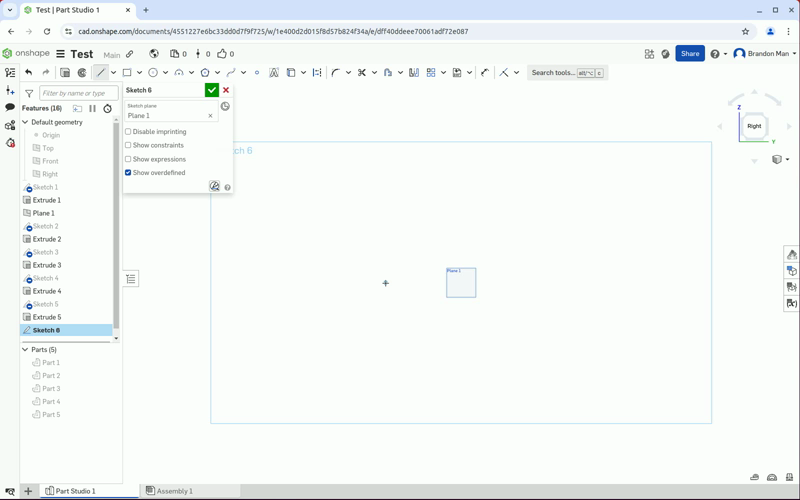
key_down(shift)
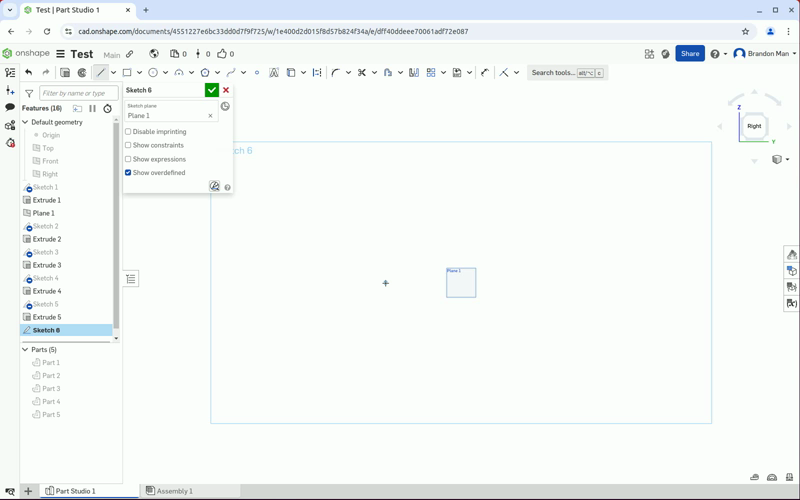
mouse_move(415, 282)
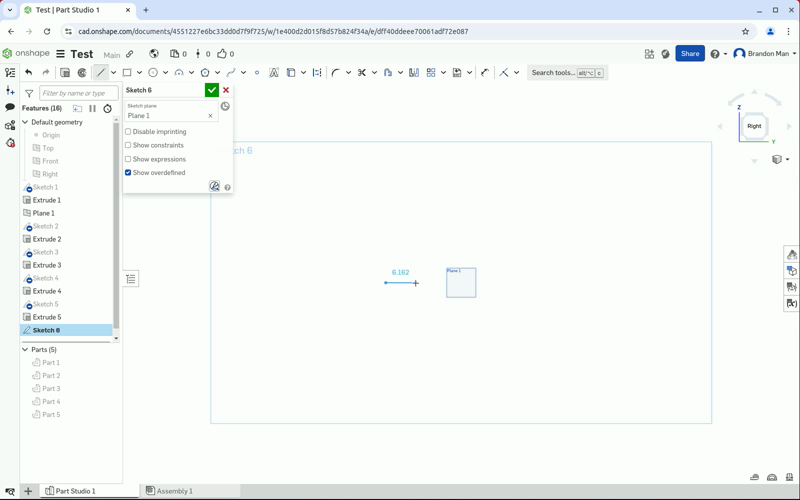
mouse_move(433, 282)
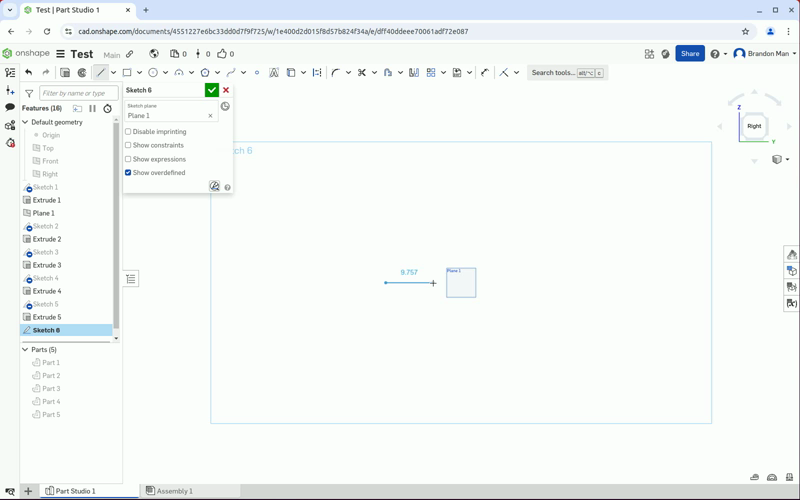
click(433, 282)
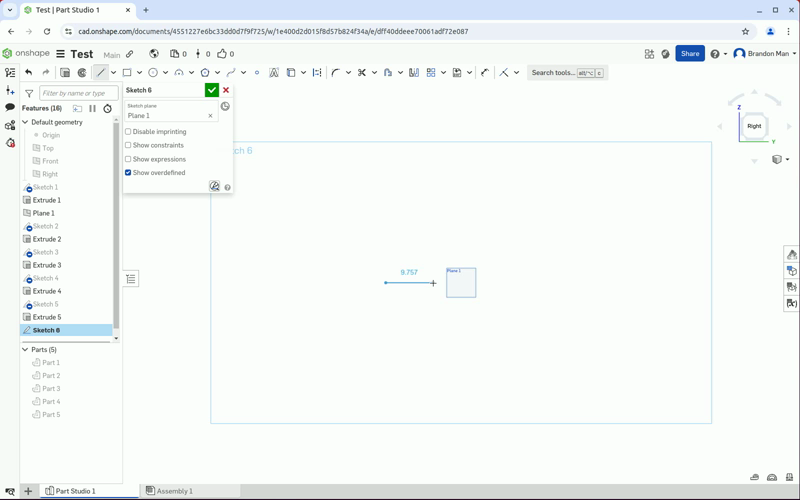
key_up(shift)
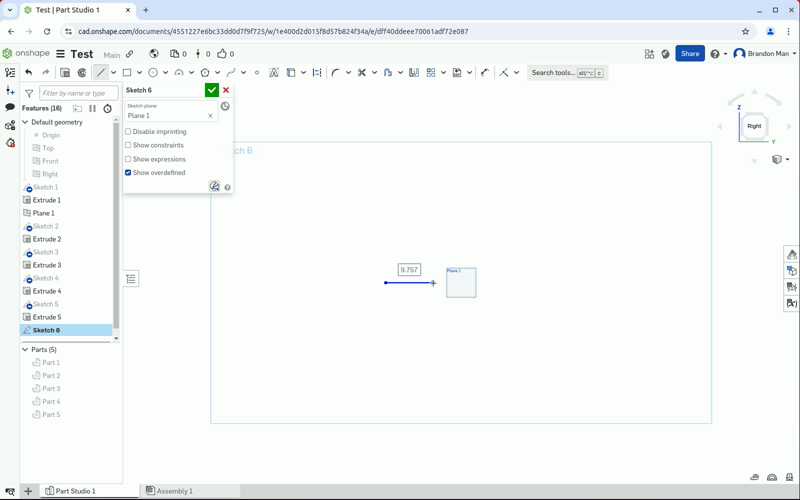
key_down(shift)
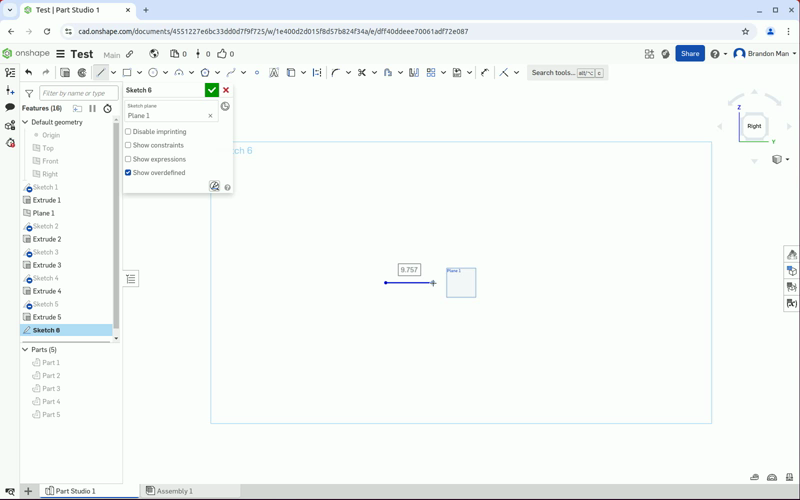
mouse_move(463, 282)
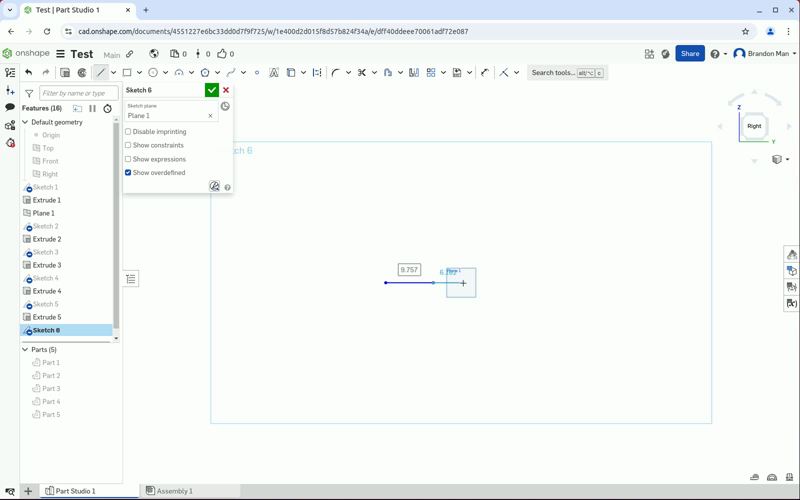
mouse_move(433, 266)
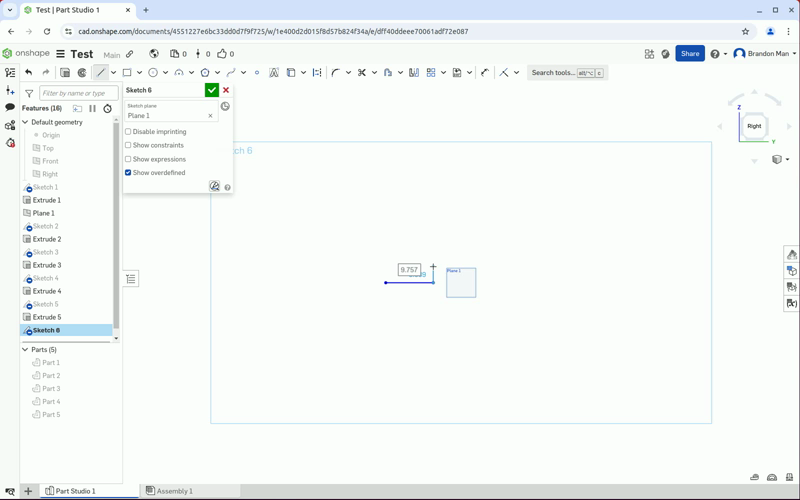
click(433, 266)
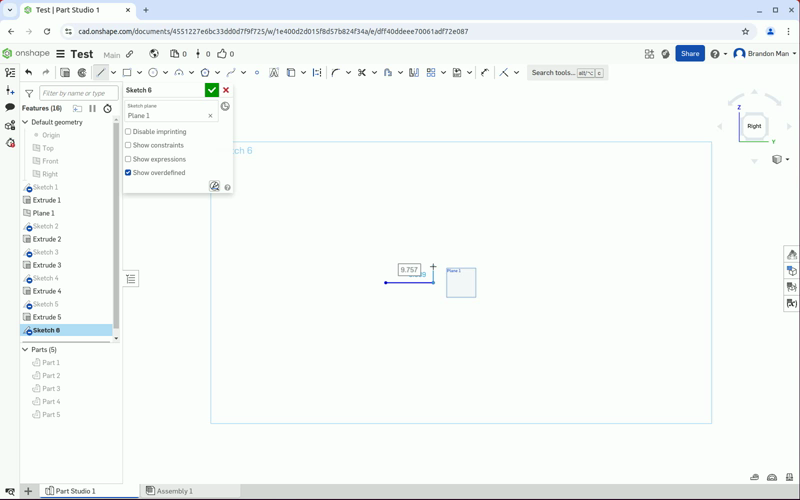
key_up(shift)
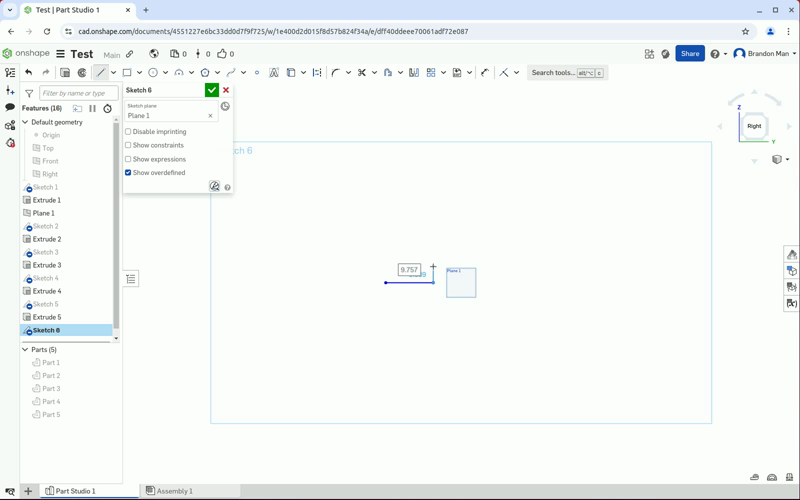
key_down(shift)
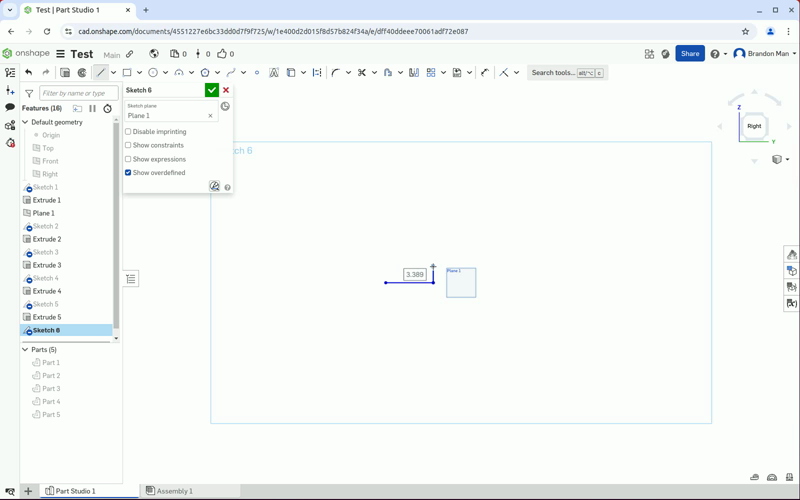
mouse_move(463, 266)
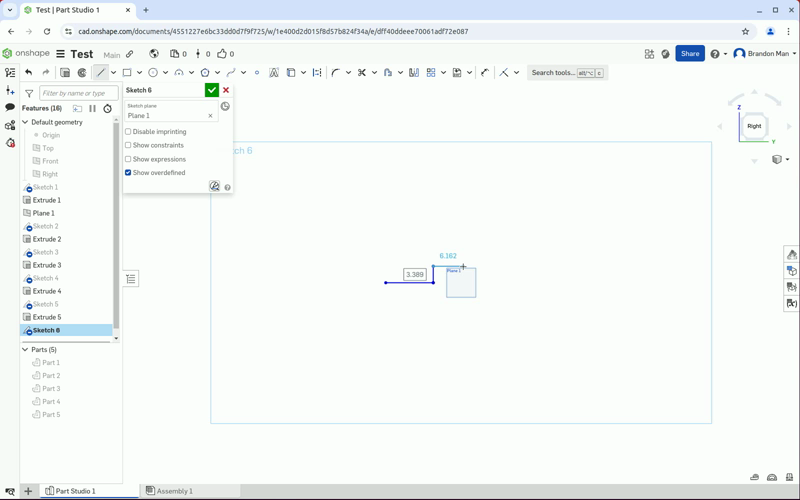
mouse_move(461, 266)
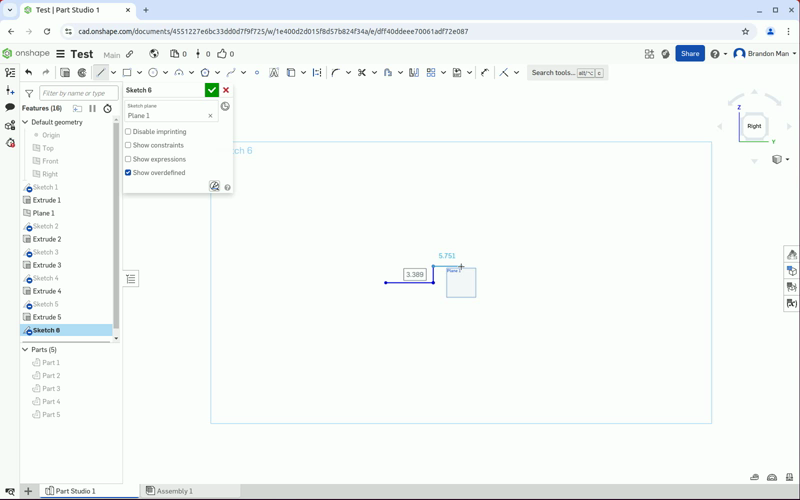
click(461, 266)
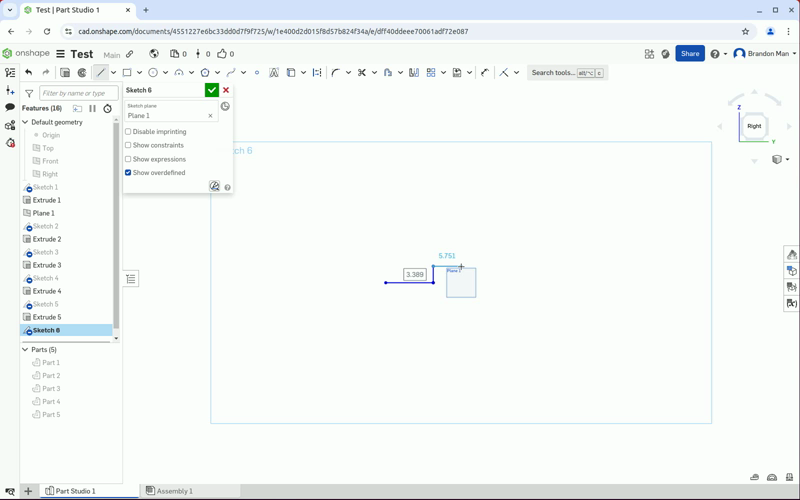
key_up(shift)
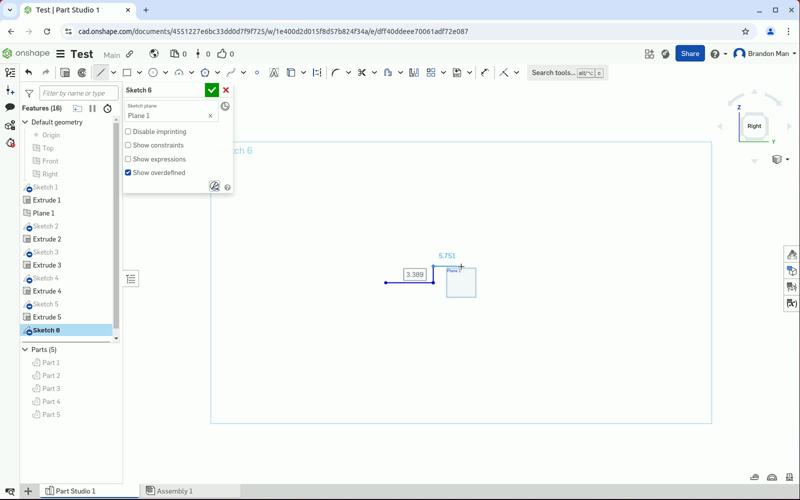
key_down(shift)
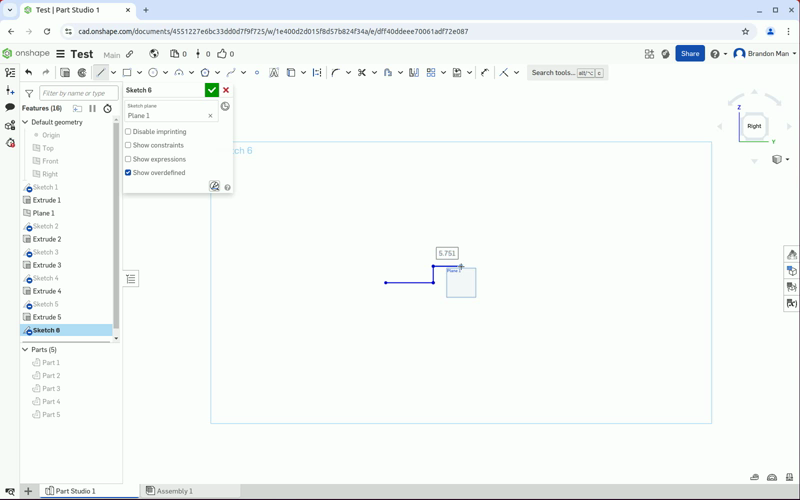
mouse_move(491, 266)
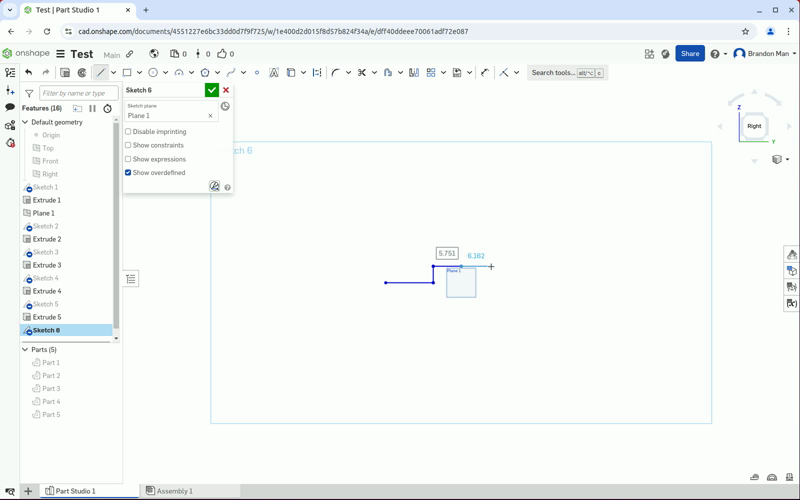
mouse_move(461, 237)
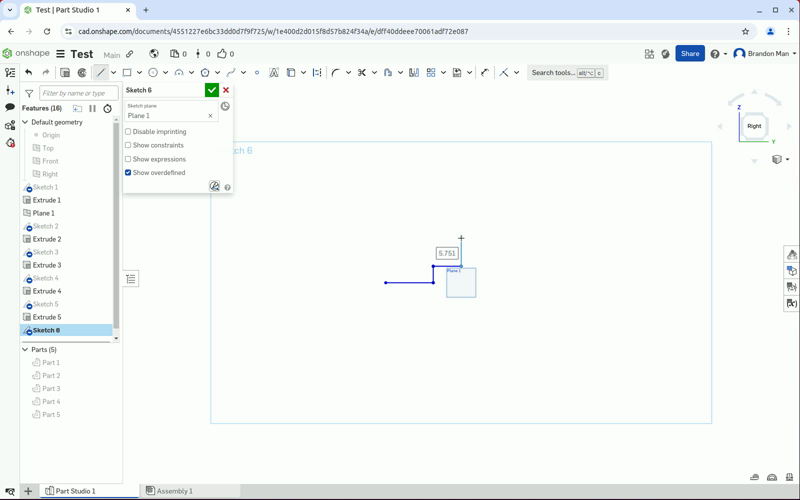
click(461, 237)
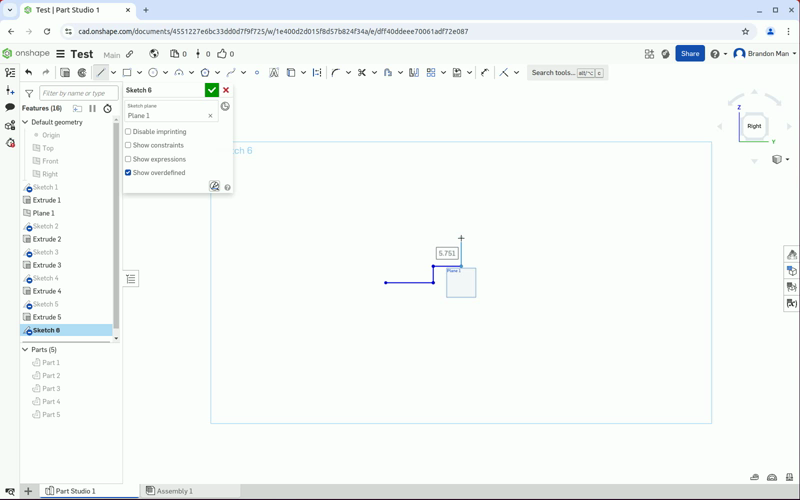
key_up(shift)
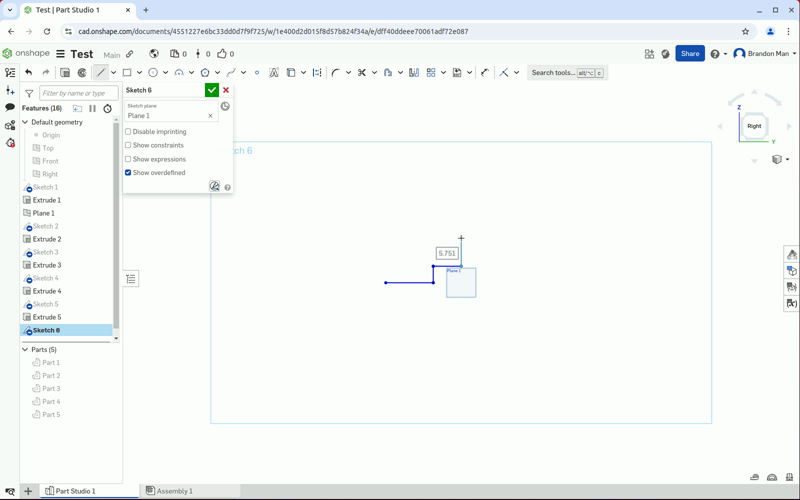
key_down(shift)
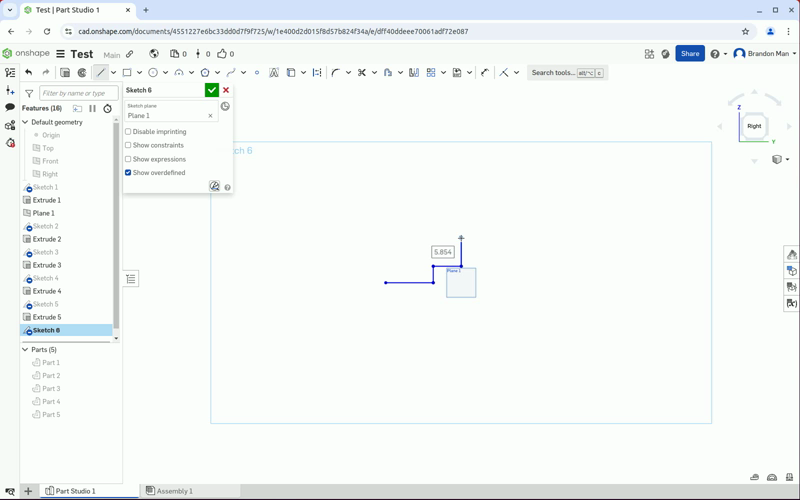
mouse_move(385, 237)
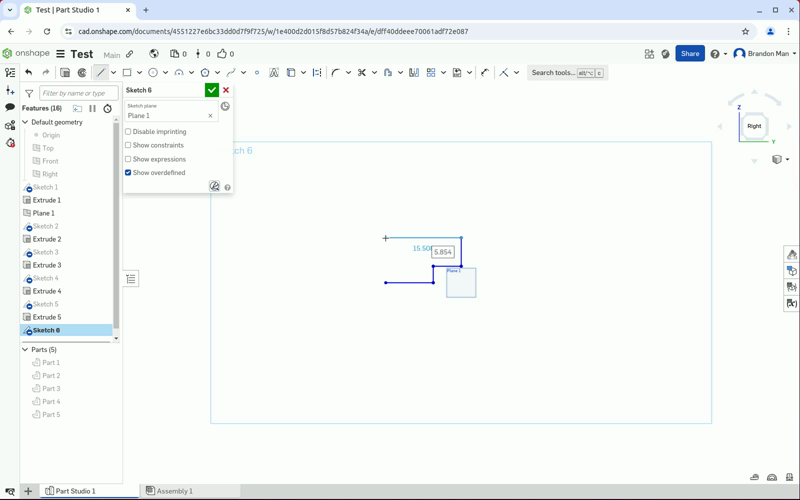
click(385, 237)
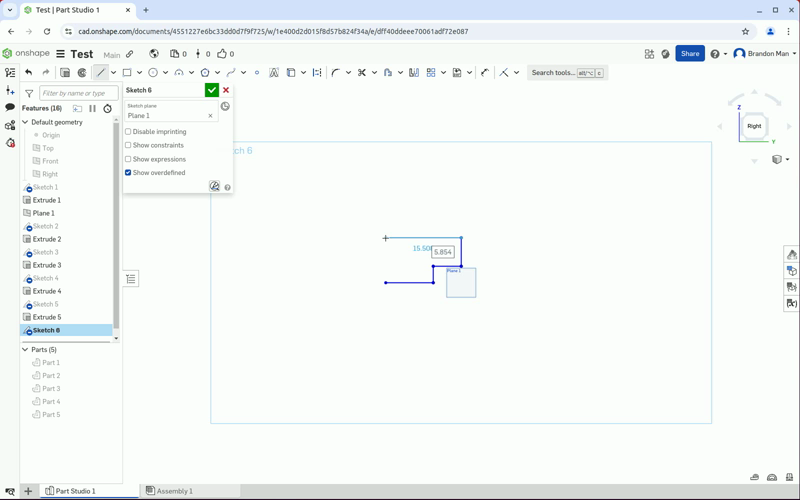
key_up(shift)
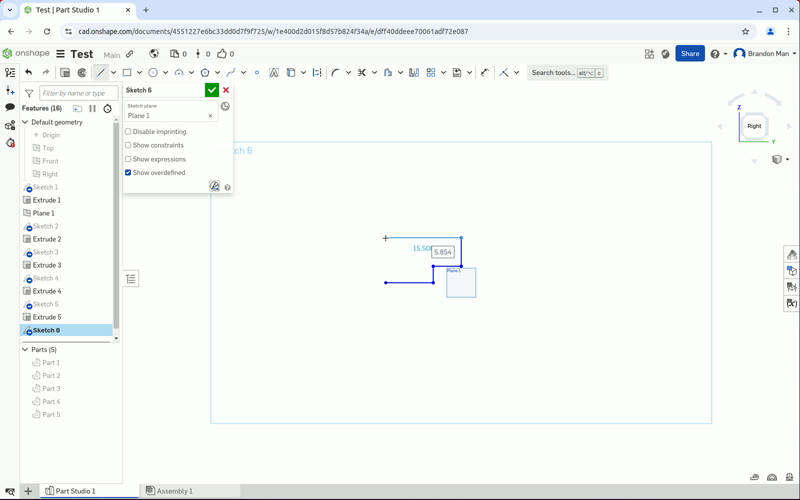
mouse_move(415, 237)
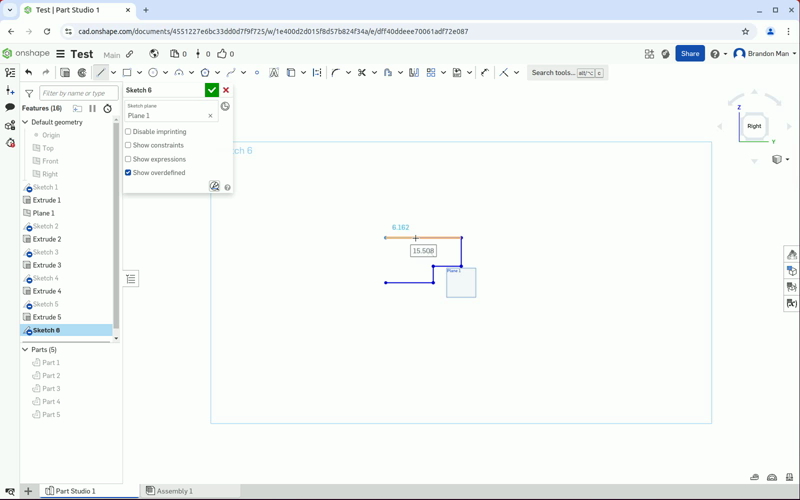
key_down(shift)
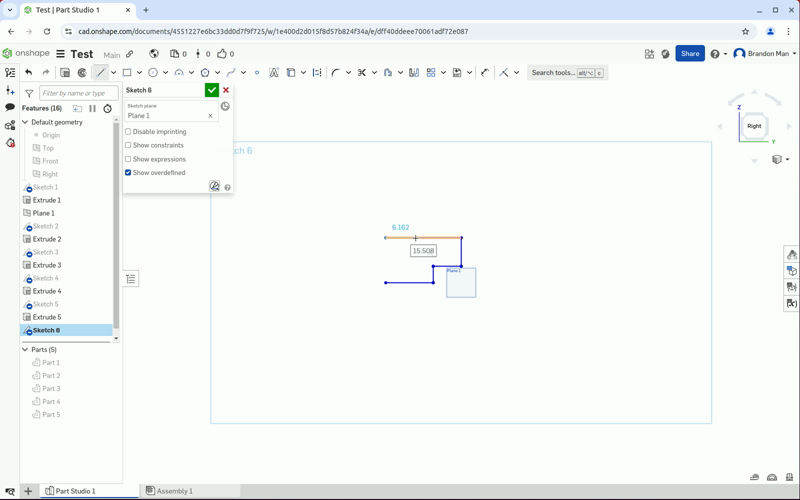
mouse_move(385, 282)
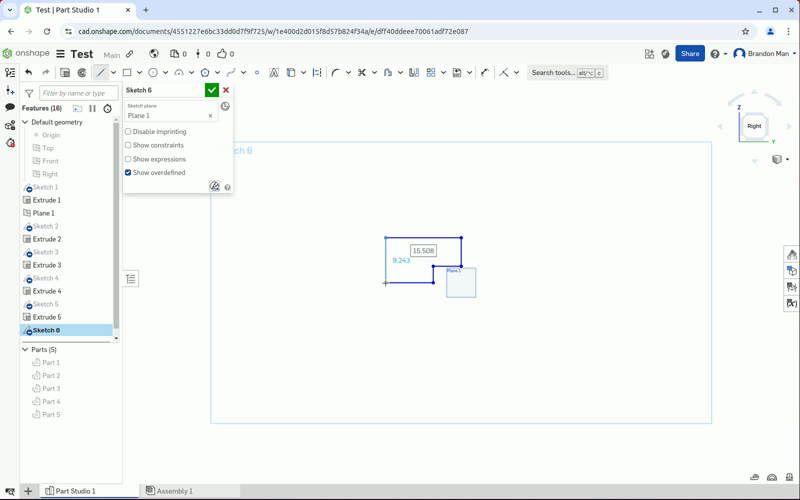
key_up(shift)
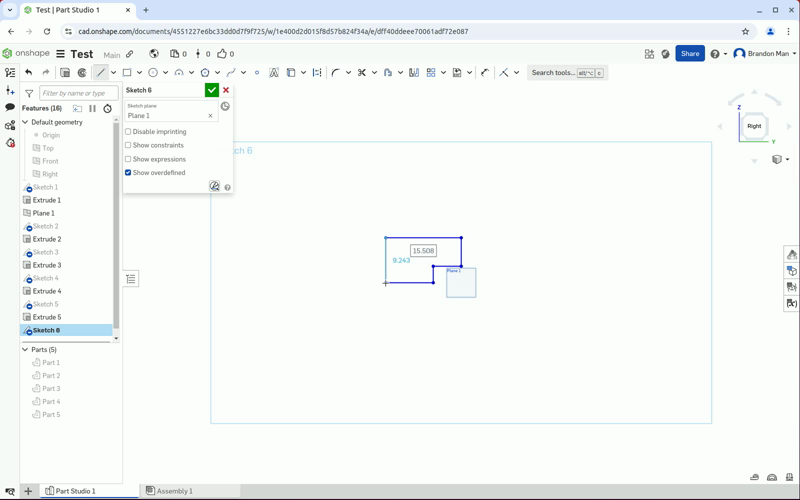
click(385, 282)
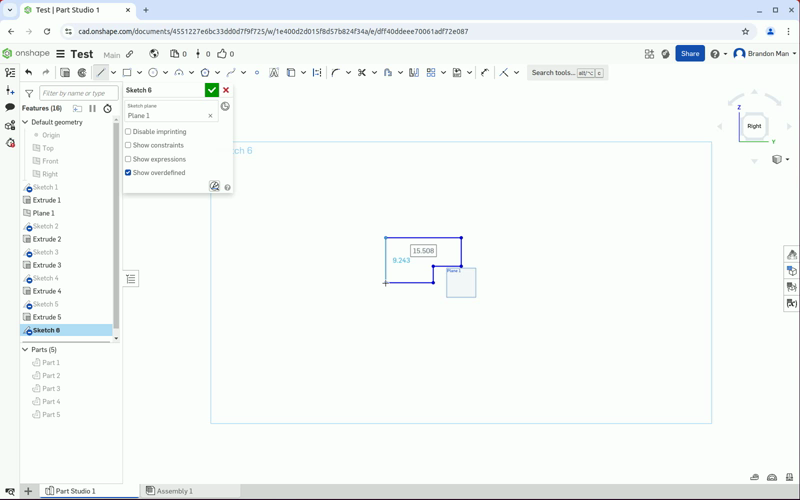
key(esc)
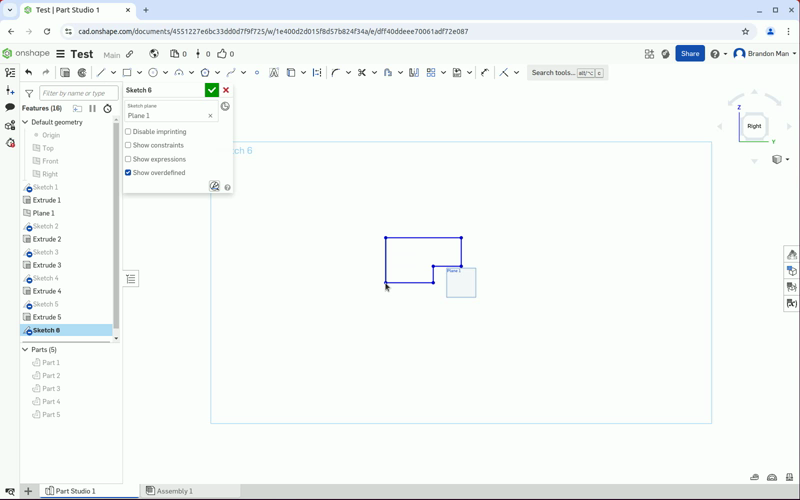
mouse_move(403, 243)
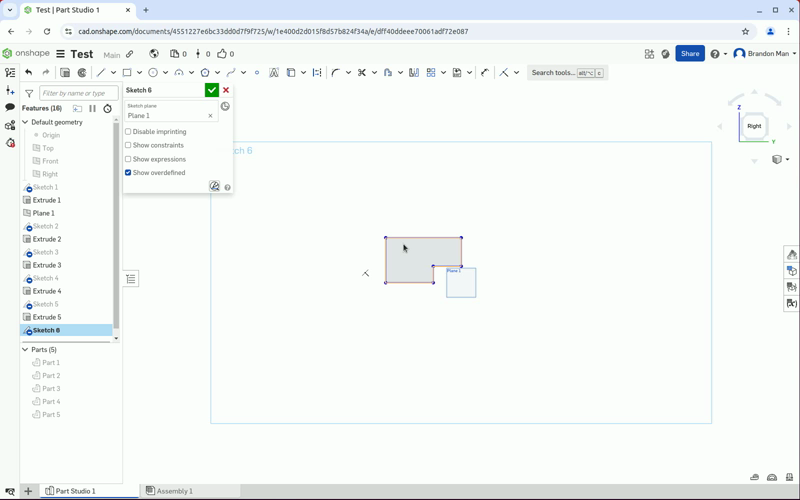
click(403, 243)
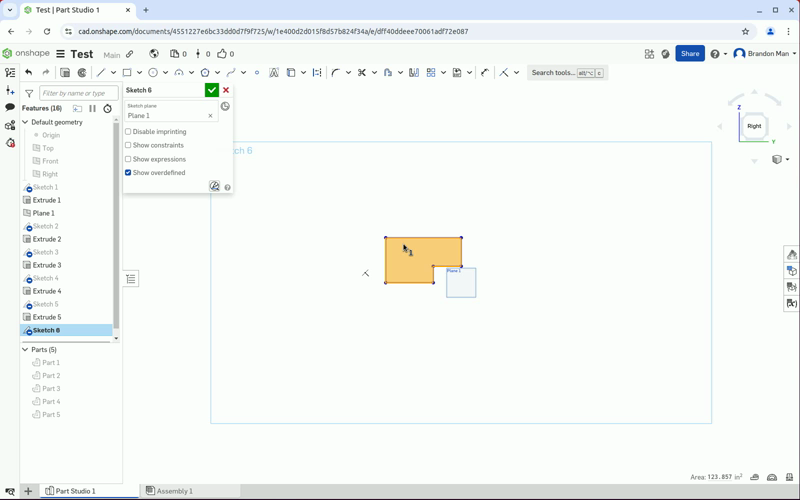
mouse_move(73, 352)
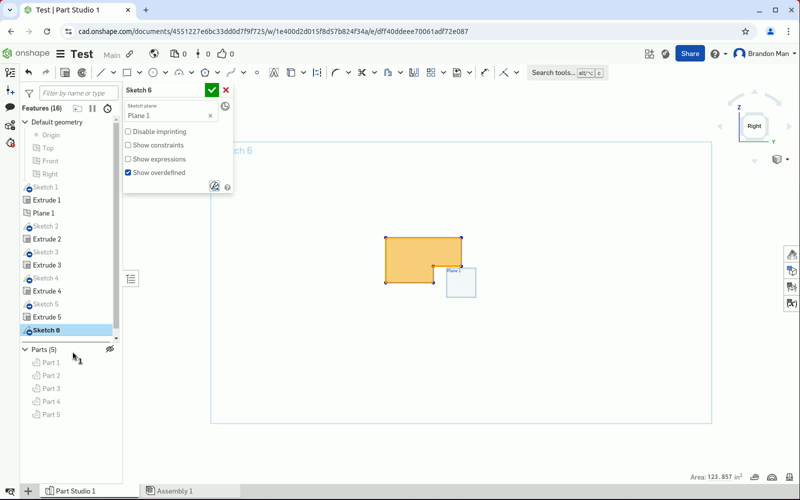
key(shift+y)
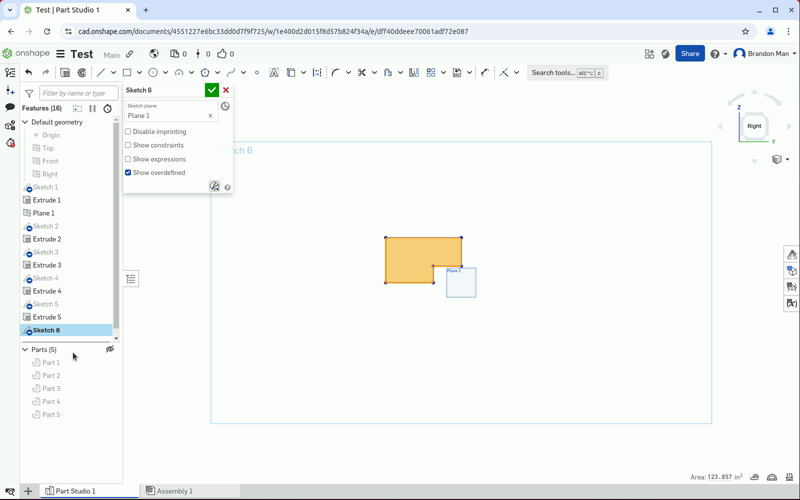
key(shift+e)
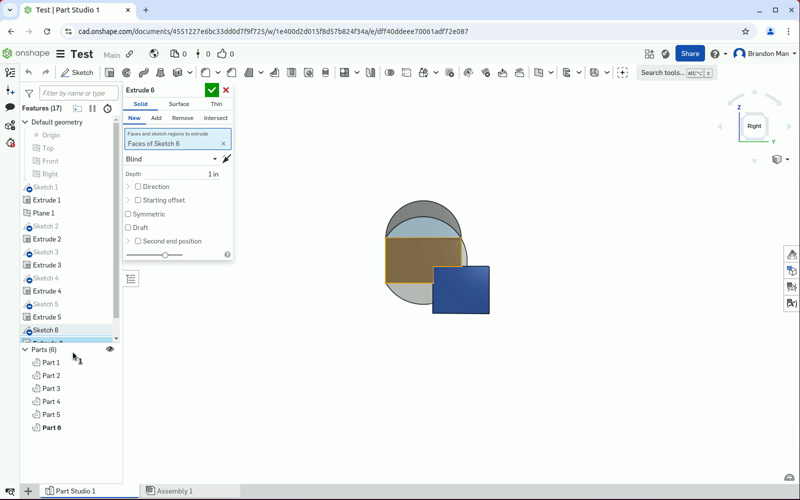
mouse_move(143, 106)
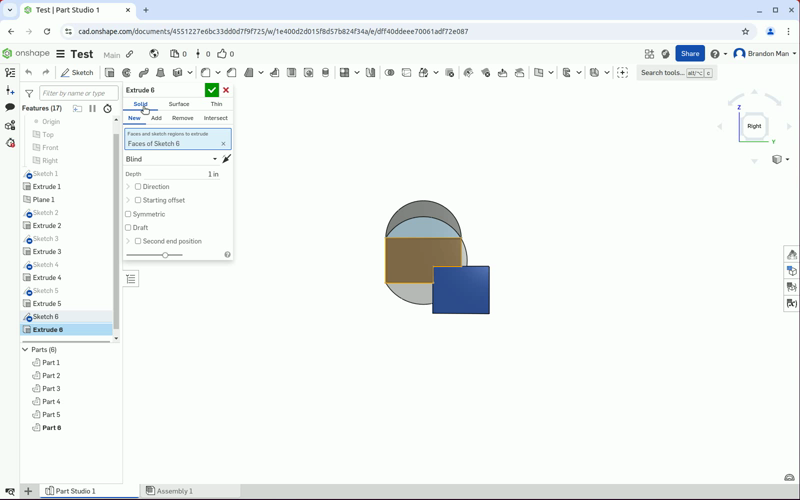
click(143, 106)
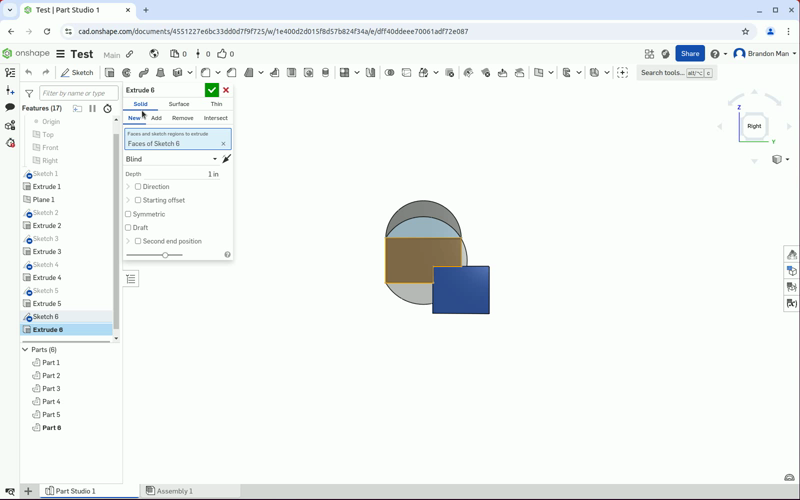
mouse_move(137, 120)
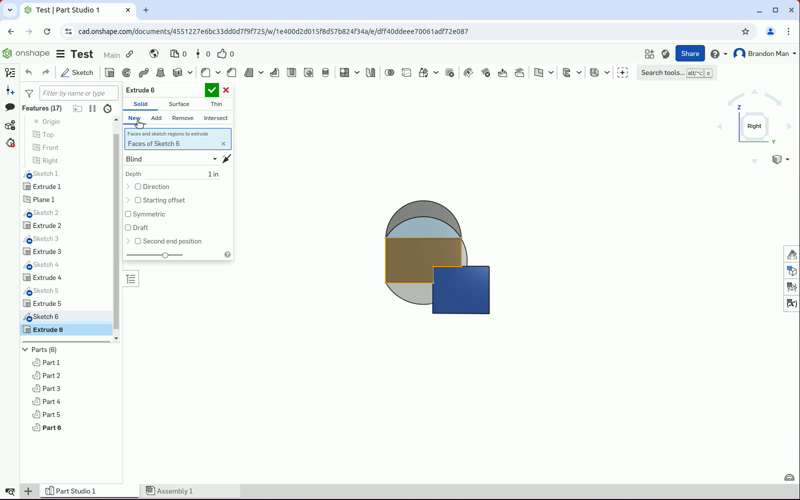
click(137, 120)
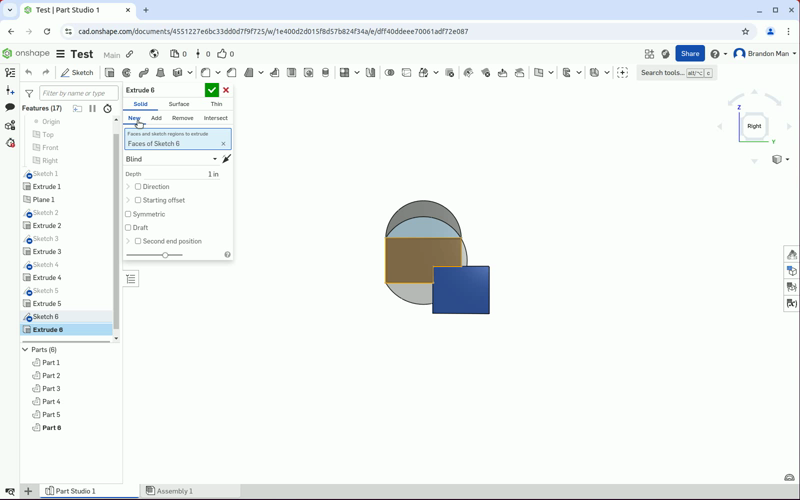
key(tab, 4)
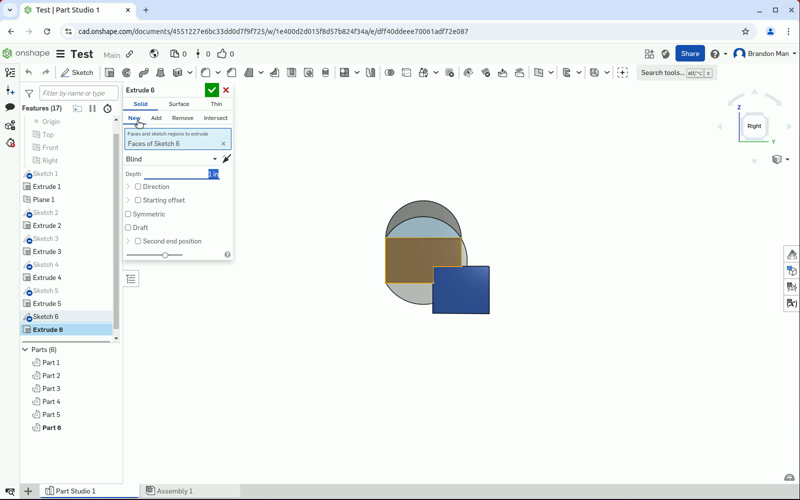
text(7.703)
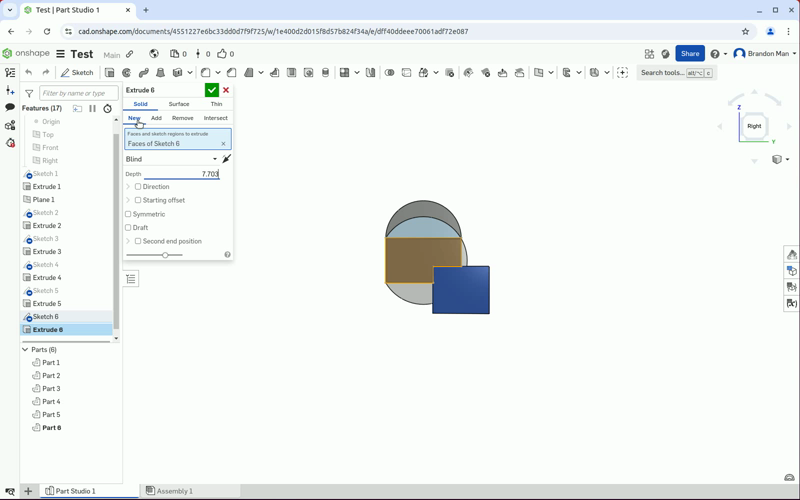
key(enter)
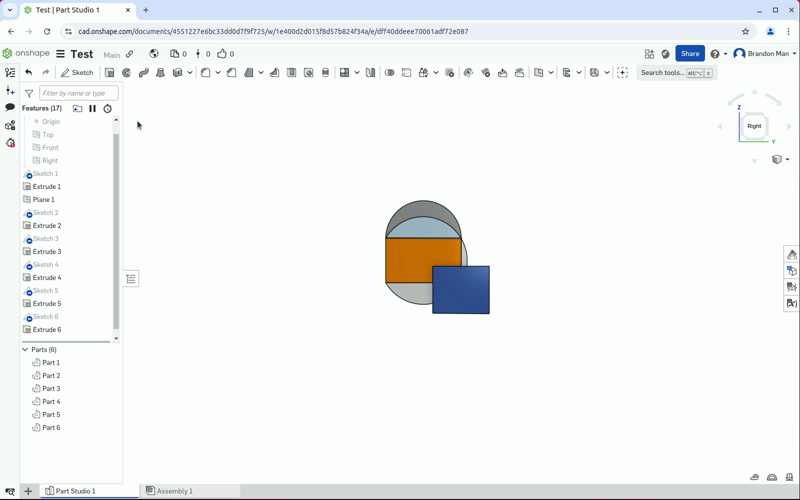
key(shift+h)
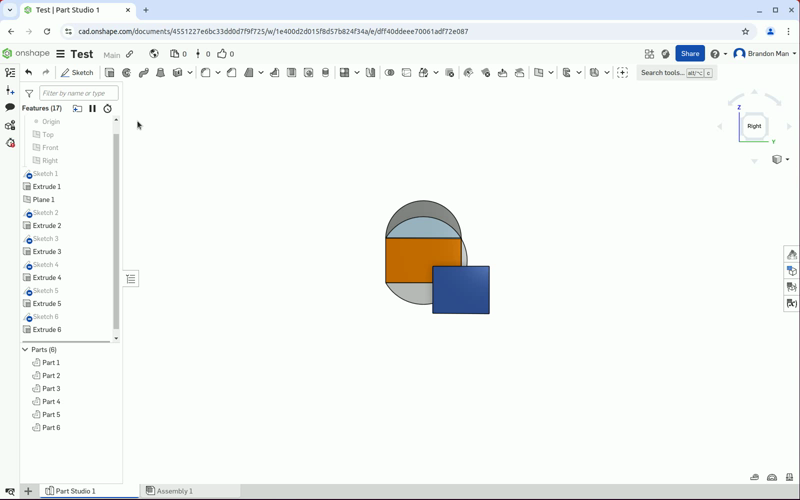
key(shift+h)
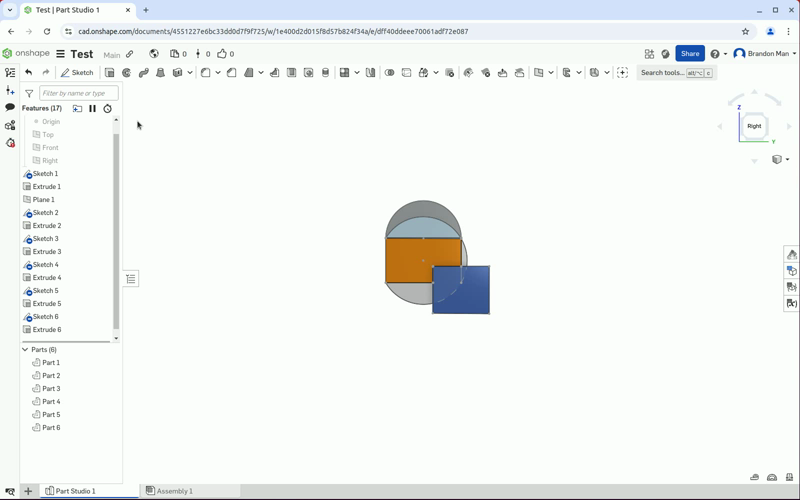
key(shift+7)
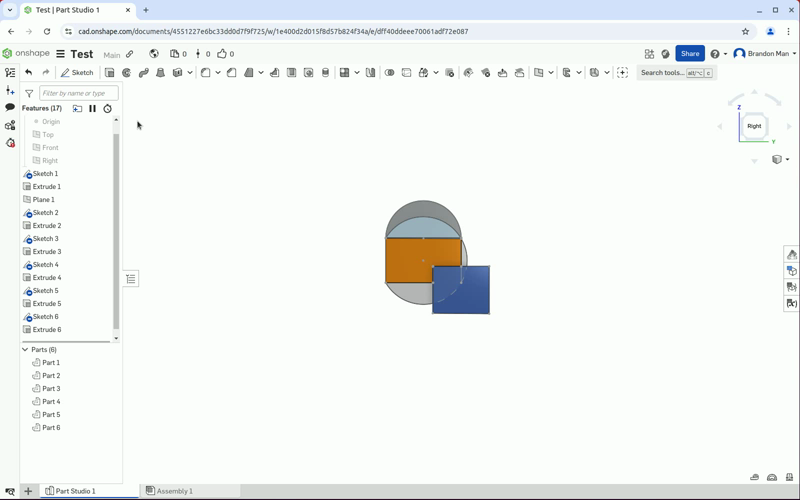
key(right, 2)
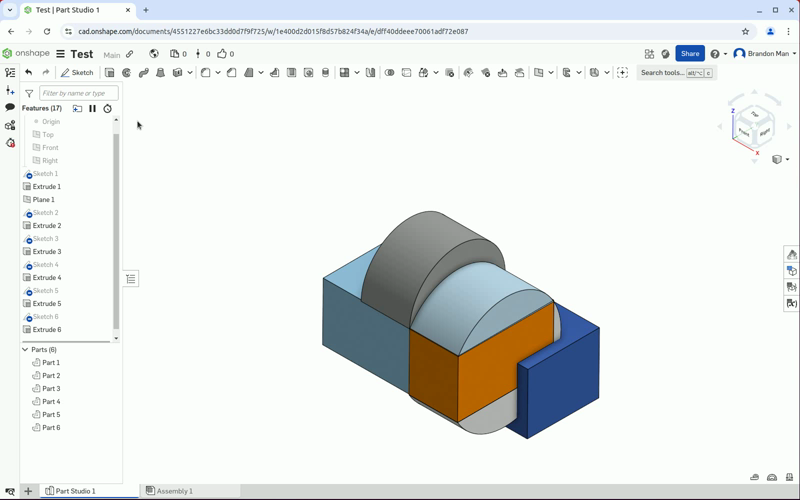
key(down, 2)
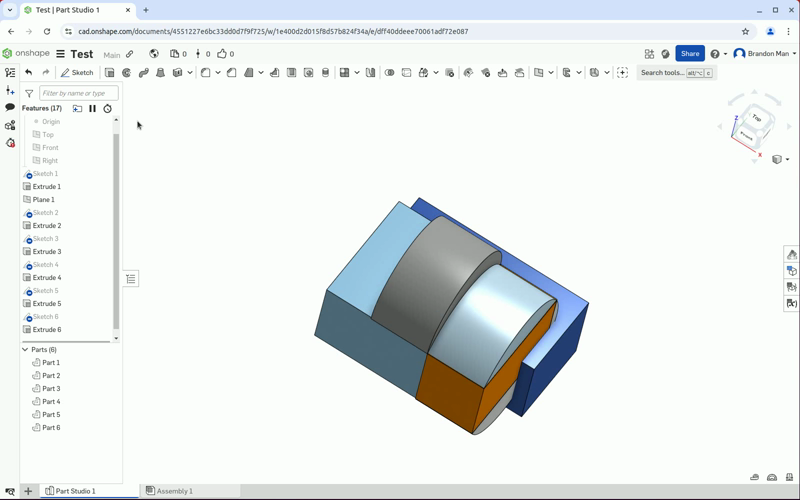
key(up, 2)
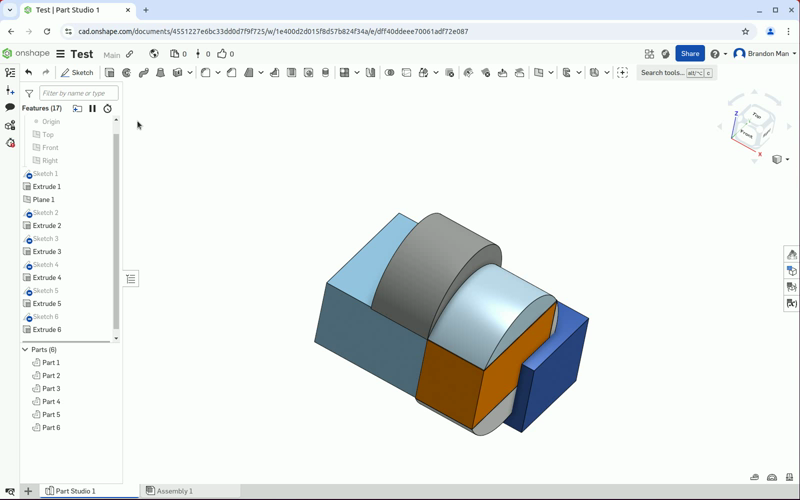
key(left, 2)
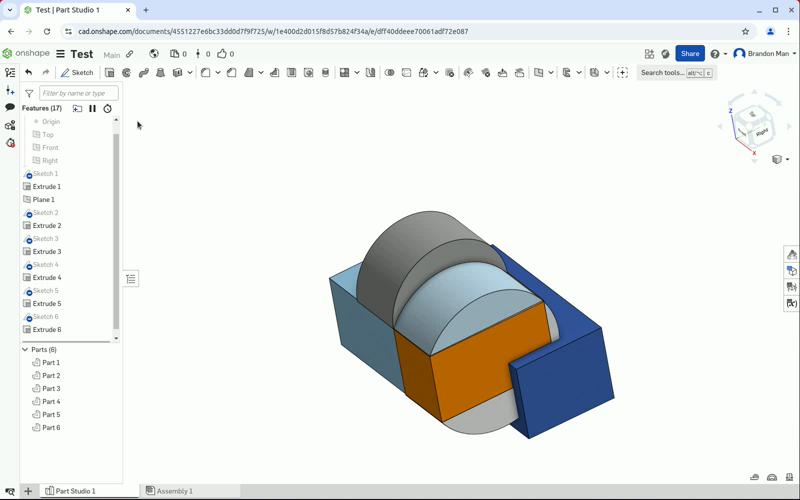
mouse_move(69, 176)
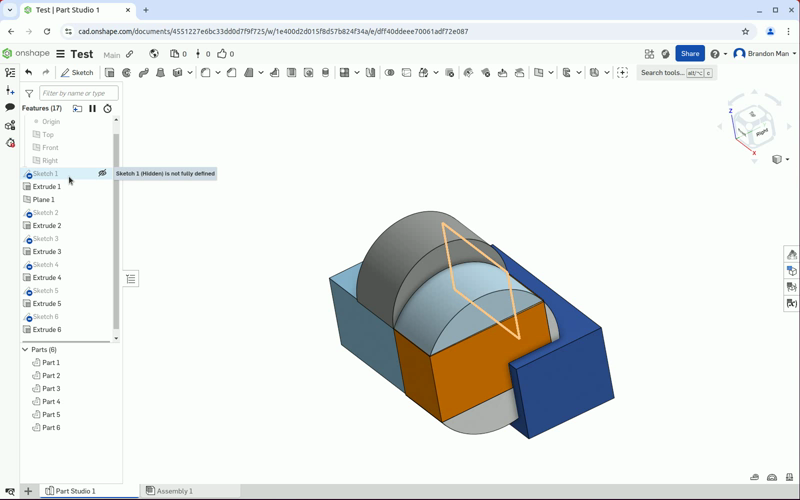
click(69, 176)